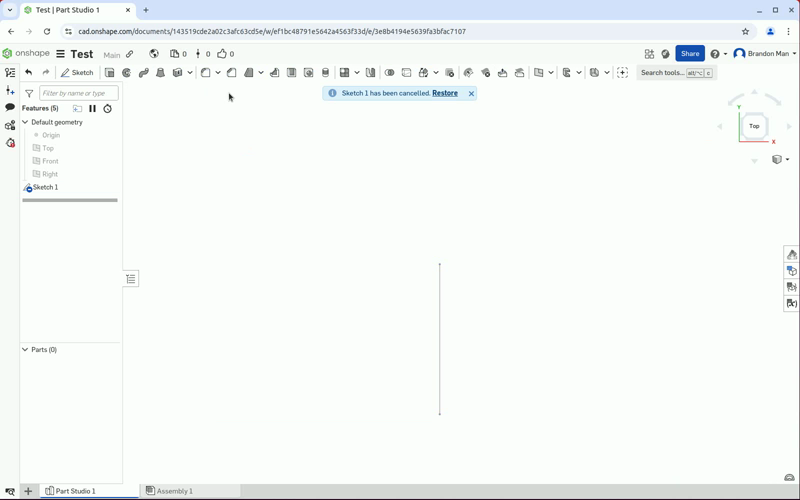
key(shift+h)
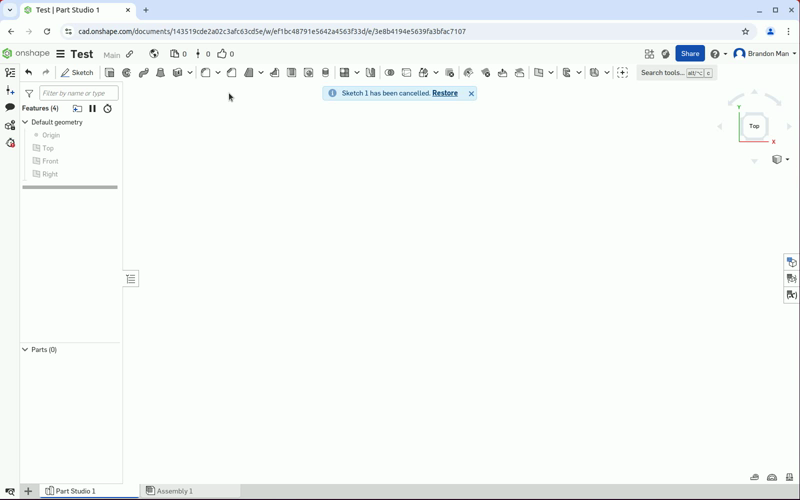
mouse_move(73, 352)
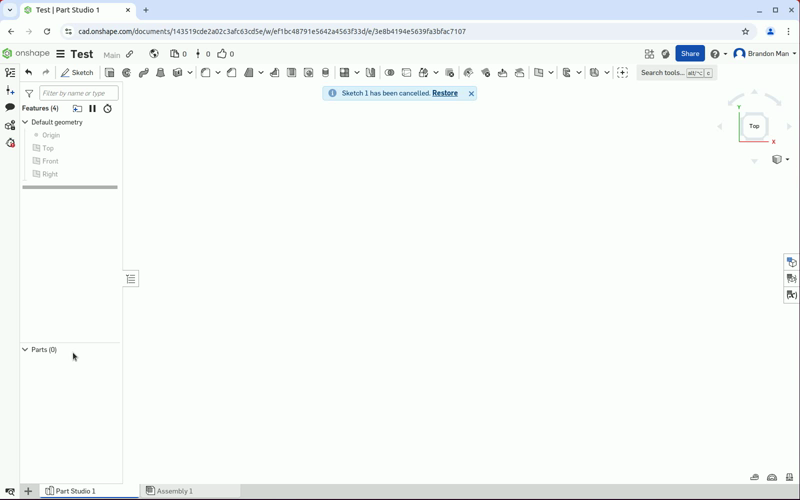
key(y)
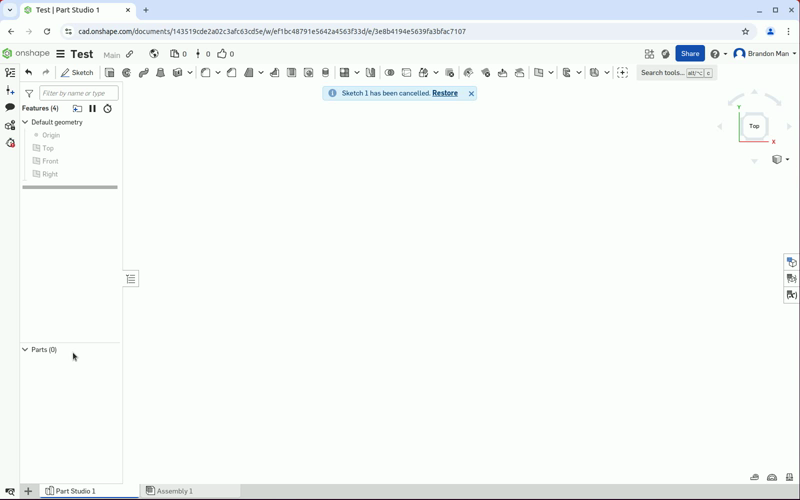
key(shift+p)
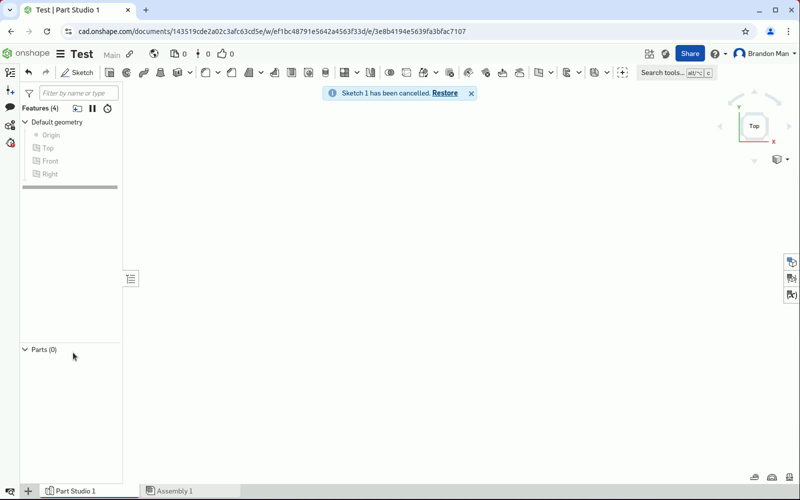
key(space)
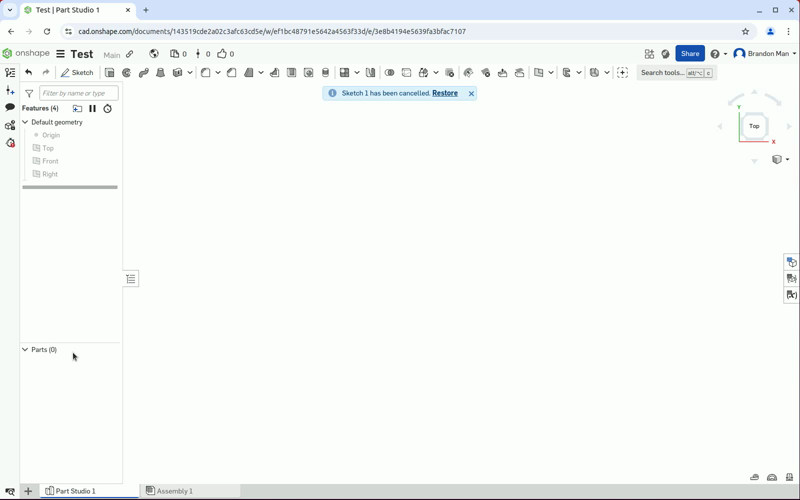
key_down(shift)
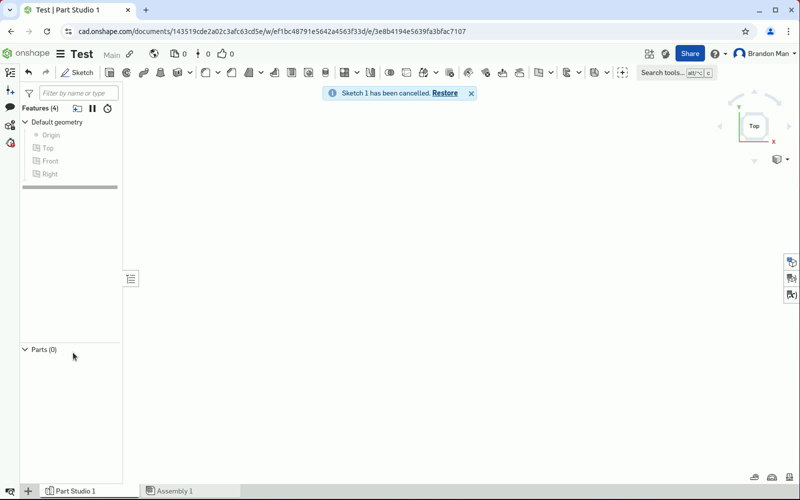
key(up)
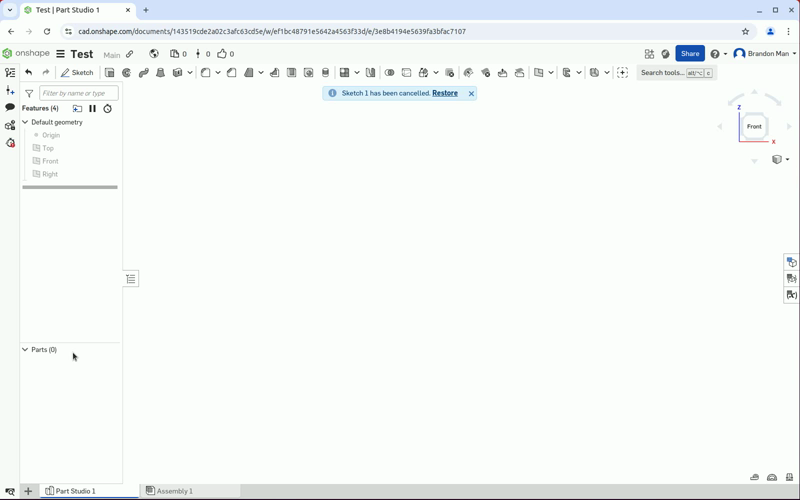
key_up(shift)
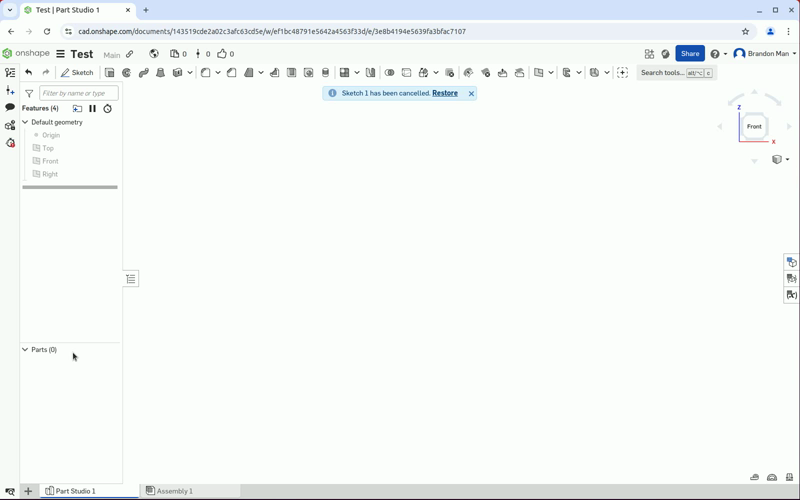
key(space)
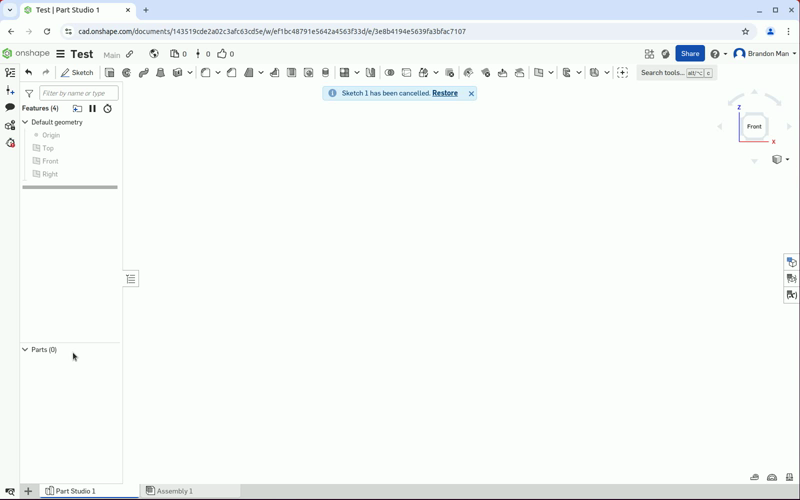
key_down(shift)
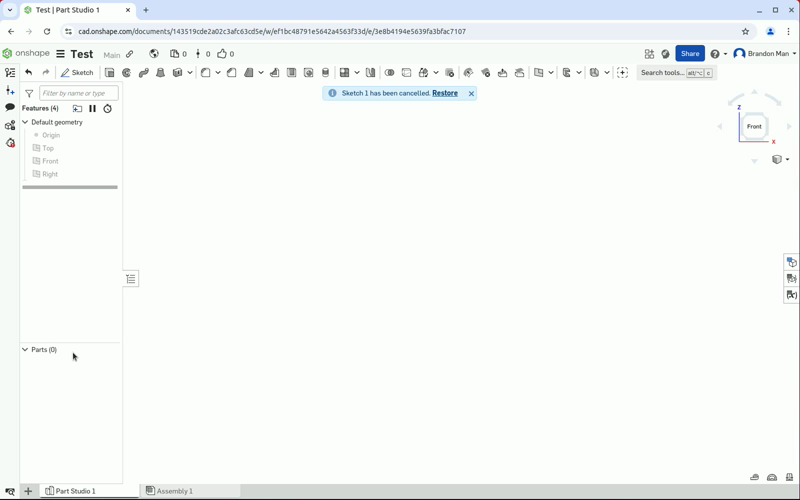
key(left)
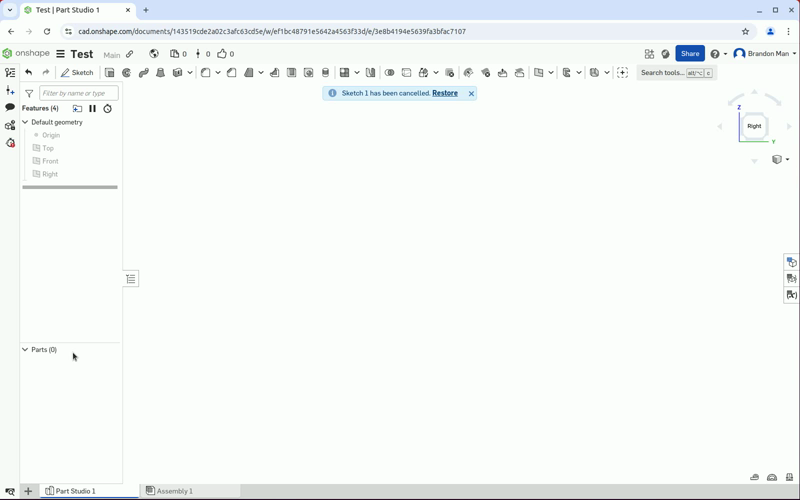
key_up(shift)
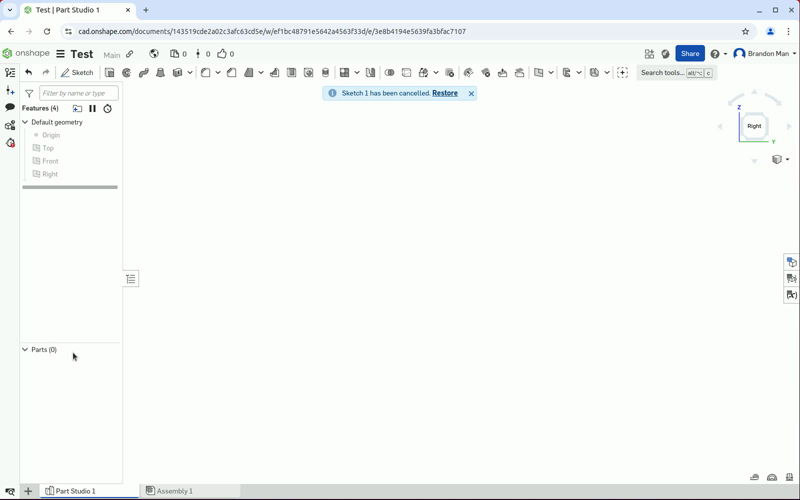
mouse_move(73, 352)
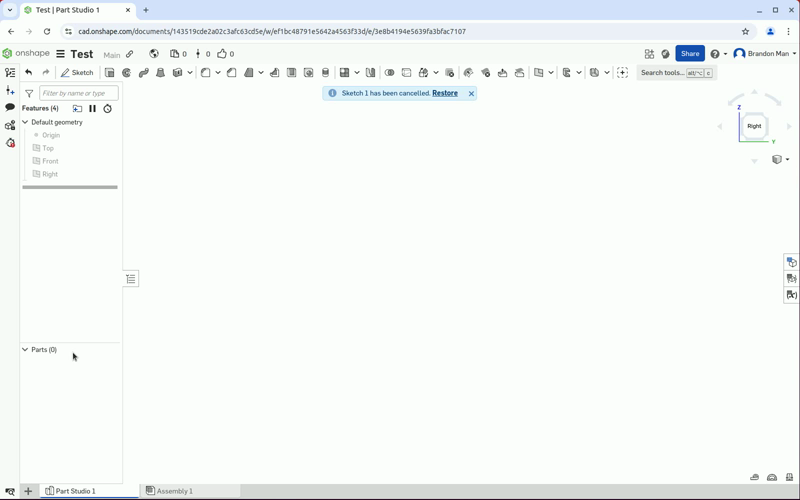
key(shift+y)
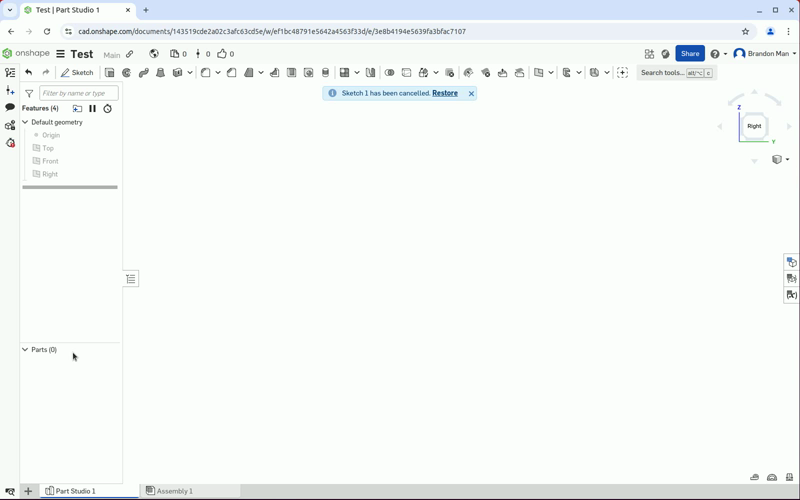
key(shift+s)
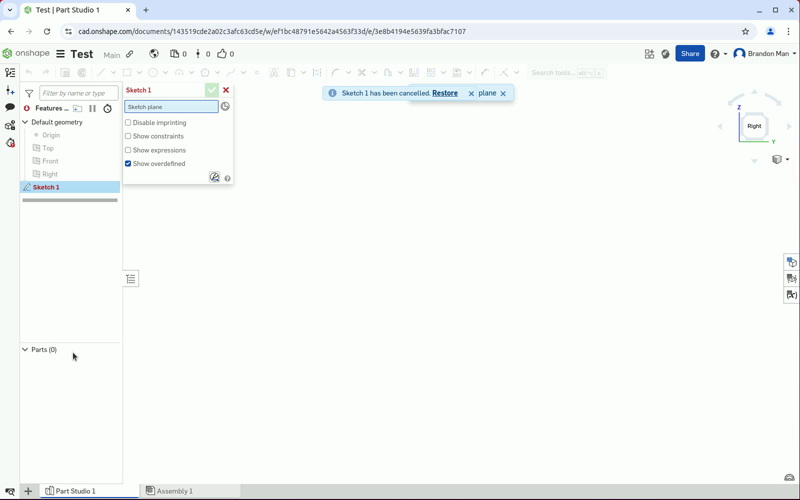
mouse_move(73, 176)
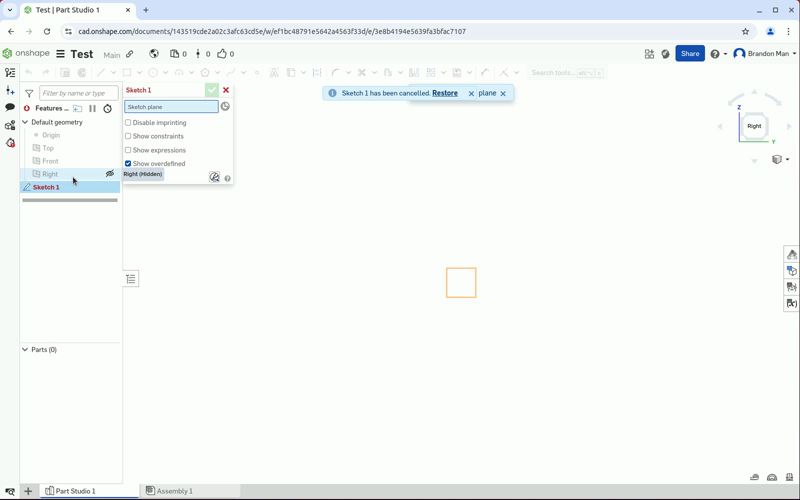
click(73, 176)
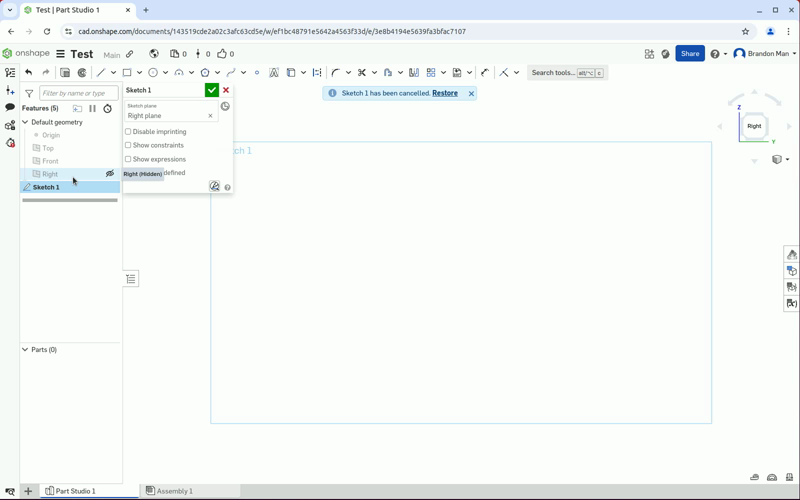
mouse_move(73, 352)
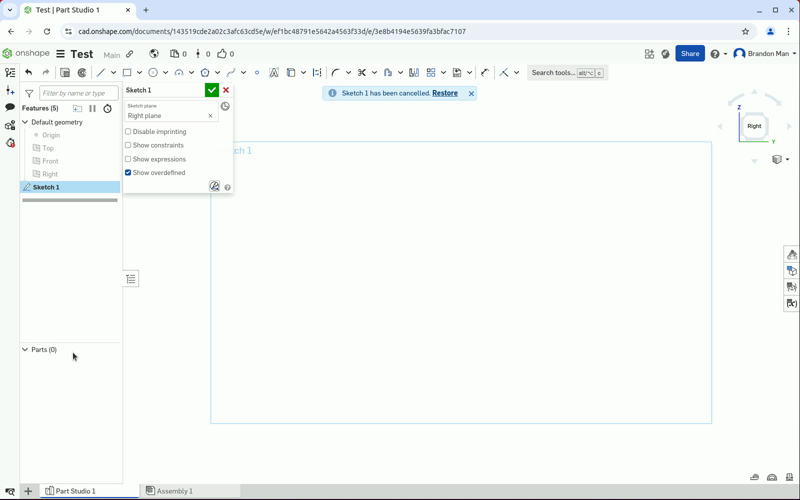
key(y)
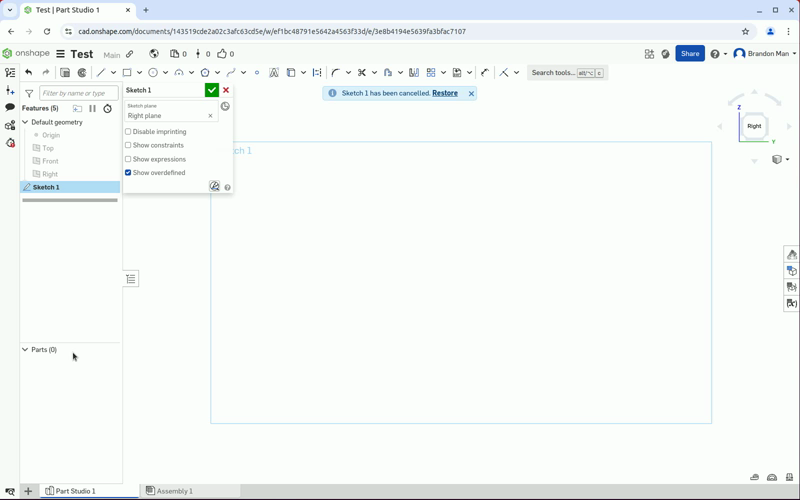
key(l)
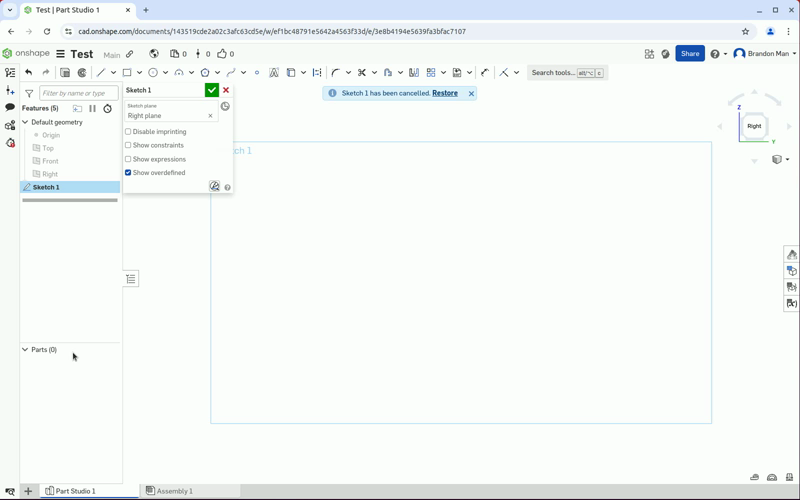
key_down(shift)
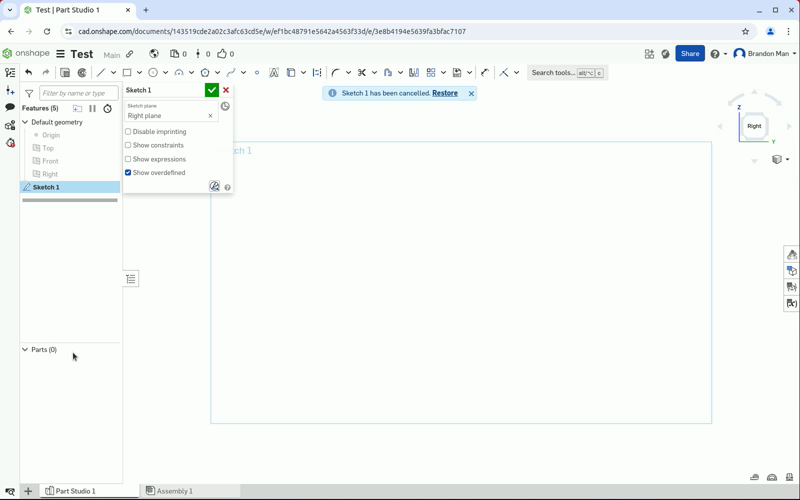
mouse_move(366, 322)
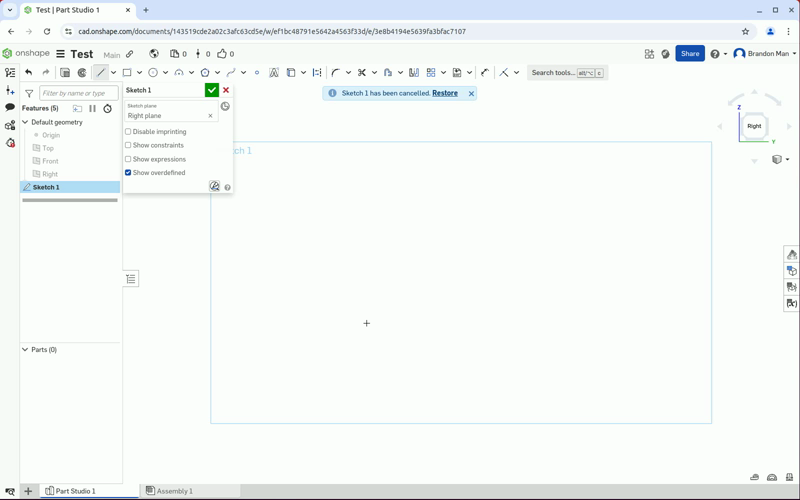
click(366, 322)
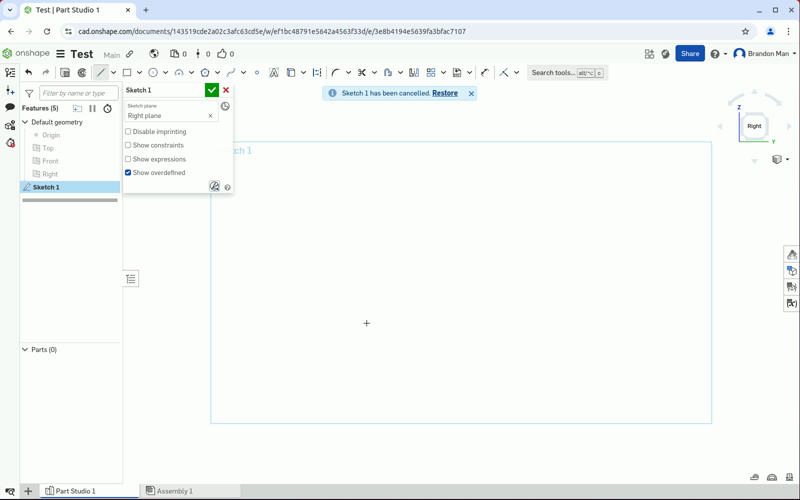
key_up(shift)
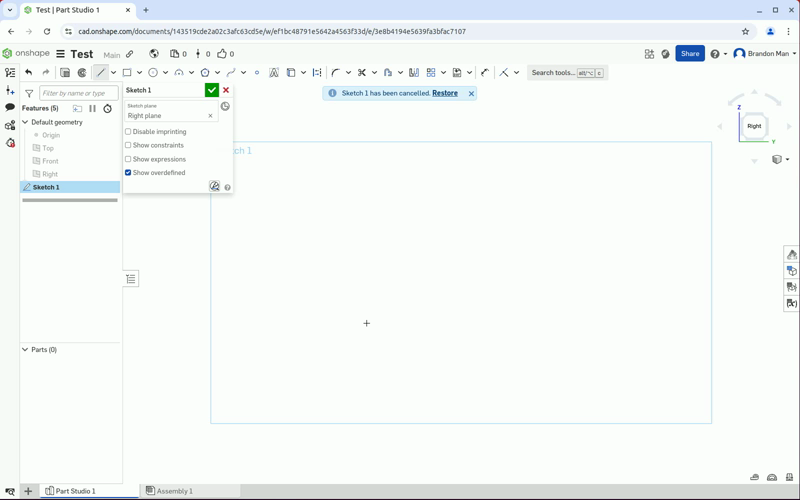
key_down(shift)
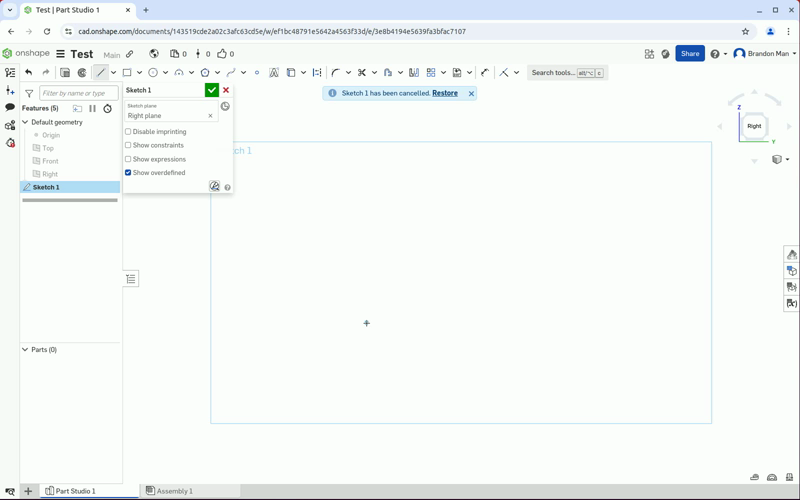
mouse_move(463, 322)
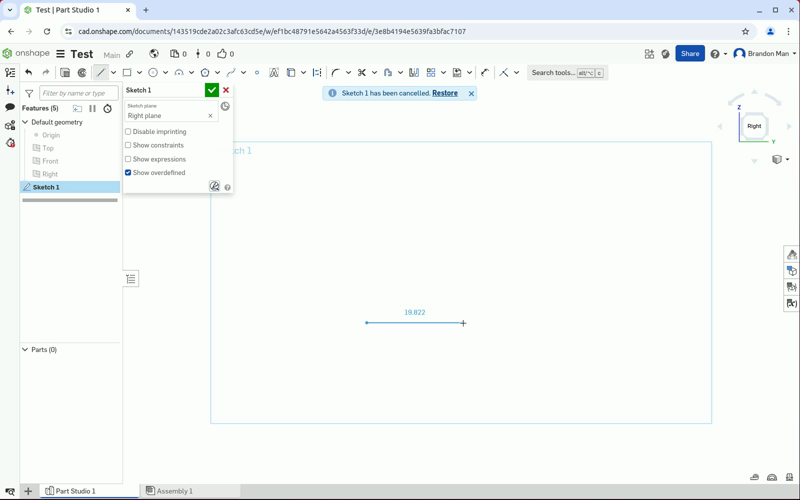
click(463, 322)
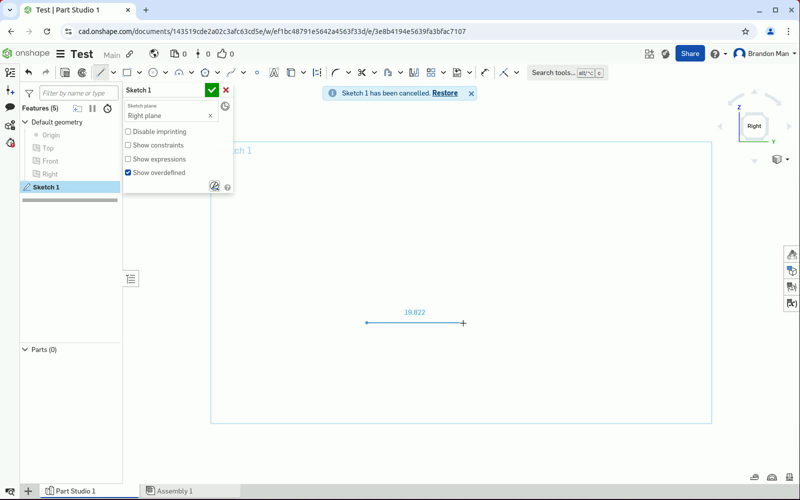
key_up(shift)
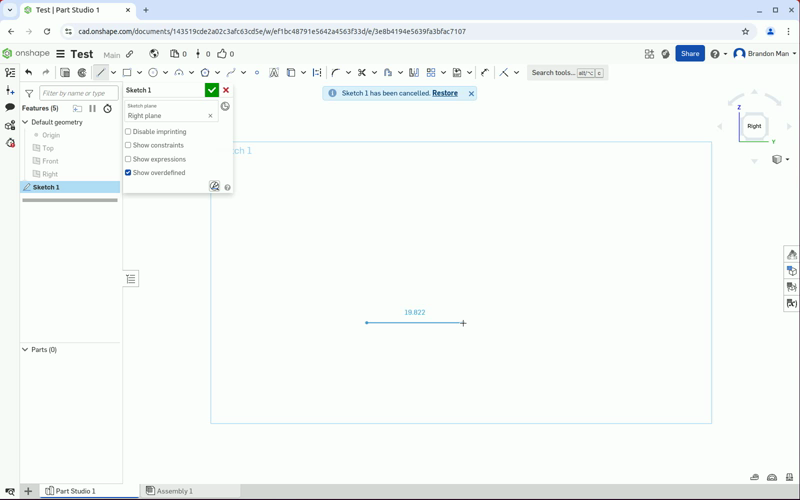
key_down(shift)
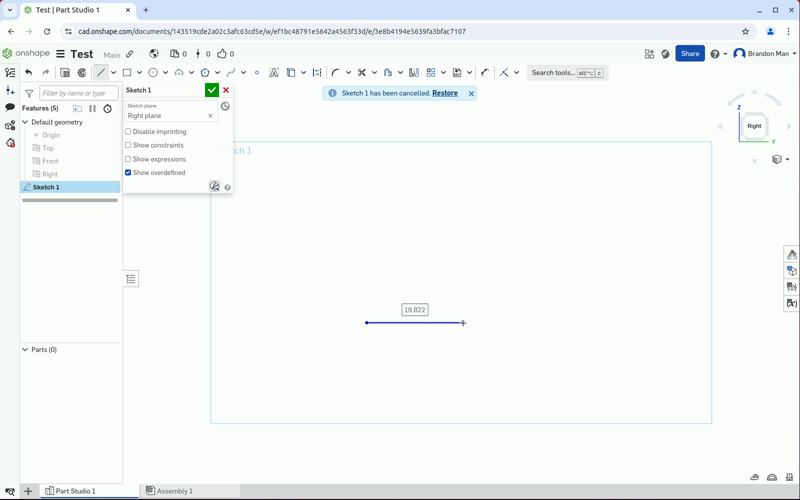
mouse_move(463, 245)
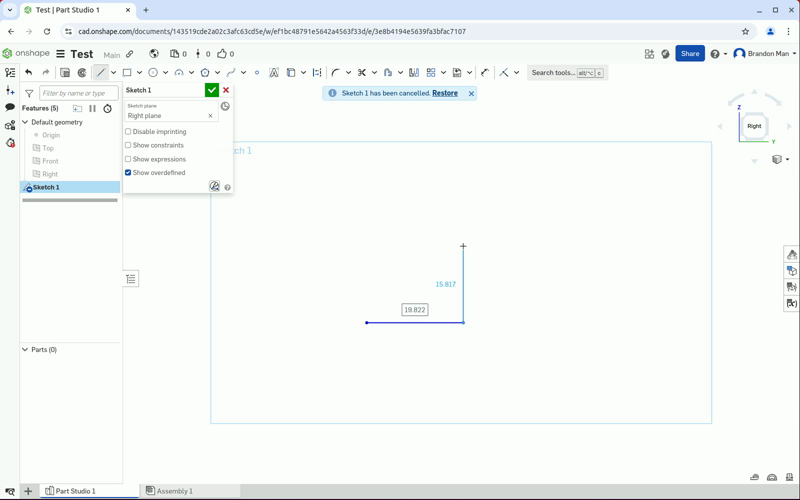
click(463, 245)
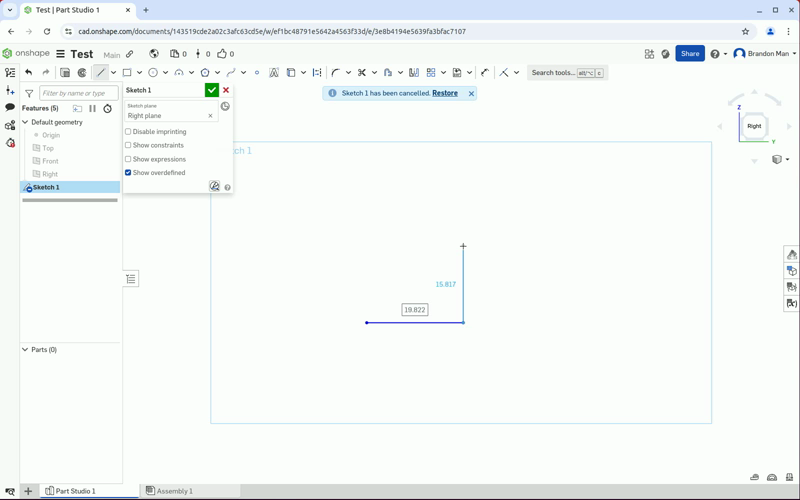
key_up(shift)
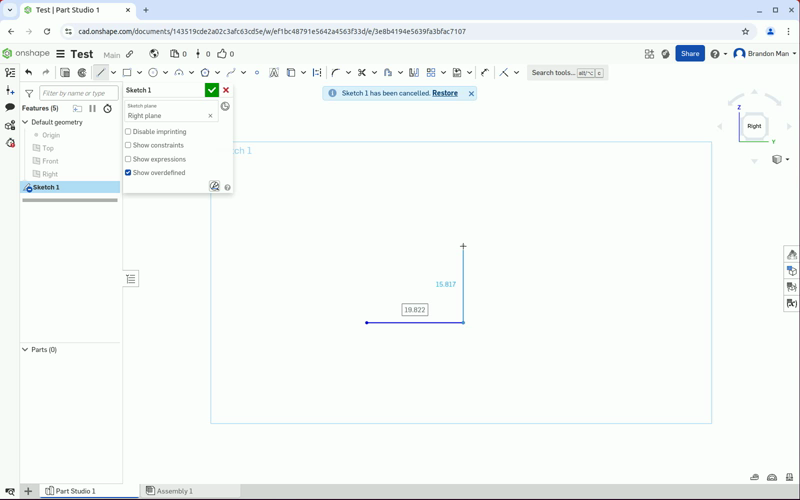
key_down(shift)
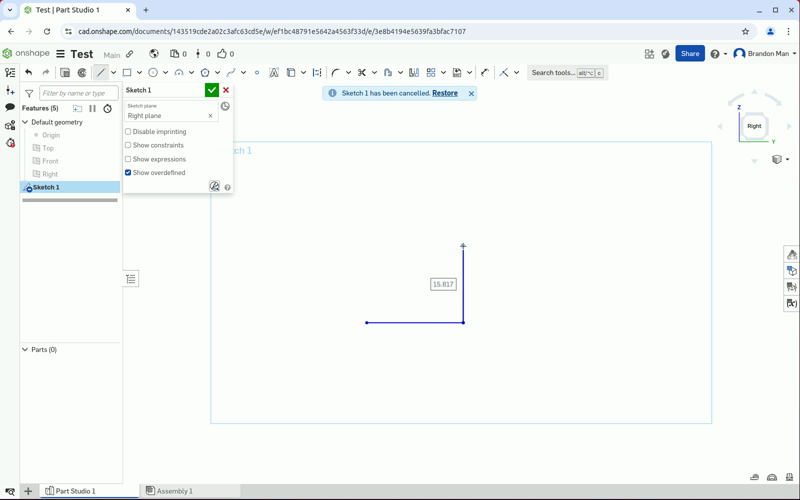
mouse_move(493, 245)
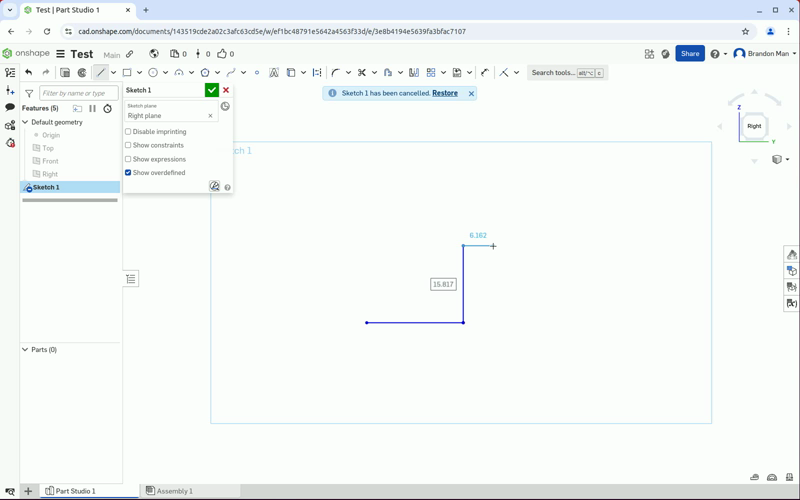
mouse_move(460, 245)
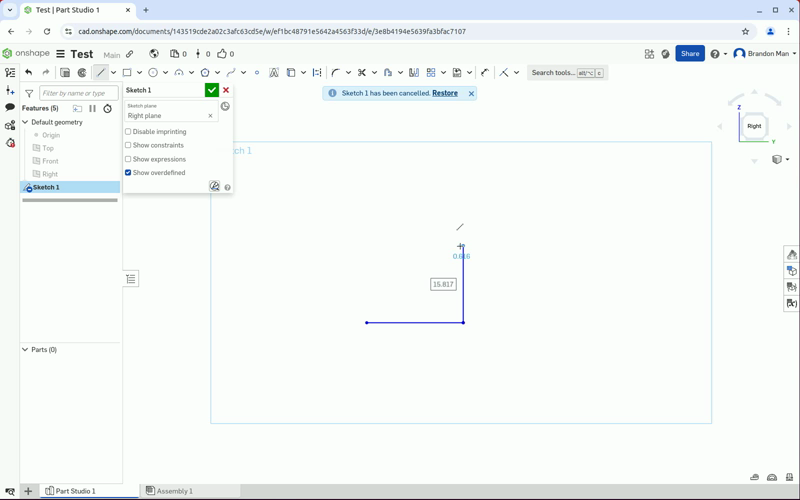
scroll(6)
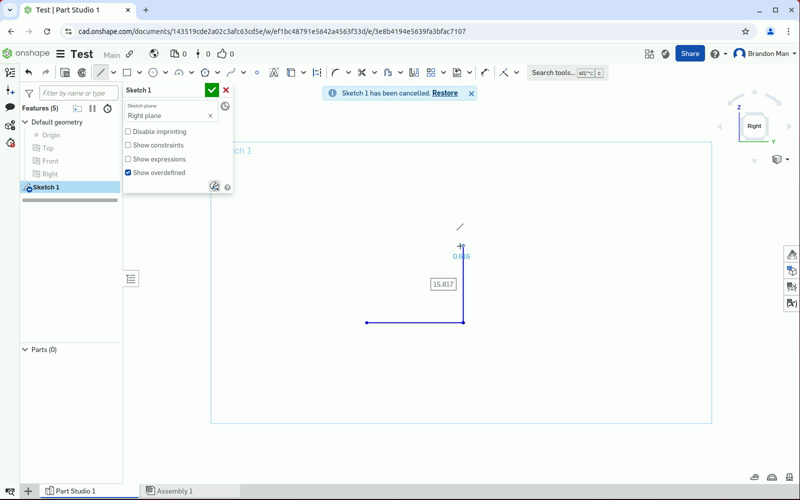
scroll(6)
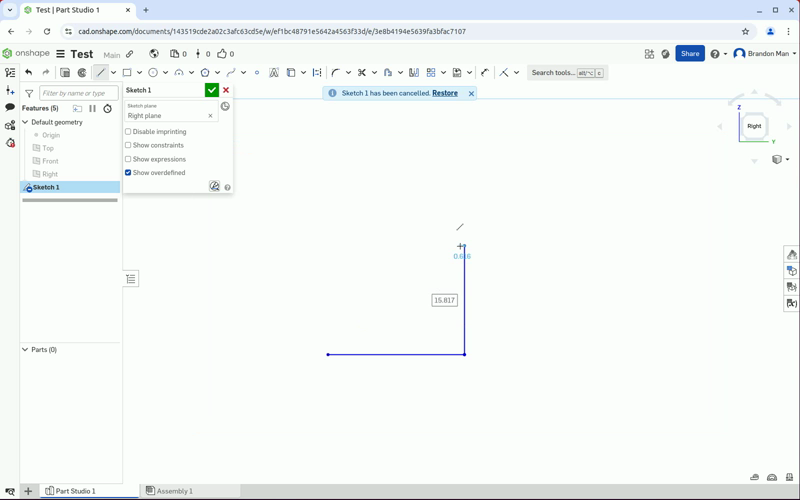
scroll(6)
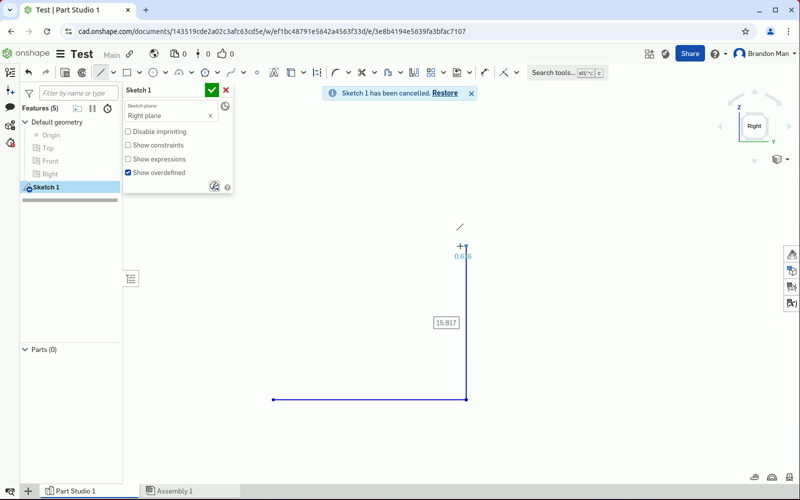
scroll(6)
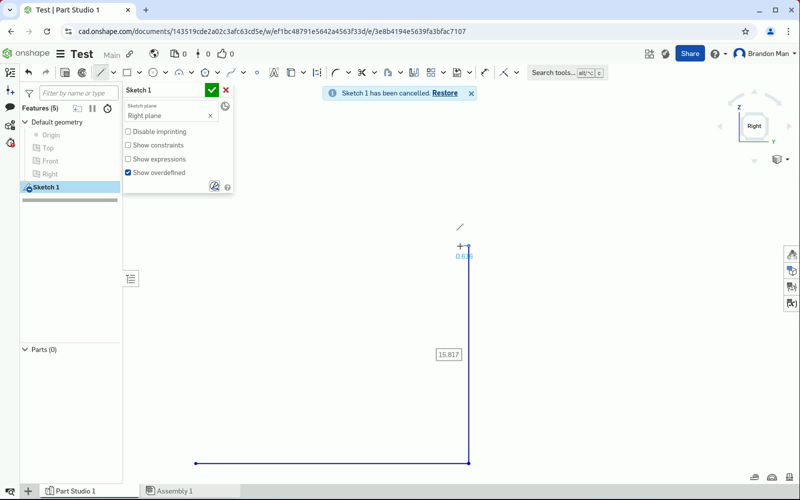
scroll(6)
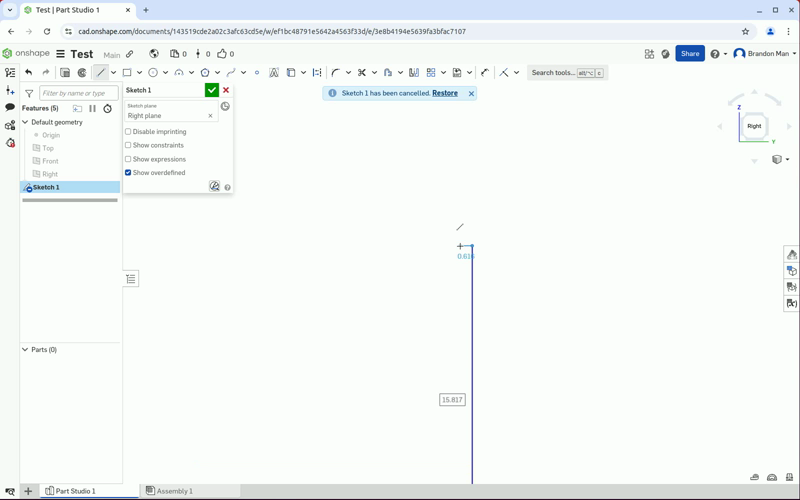
scroll(6)
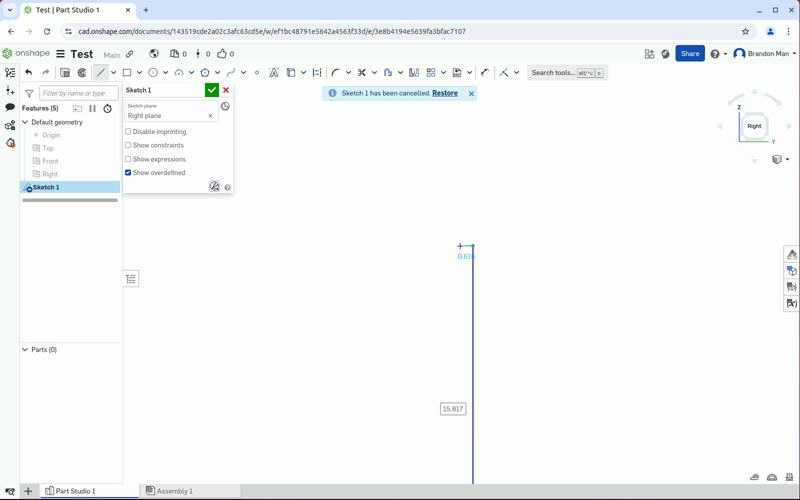
scroll(6)
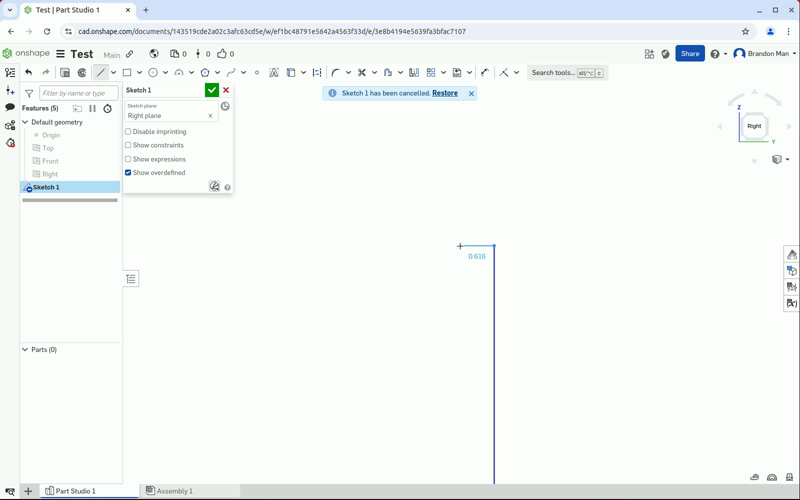
click(460, 245)
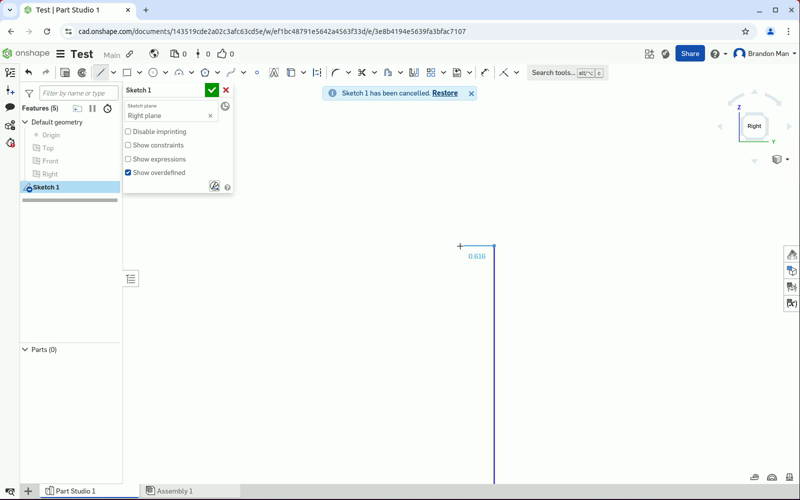
scroll(-6)
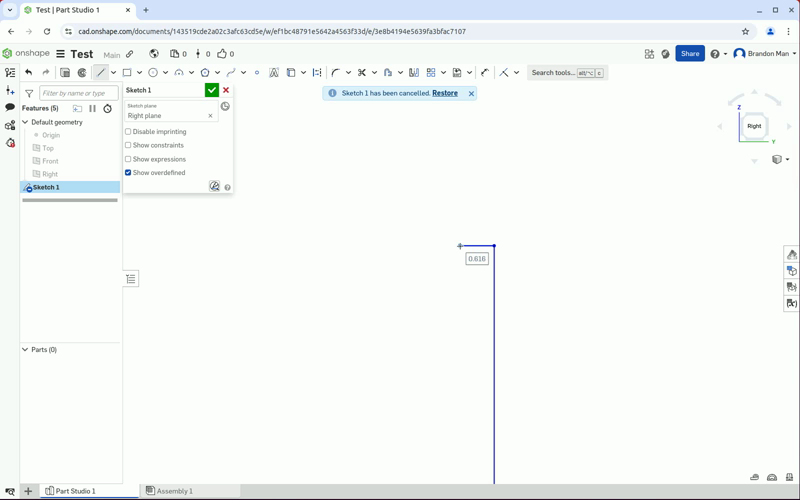
scroll(-6)
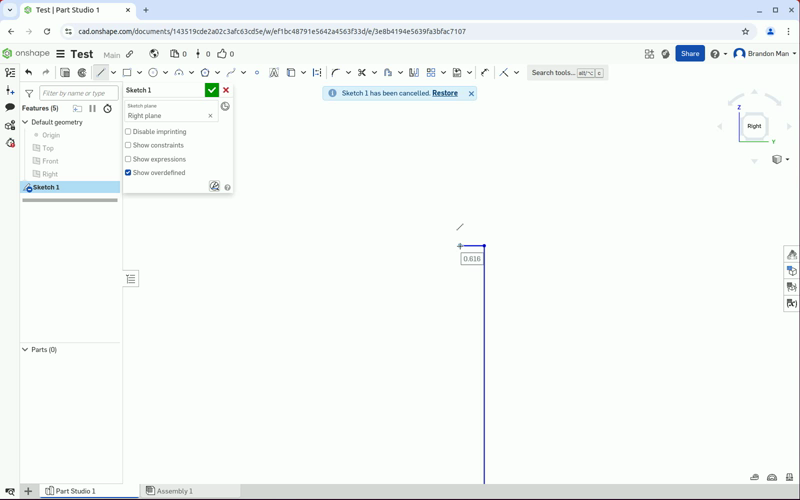
scroll(-6)
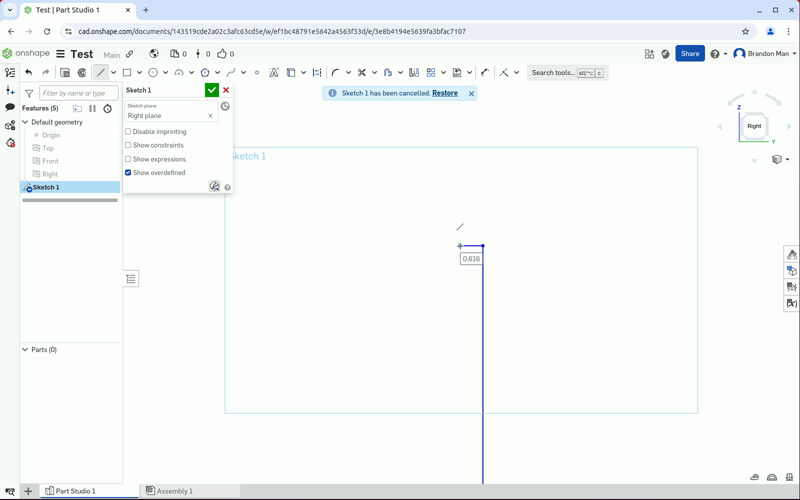
scroll(-6)
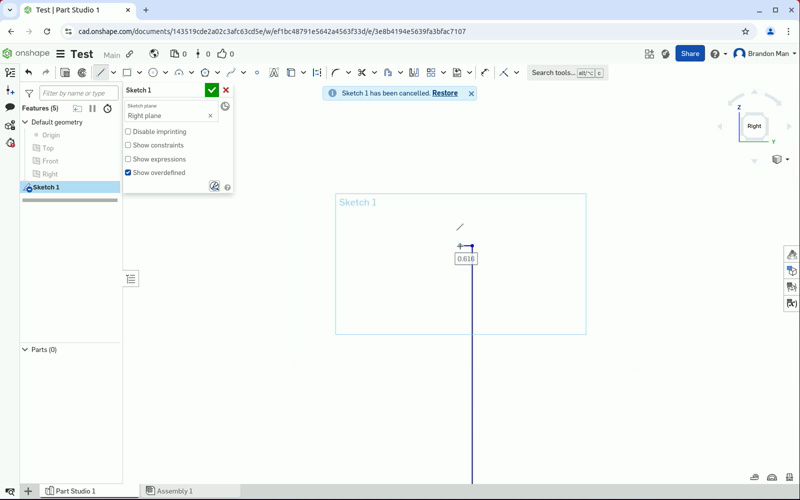
scroll(-6)
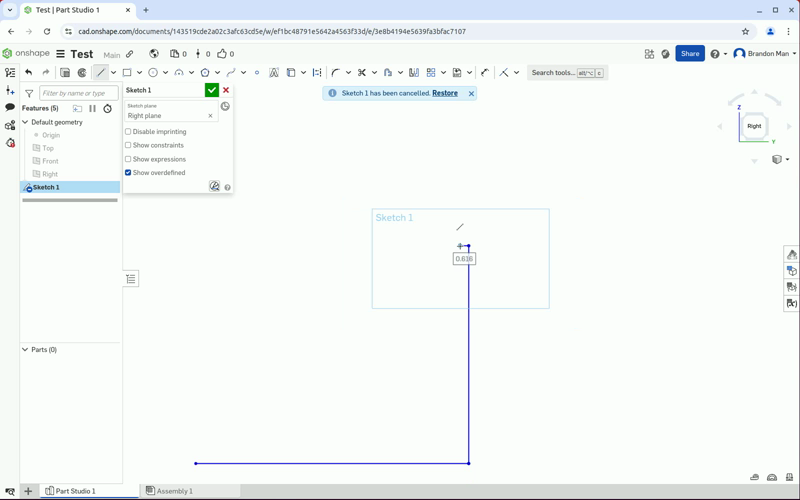
scroll(-6)
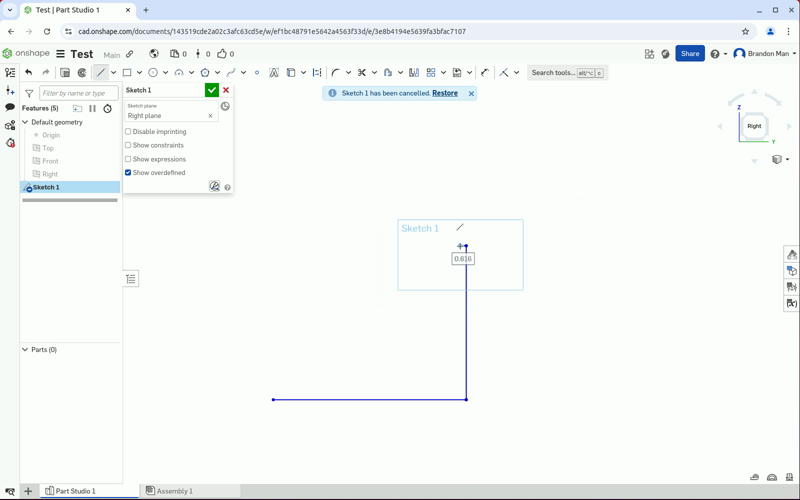
scroll(-6)
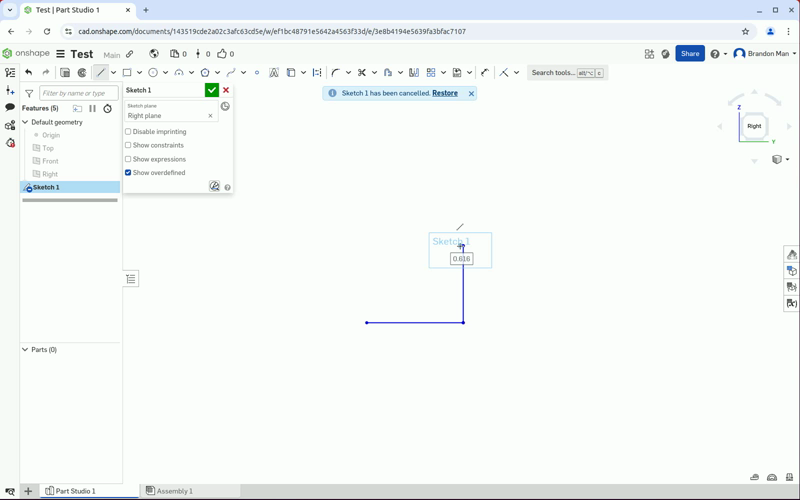
key_up(shift)
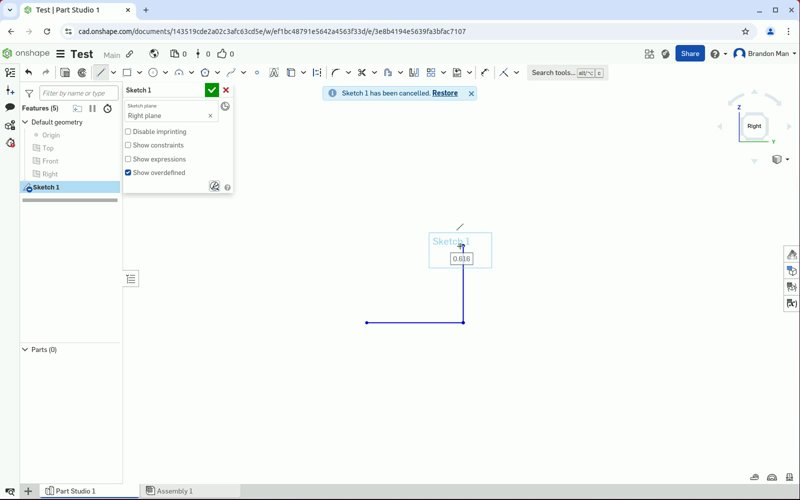
key_down(shift)
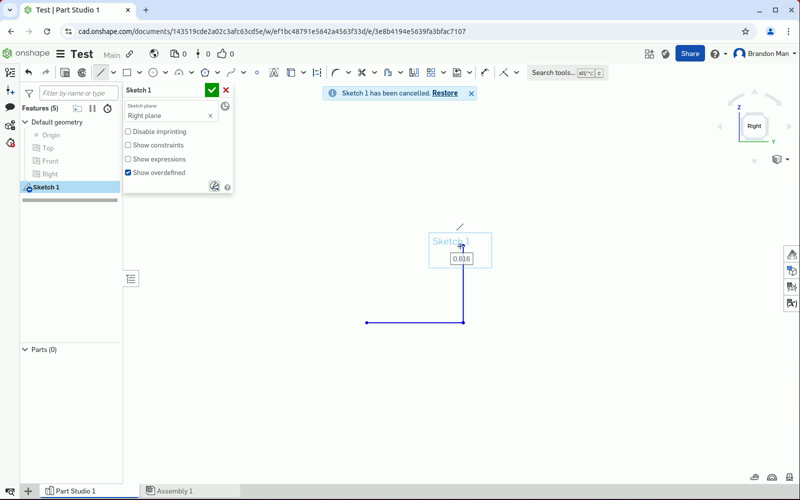
mouse_move(460, 319)
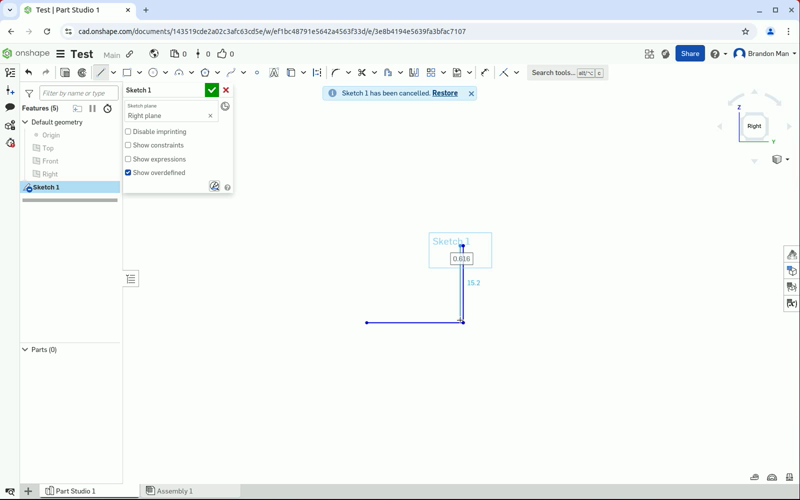
scroll(6)
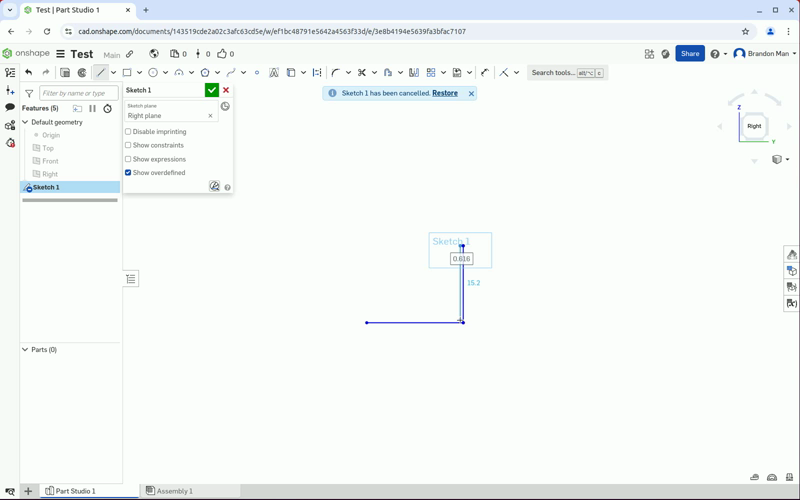
scroll(6)
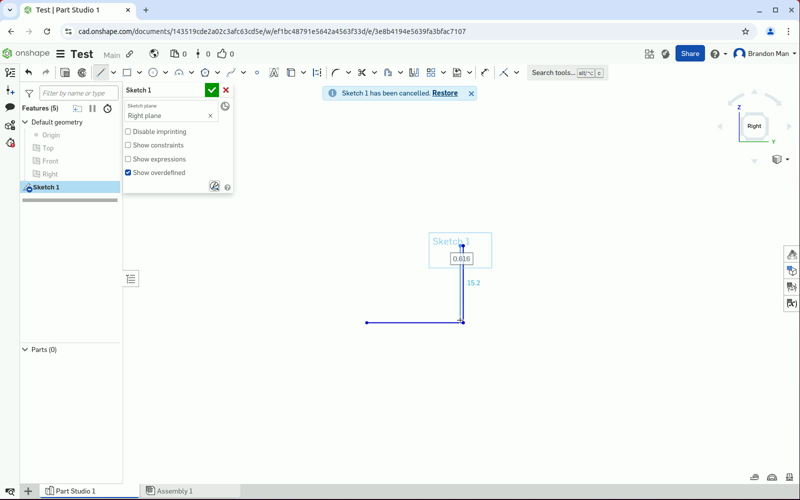
scroll(6)
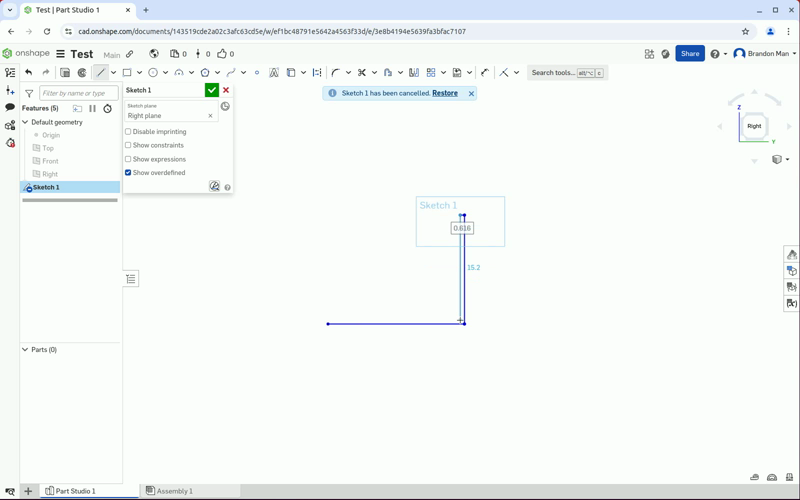
scroll(6)
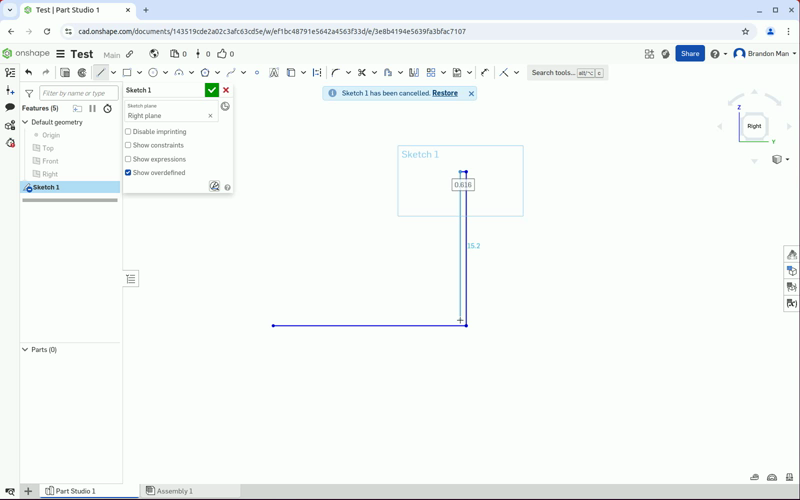
scroll(6)
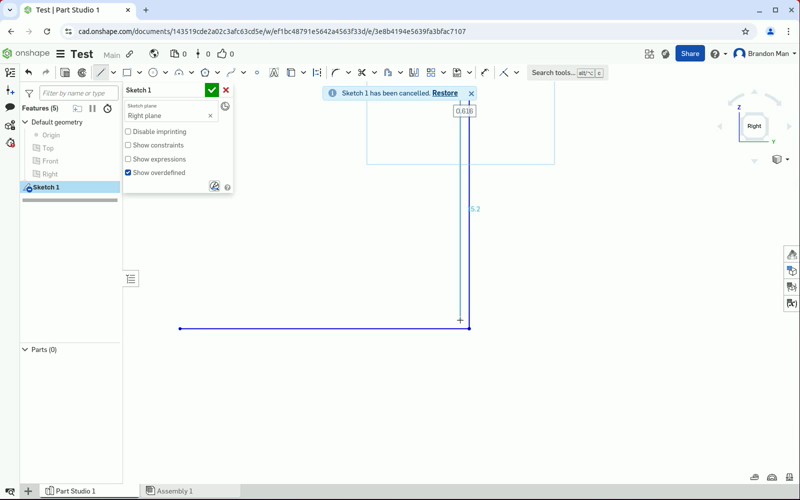
scroll(6)
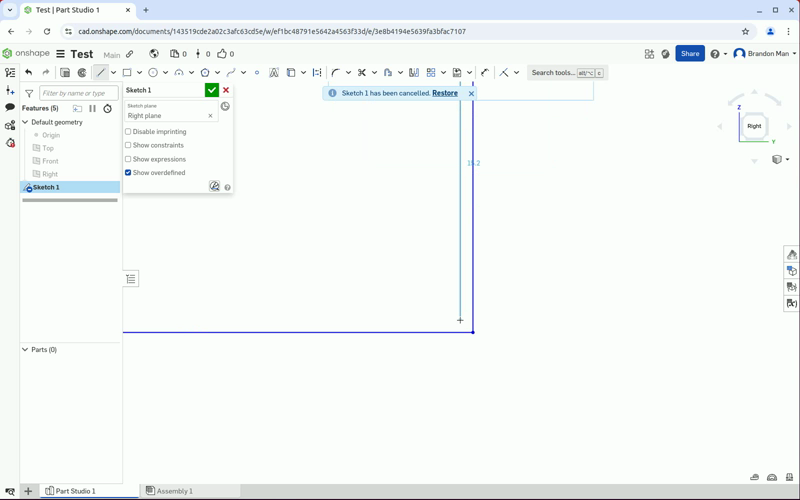
scroll(6)
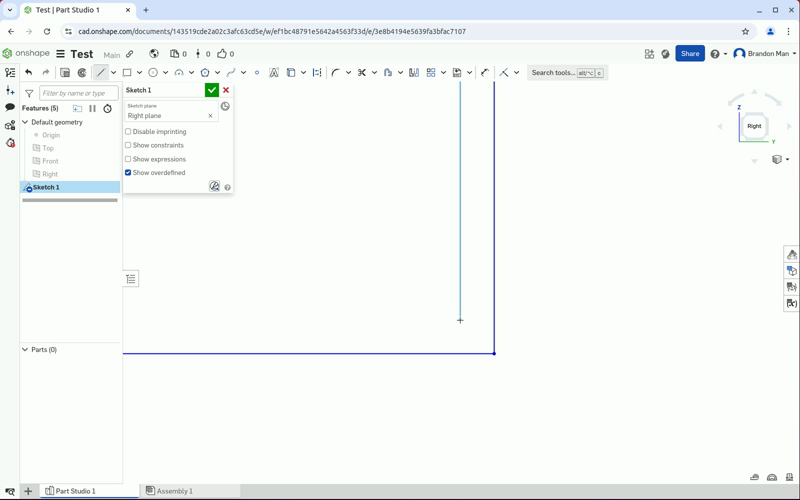
click(460, 319)
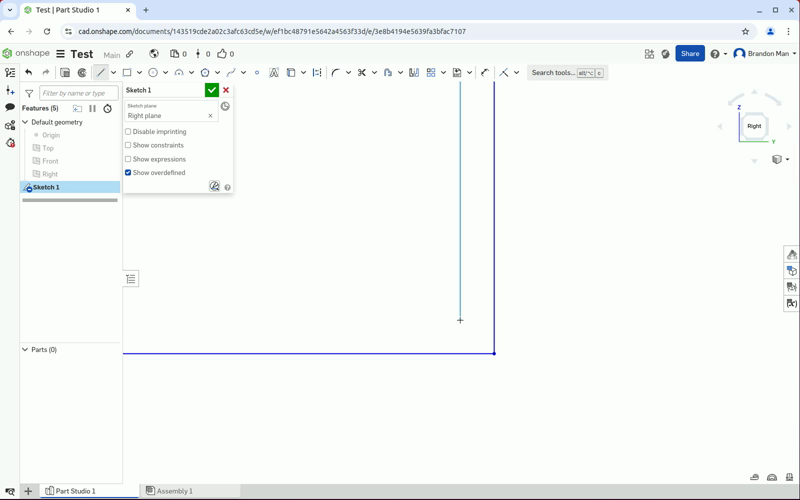
scroll(-6)
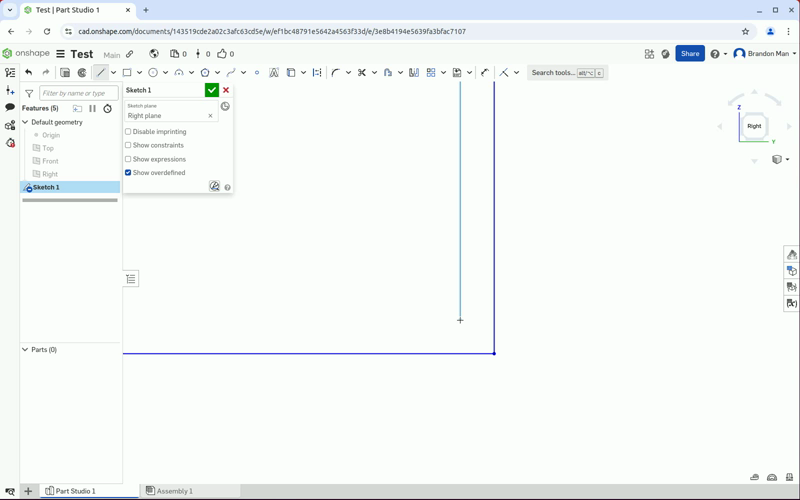
scroll(-6)
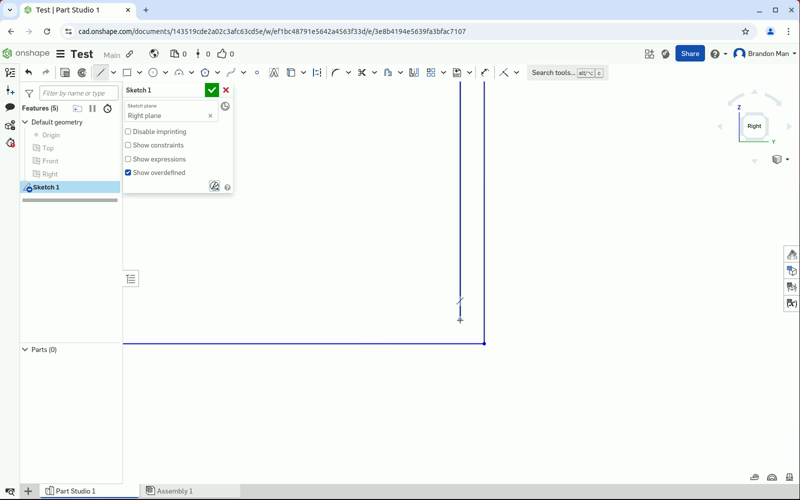
scroll(-6)
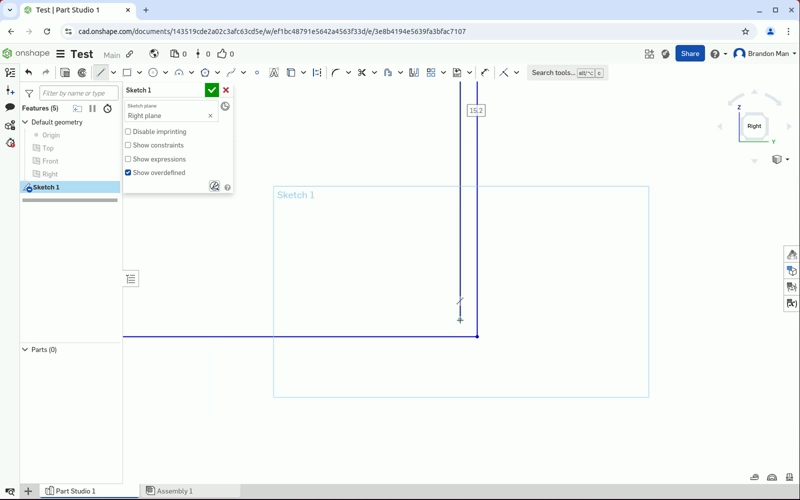
scroll(-6)
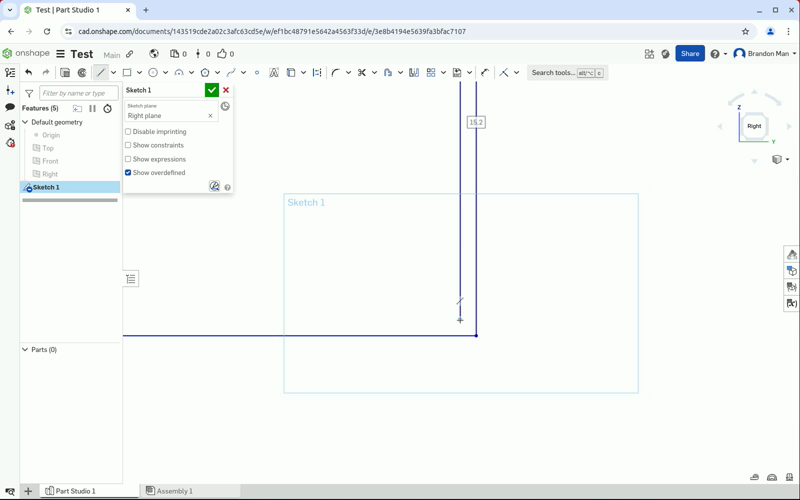
scroll(-6)
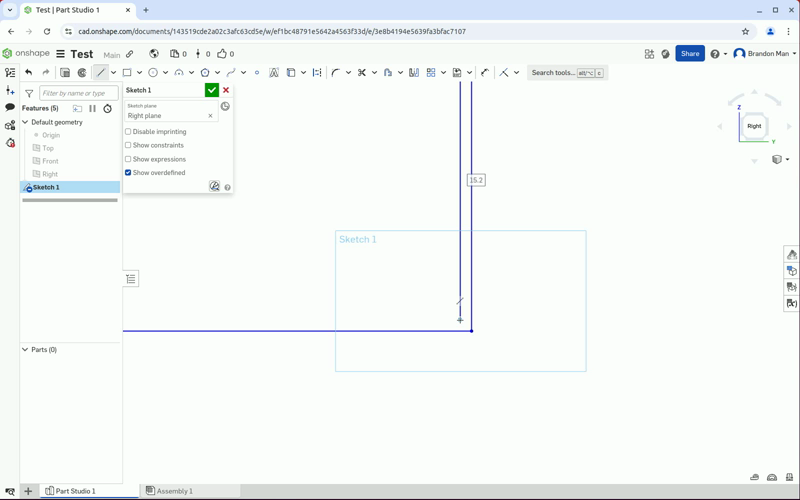
scroll(-6)
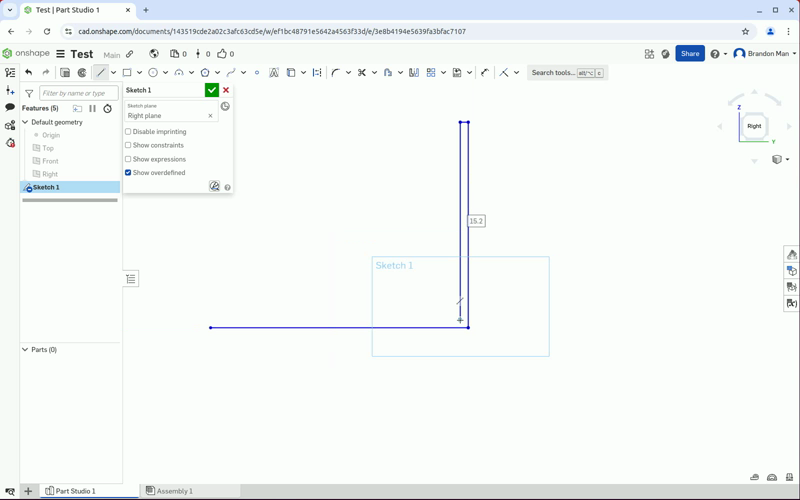
scroll(-6)
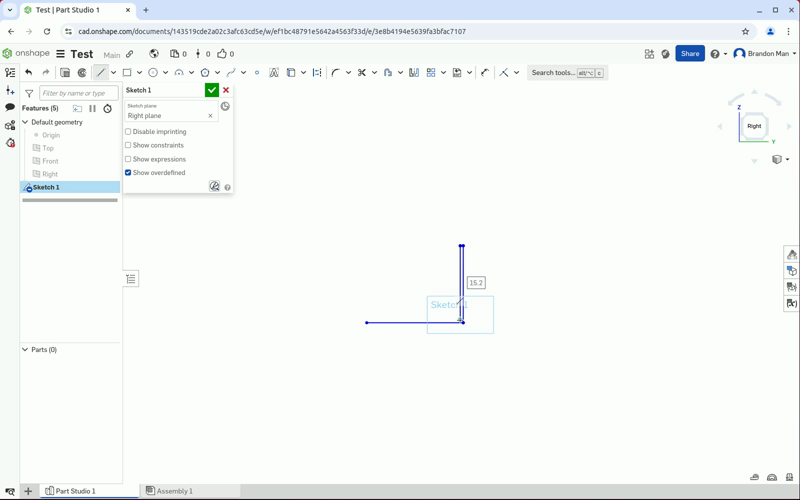
key_up(shift)
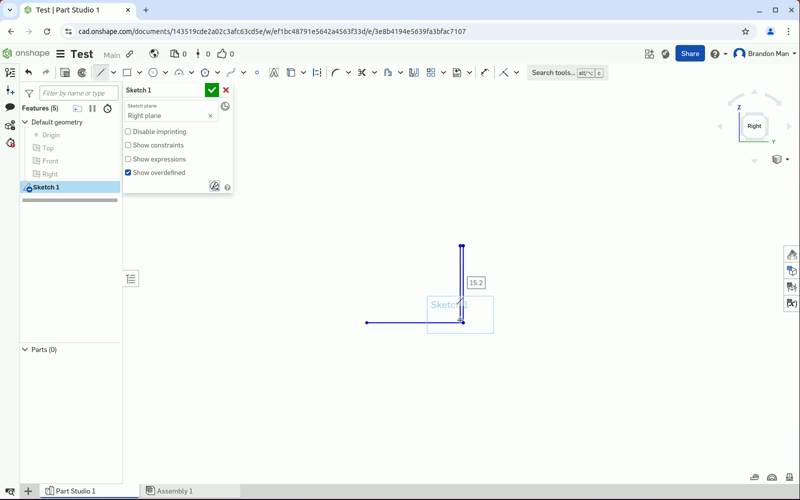
key_down(shift)
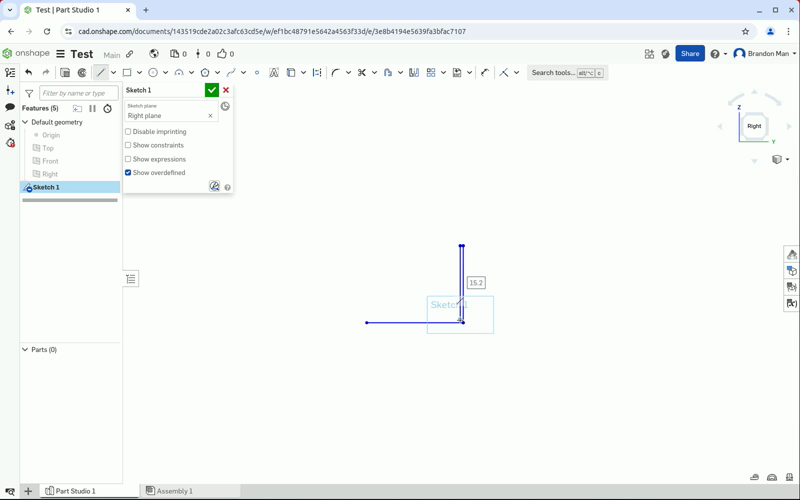
mouse_move(366, 319)
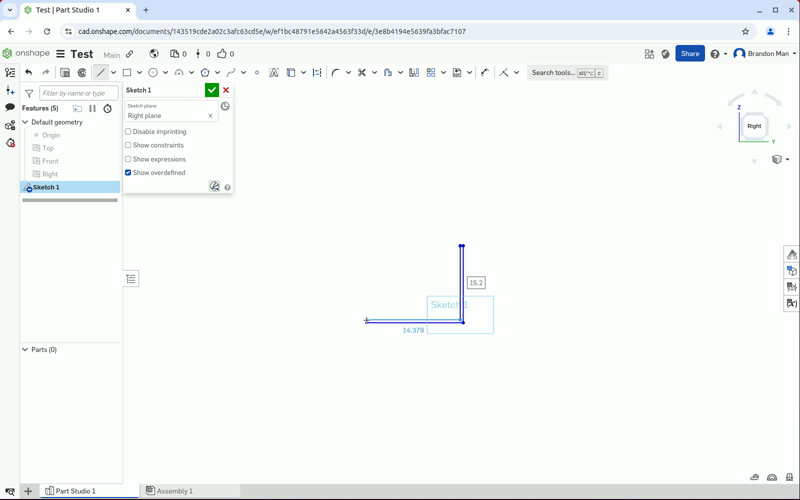
scroll(6)
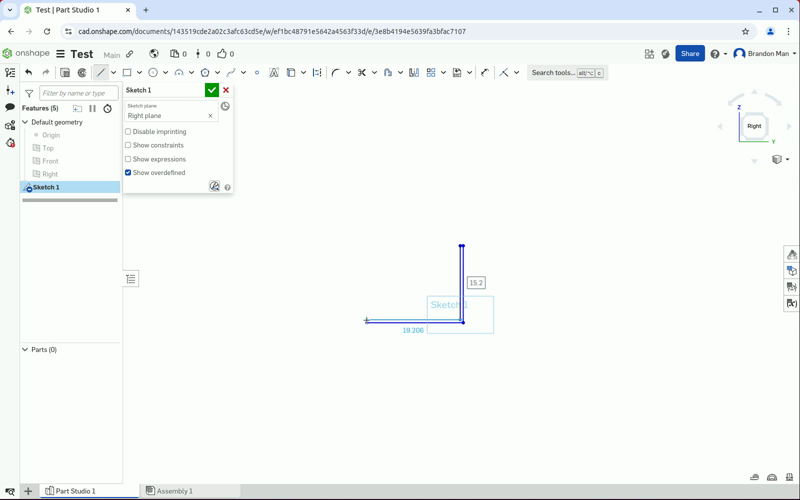
scroll(6)
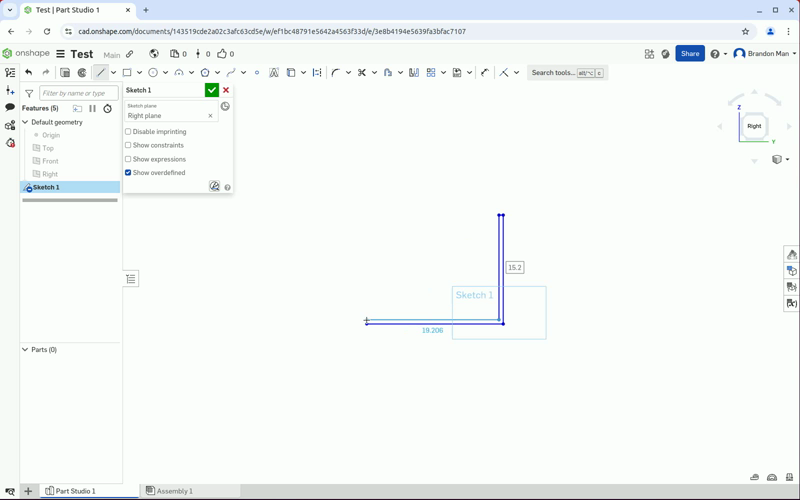
scroll(6)
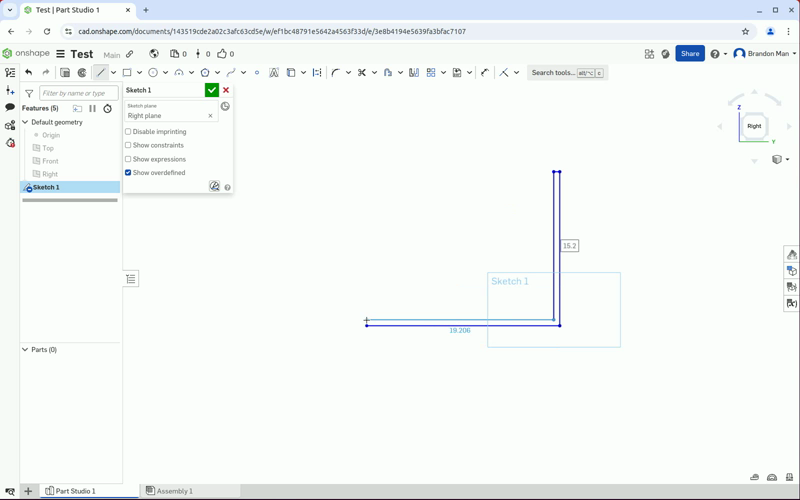
scroll(6)
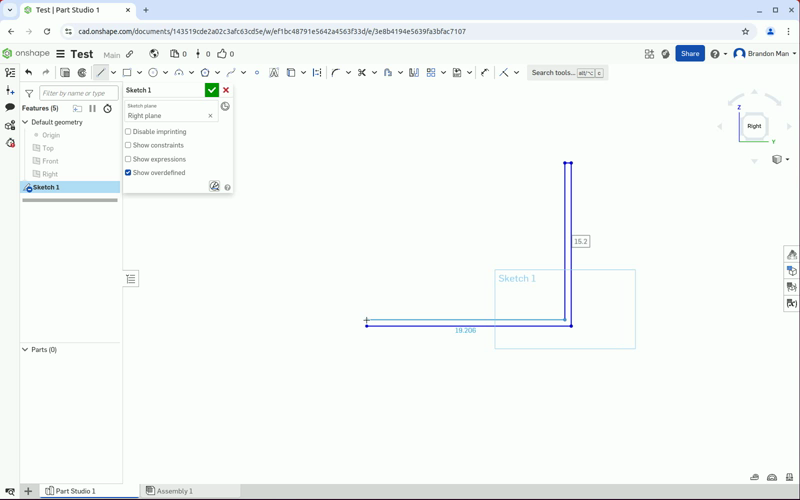
scroll(6)
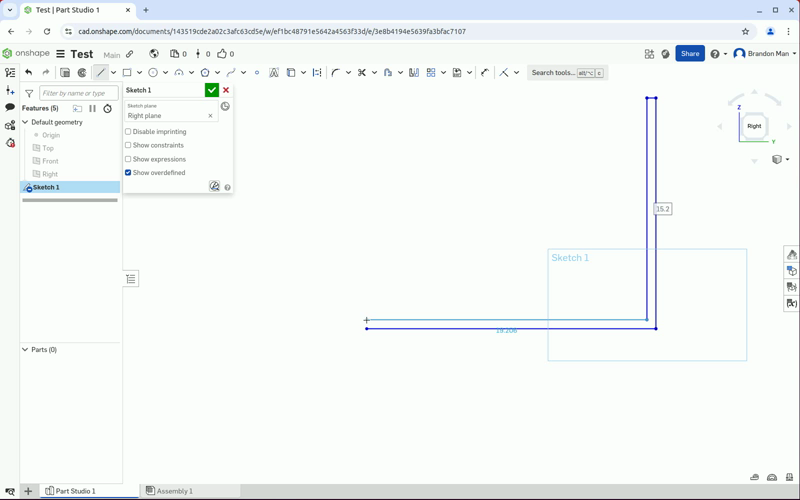
scroll(6)
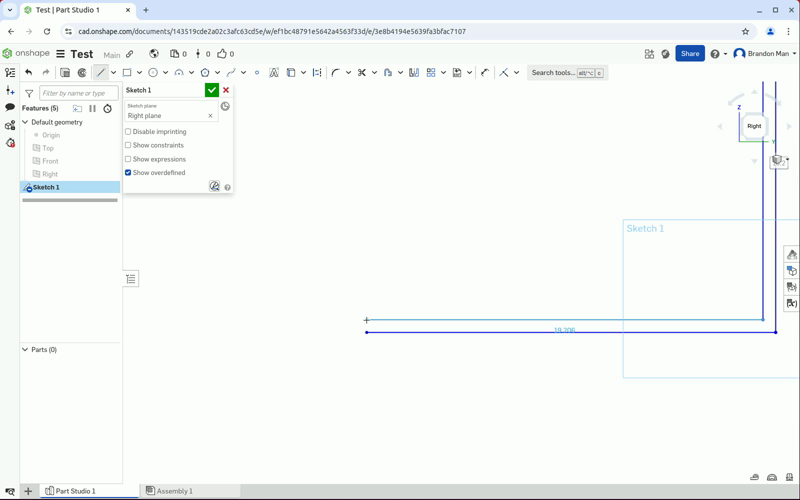
scroll(6)
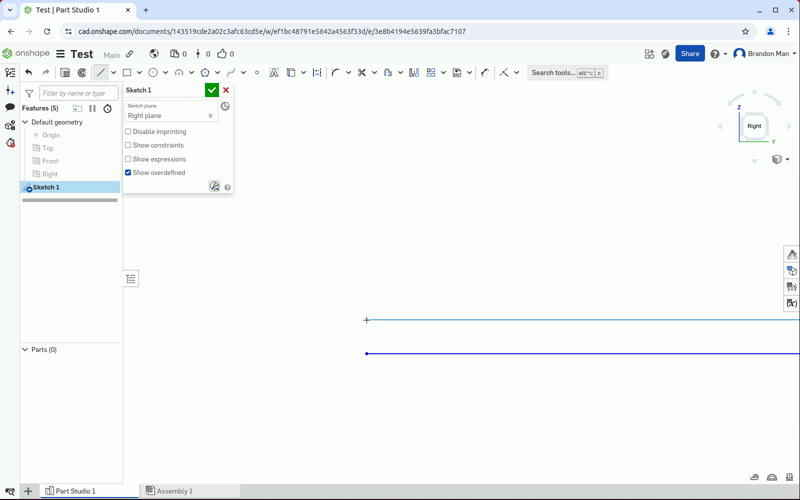
click(366, 319)
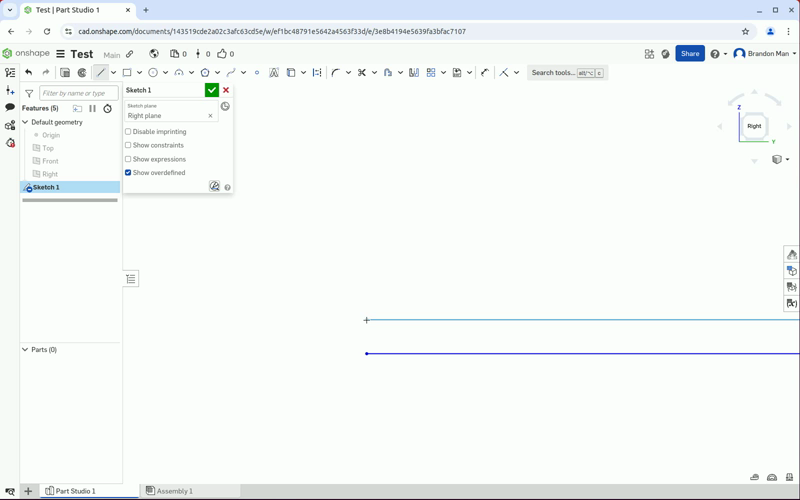
scroll(-6)
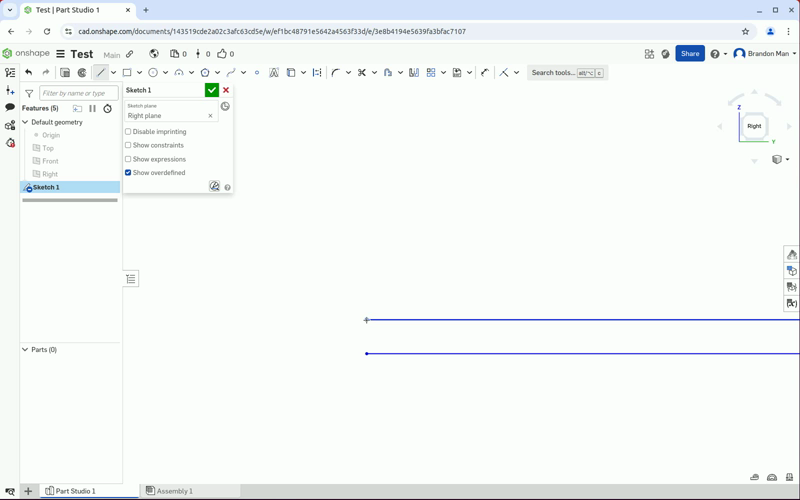
scroll(-6)
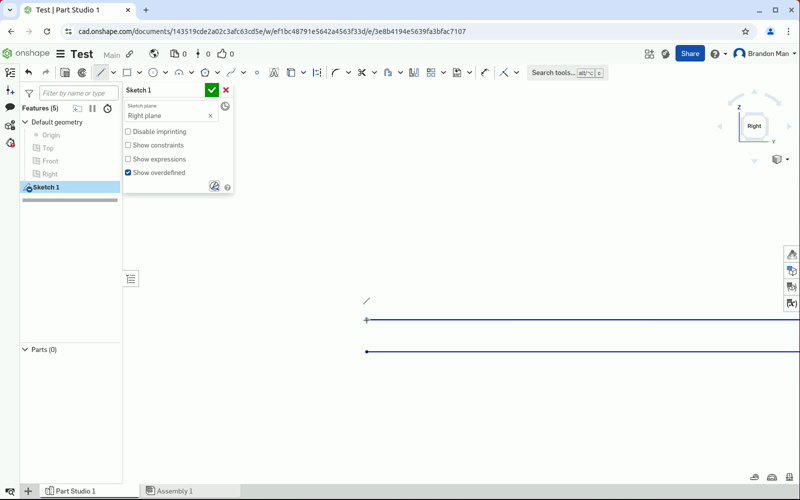
scroll(-6)
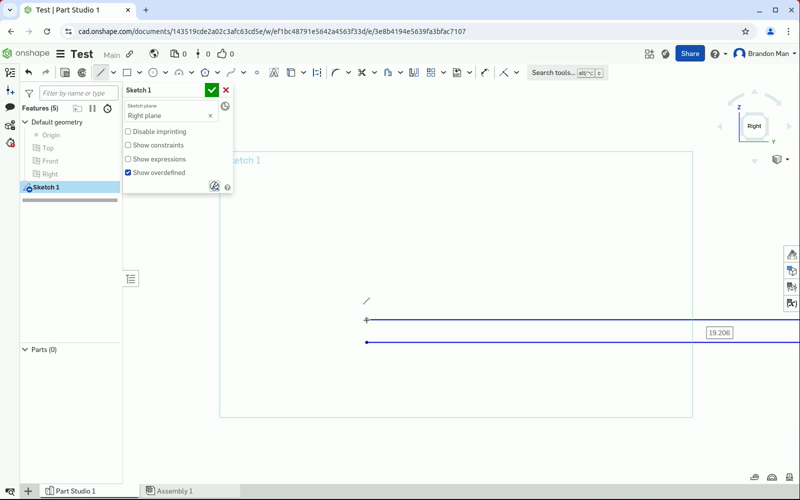
scroll(-6)
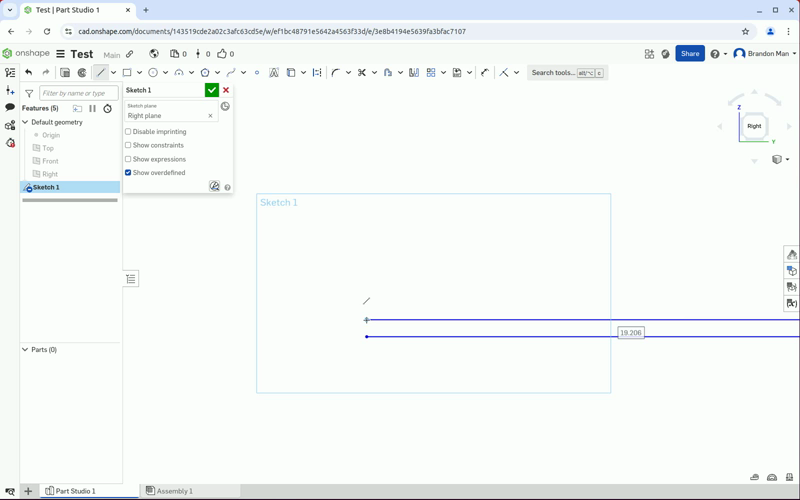
scroll(-6)
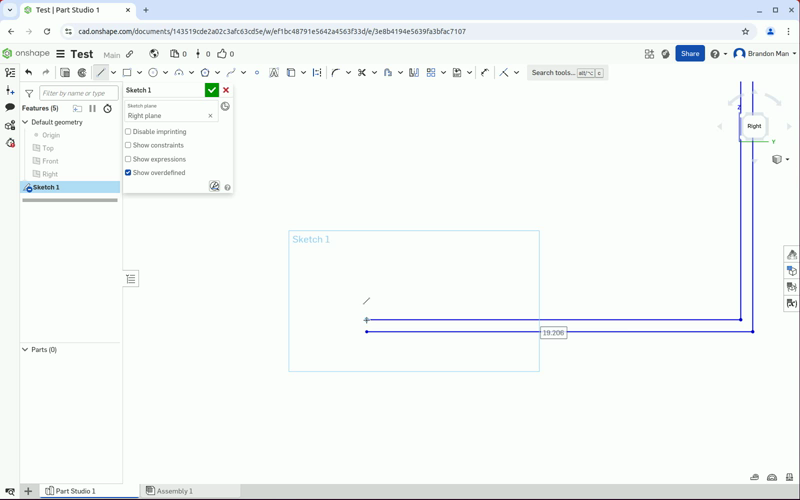
scroll(-6)
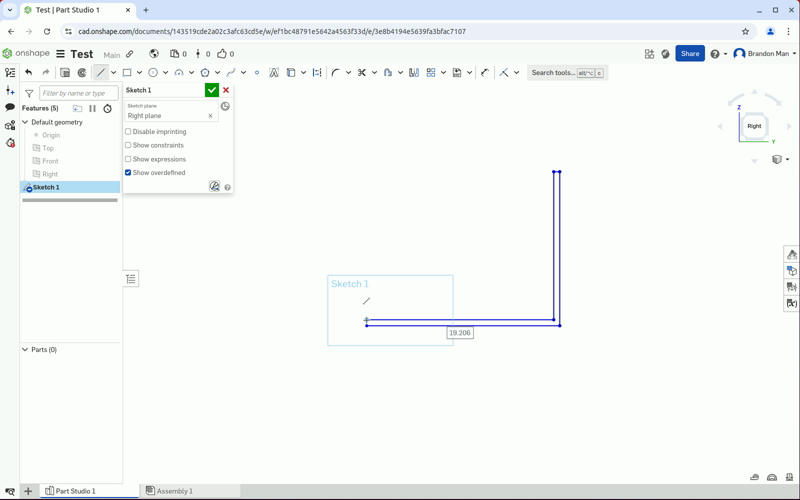
scroll(-6)
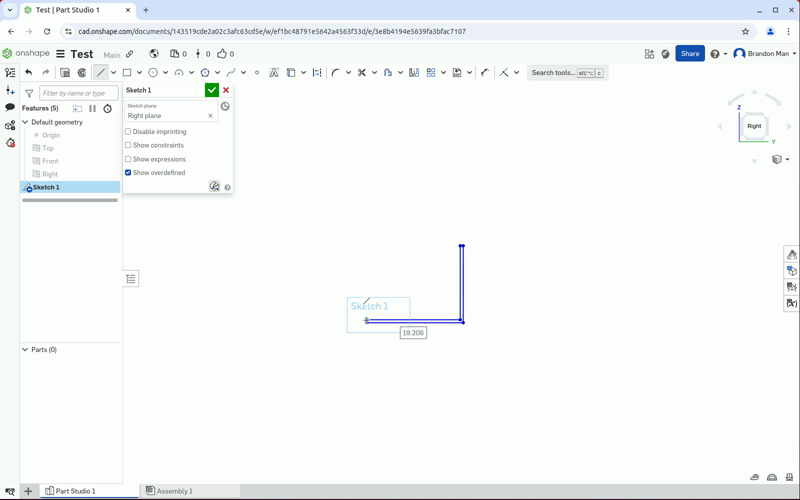
key_up(shift)
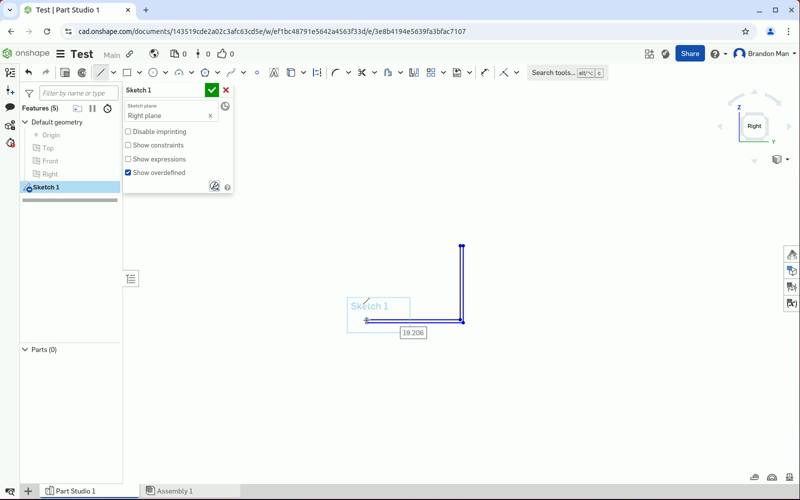
mouse_move(396, 319)
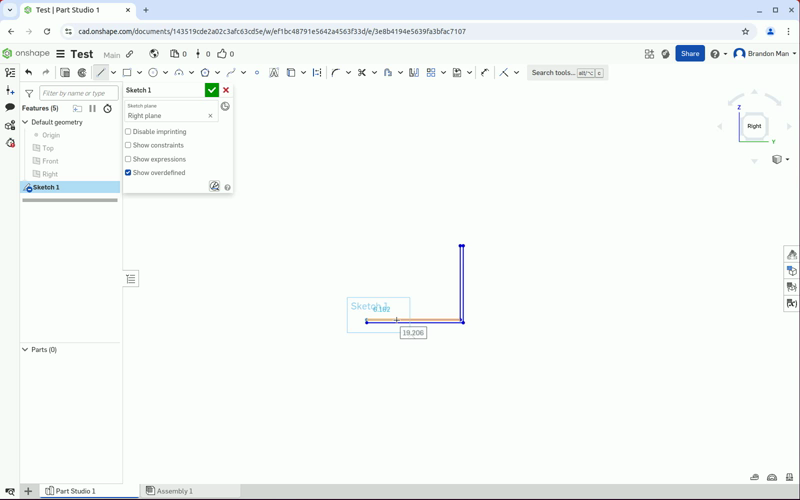
key_down(shift)
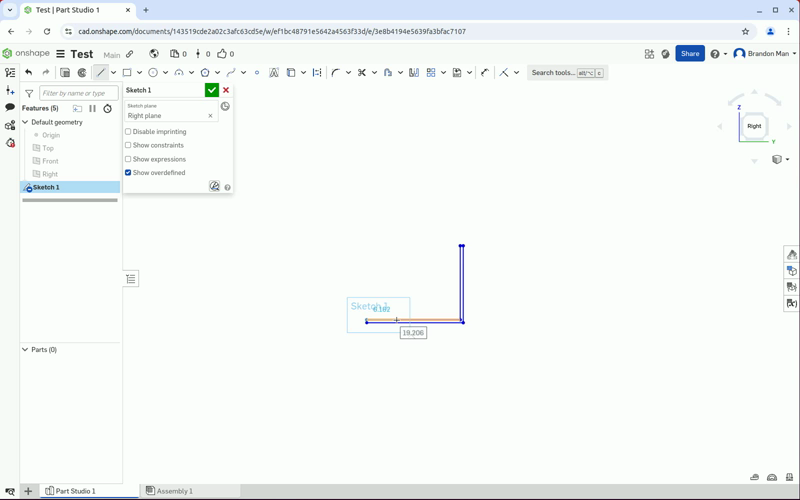
mouse_move(366, 322)
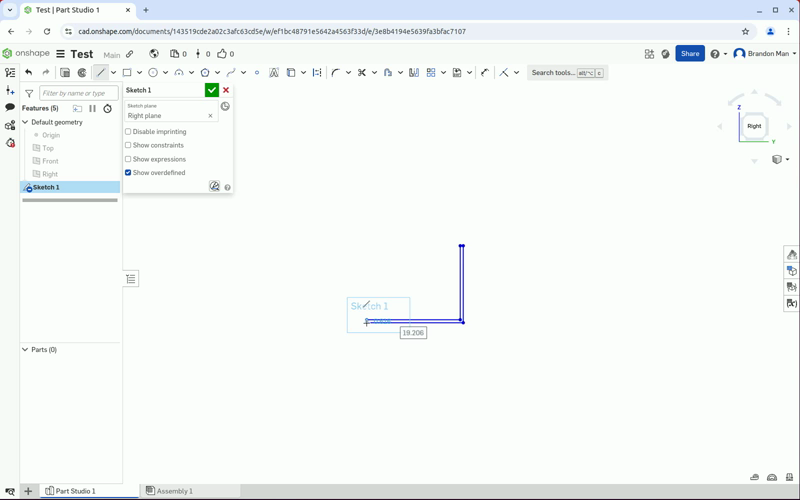
scroll(6)
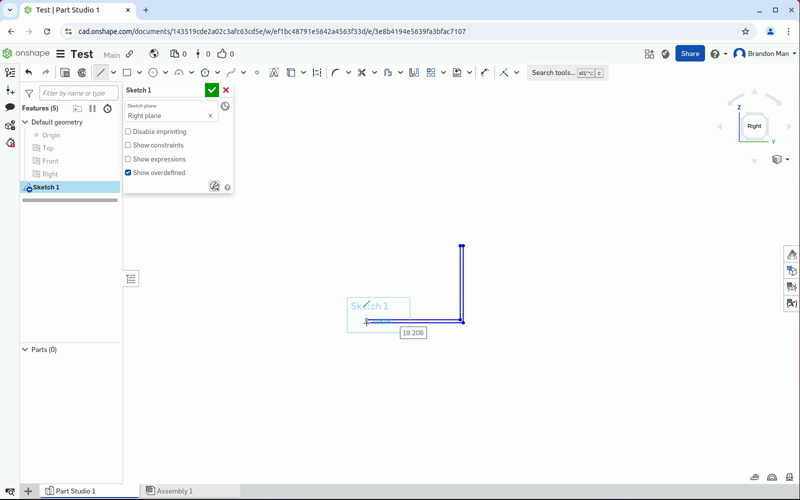
scroll(6)
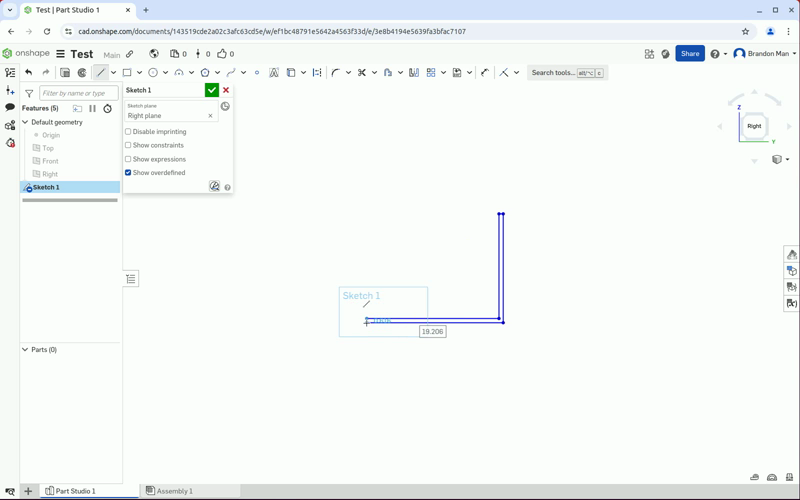
scroll(6)
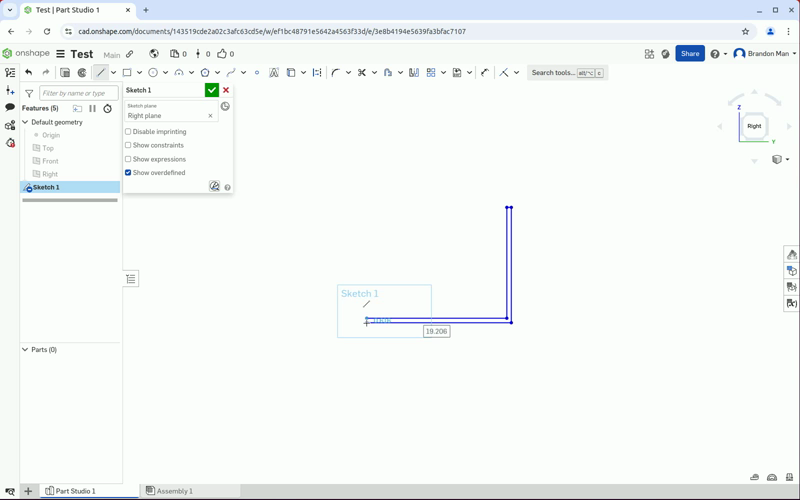
scroll(6)
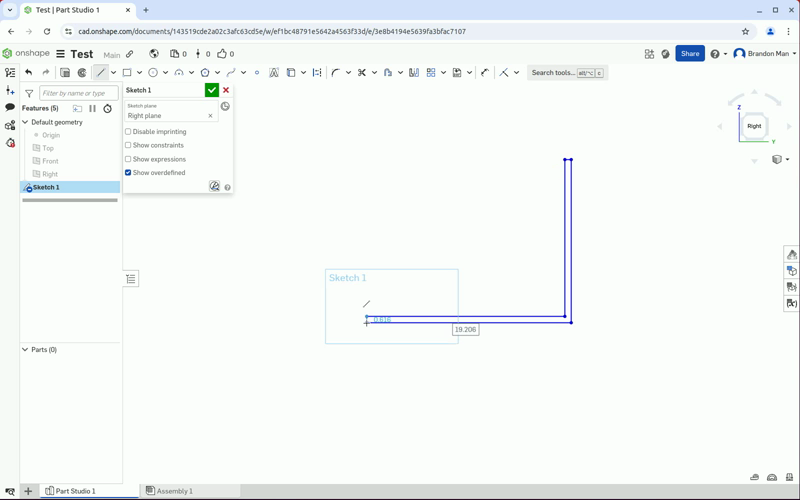
scroll(6)
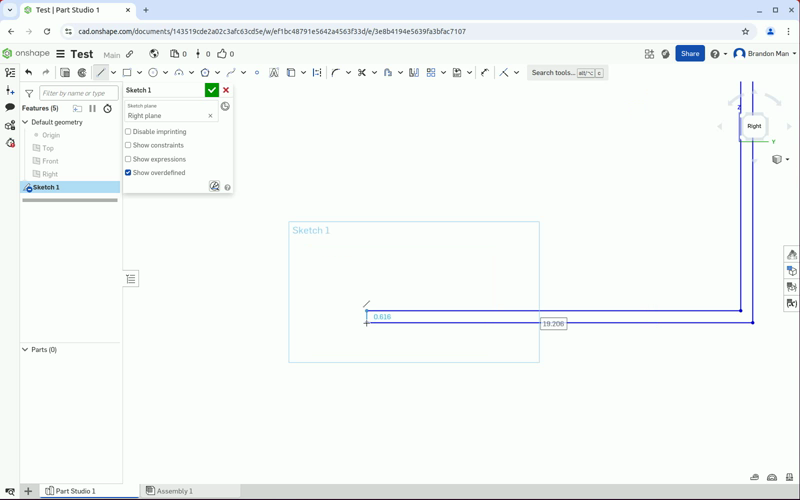
scroll(6)
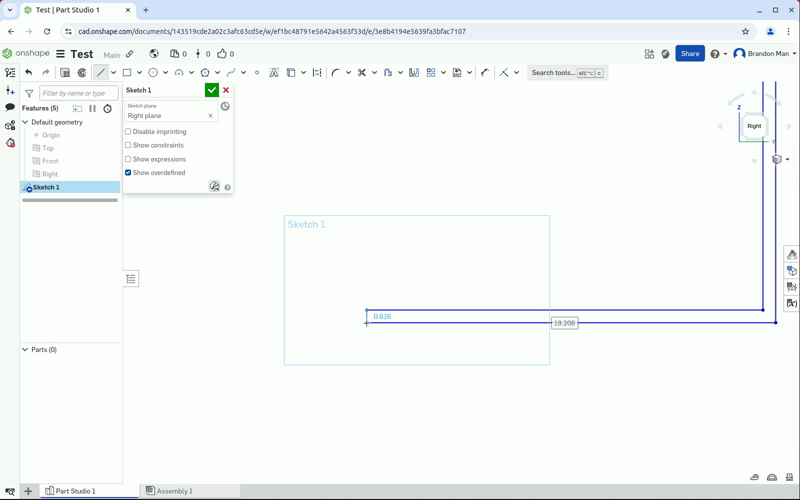
scroll(6)
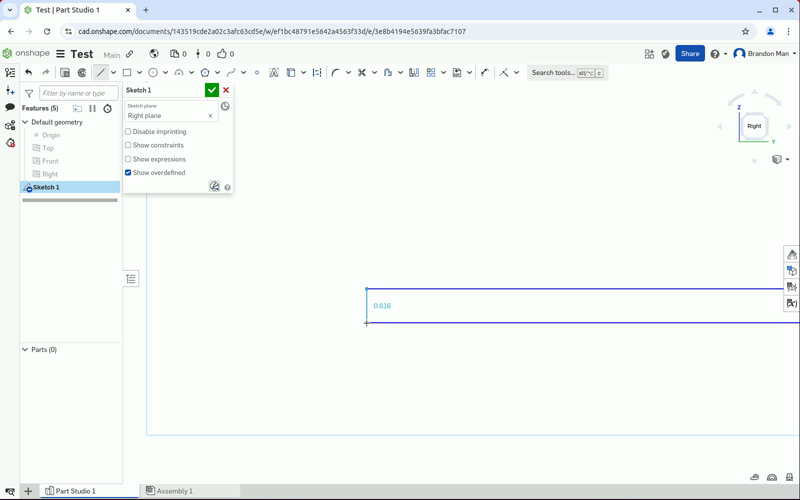
key_up(shift)
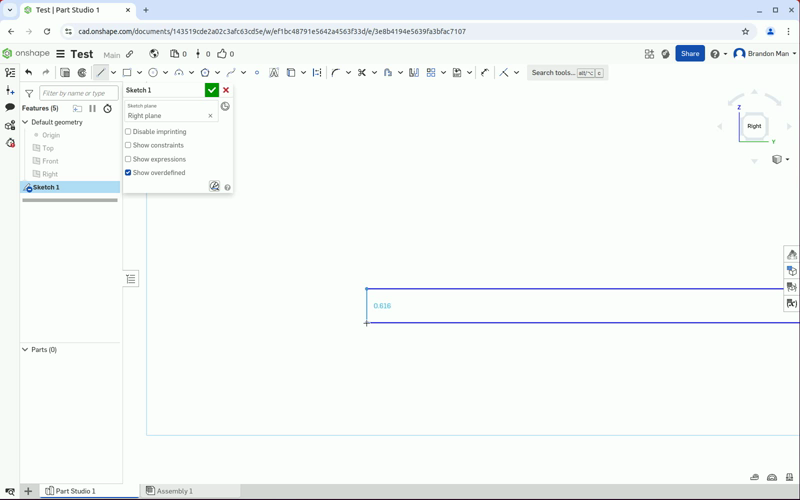
click(366, 322)
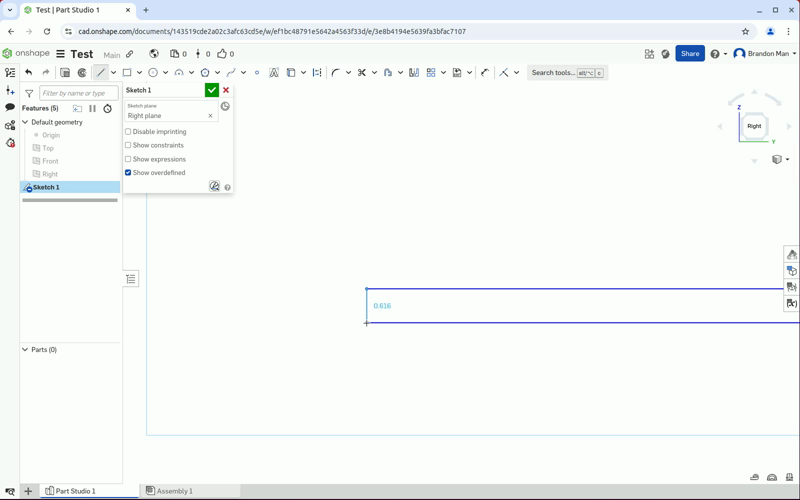
scroll(-6)
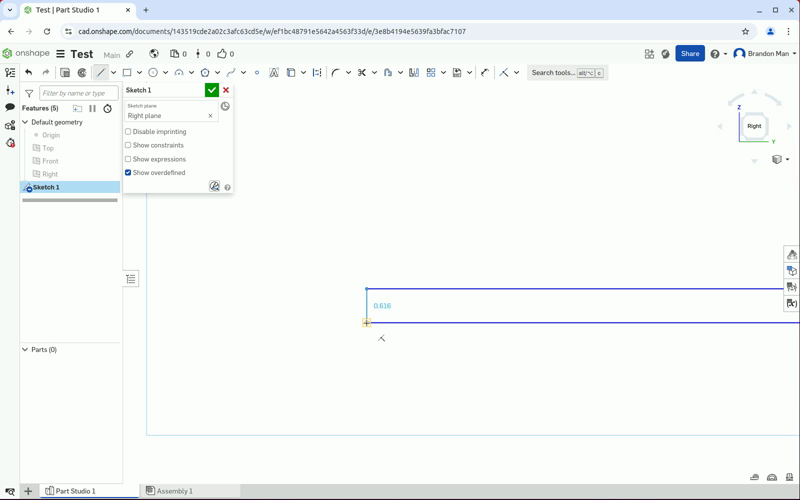
scroll(-6)
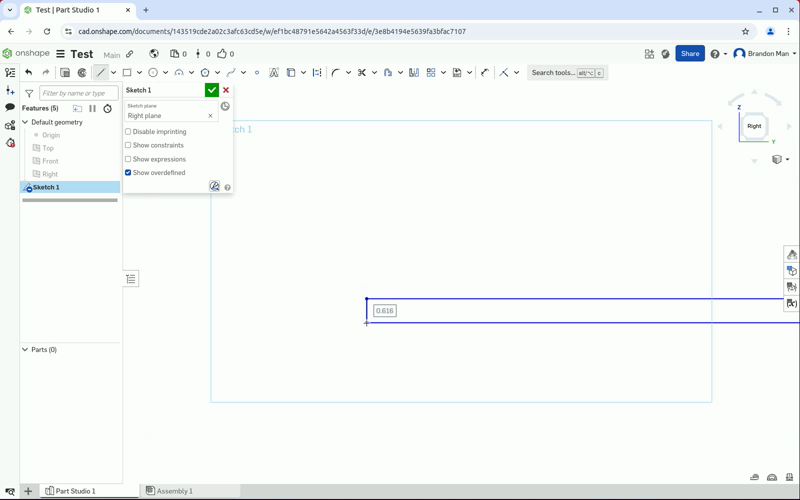
scroll(-6)
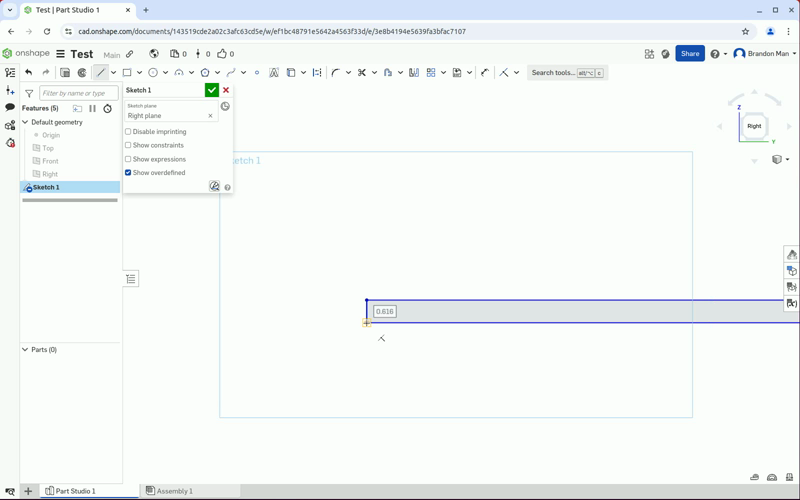
scroll(-6)
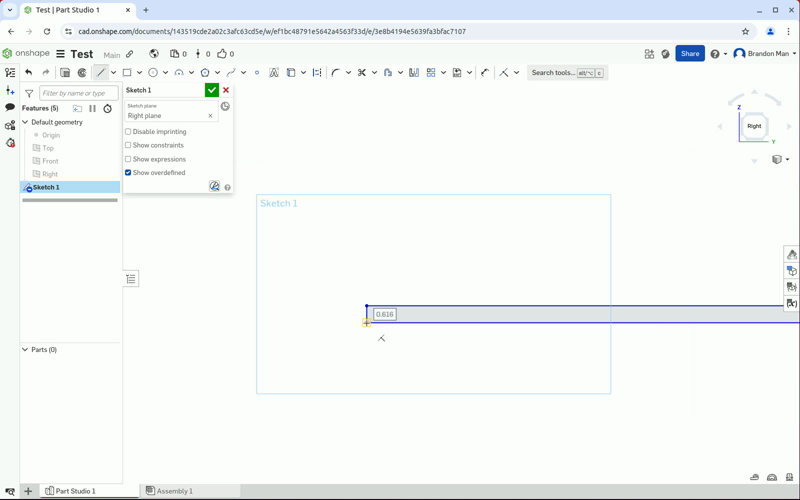
scroll(-6)
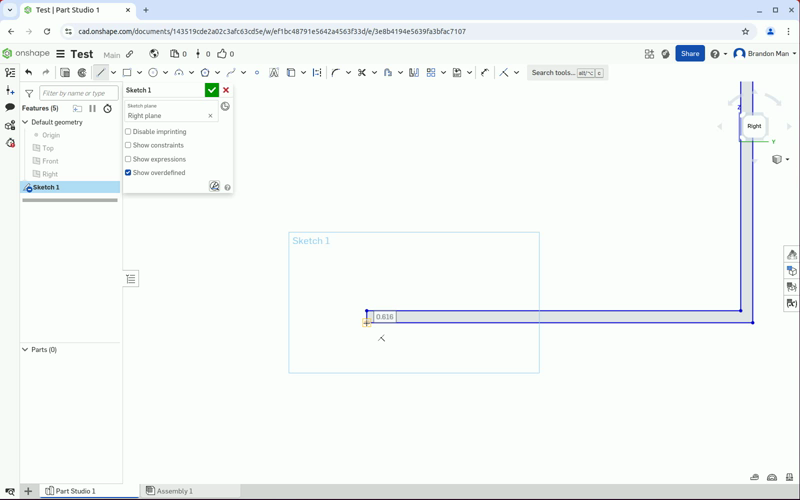
scroll(-6)
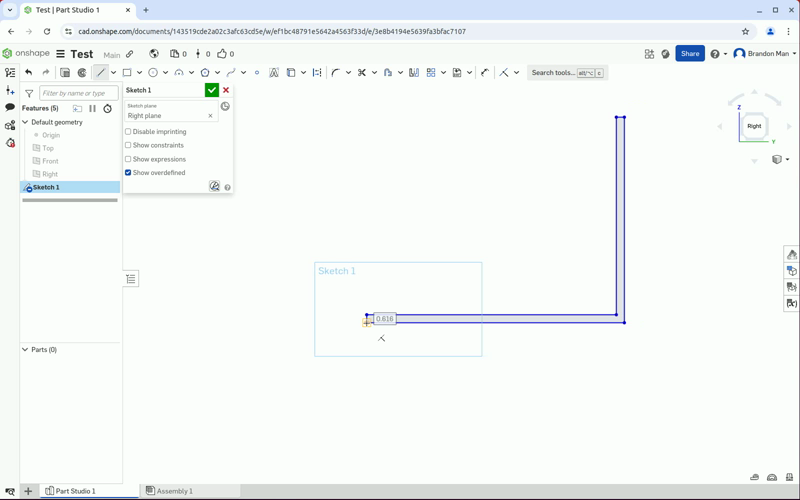
scroll(-6)
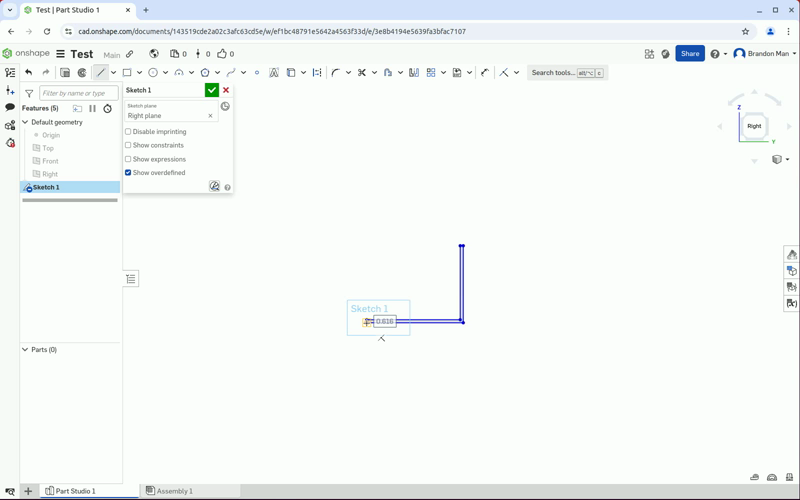
key(esc)
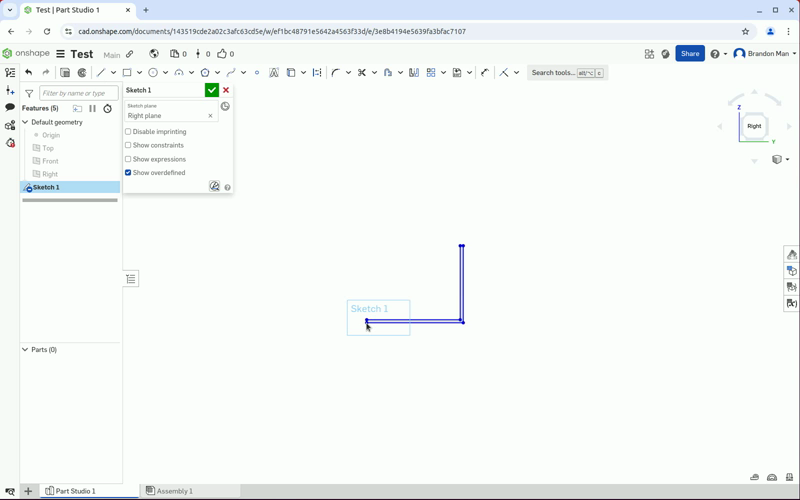
mouse_move(461, 296)
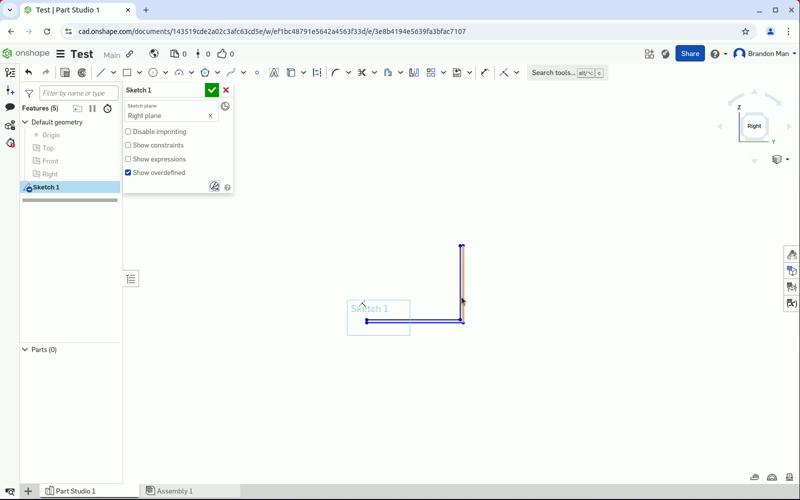
scroll(6)
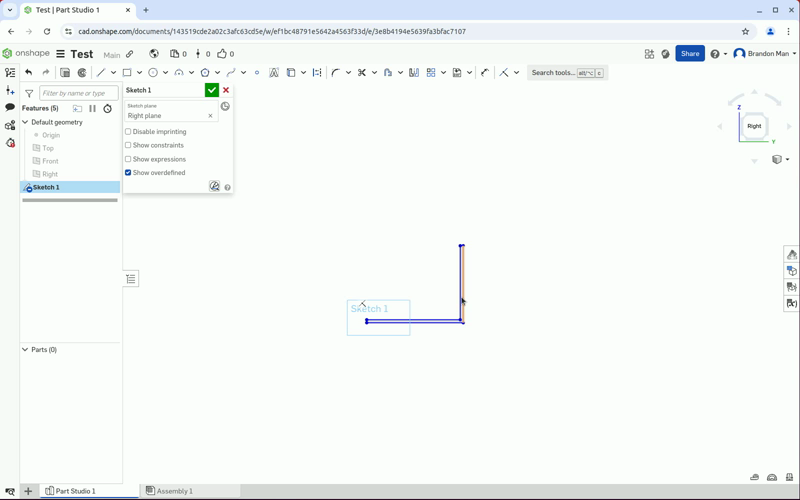
scroll(6)
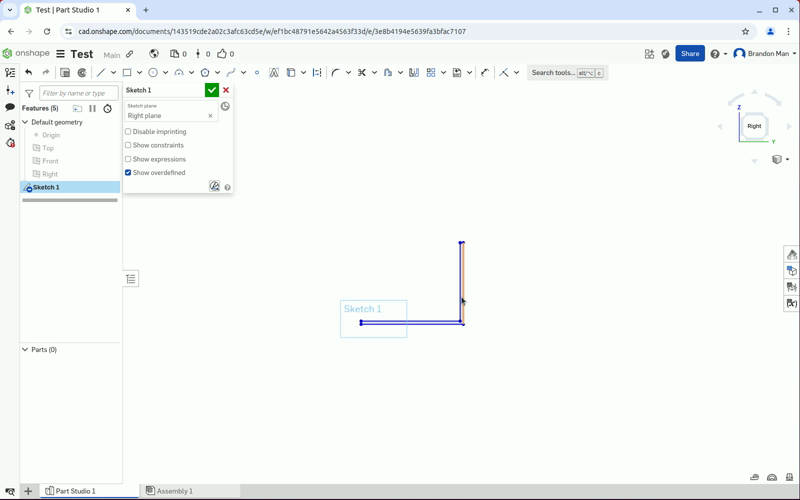
scroll(6)
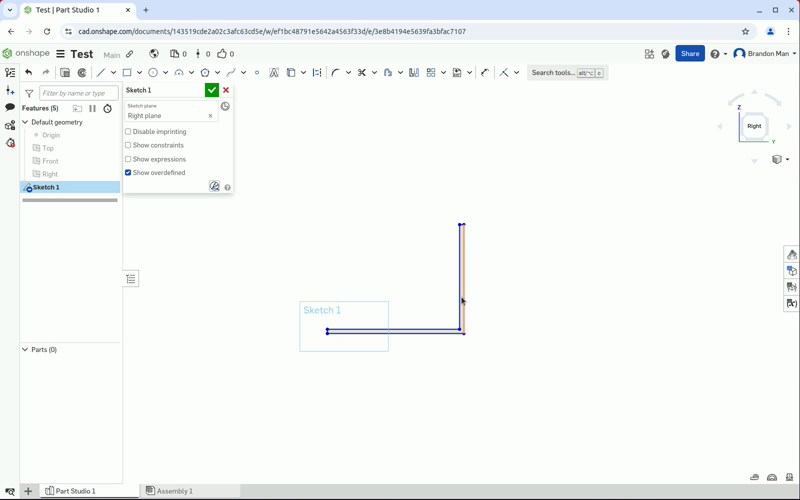
scroll(6)
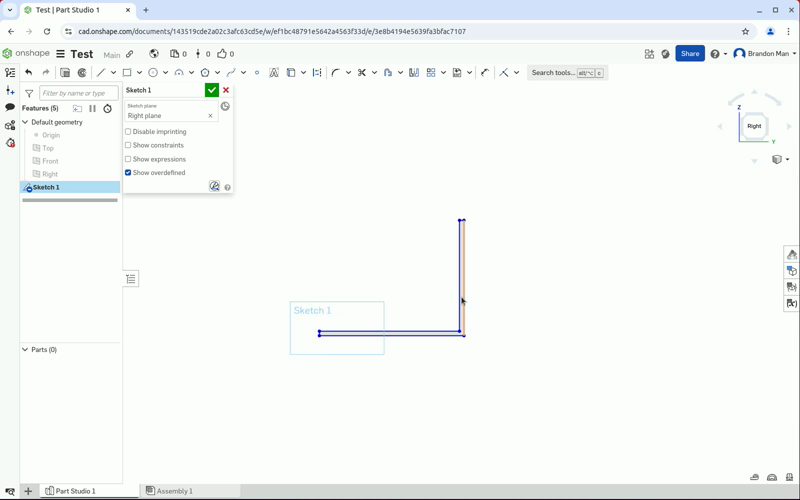
scroll(6)
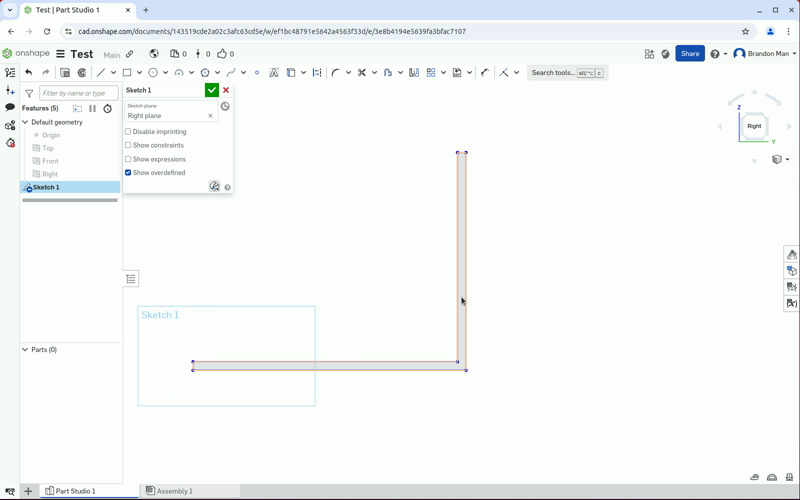
scroll(6)
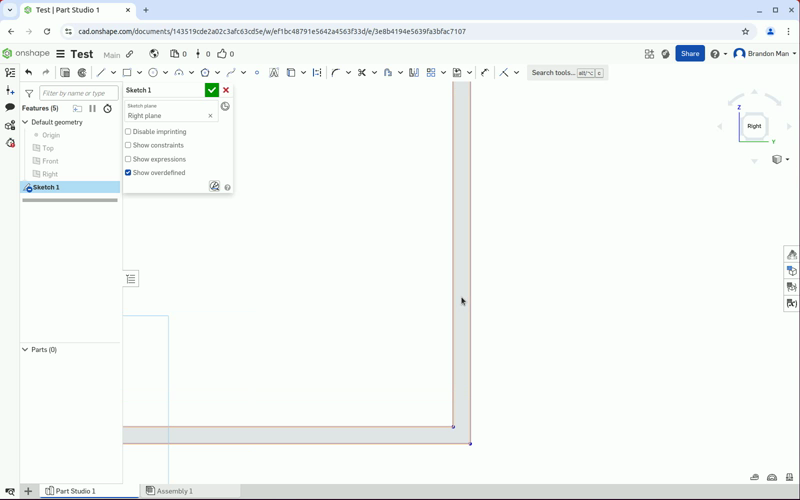
scroll(6)
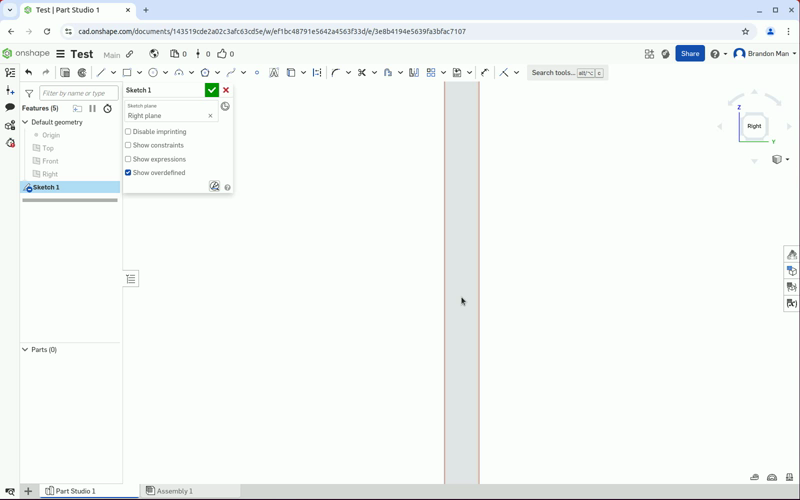
click(461, 296)
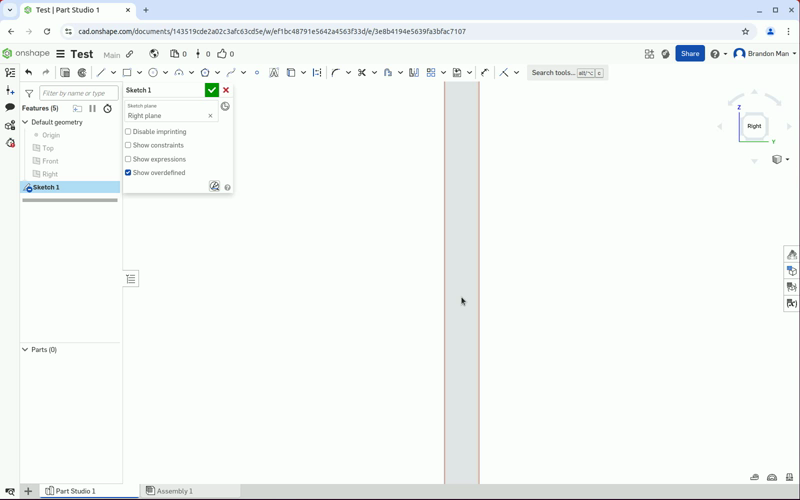
scroll(-6)
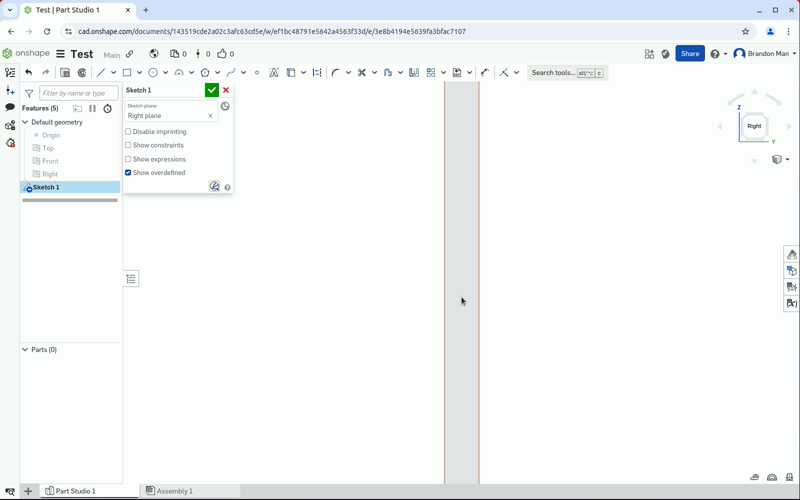
scroll(-6)
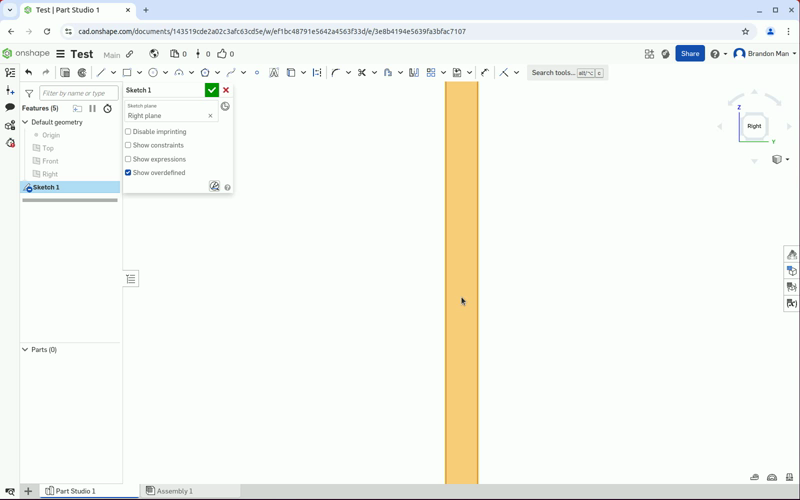
scroll(-6)
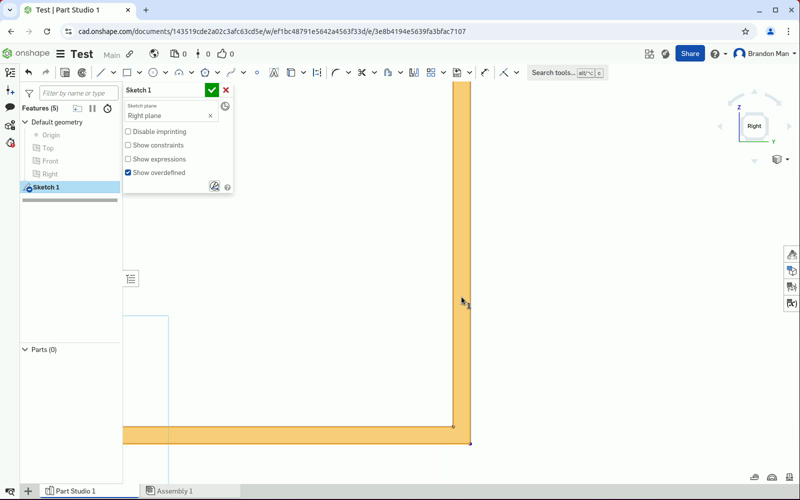
scroll(-6)
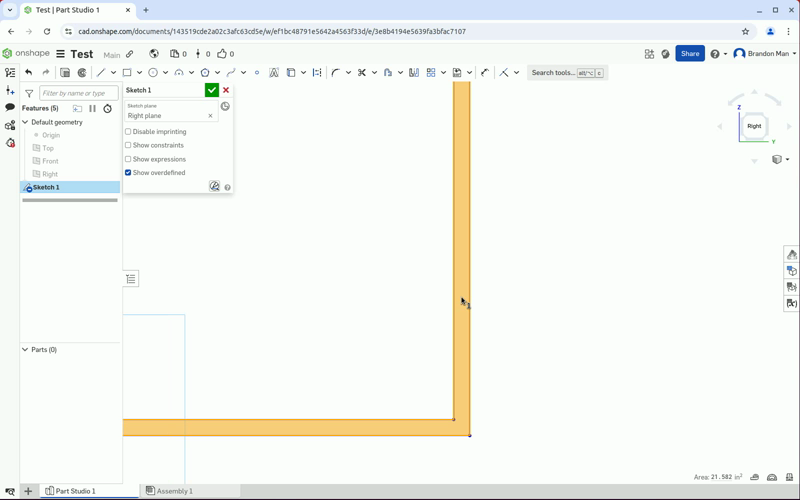
scroll(-6)
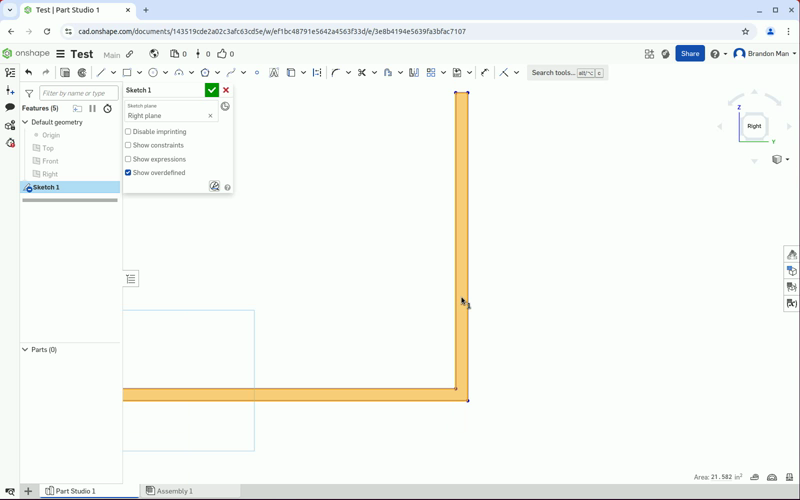
scroll(-6)
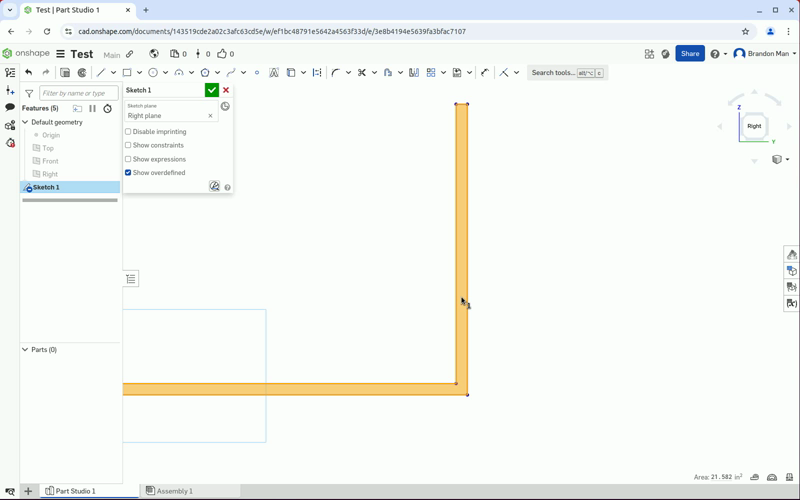
scroll(-6)
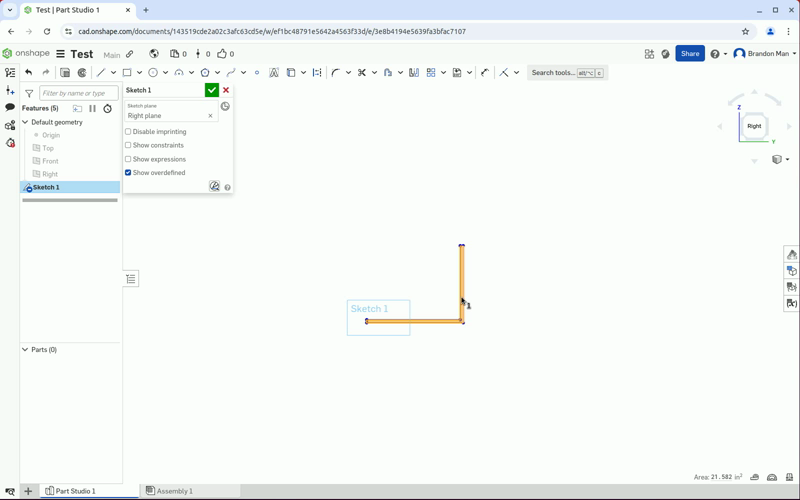
mouse_move(73, 352)
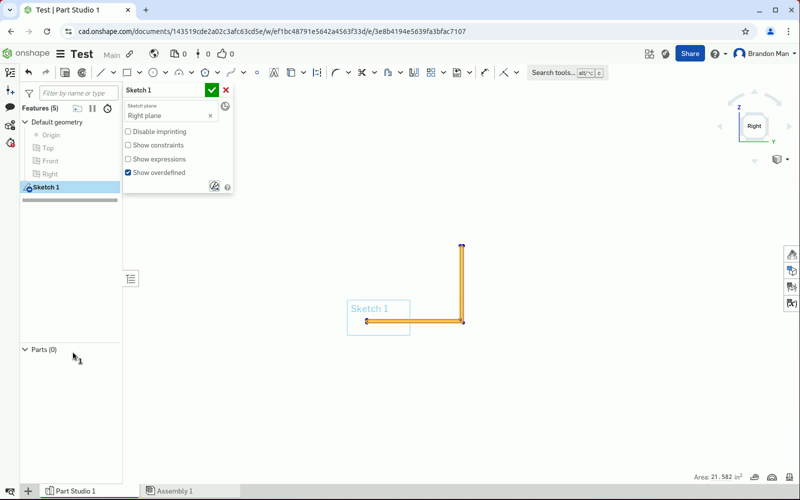
key(shift+y)
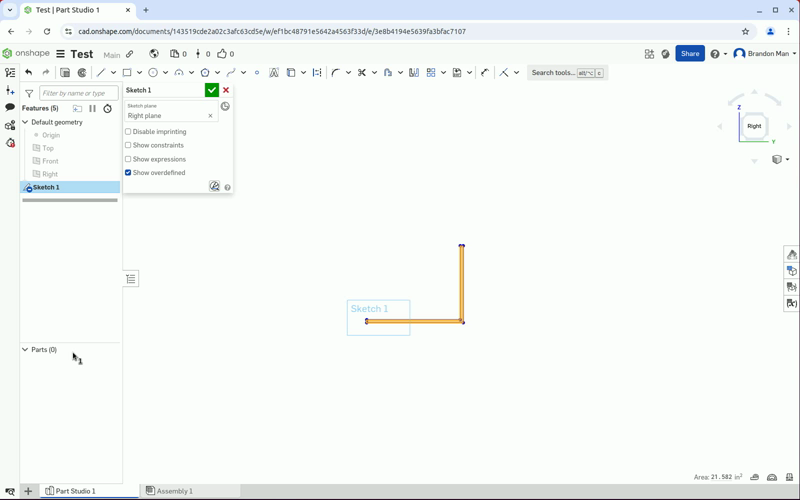
key(shift+e)
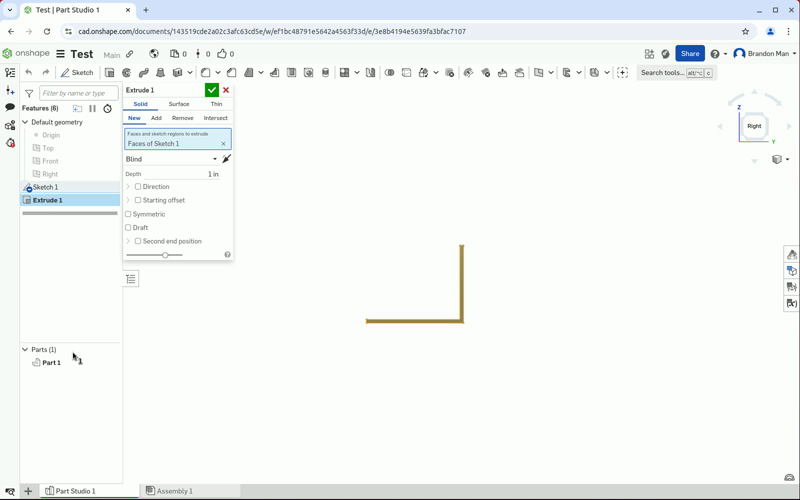
mouse_move(143, 106)
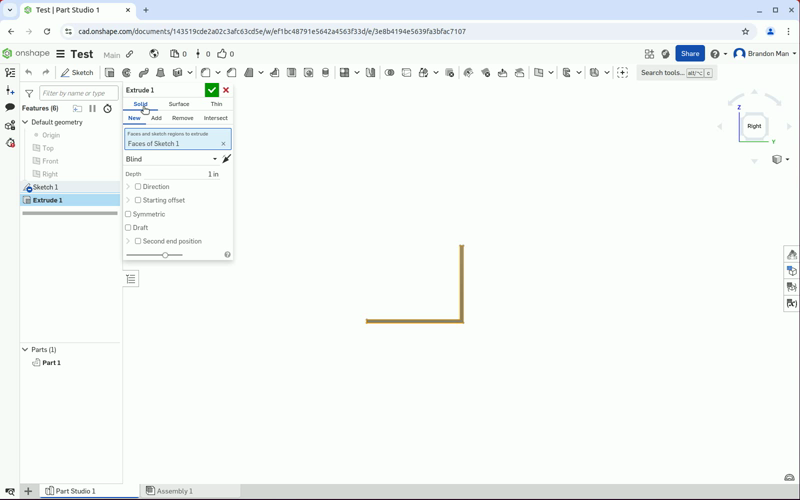
click(143, 106)
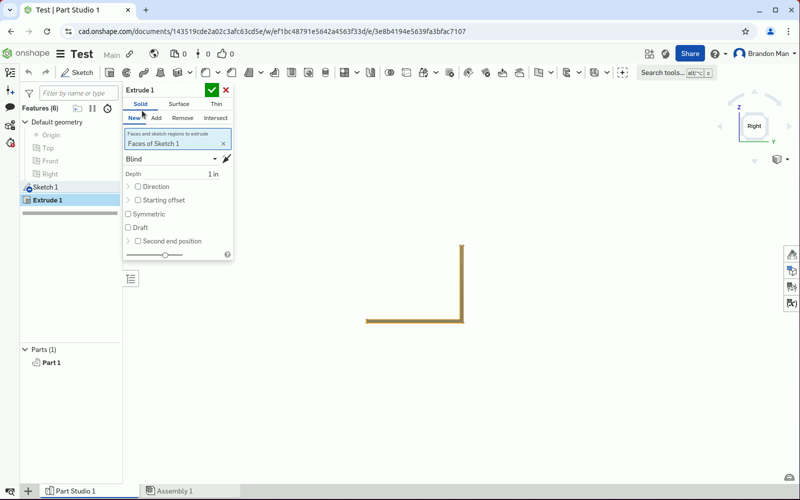
mouse_move(137, 120)
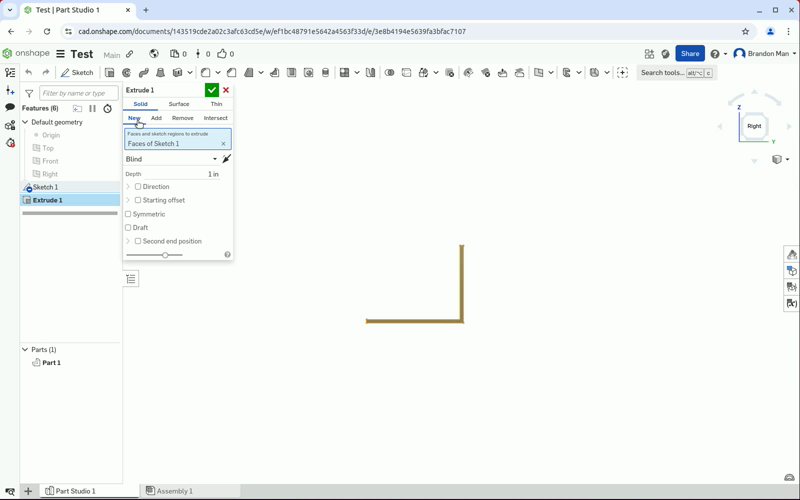
click(137, 120)
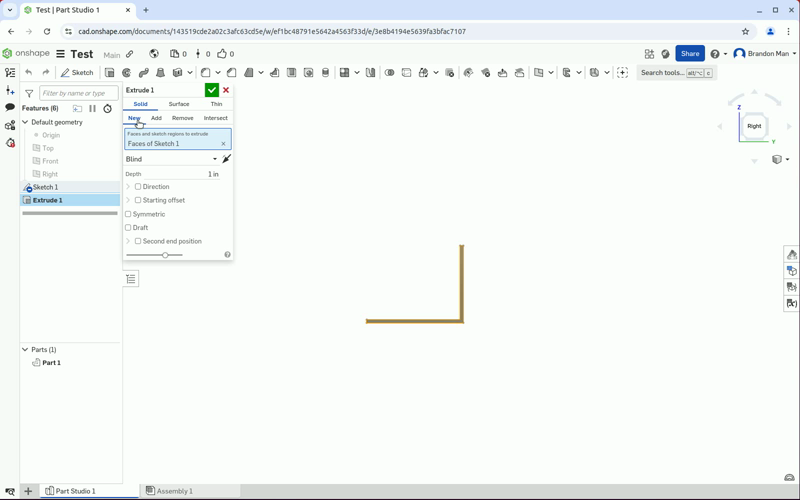
key(tab, 4)
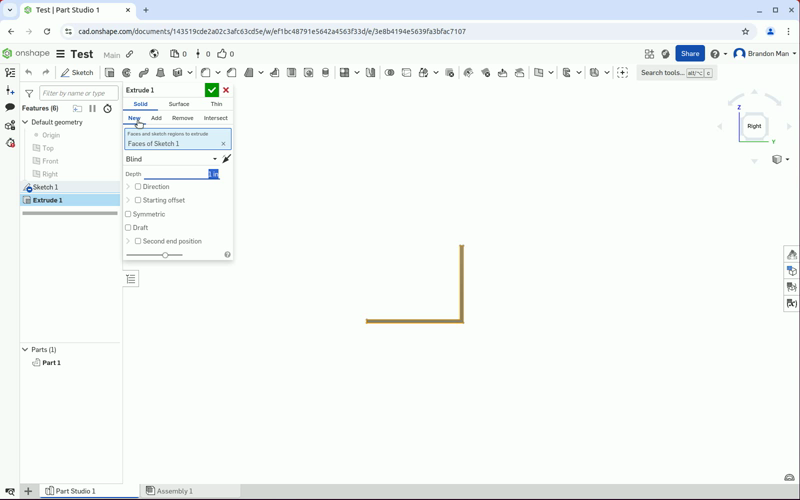
text(23.108)
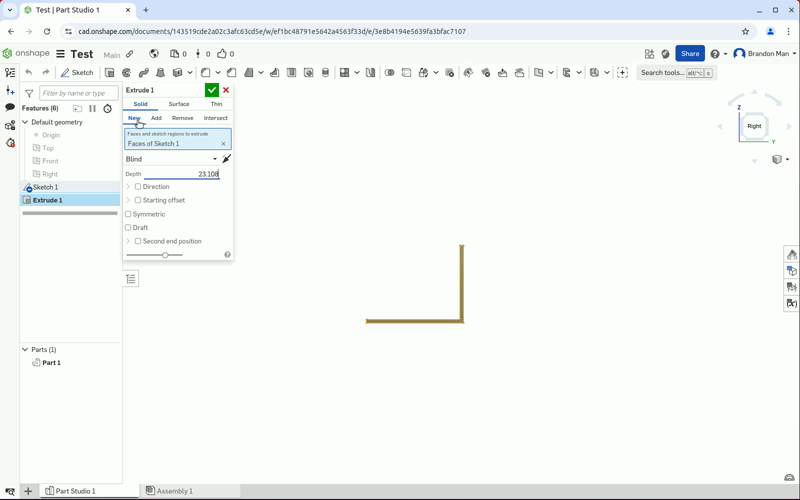
key(enter)
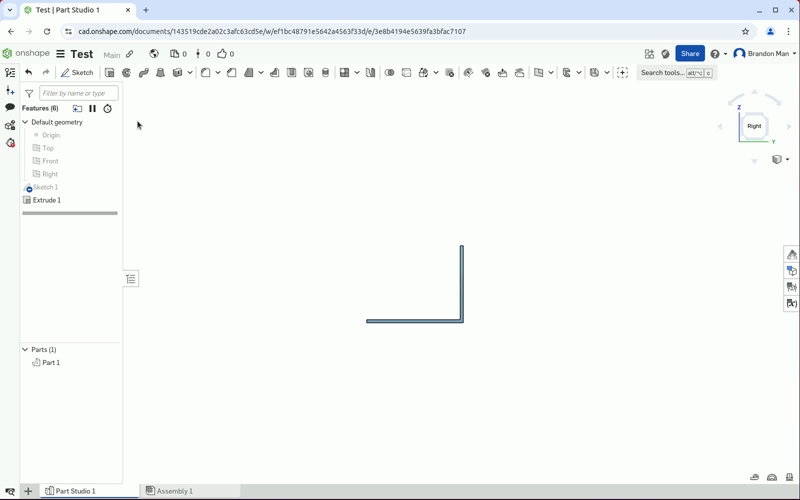
key(shift+h)
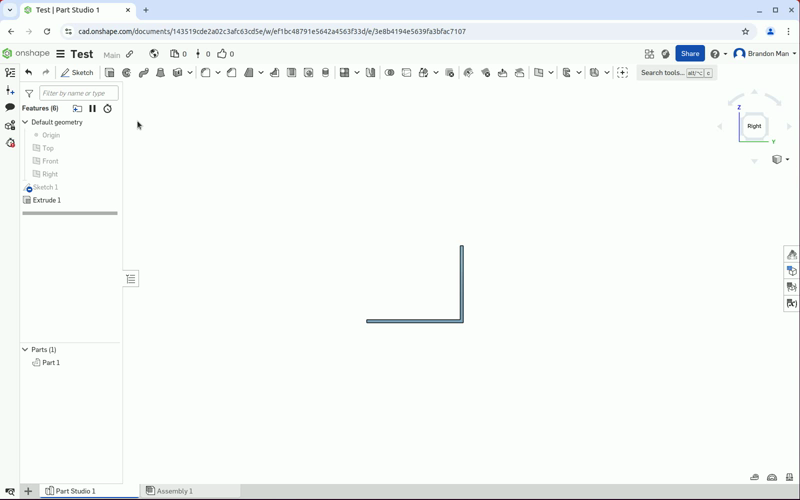
key(shift+h)
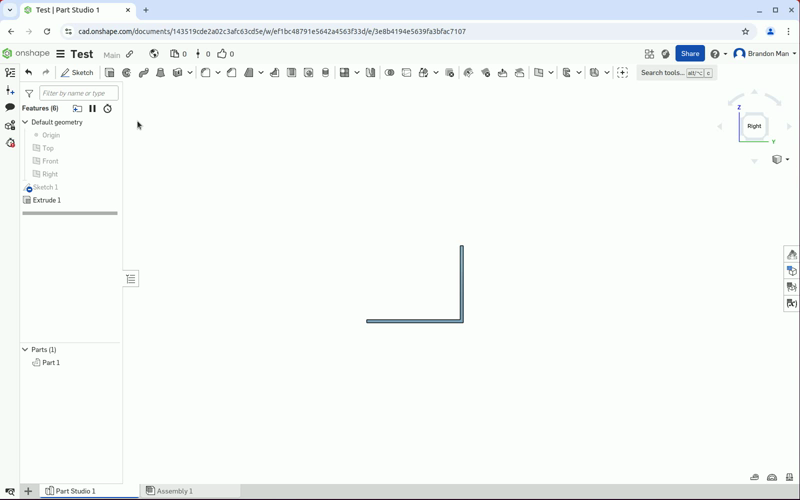
mouse_move(73, 189)
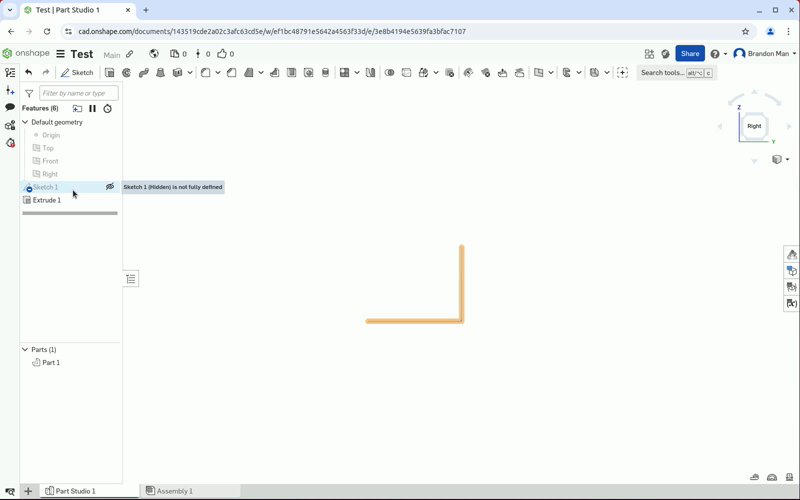
click(73, 189)
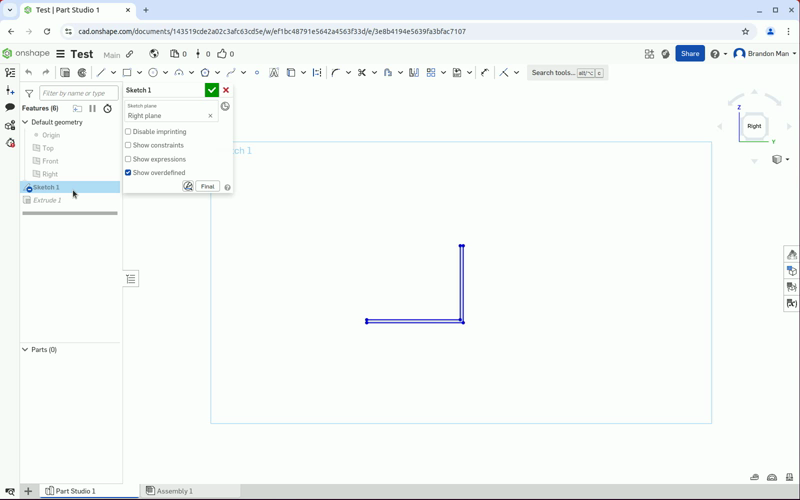
mouse_move(229, 92)
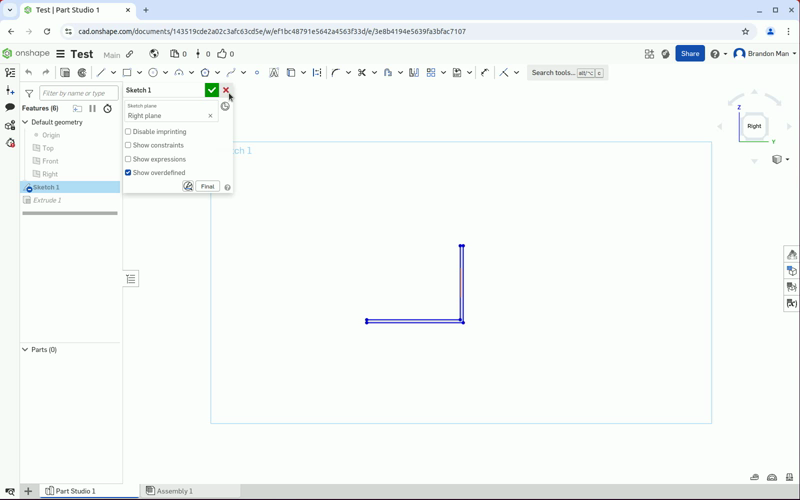
click(229, 92)
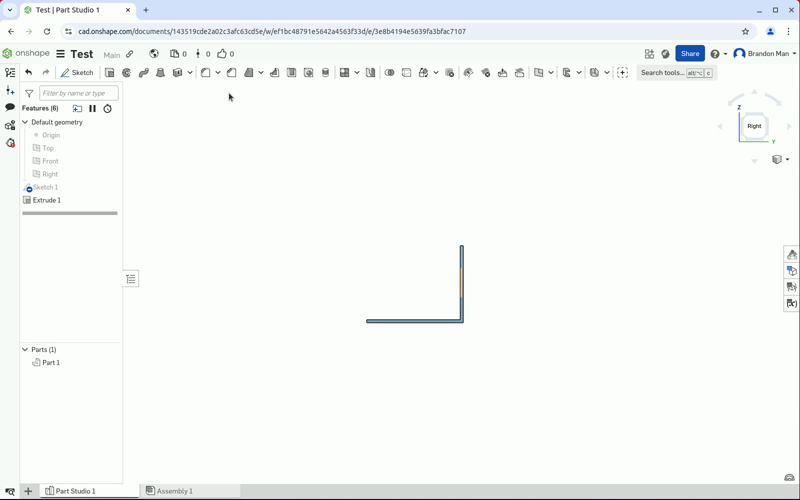
mouse_move(73, 352)
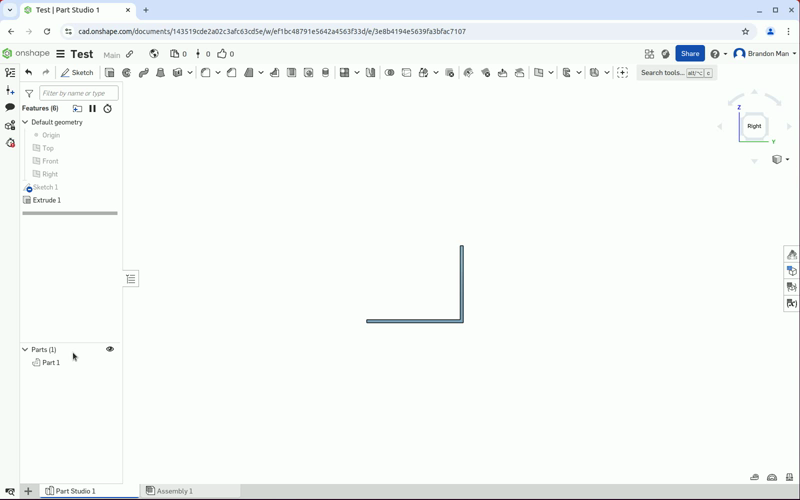
key(y)
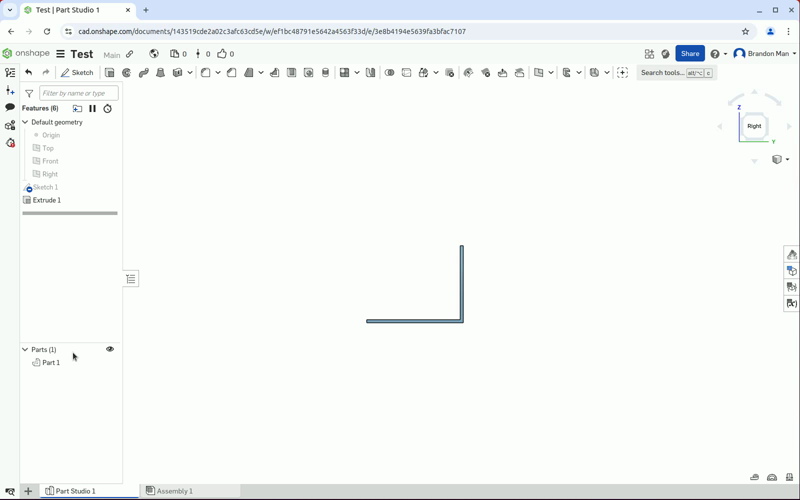
key(shift+p)
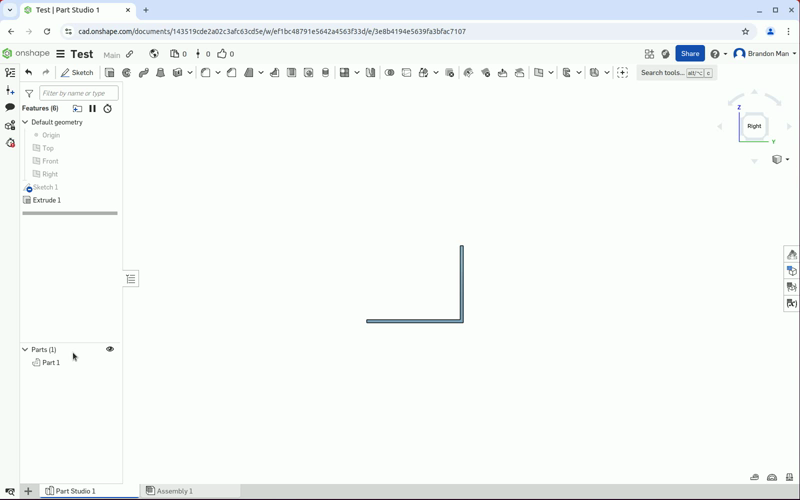
key(space)
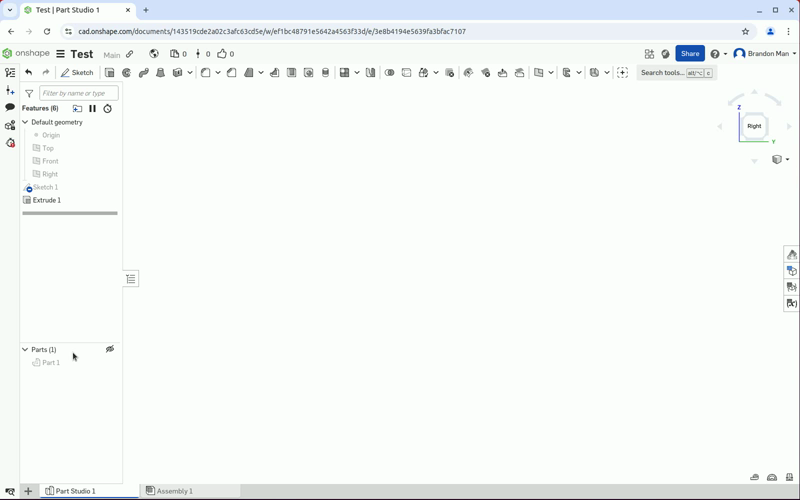
key_down(shift)
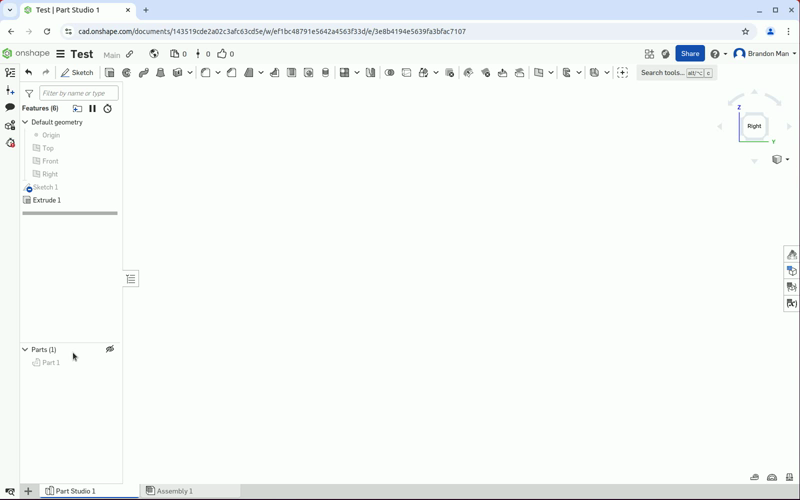
key(right)
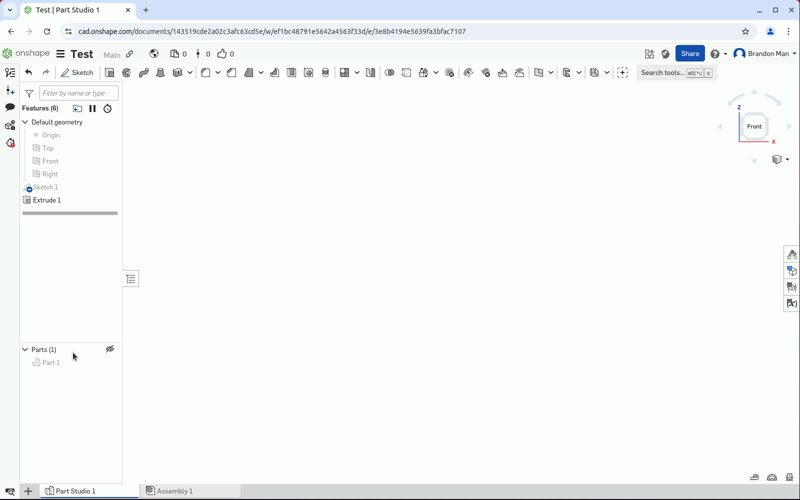
key_up(shift)
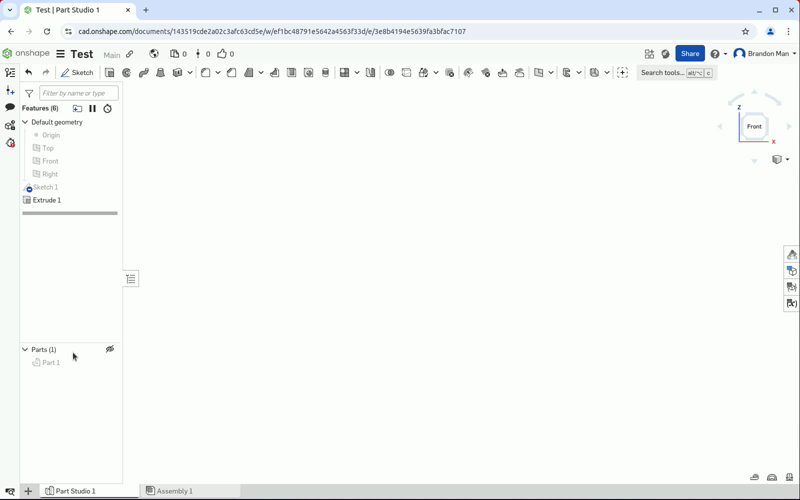
mouse_move(73, 352)
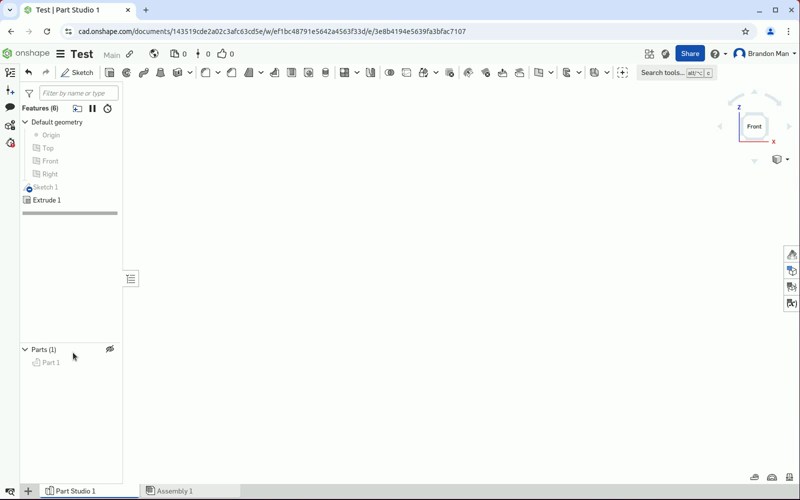
key(shift+y)
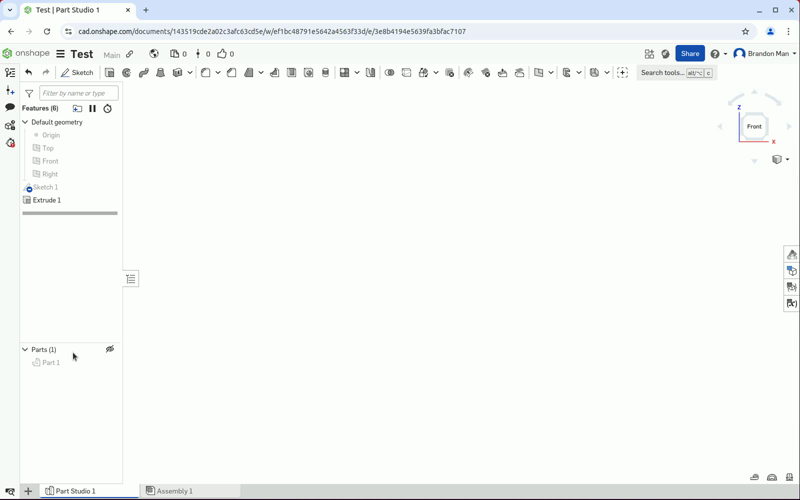
key(shift+s)
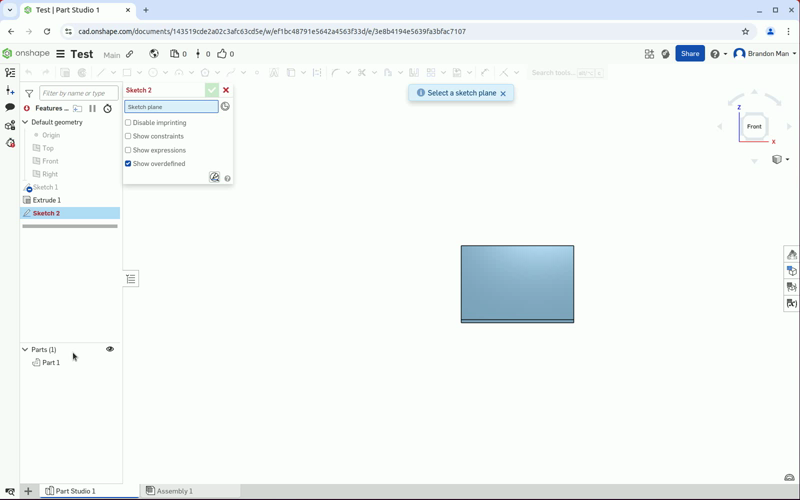
mouse_move(73, 163)
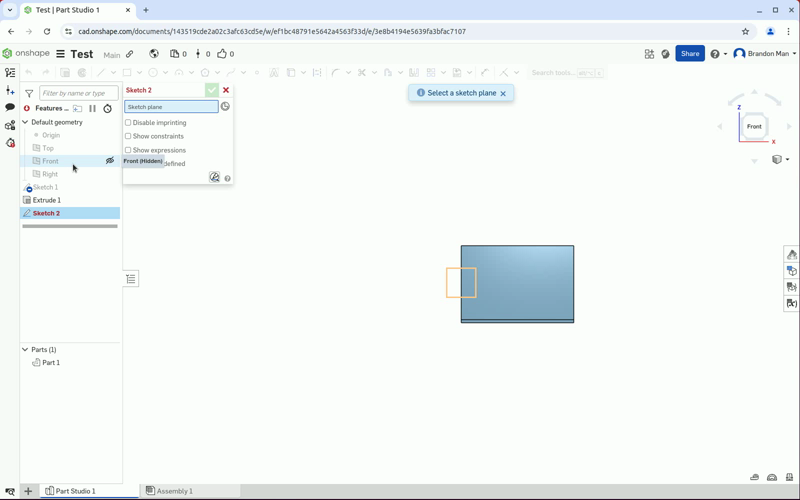
click(73, 163)
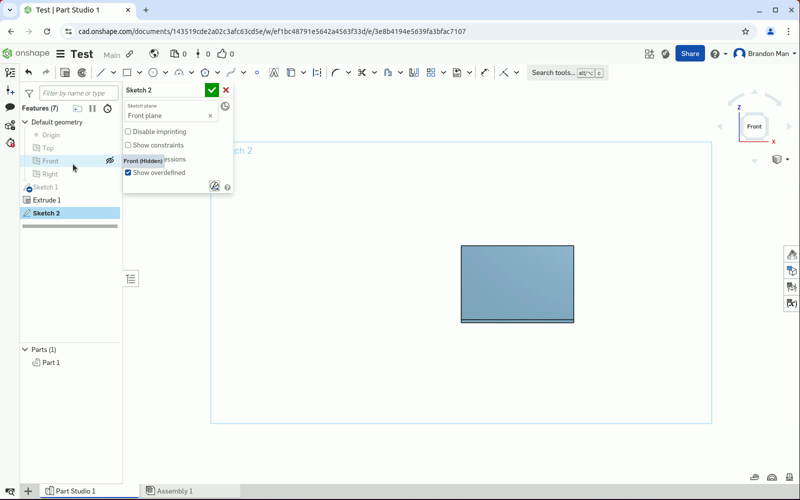
mouse_move(73, 352)
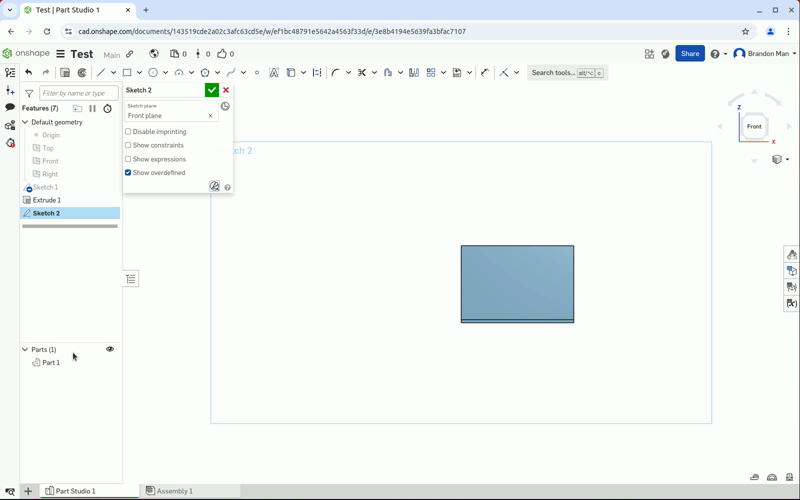
key(y)
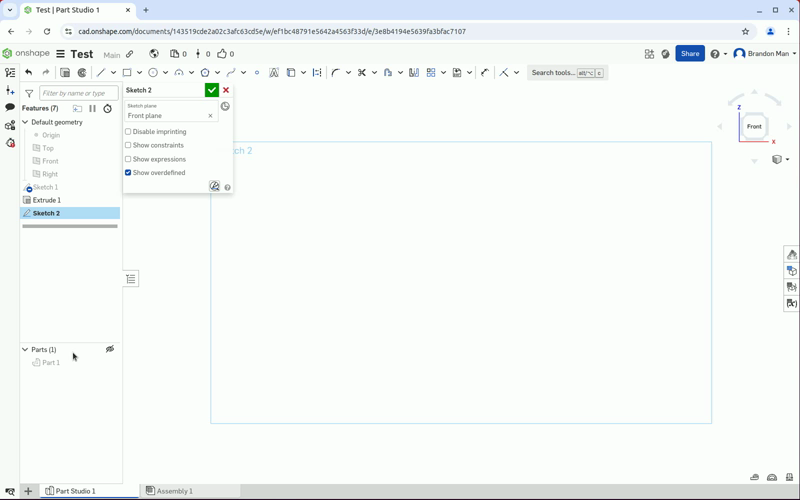
key(l)
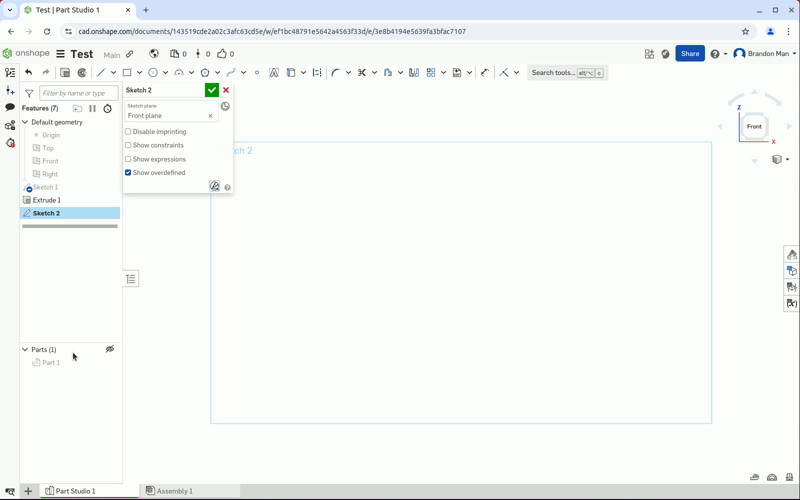
key_down(shift)
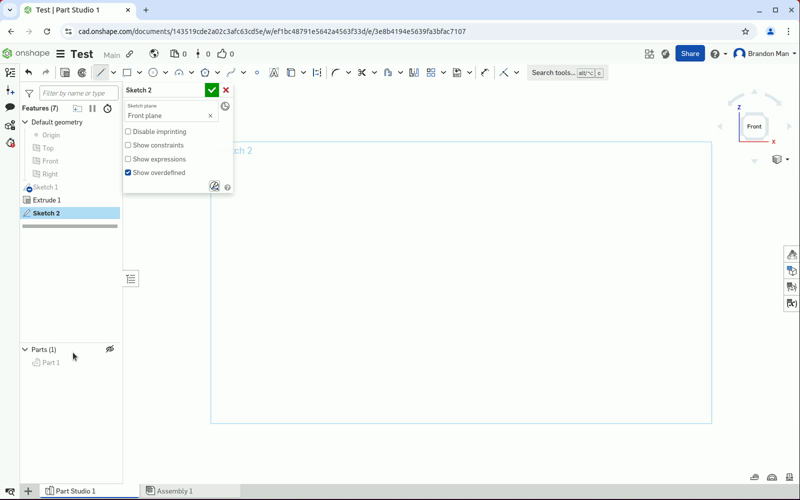
mouse_move(460, 320)
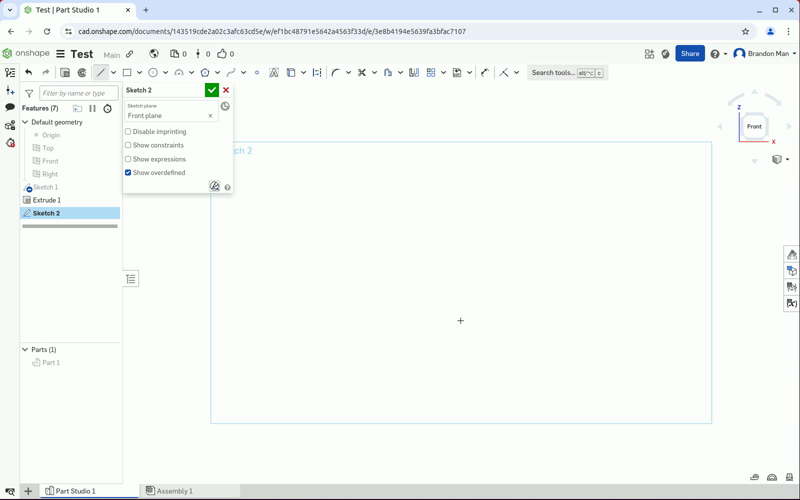
click(460, 320)
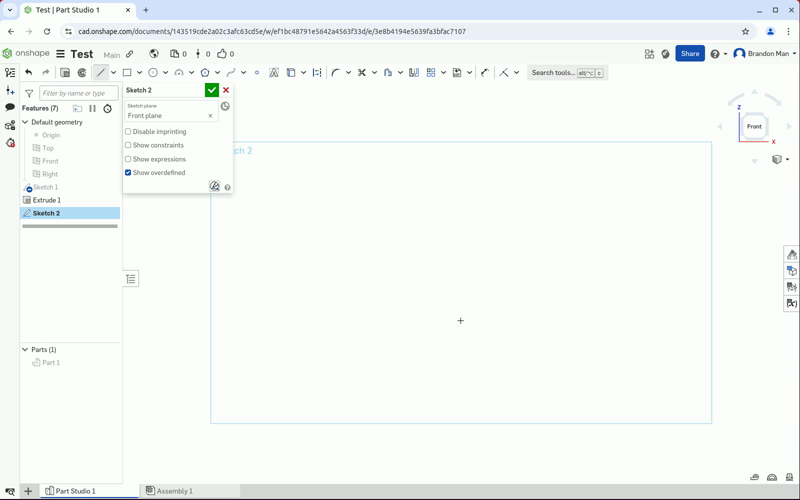
key_up(shift)
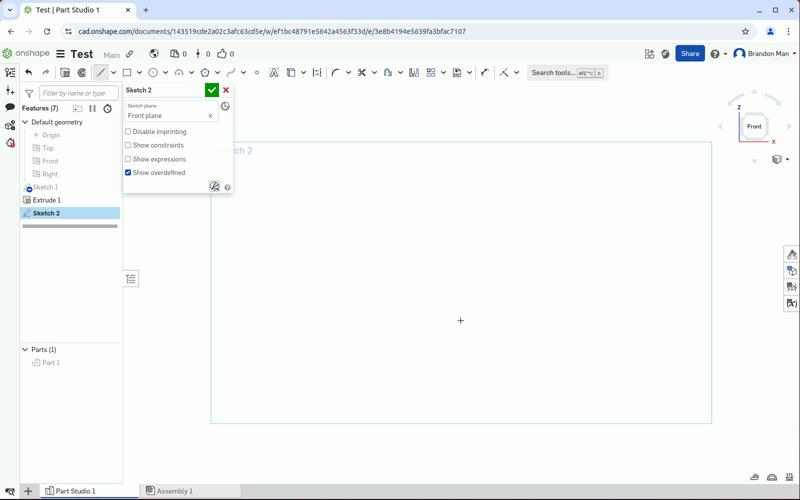
key_down(shift)
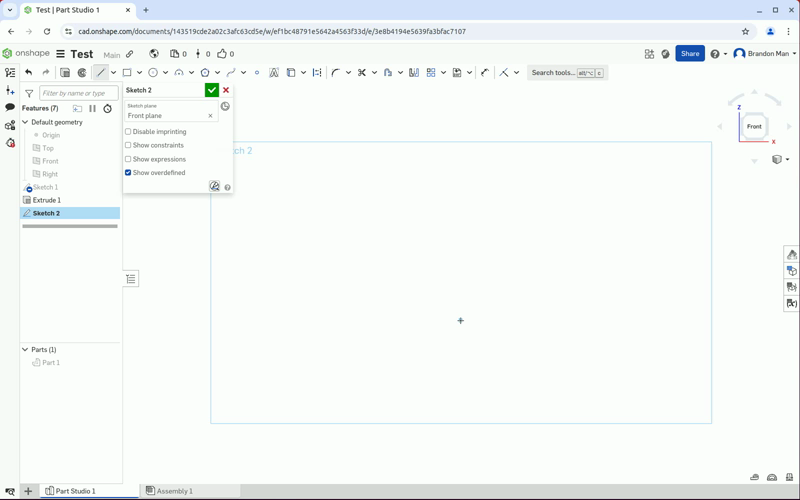
mouse_move(490, 320)
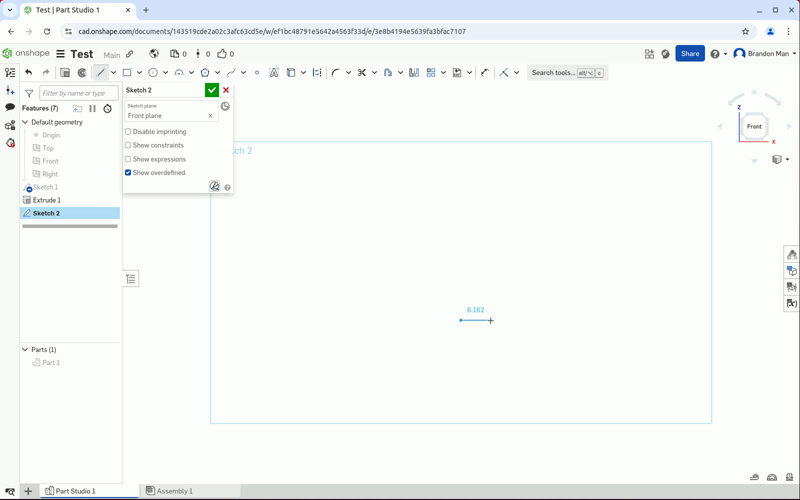
mouse_move(463, 320)
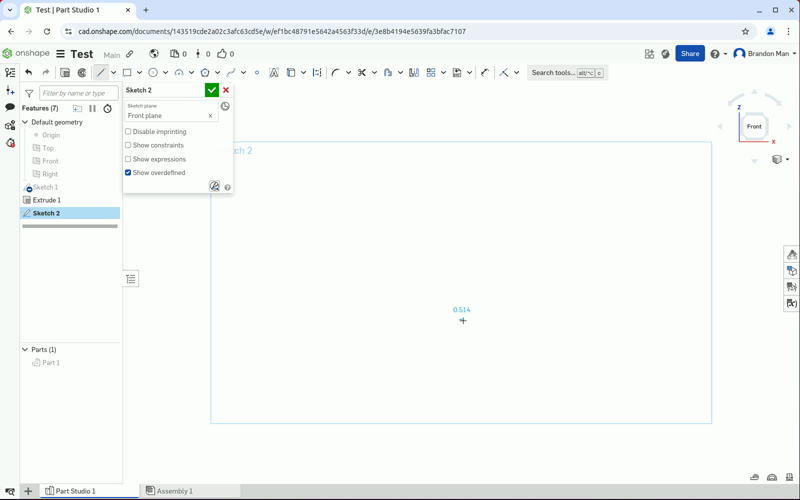
scroll(6)
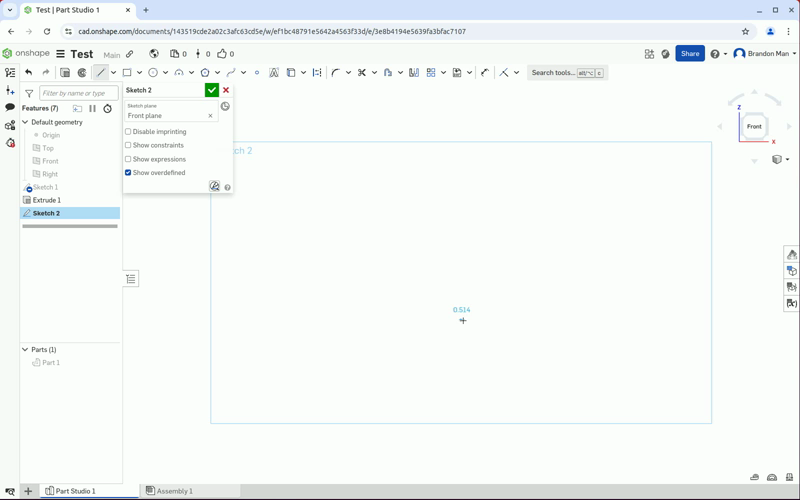
scroll(6)
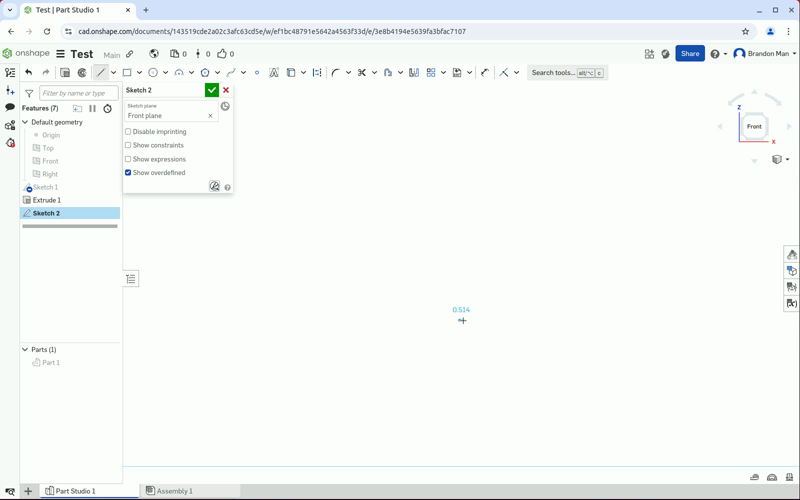
scroll(6)
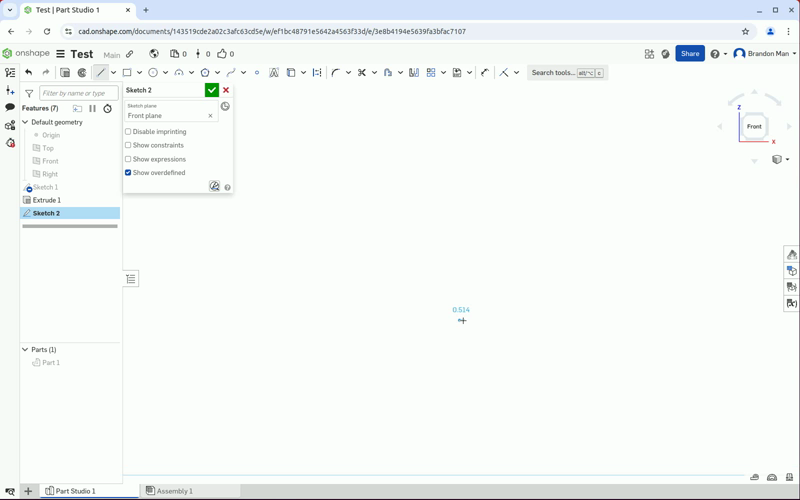
scroll(6)
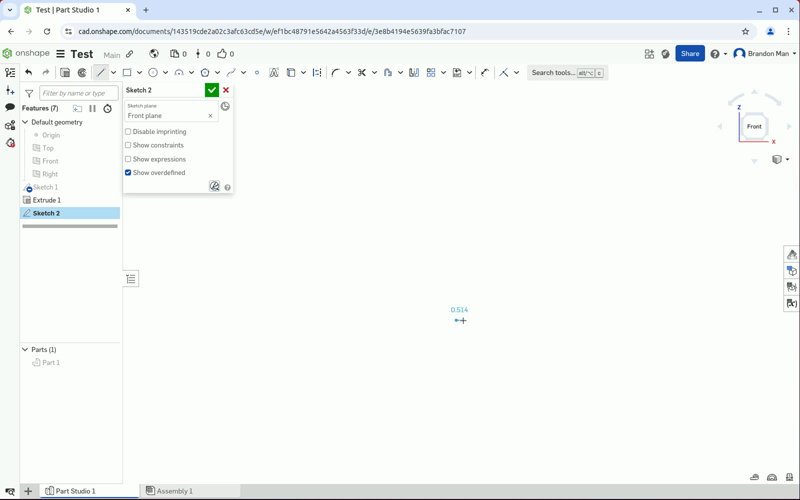
scroll(6)
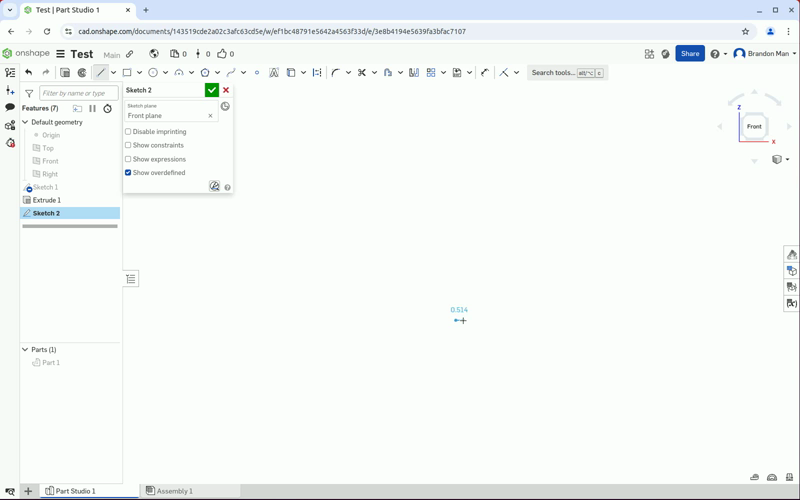
scroll(6)
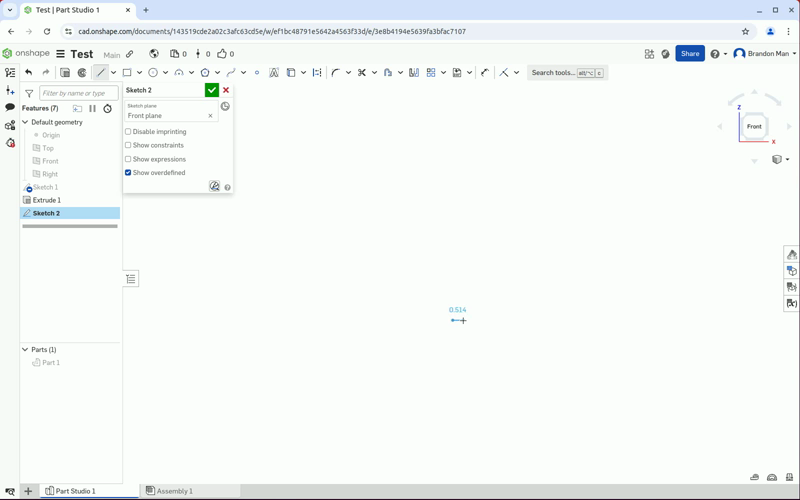
scroll(6)
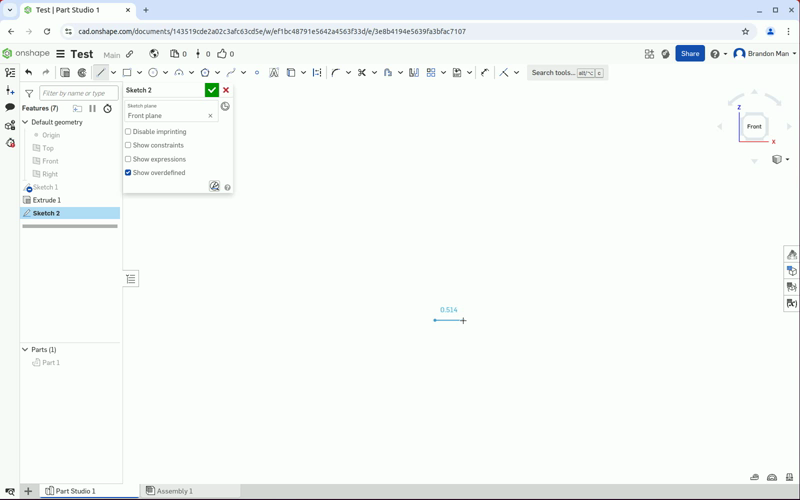
click(463, 320)
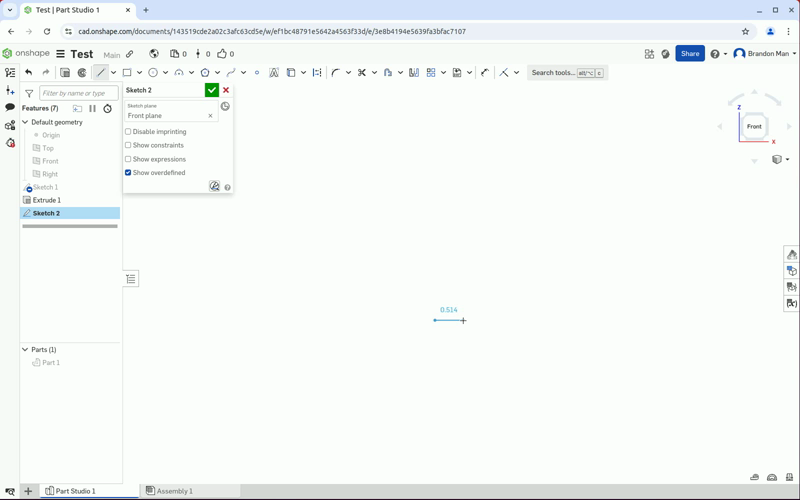
scroll(-6)
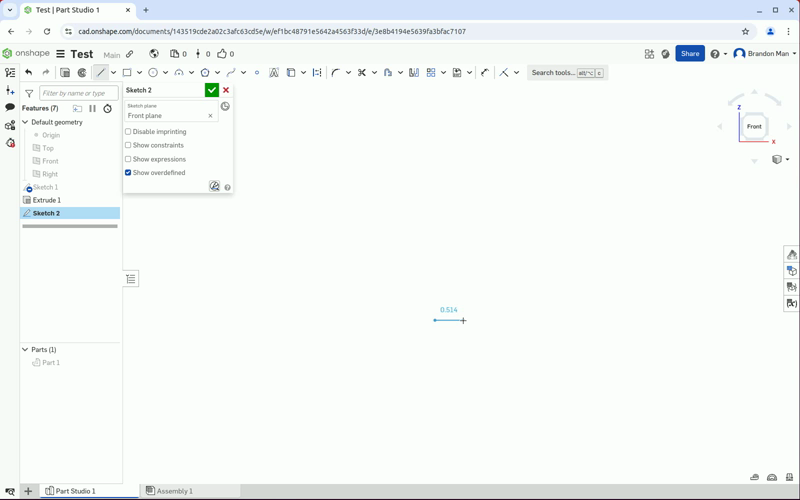
scroll(-6)
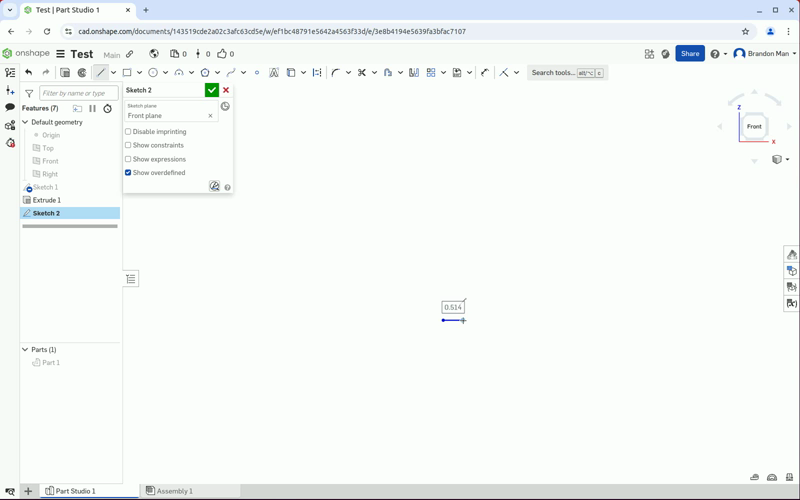
scroll(-6)
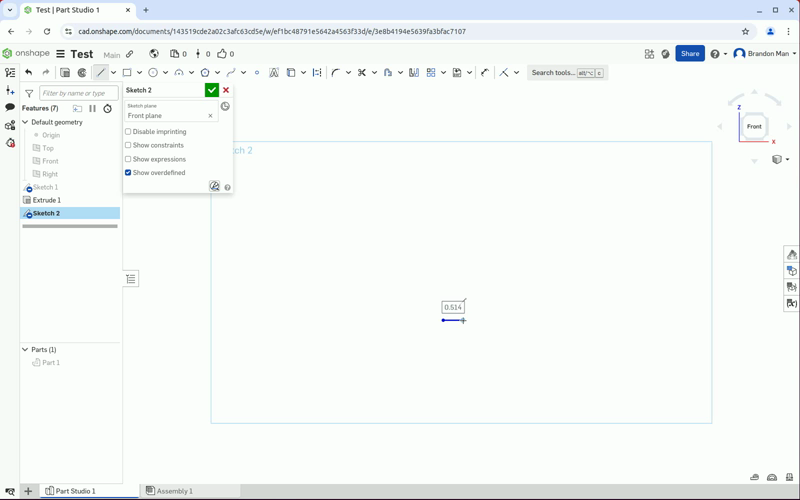
scroll(-6)
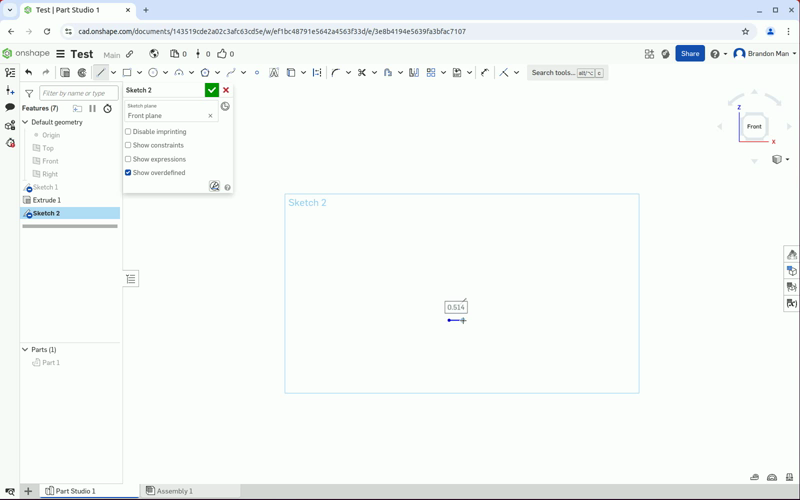
scroll(-6)
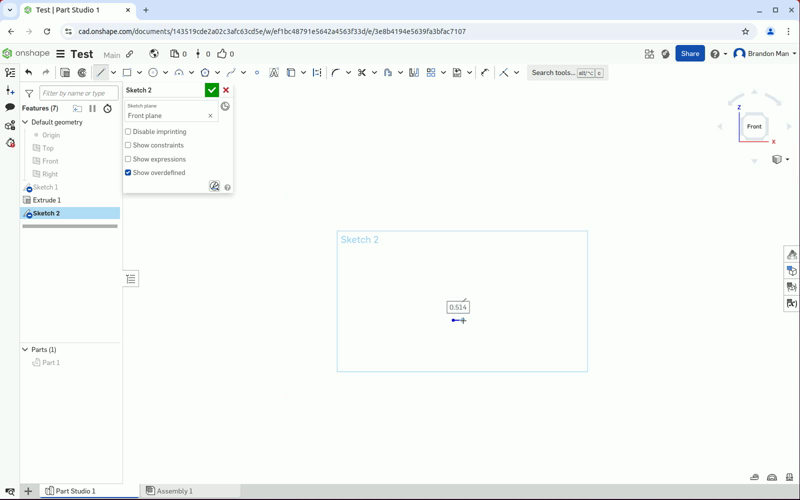
scroll(-6)
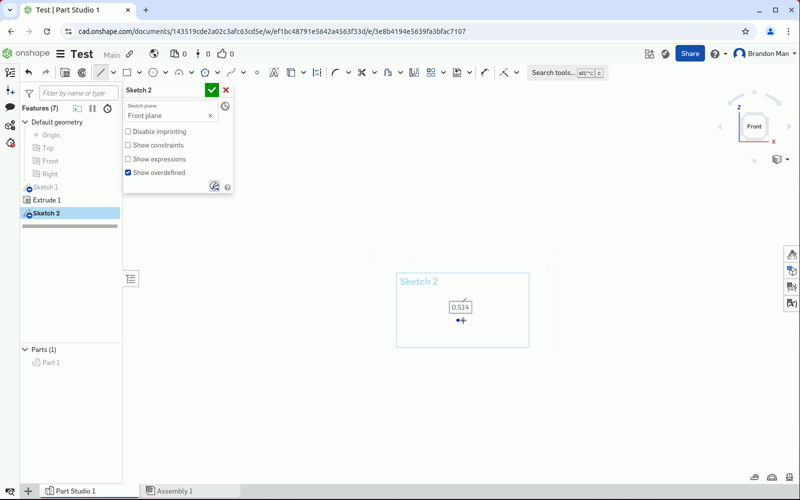
scroll(-6)
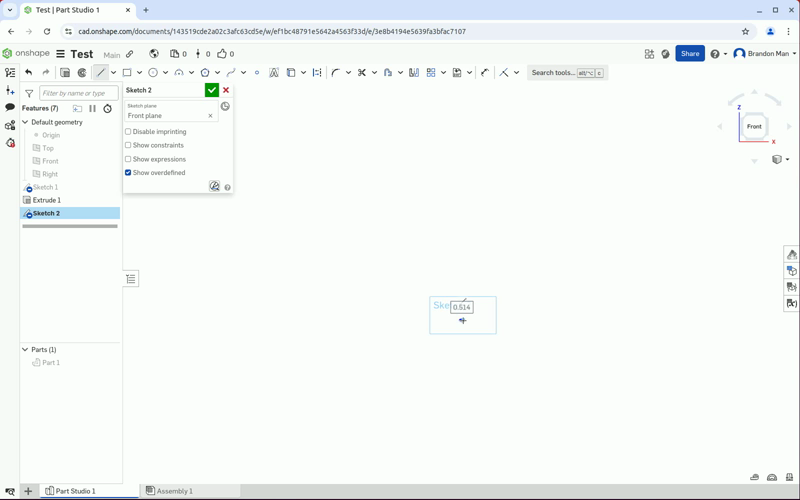
key_up(shift)
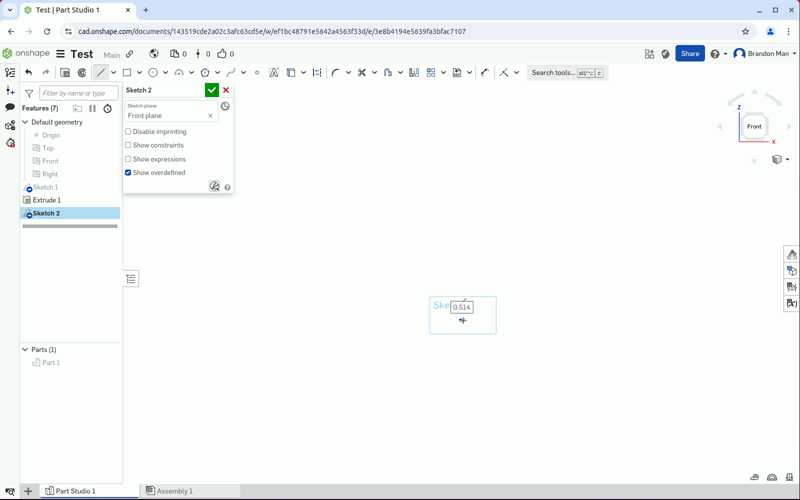
key_down(shift)
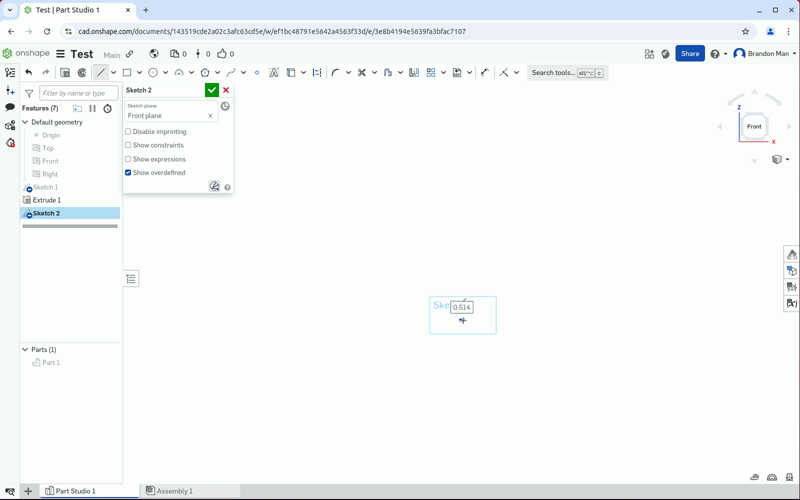
mouse_move(493, 320)
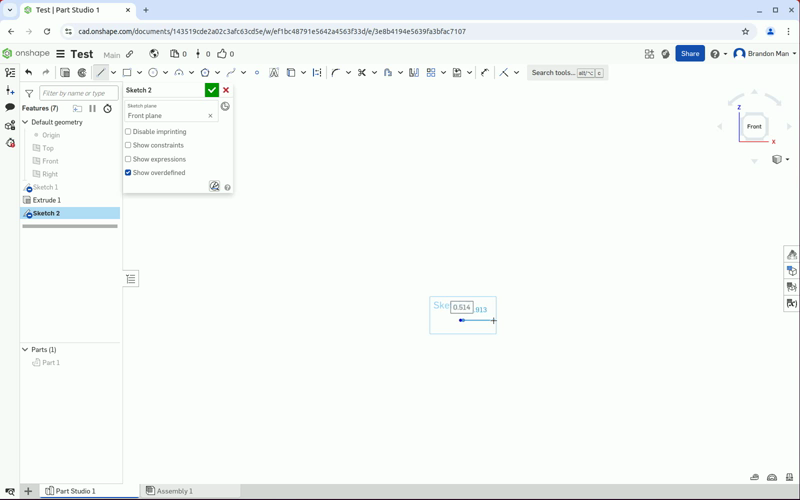
mouse_move(463, 283)
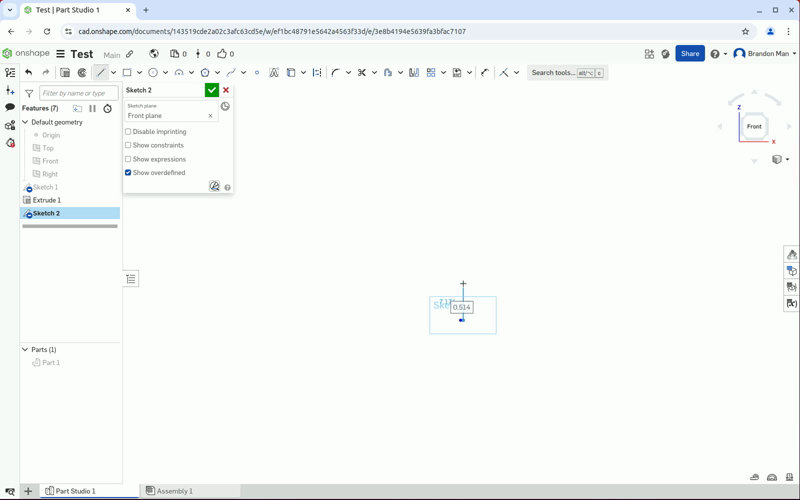
click(463, 283)
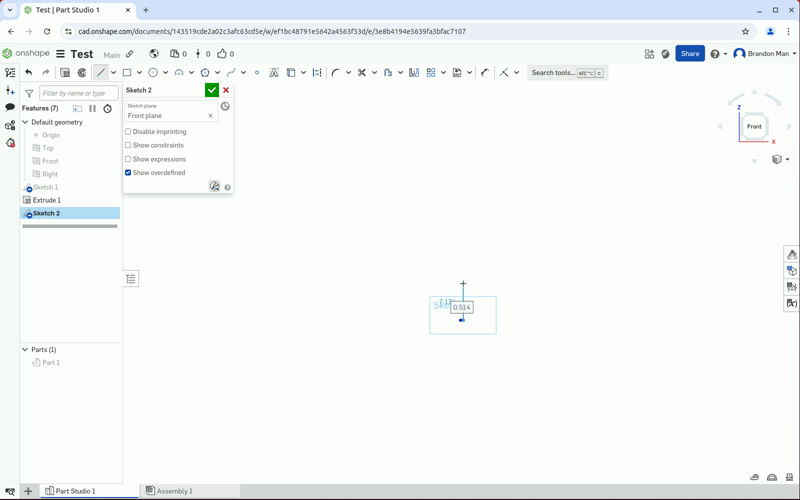
key_up(shift)
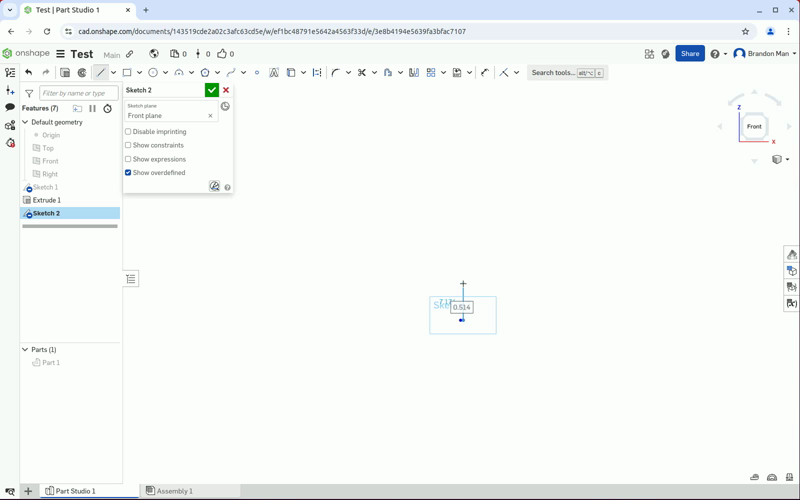
key_down(shift)
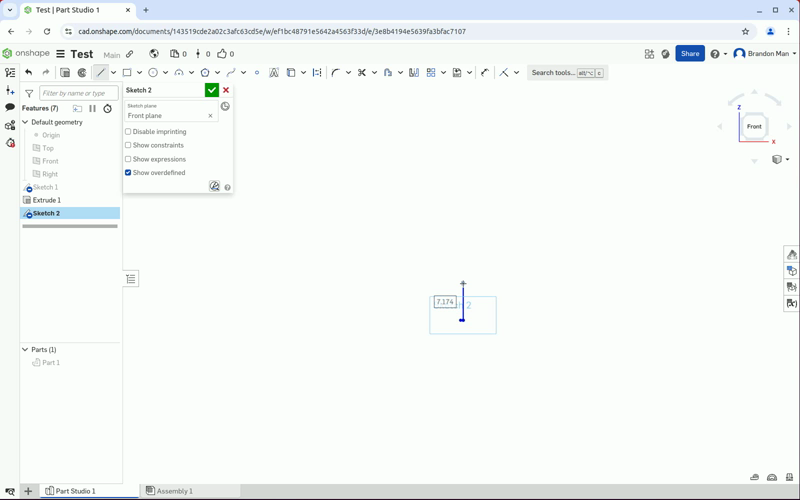
mouse_move(493, 283)
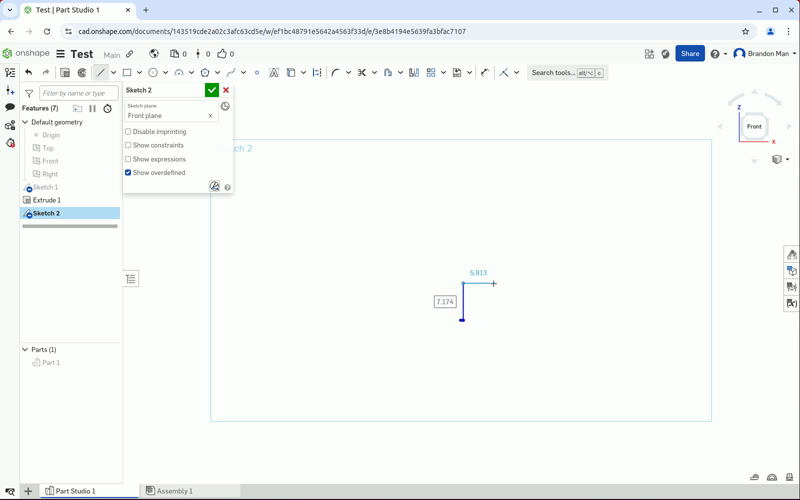
mouse_move(460, 283)
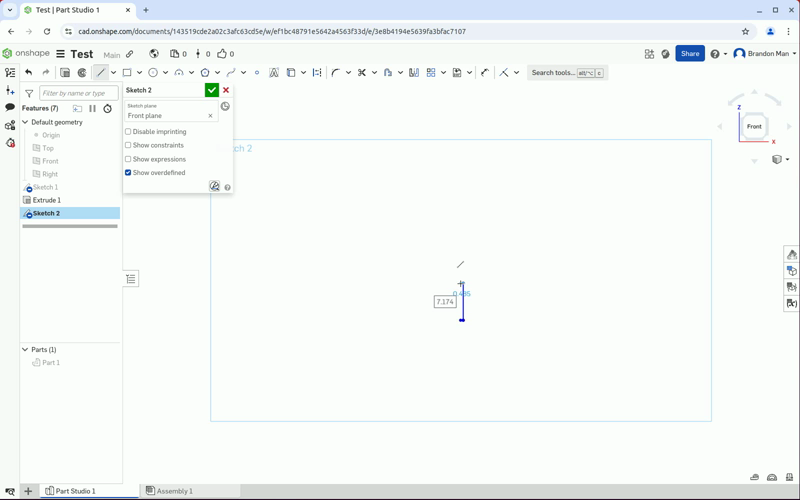
scroll(6)
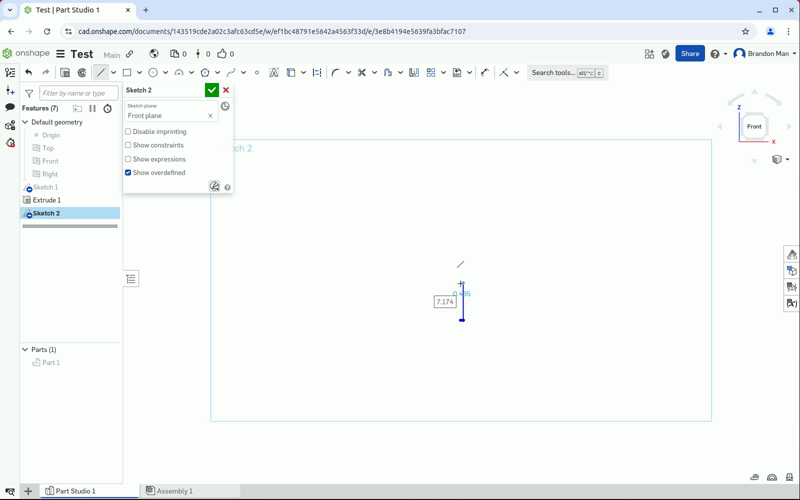
scroll(6)
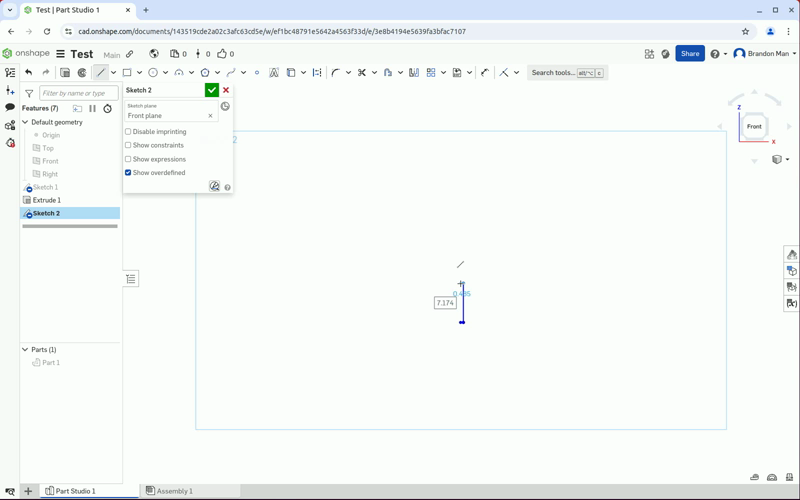
scroll(6)
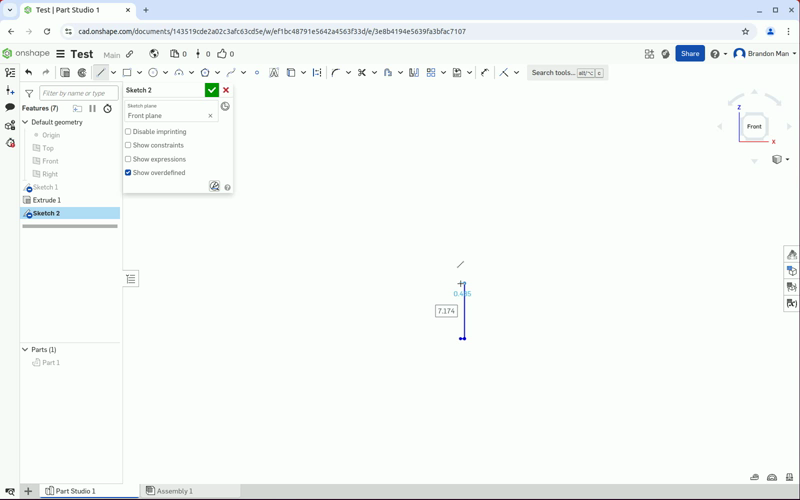
scroll(6)
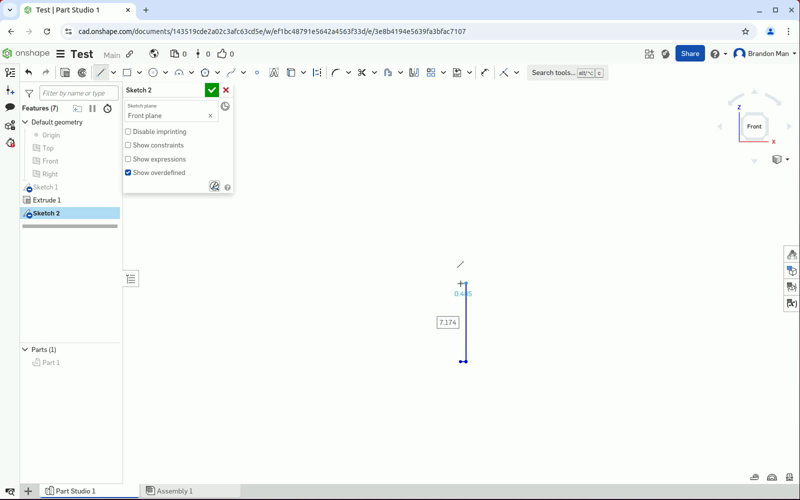
scroll(6)
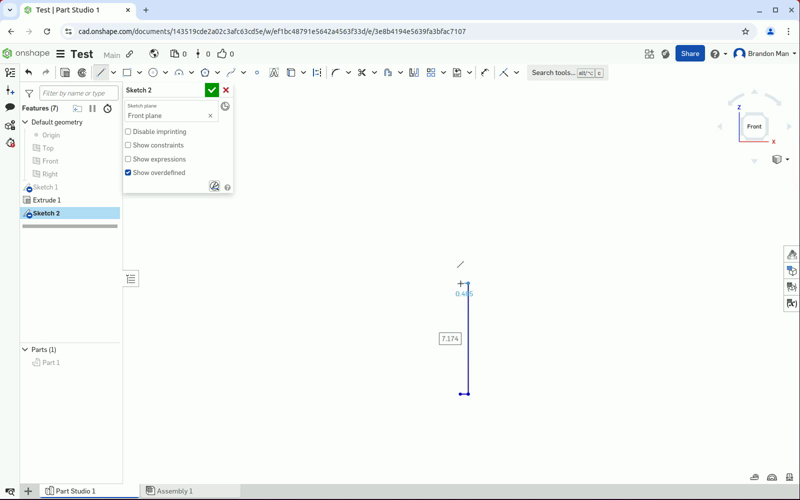
scroll(6)
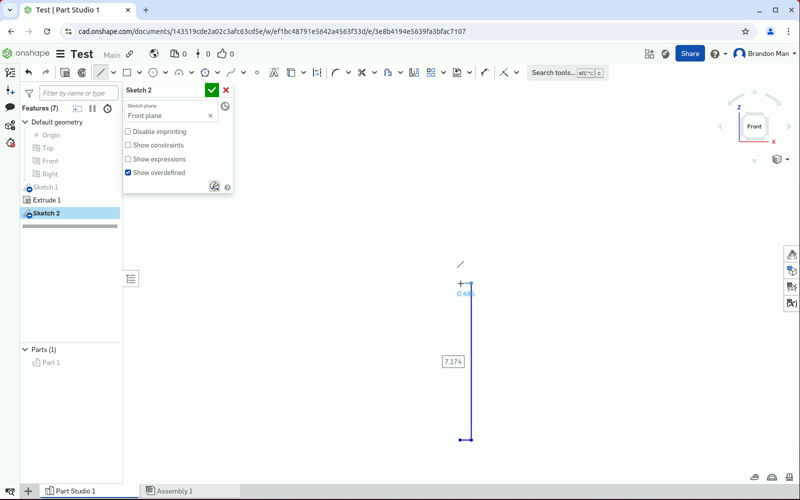
scroll(6)
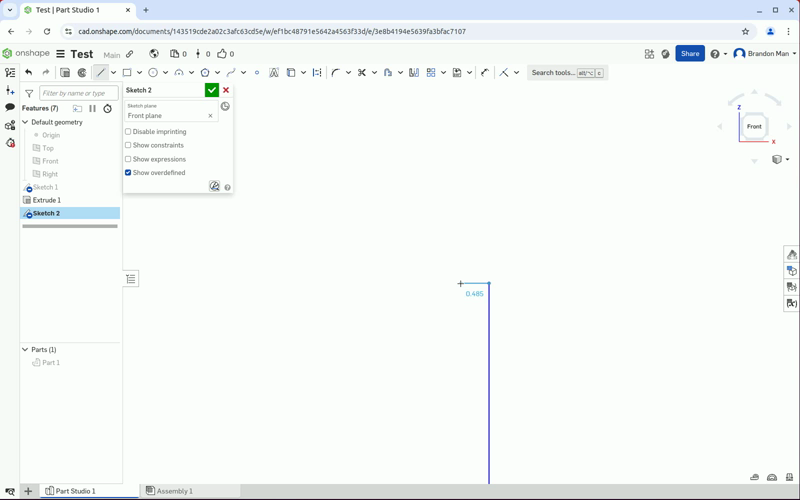
click(460, 283)
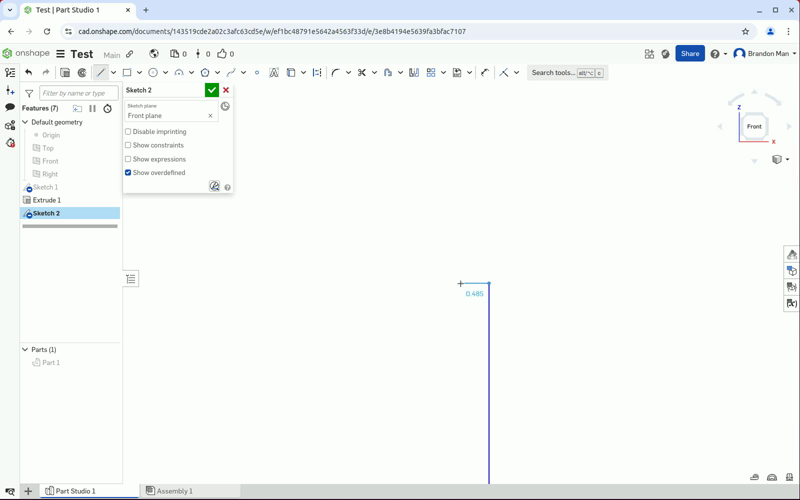
scroll(-6)
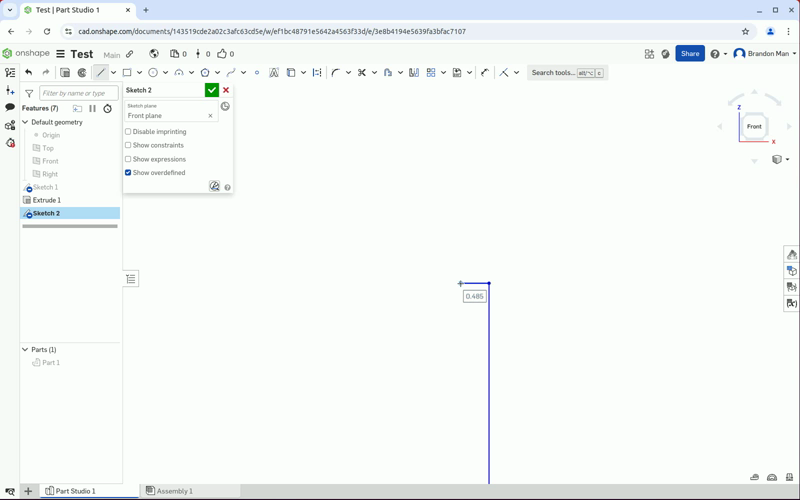
scroll(-6)
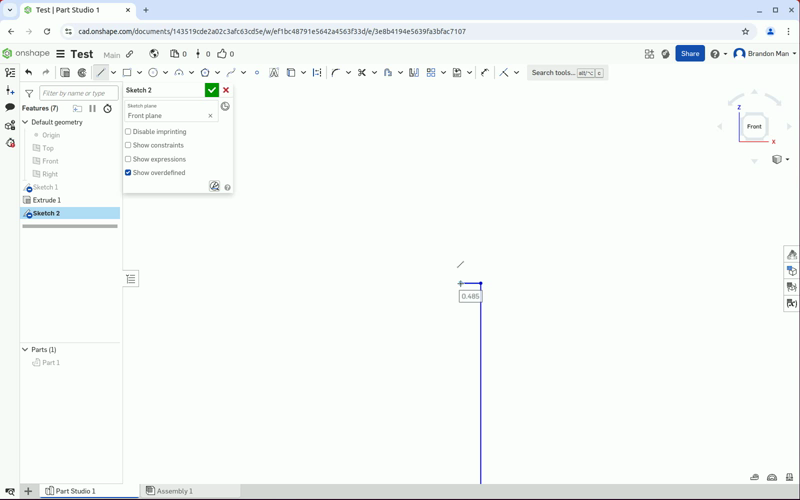
scroll(-6)
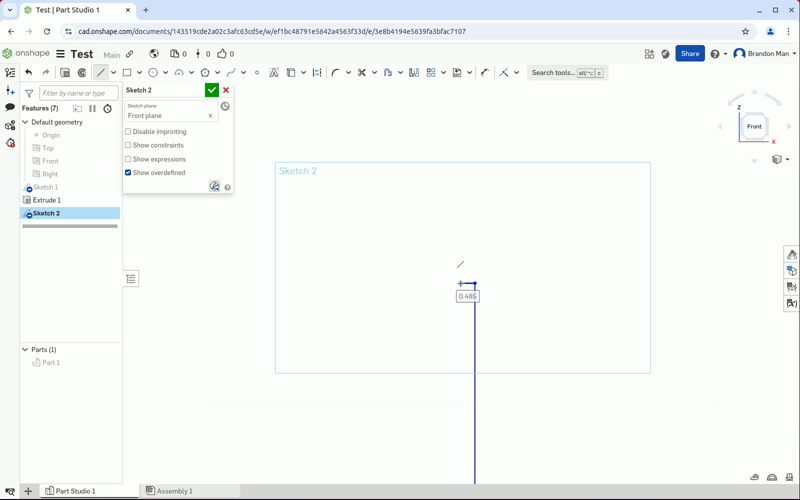
scroll(-6)
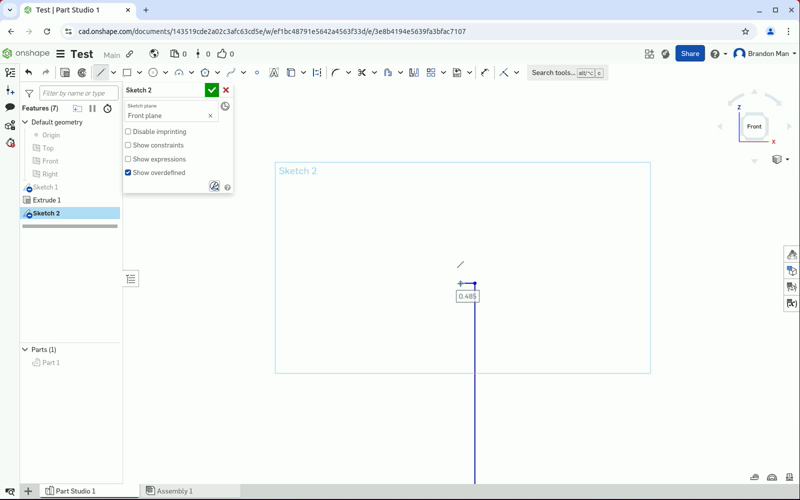
scroll(-6)
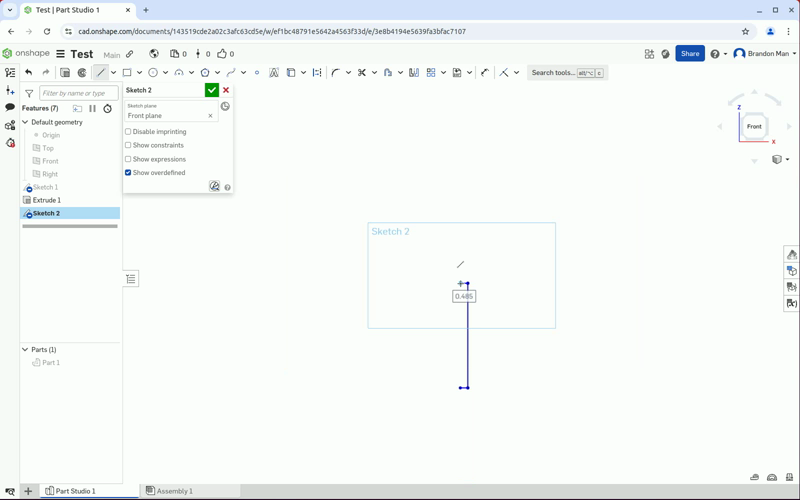
scroll(-6)
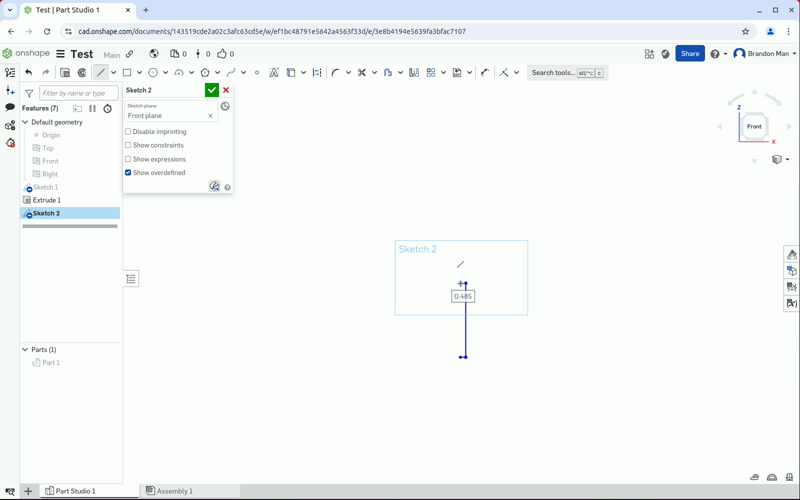
scroll(-6)
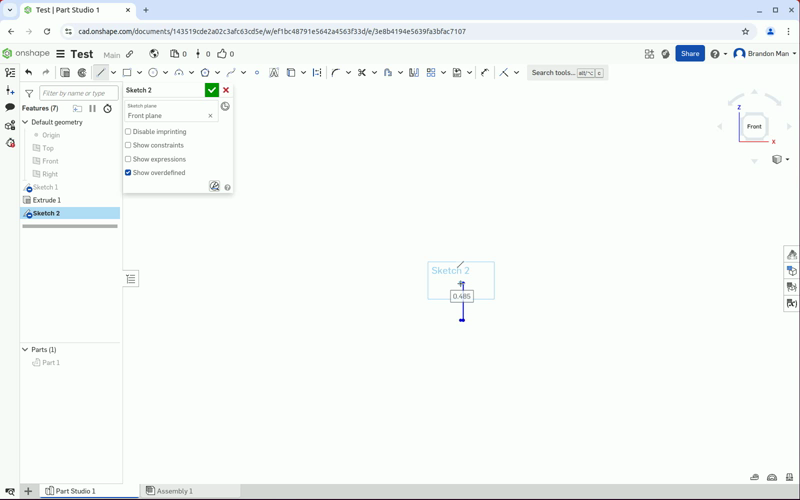
key_up(shift)
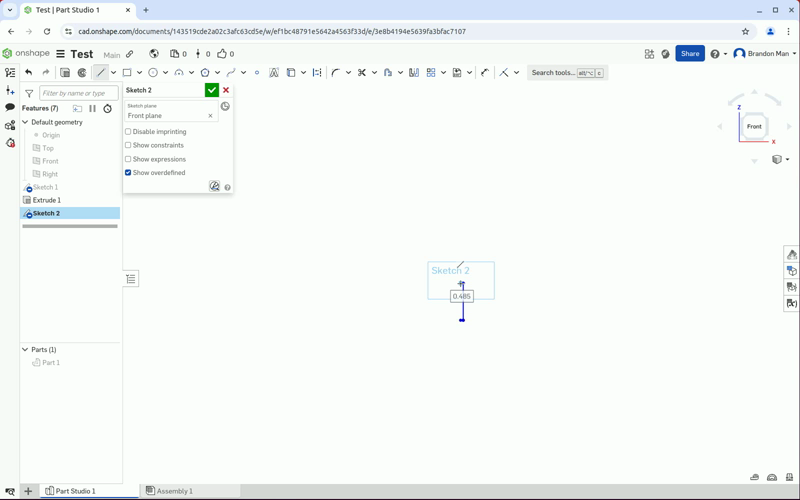
mouse_move(490, 283)
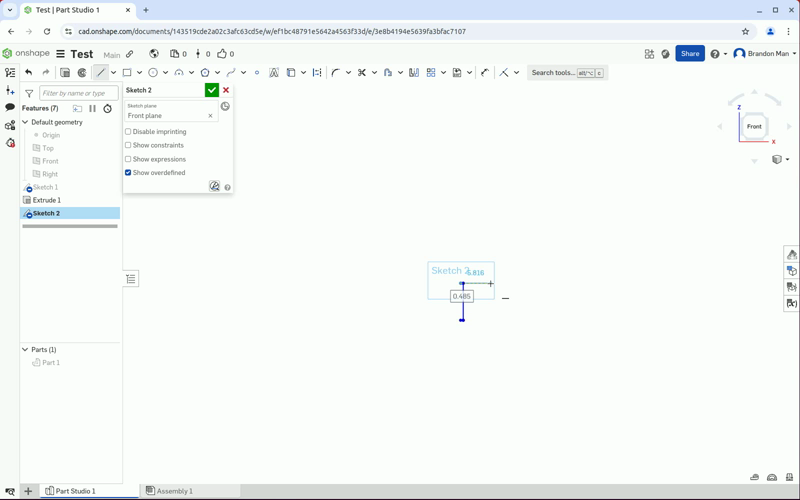
key_down(shift)
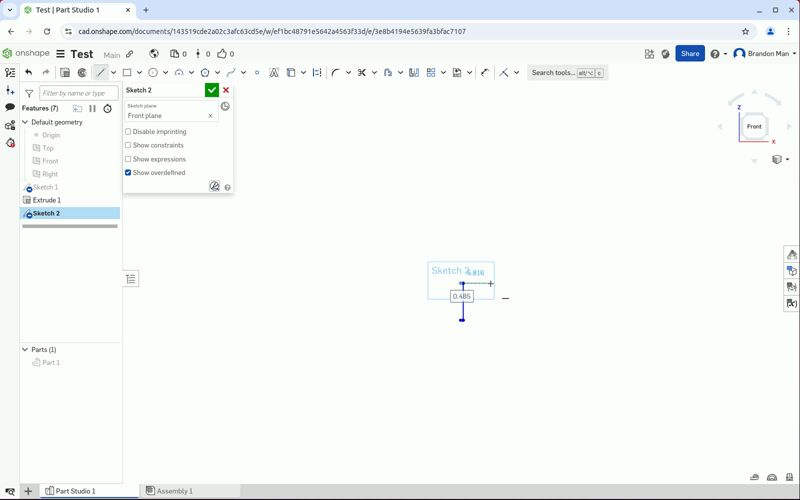
mouse_move(460, 320)
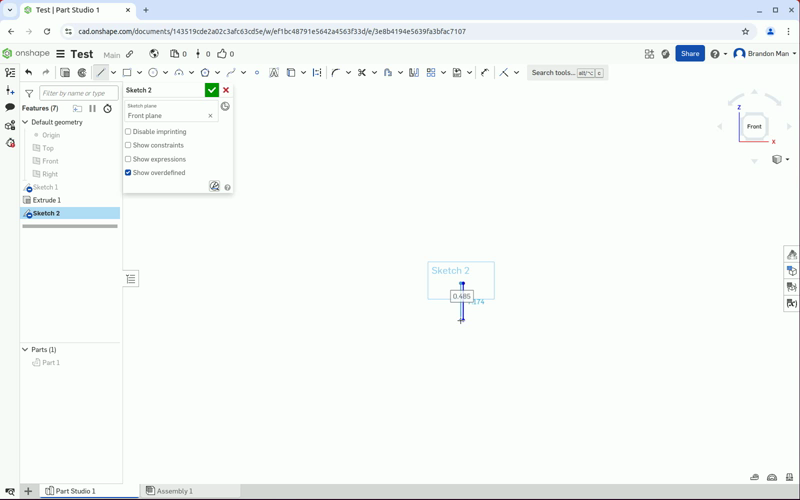
scroll(6)
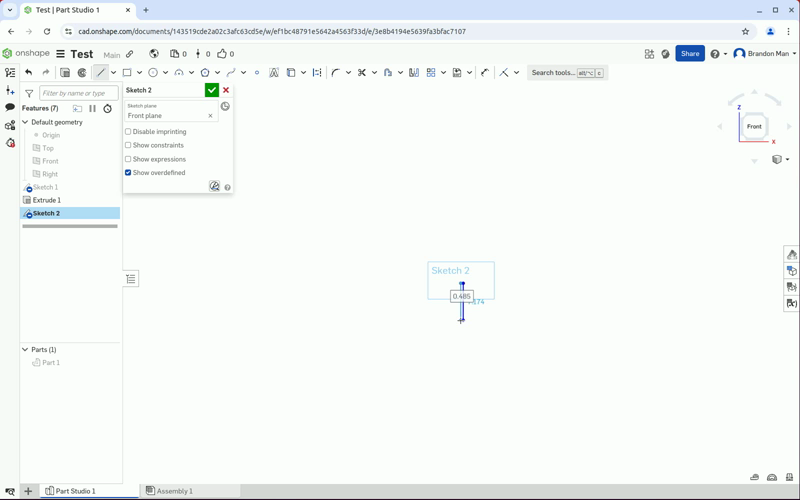
scroll(6)
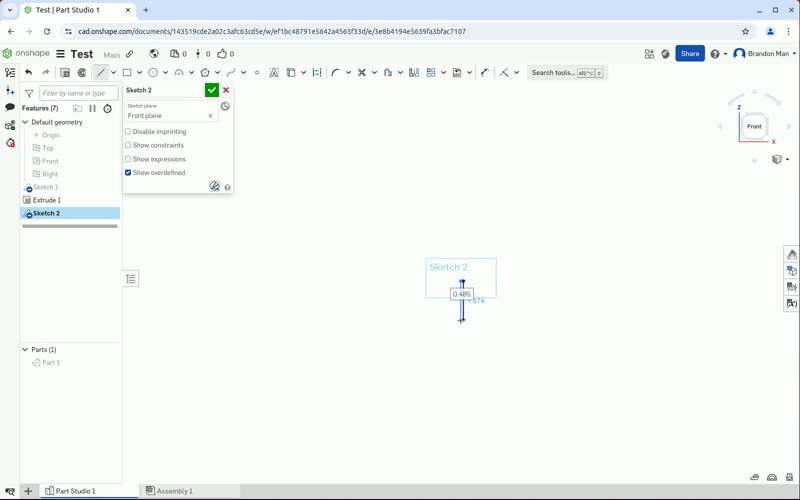
scroll(6)
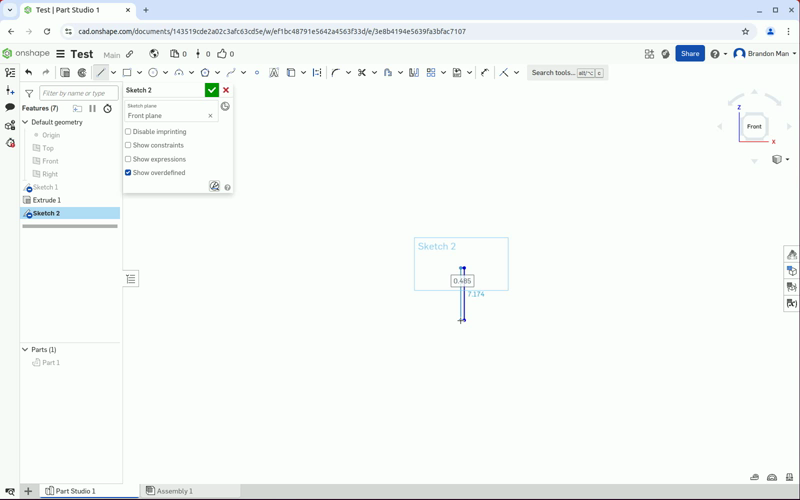
scroll(6)
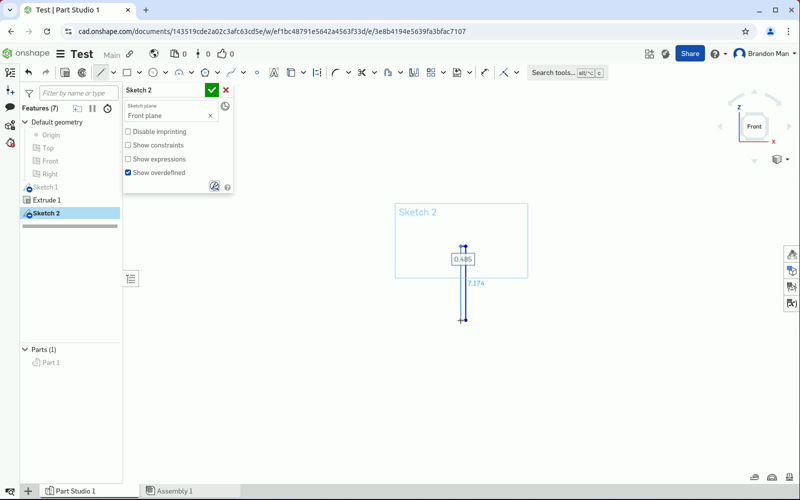
scroll(6)
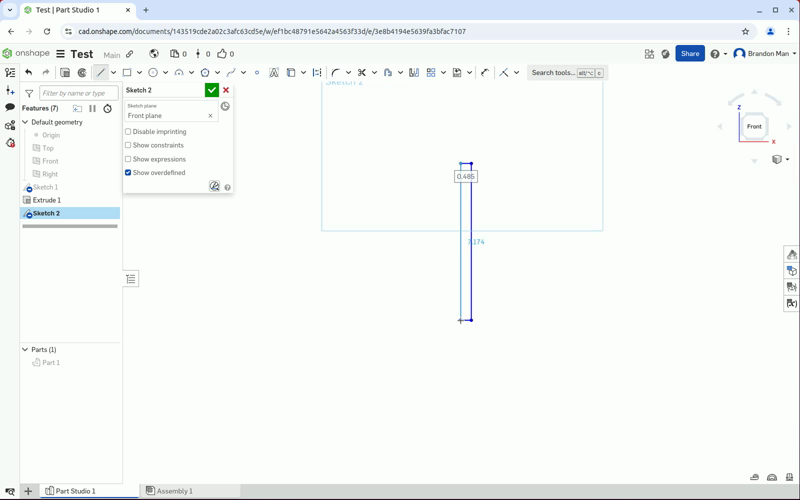
scroll(6)
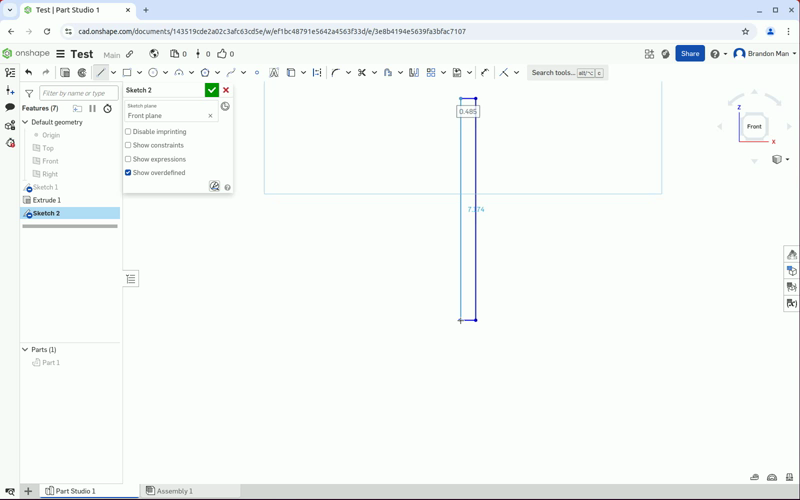
scroll(6)
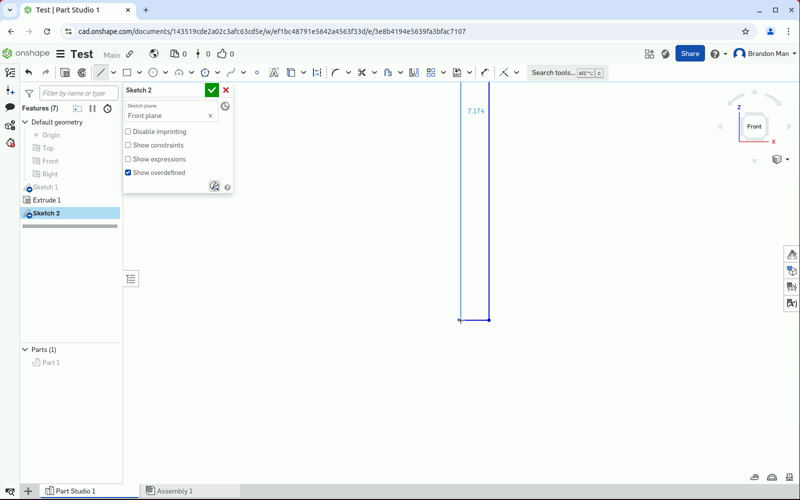
key_up(shift)
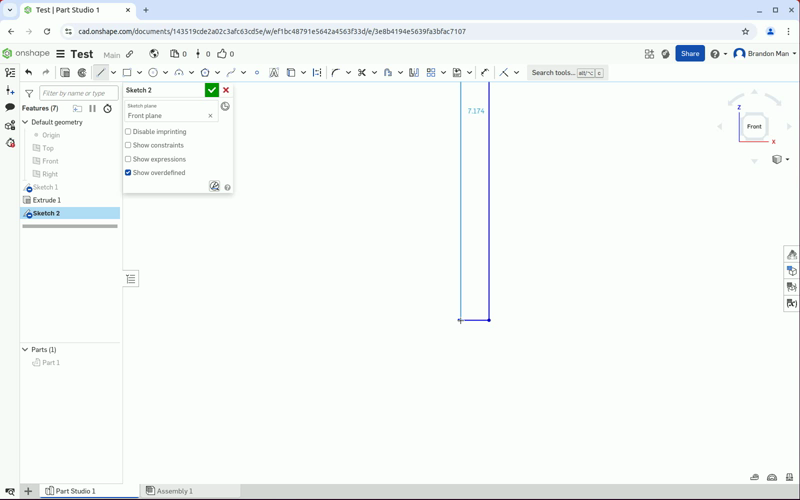
click(460, 320)
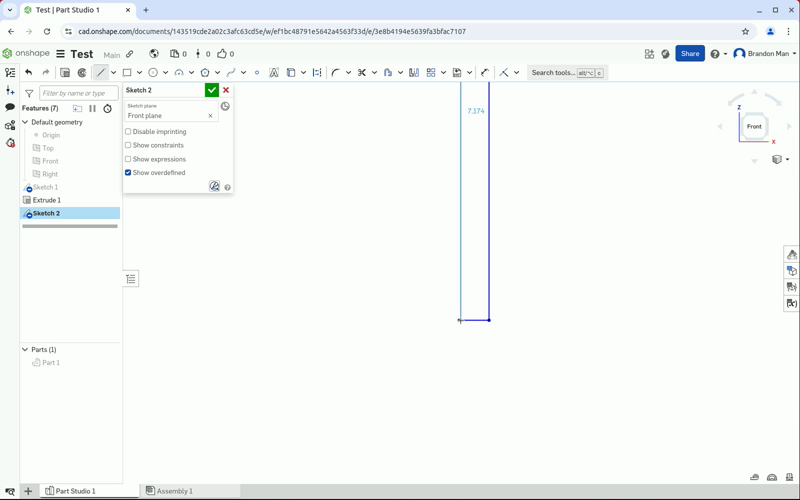
scroll(-6)
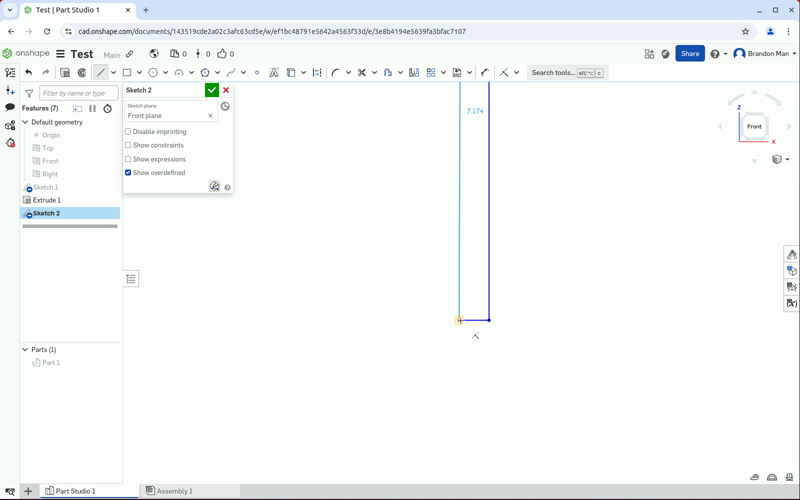
scroll(-6)
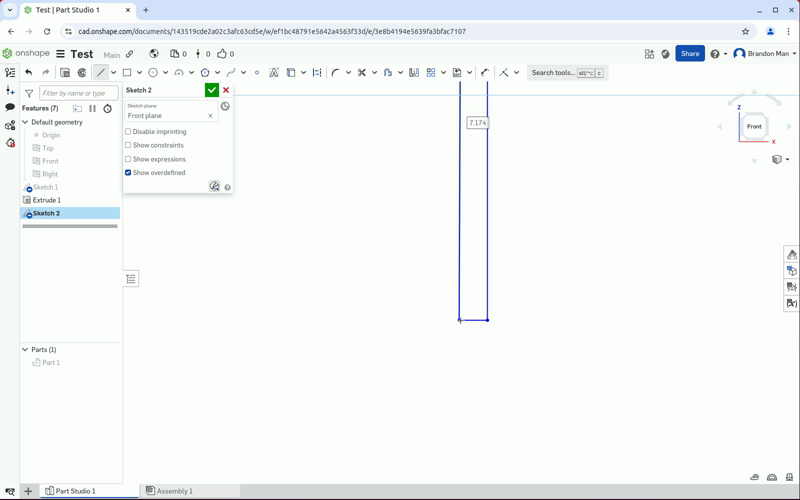
scroll(-6)
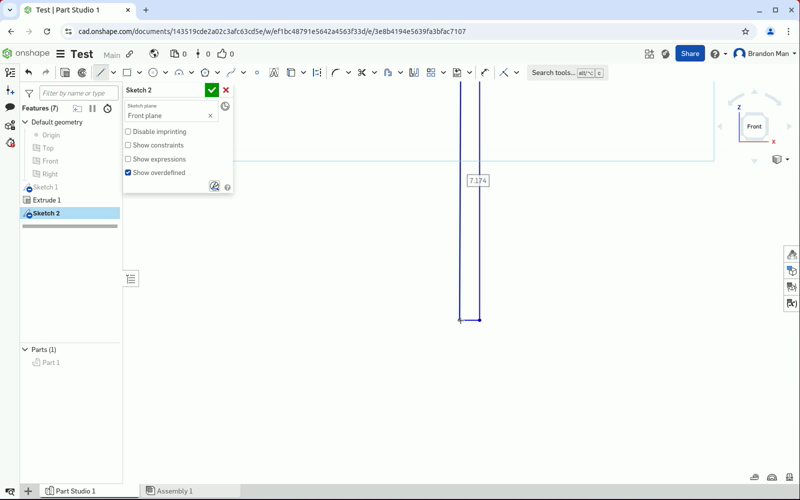
scroll(-6)
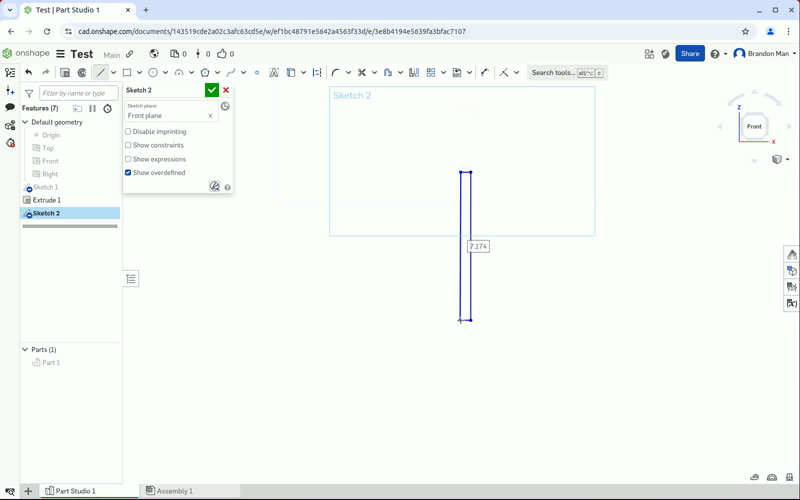
scroll(-6)
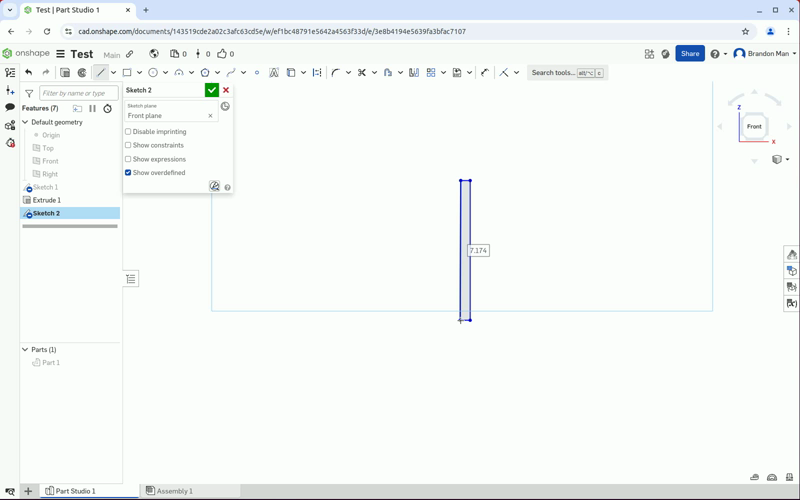
scroll(-6)
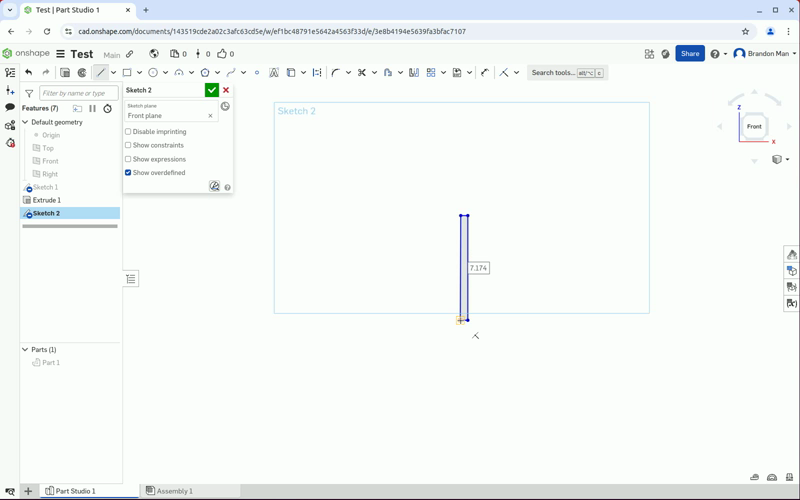
scroll(-6)
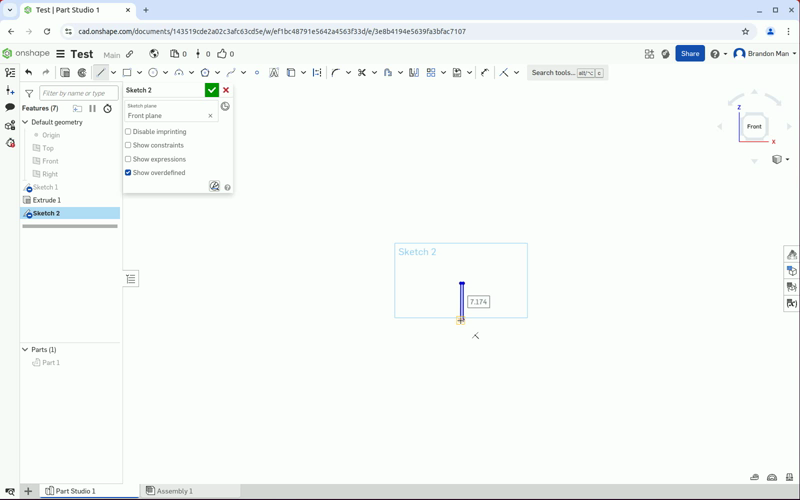
key(esc)
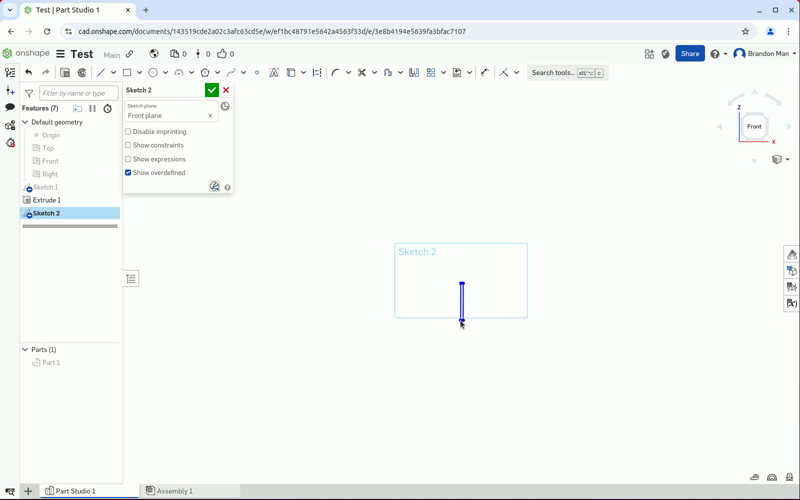
mouse_move(460, 305)
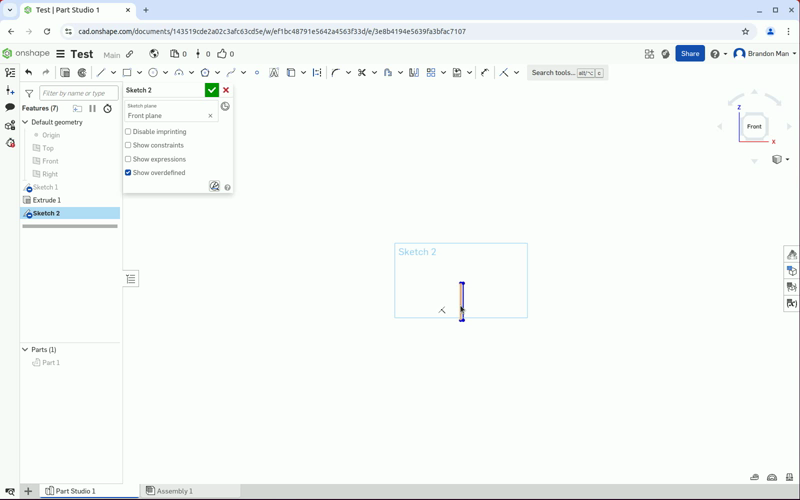
scroll(6)
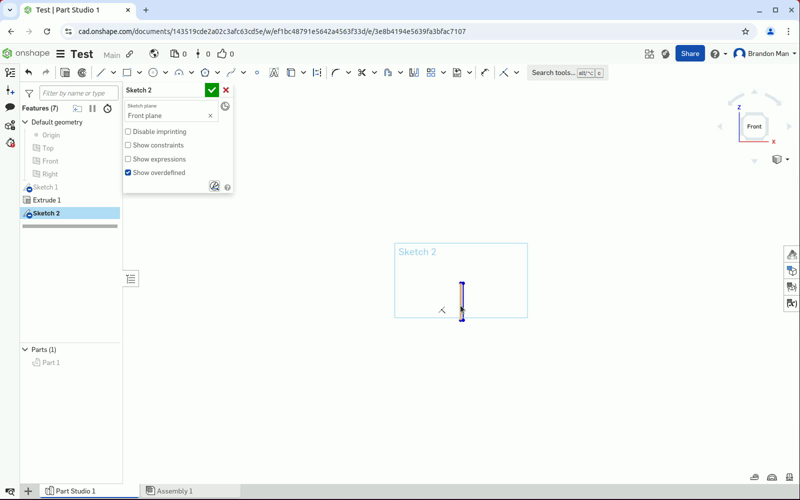
scroll(6)
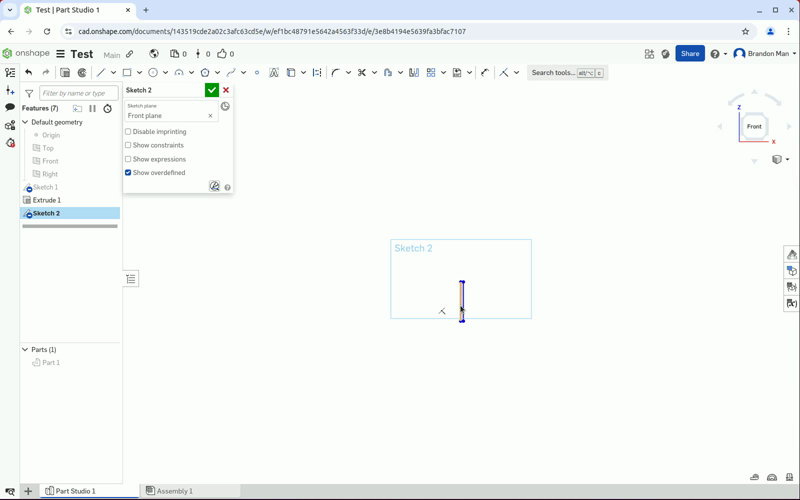
scroll(6)
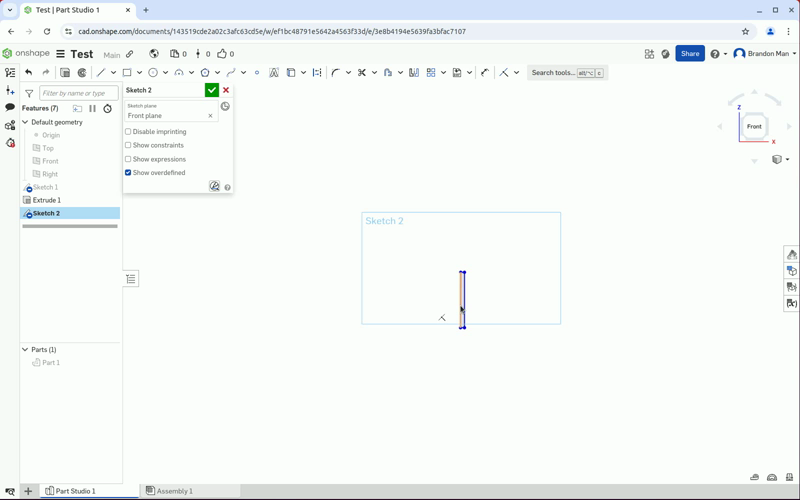
scroll(6)
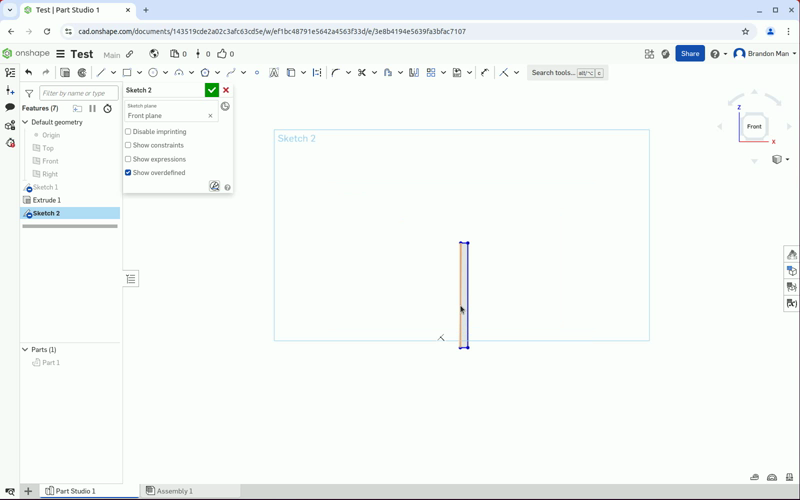
scroll(6)
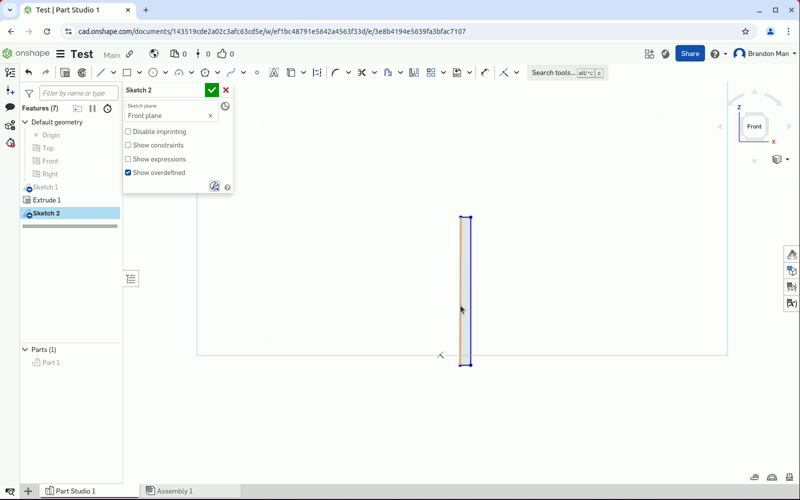
scroll(6)
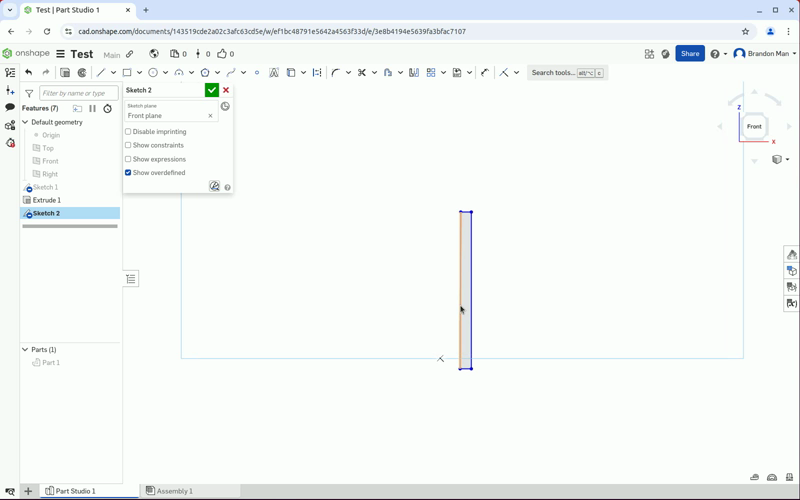
scroll(6)
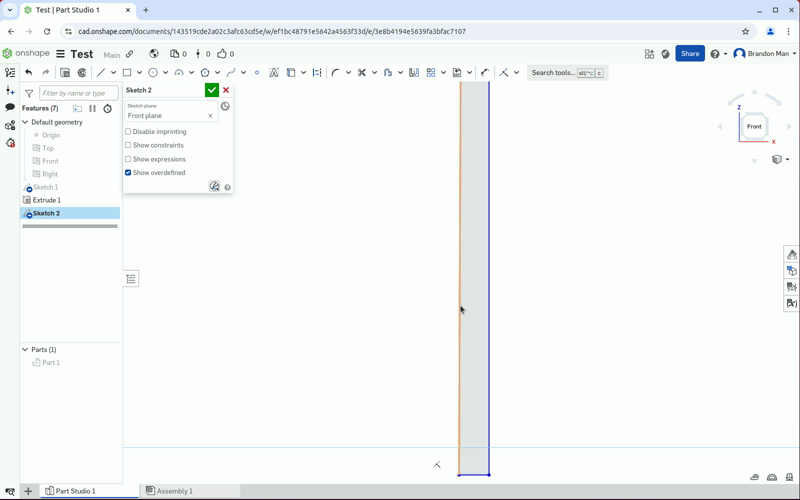
click(460, 305)
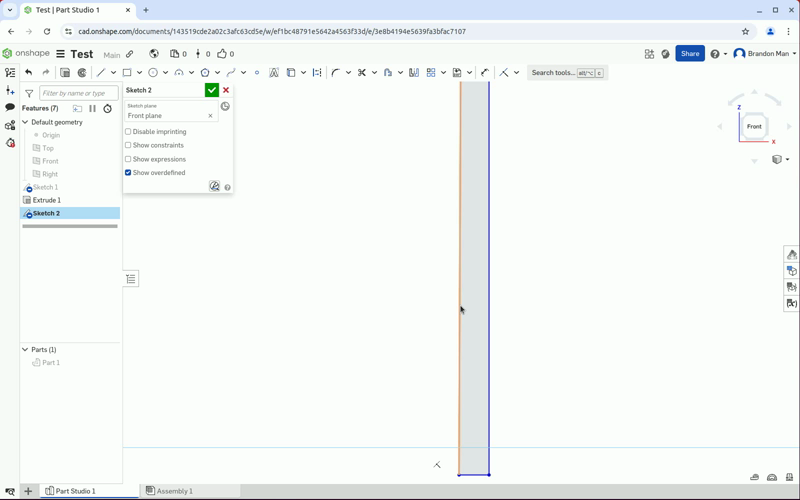
scroll(-6)
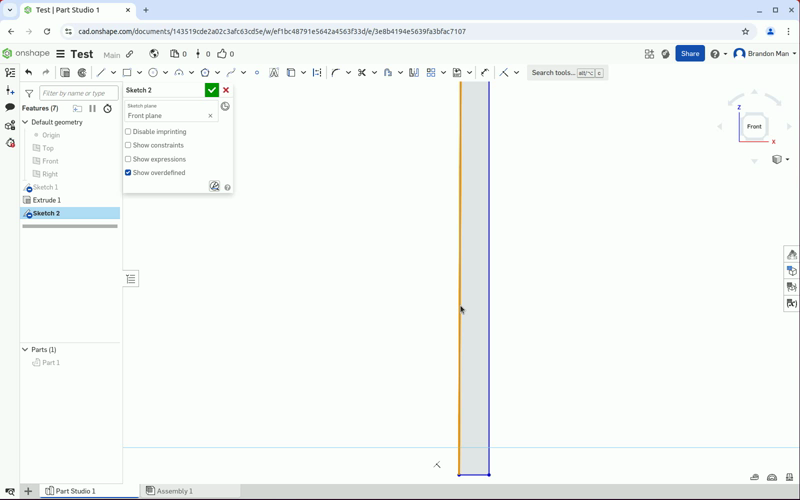
scroll(-6)
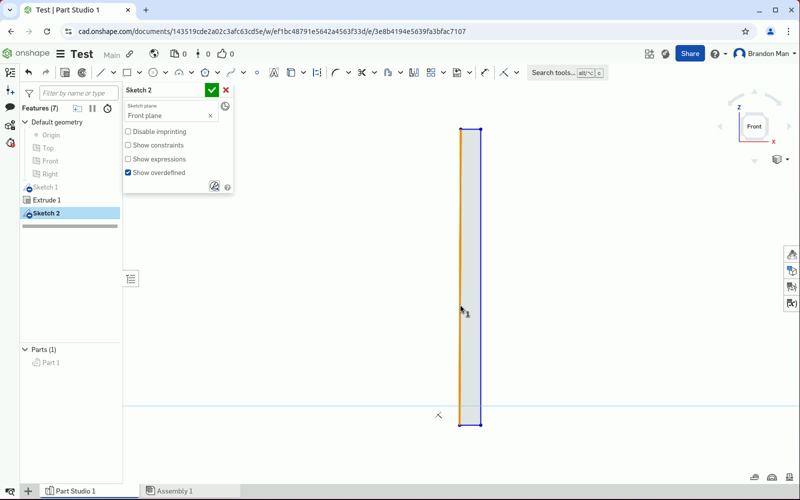
scroll(-6)
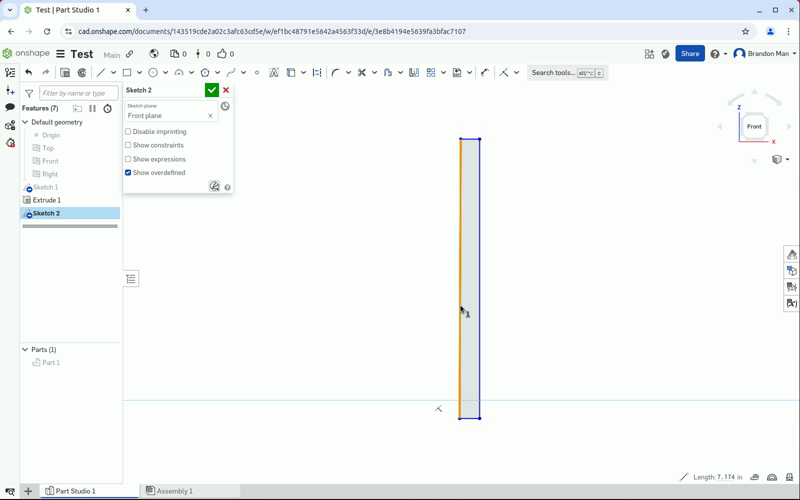
scroll(-6)
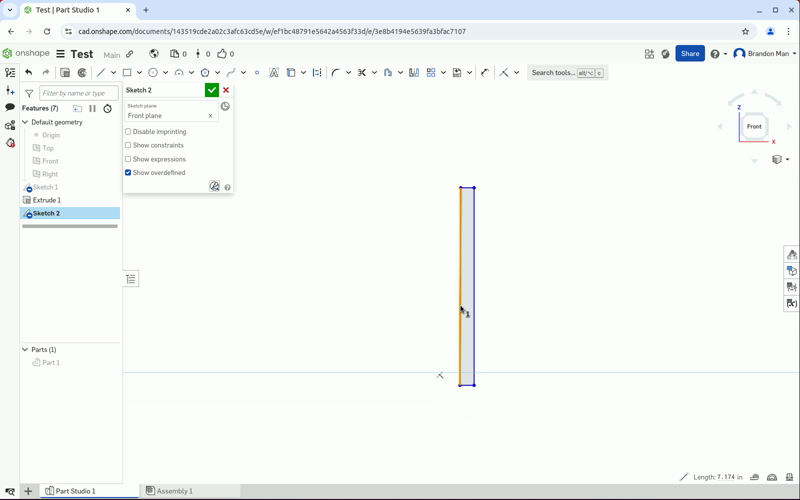
scroll(-6)
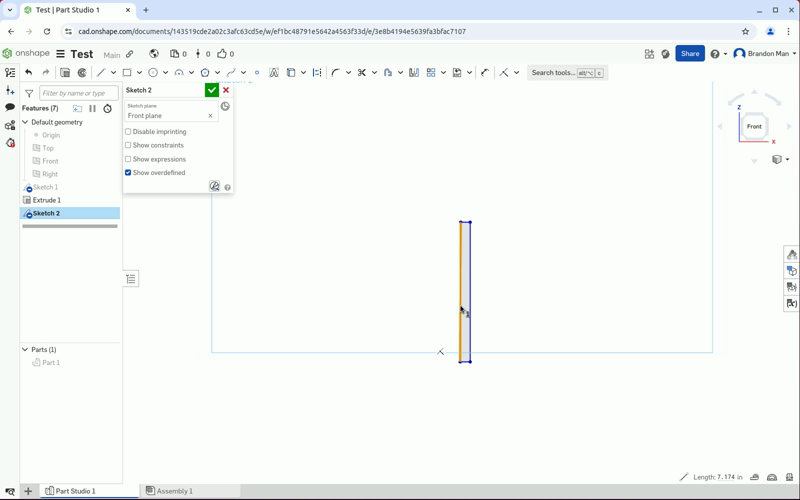
scroll(-6)
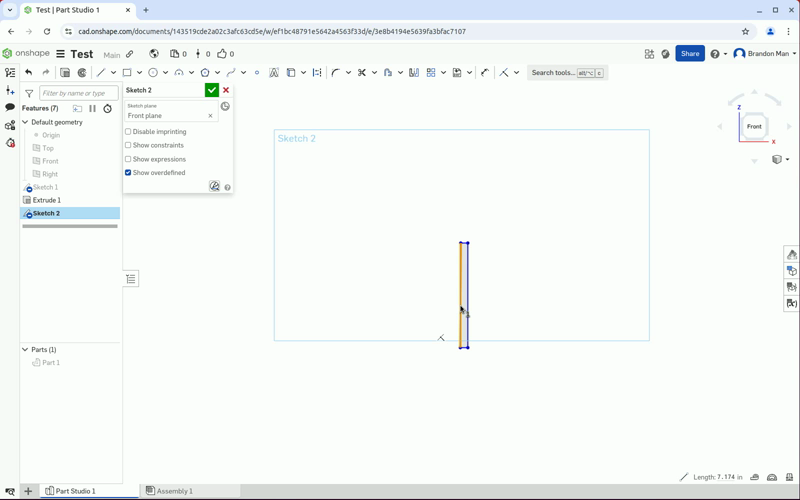
scroll(-6)
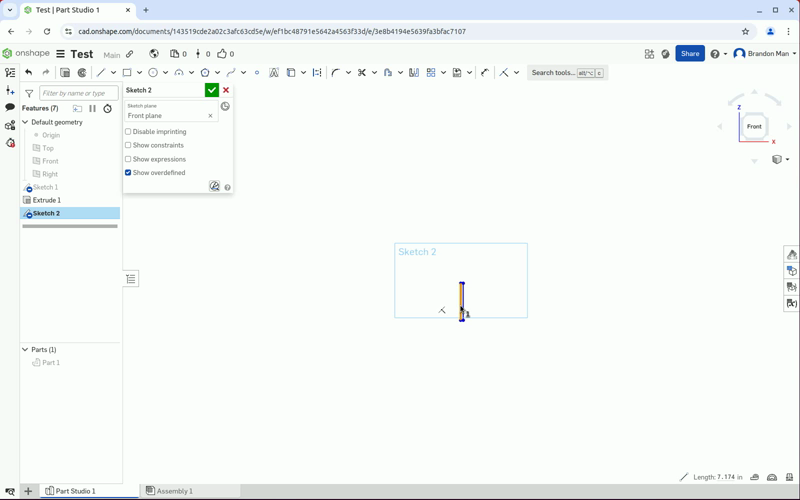
mouse_move(73, 352)
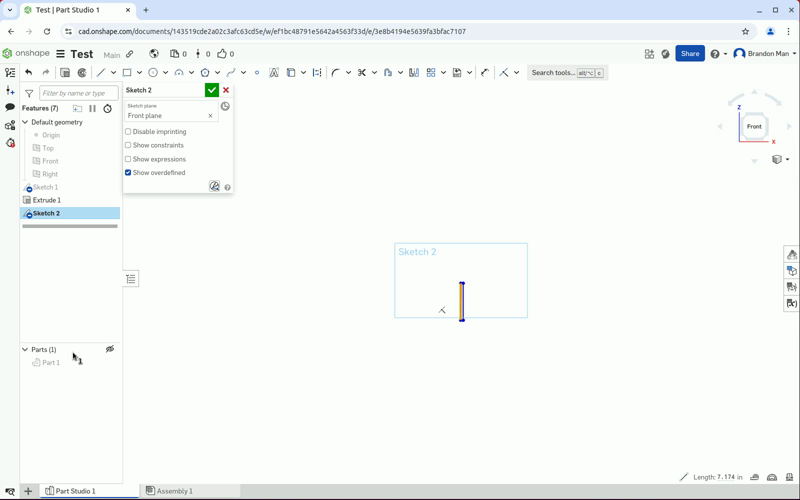
key(shift+y)
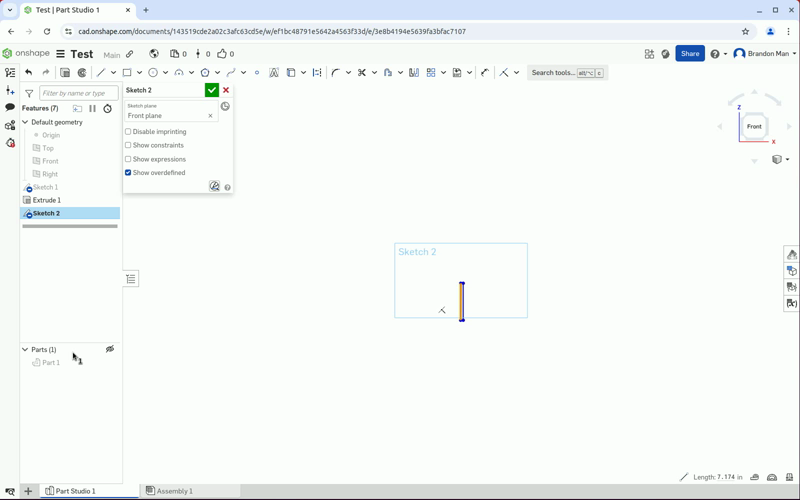
key(shift+e)
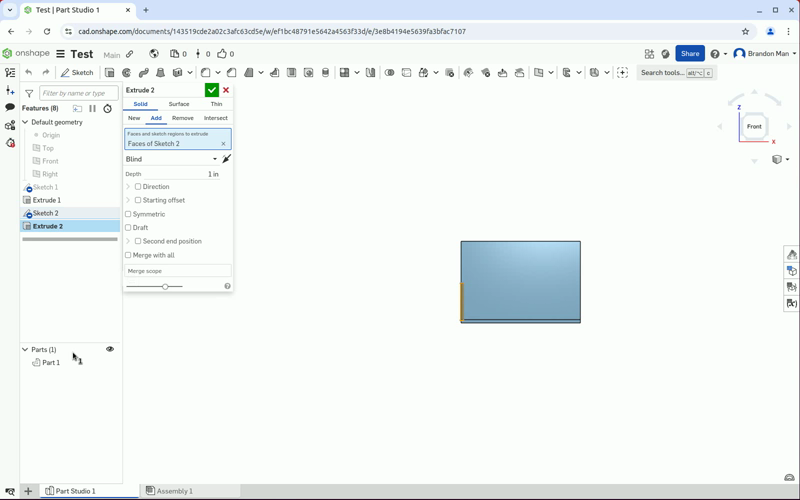
mouse_move(143, 106)
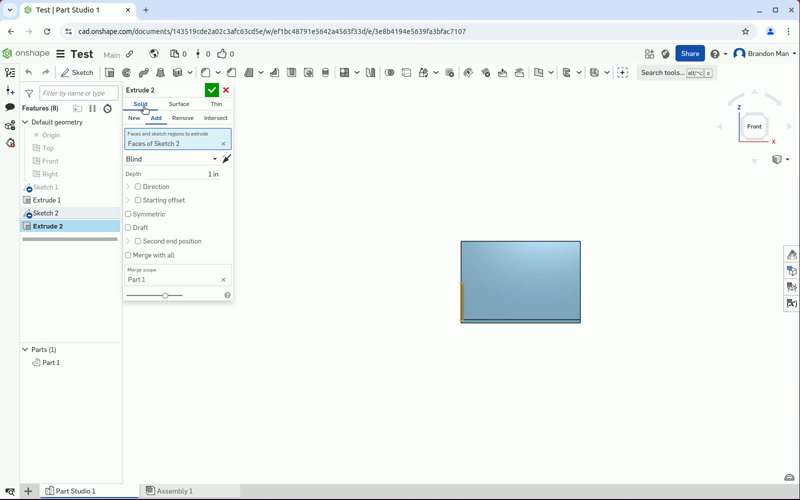
click(143, 106)
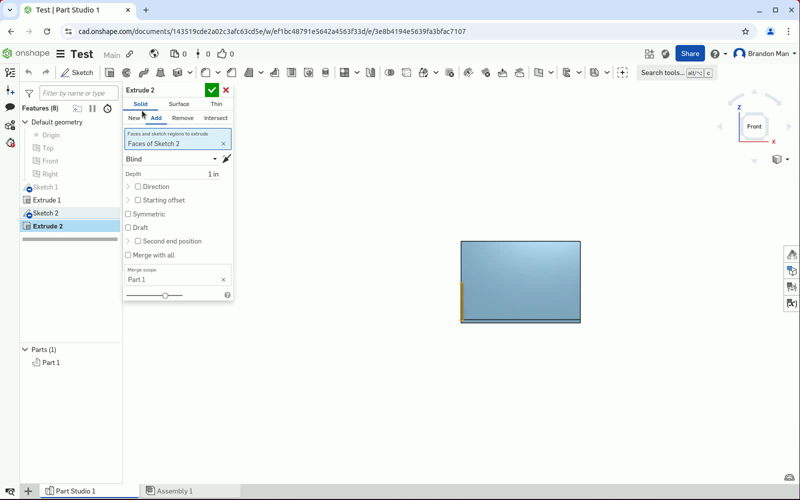
mouse_move(137, 120)
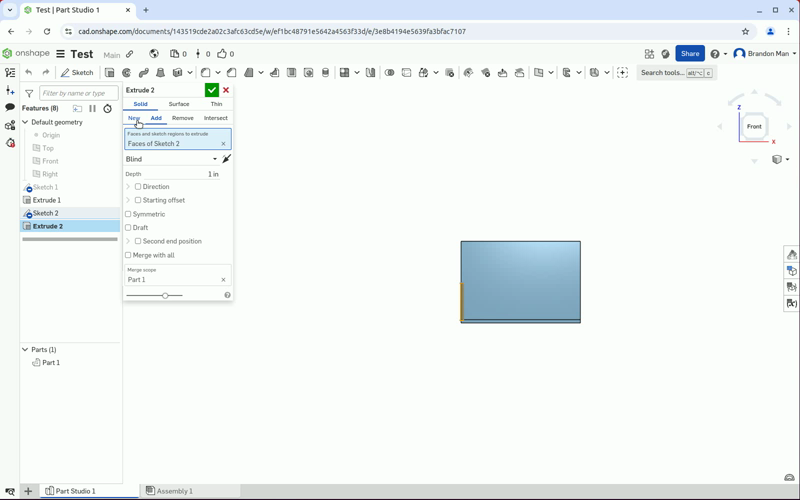
click(137, 120)
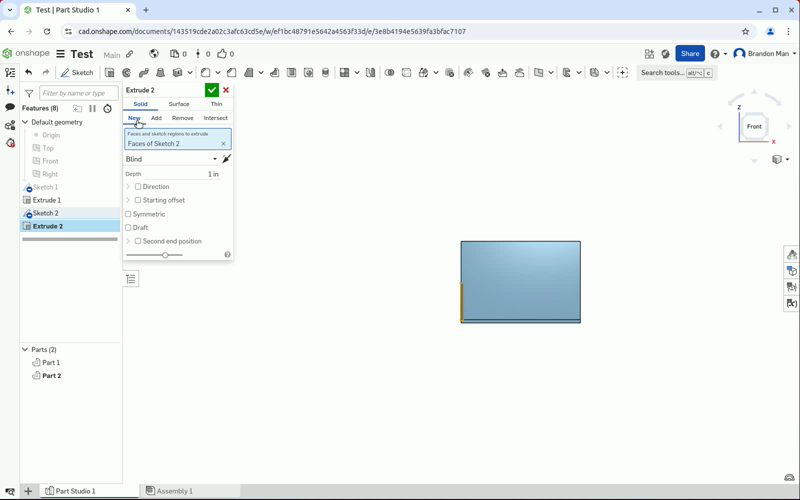
key(tab, 4)
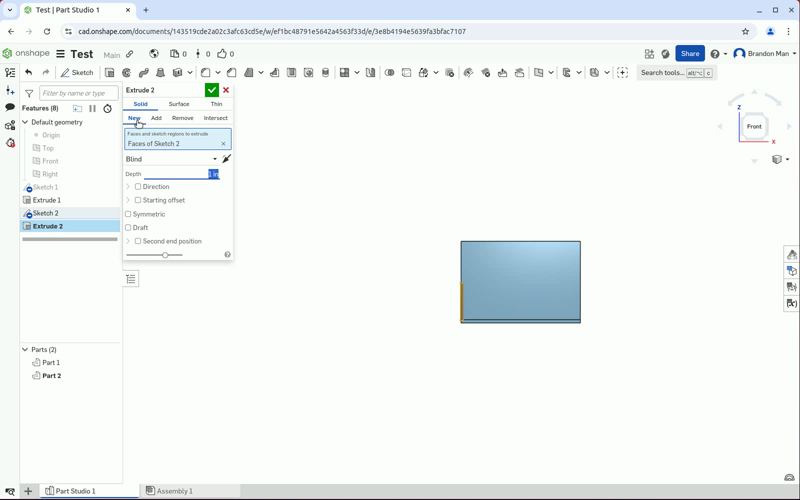
text(7.462)
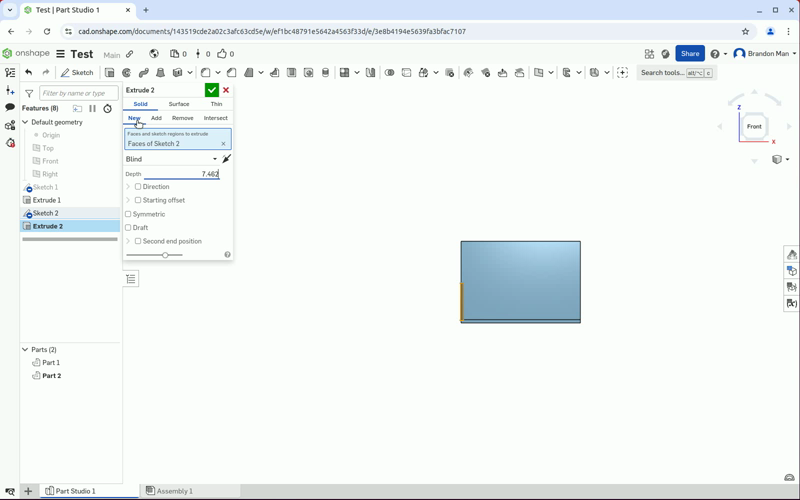
key(enter)
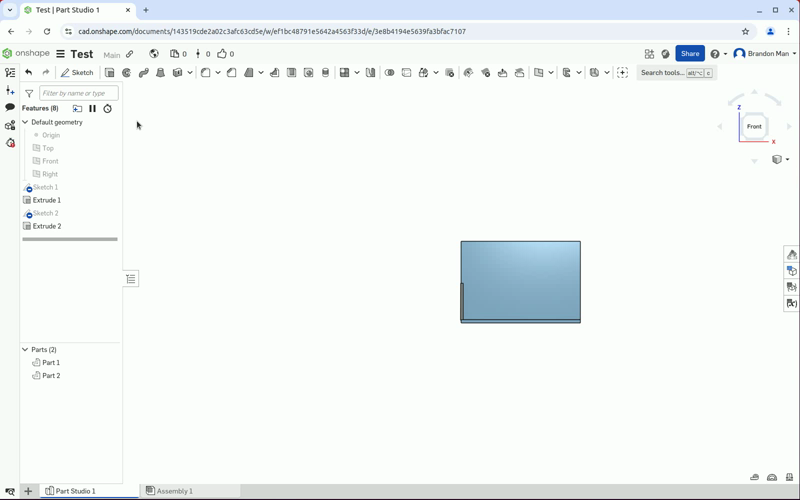
key(shift+h)
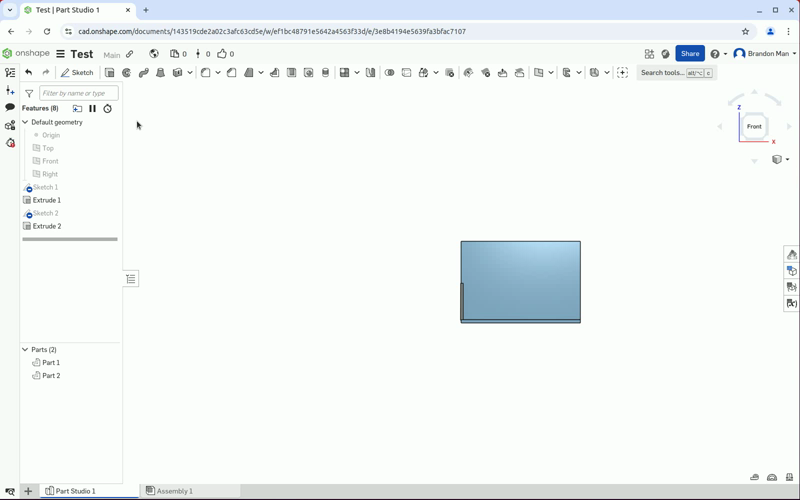
key(shift+h)
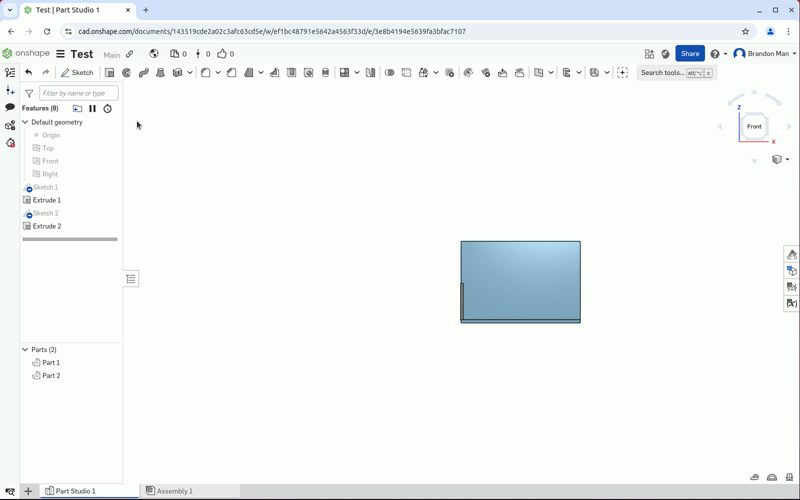
mouse_move(73, 189)
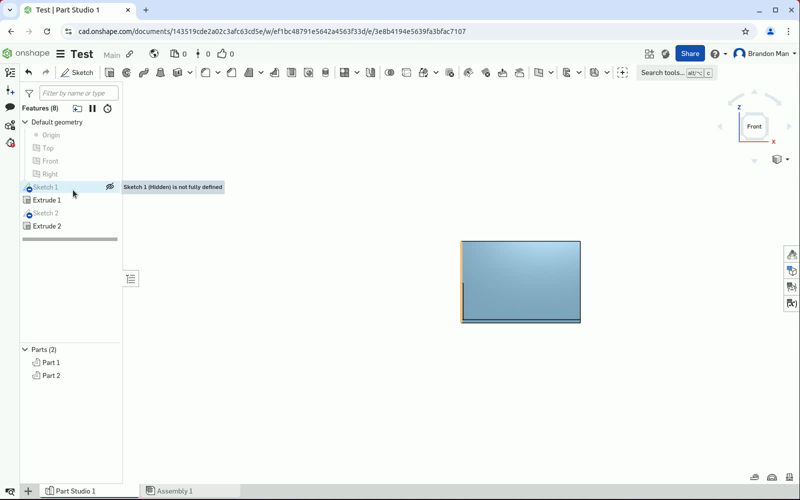
click(73, 189)
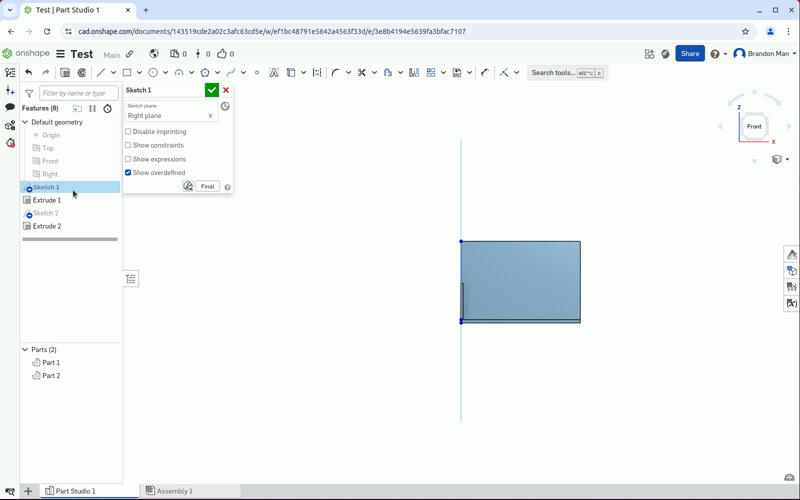
mouse_move(229, 92)
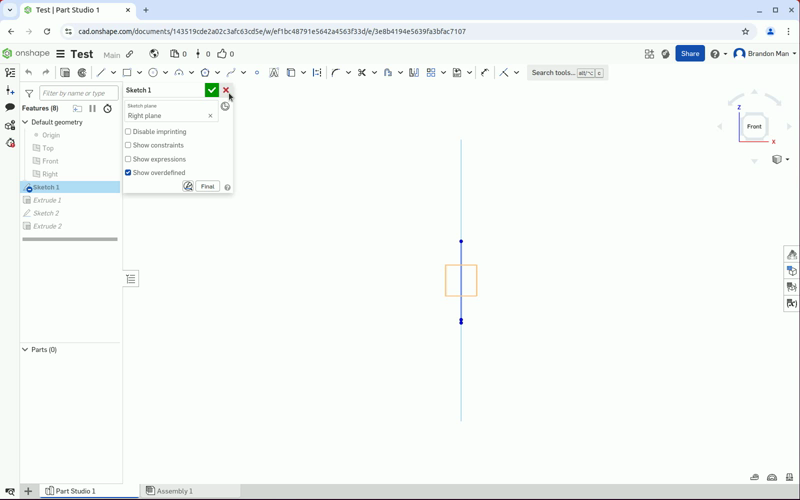
click(229, 92)
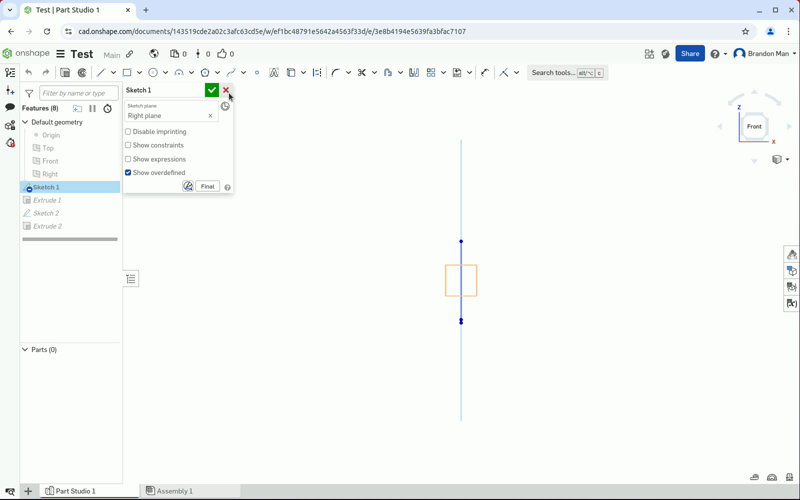
key(shift+s)
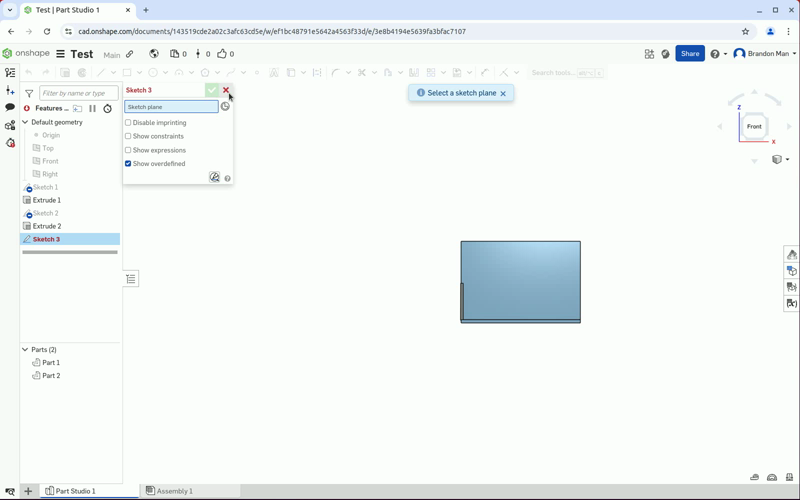
mouse_move(73, 163)
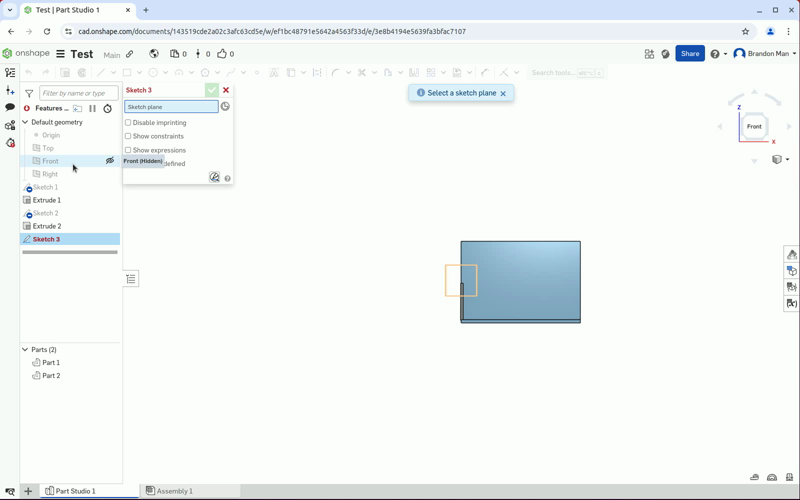
click(73, 163)
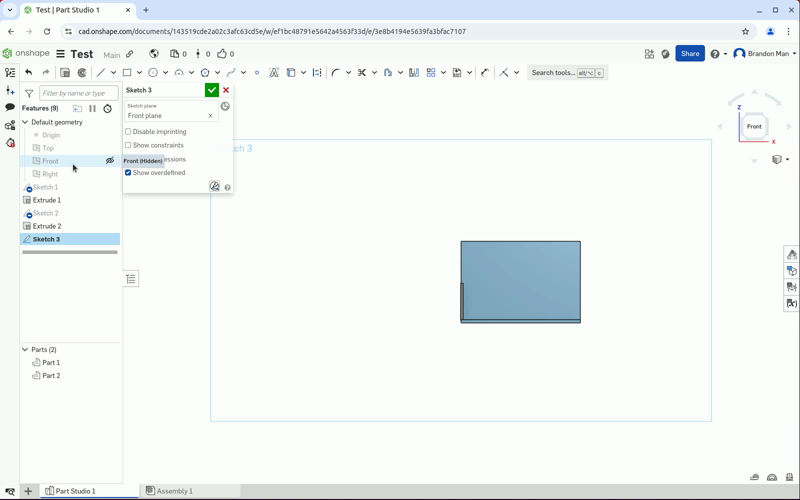
mouse_move(73, 352)
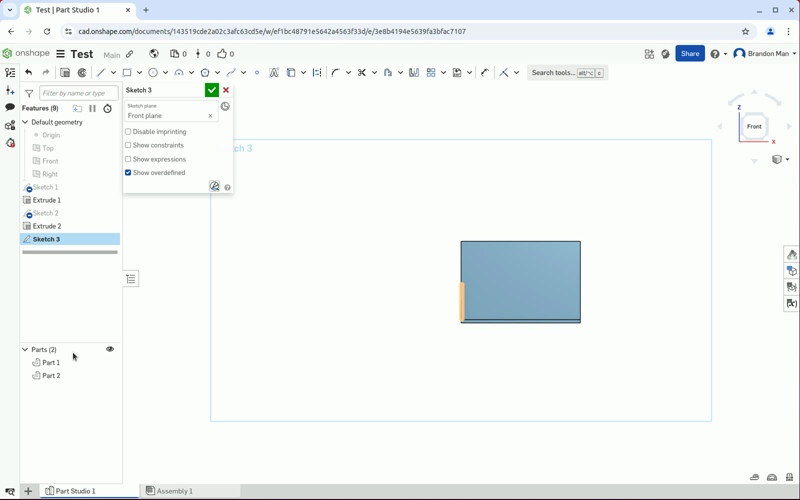
key(y)
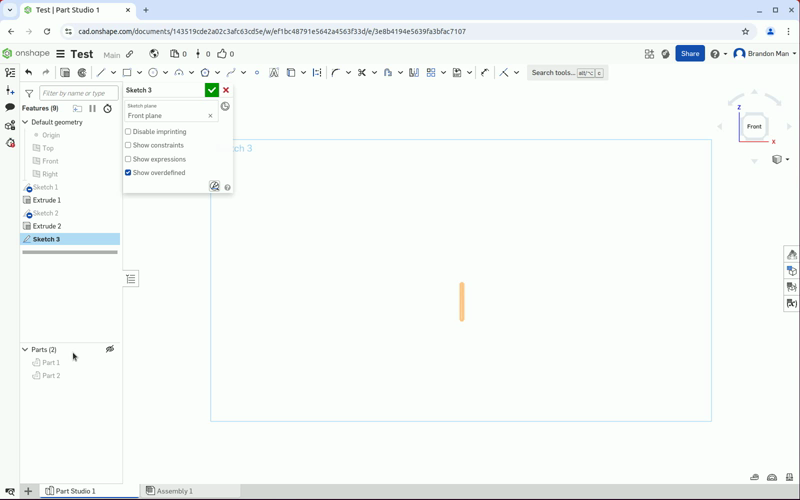
key(l)
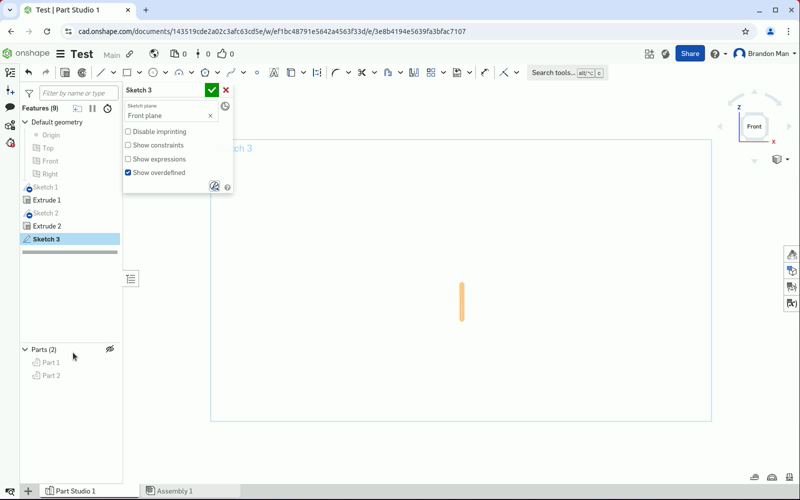
key_down(shift)
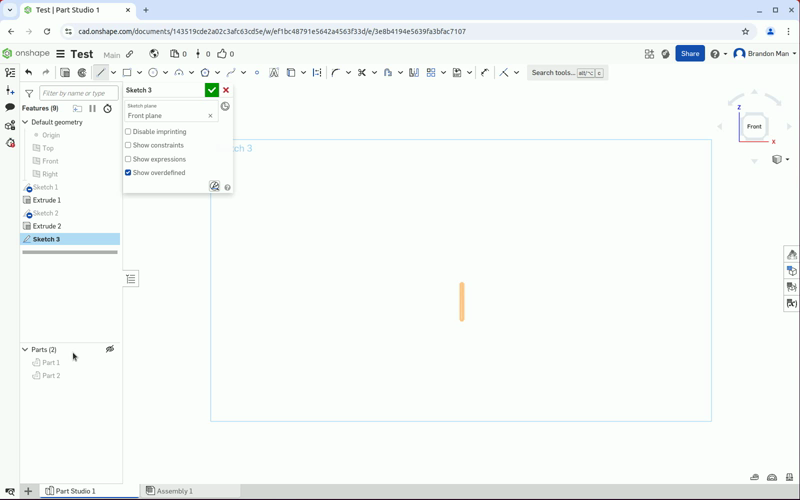
mouse_move(570, 320)
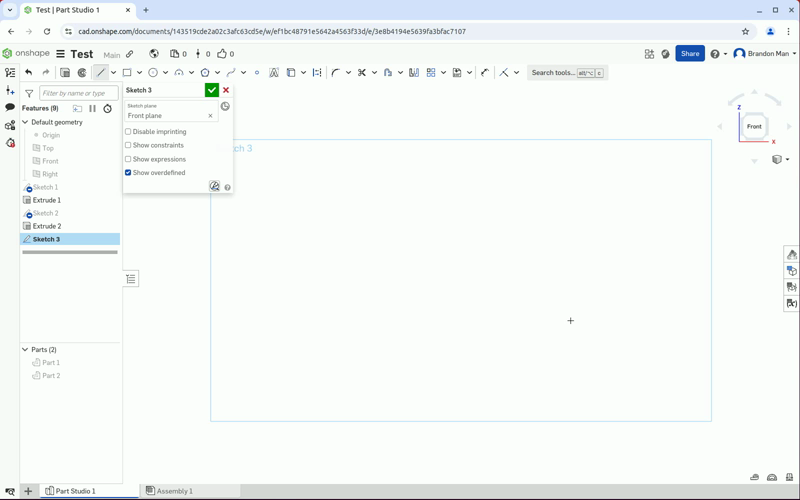
click(570, 320)
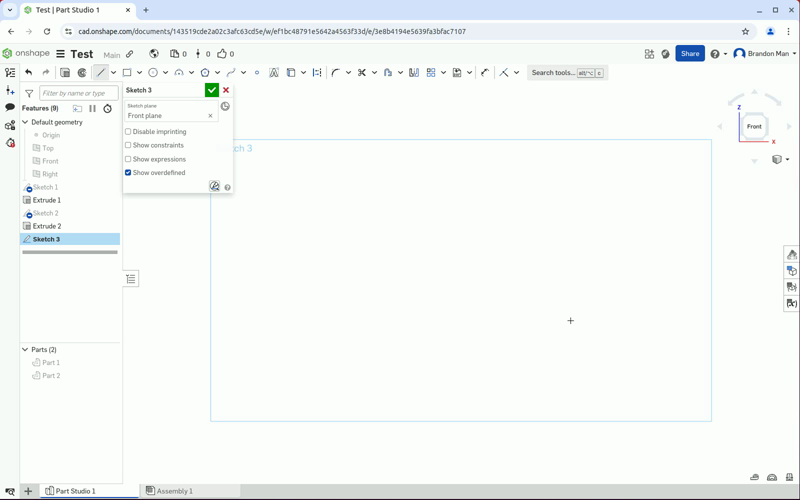
key_up(shift)
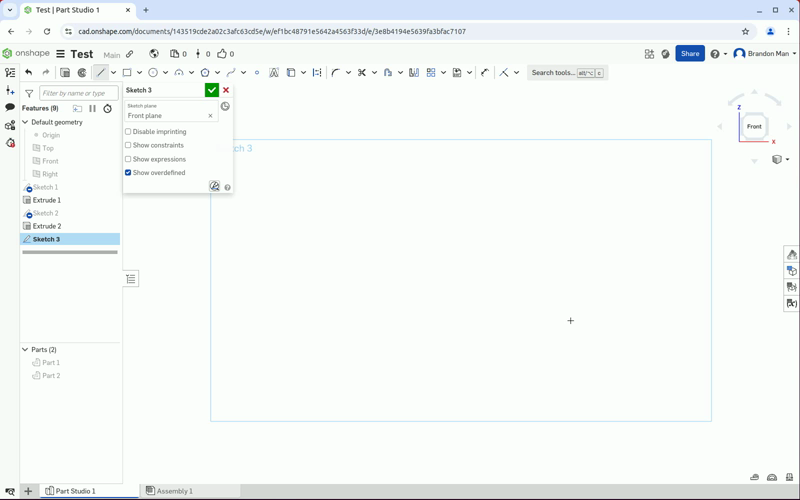
key_down(shift)
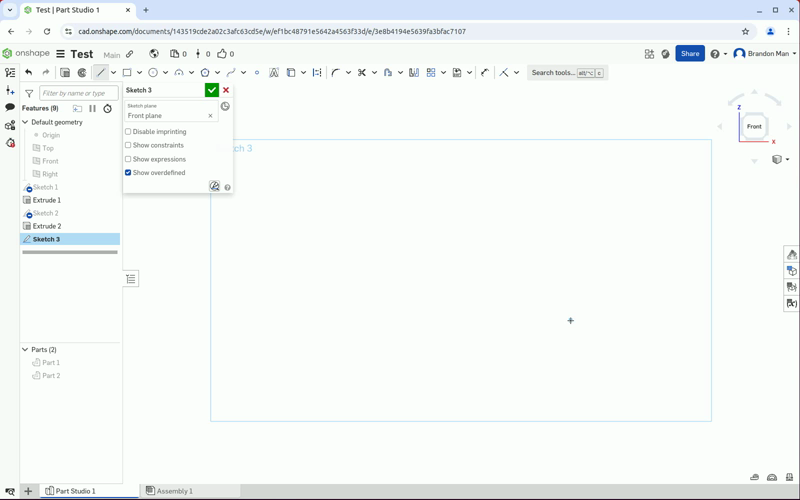
mouse_move(589, 320)
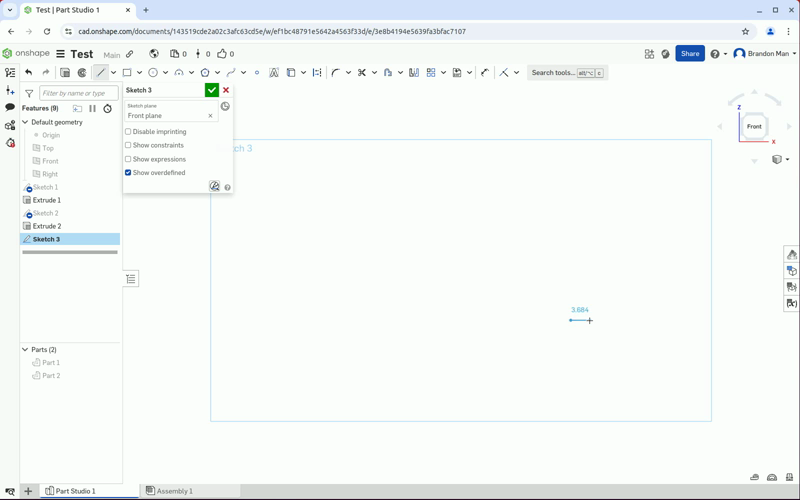
mouse_move(573, 320)
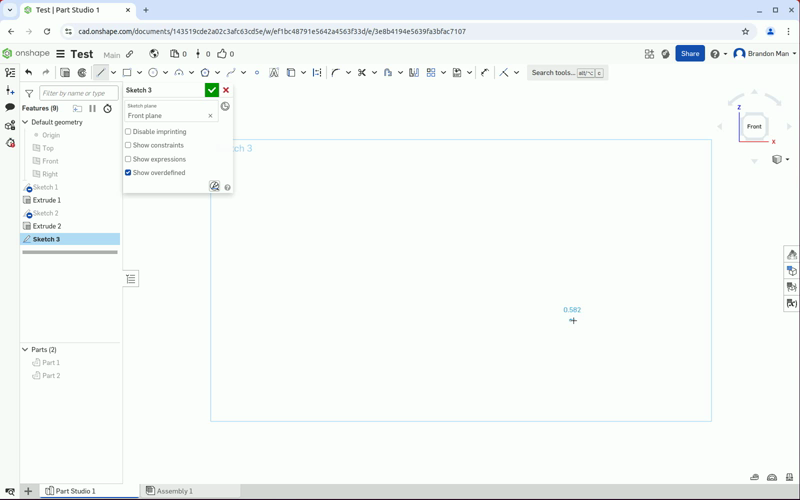
scroll(6)
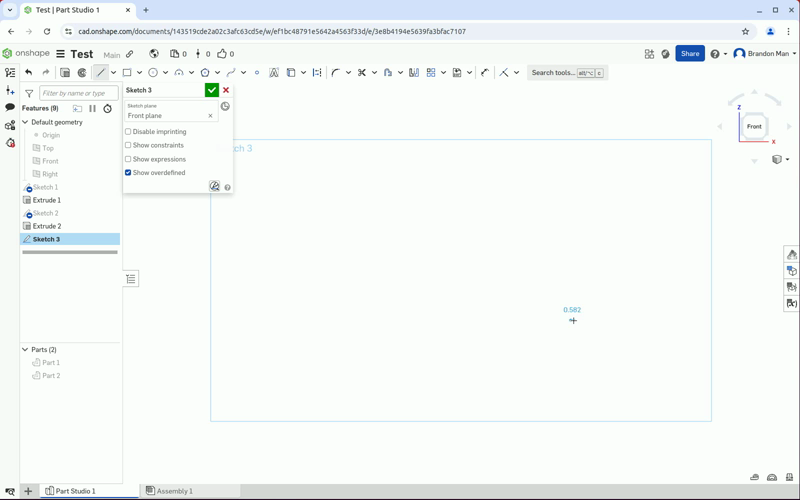
scroll(6)
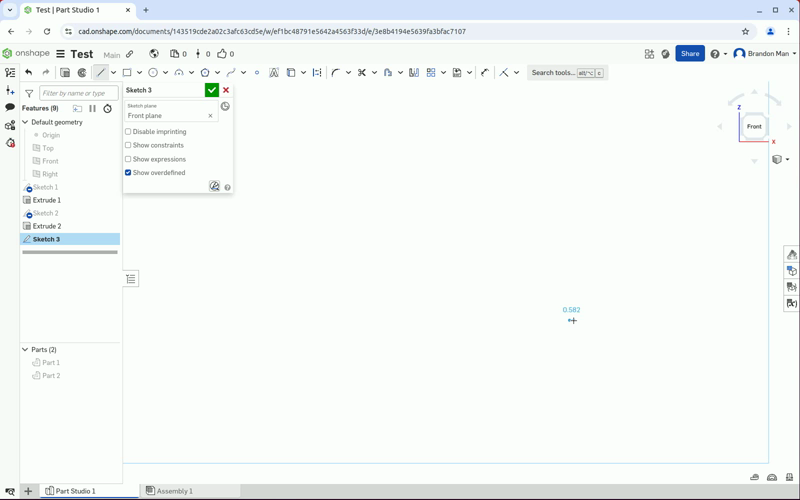
scroll(6)
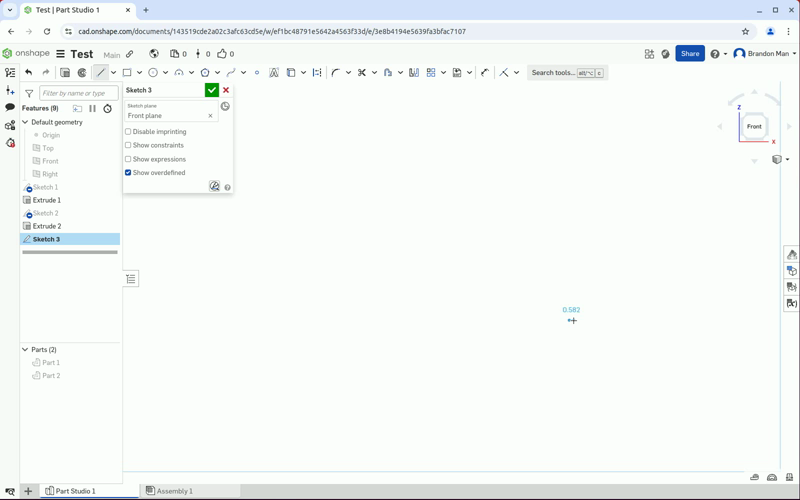
scroll(6)
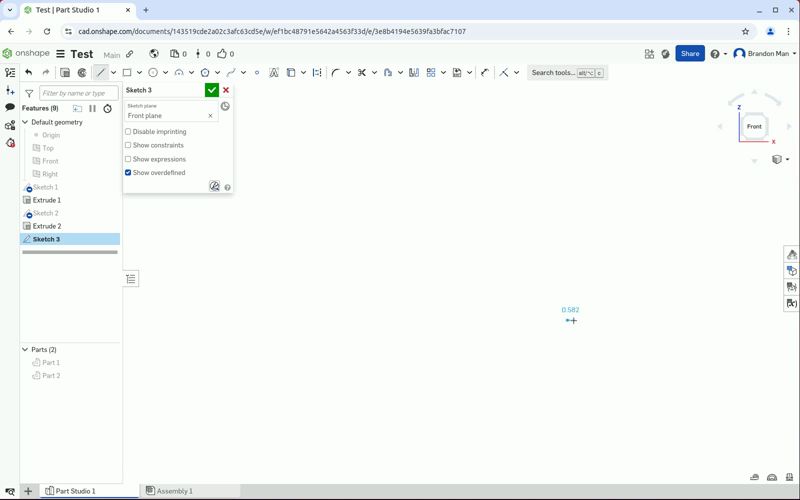
scroll(6)
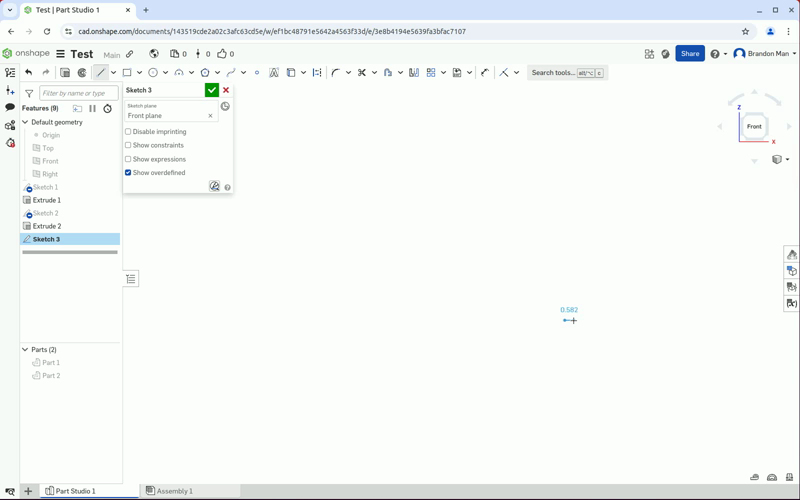
scroll(6)
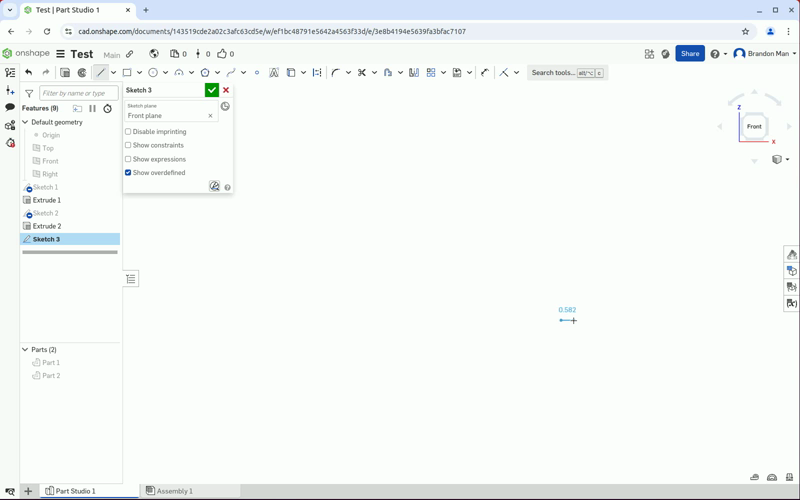
scroll(6)
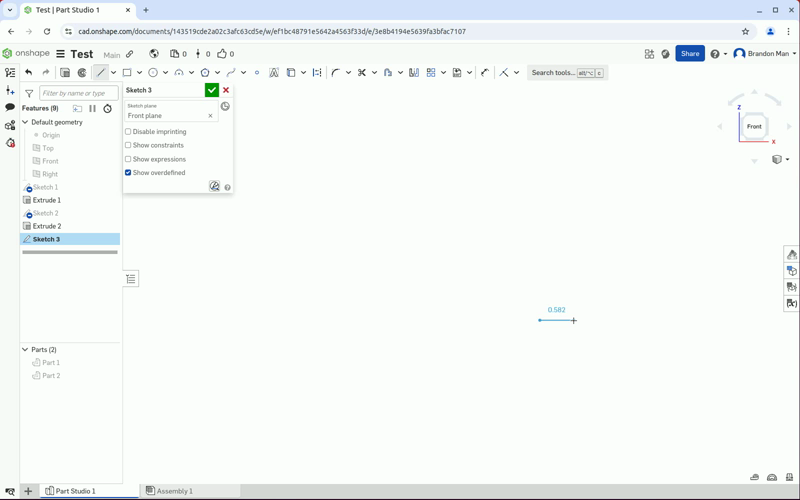
click(573, 320)
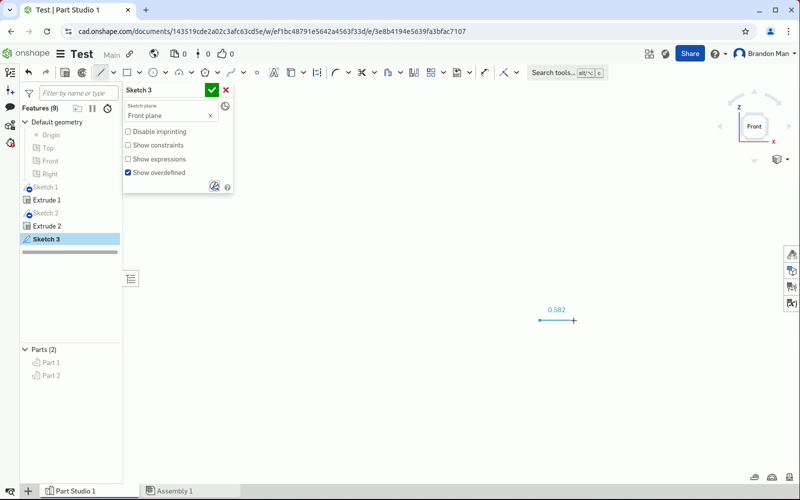
scroll(-6)
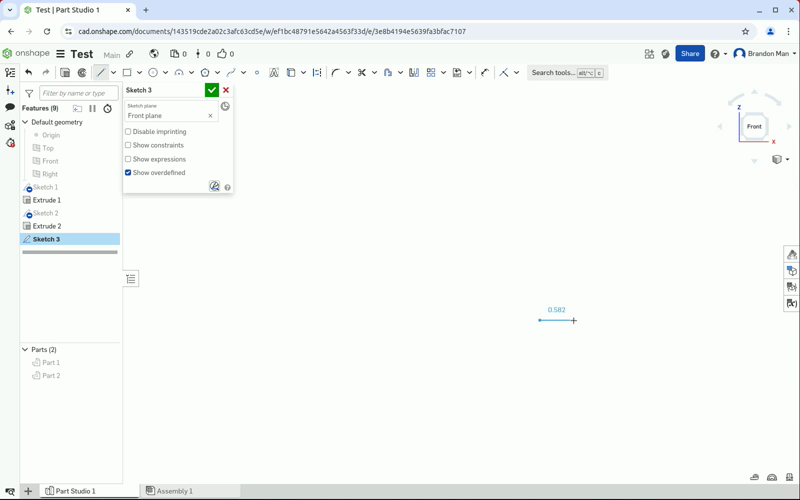
scroll(-6)
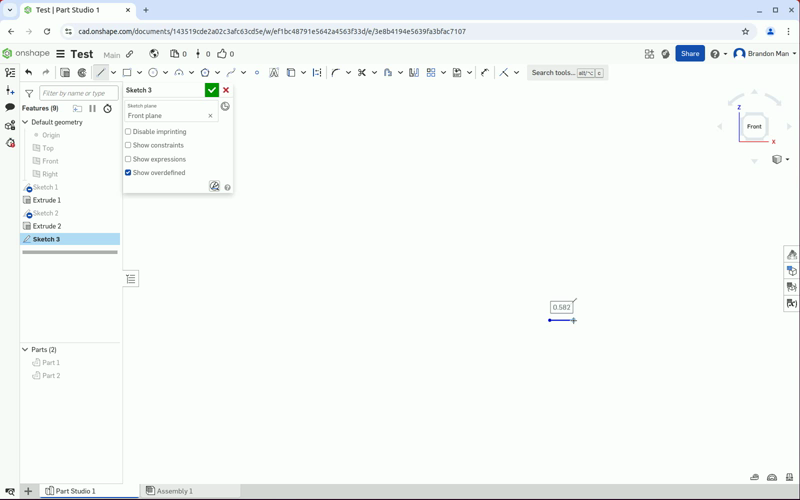
scroll(-6)
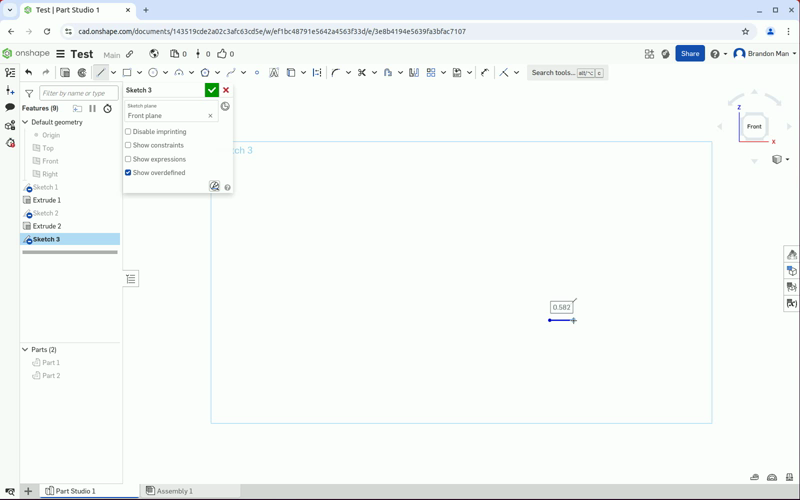
scroll(-6)
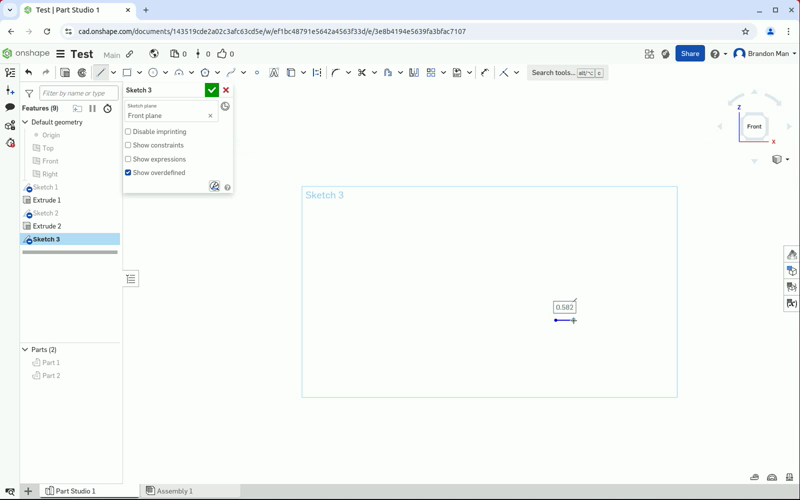
scroll(-6)
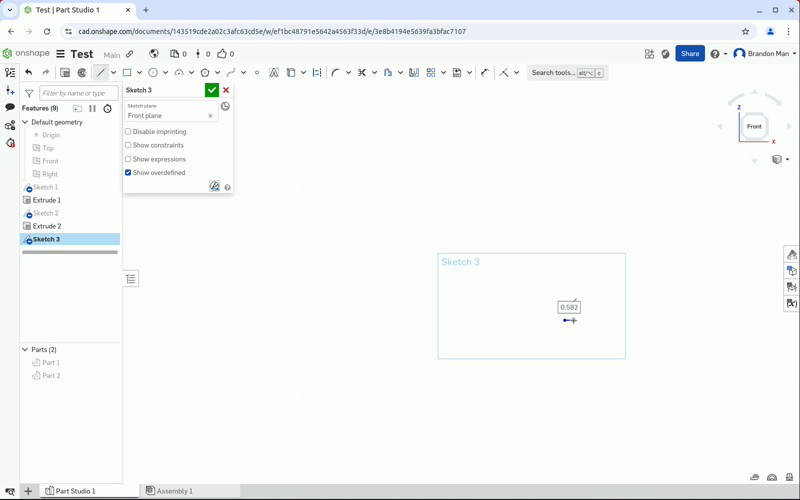
scroll(-6)
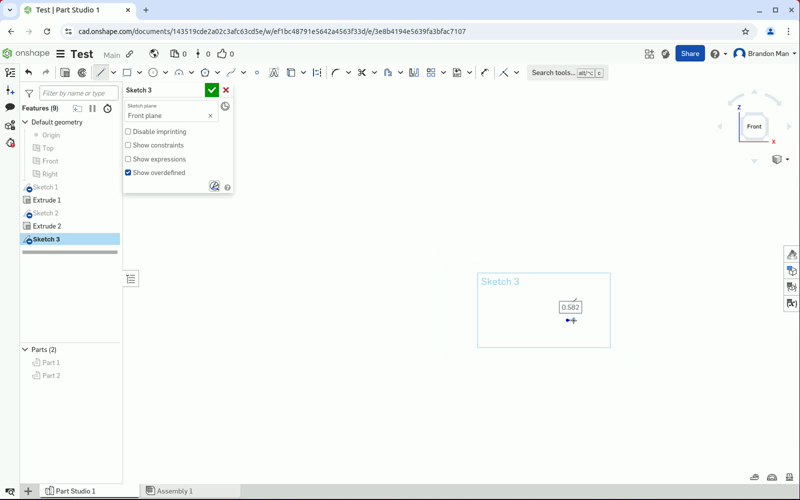
scroll(-6)
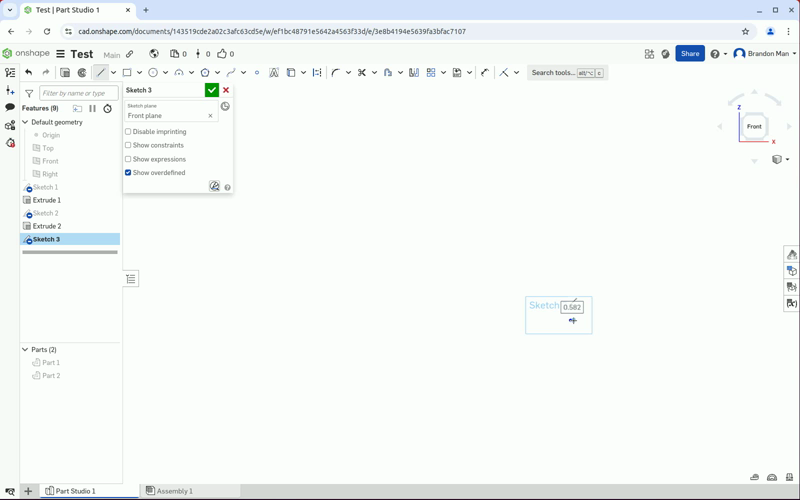
key_up(shift)
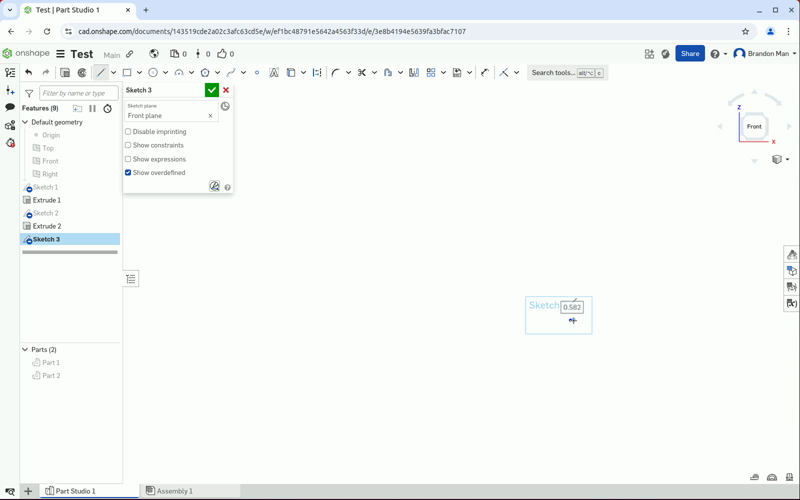
key_down(shift)
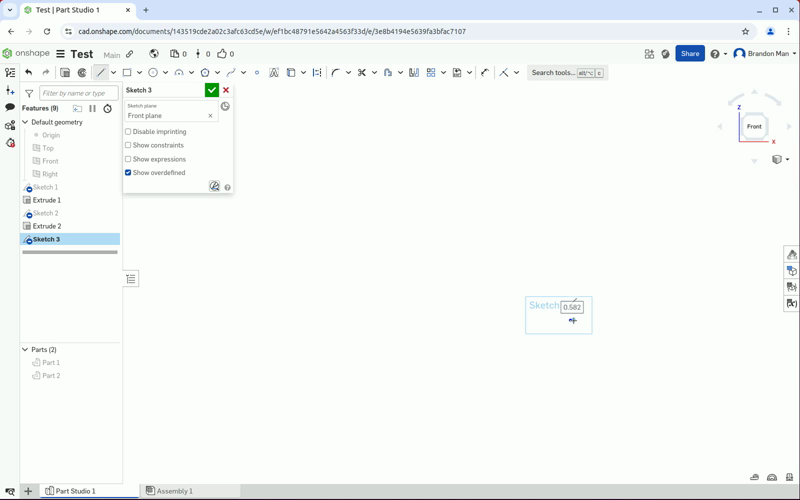
mouse_move(589, 320)
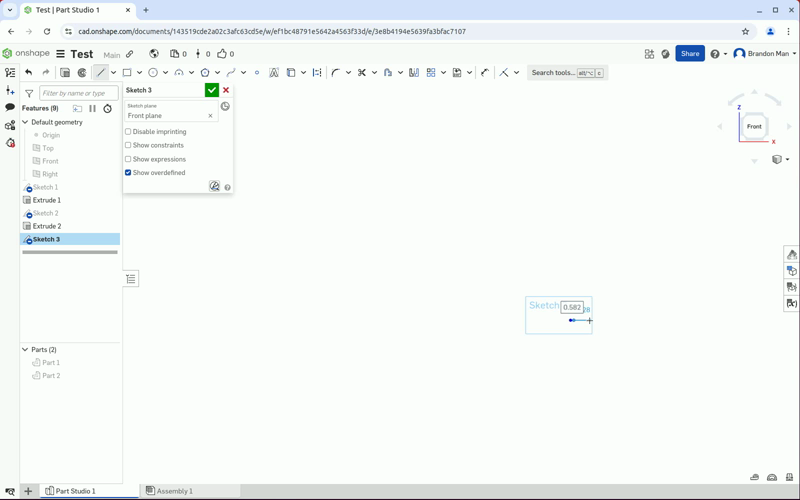
mouse_move(573, 283)
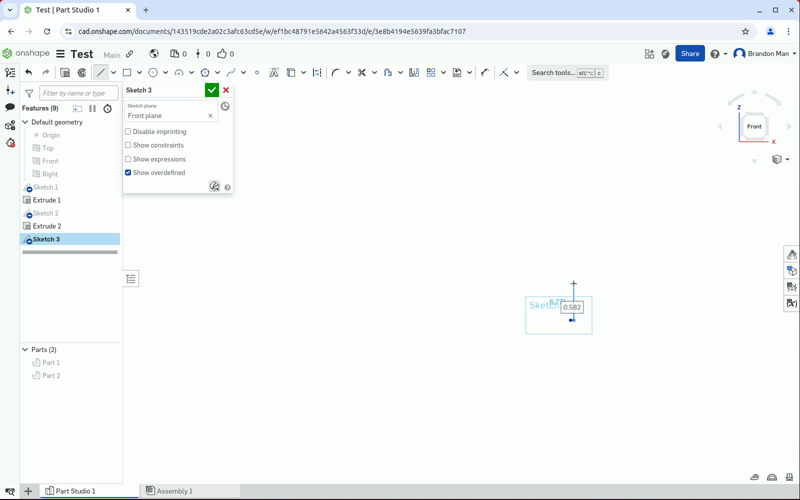
click(573, 283)
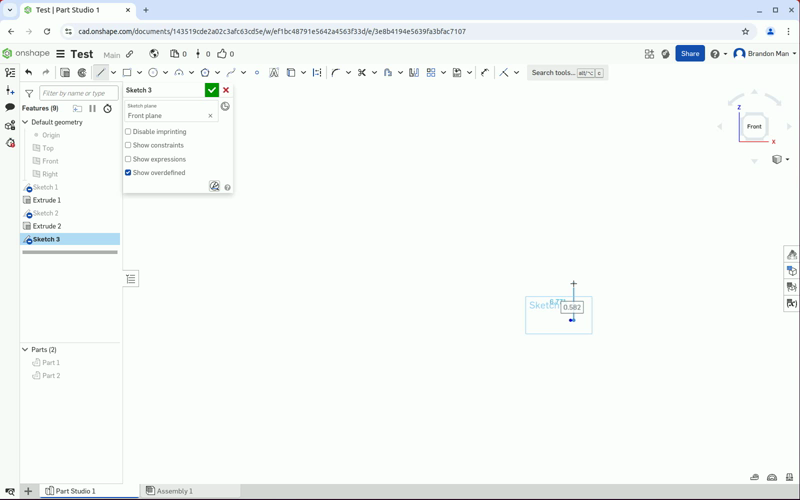
key_up(shift)
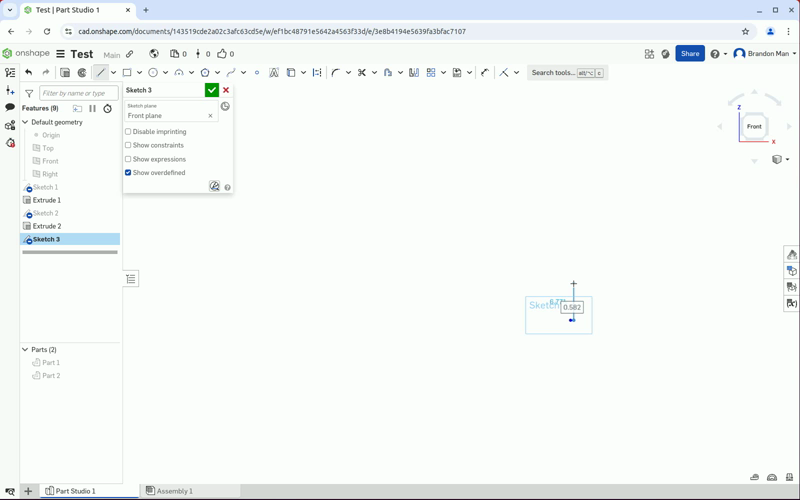
key_down(shift)
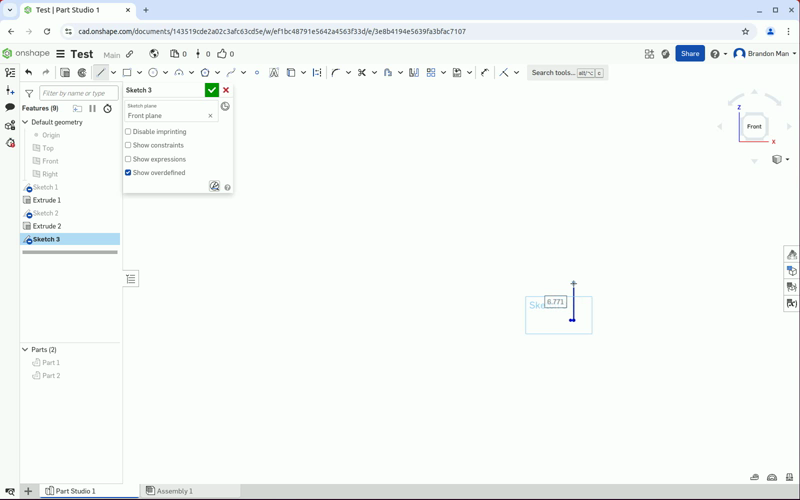
mouse_move(589, 283)
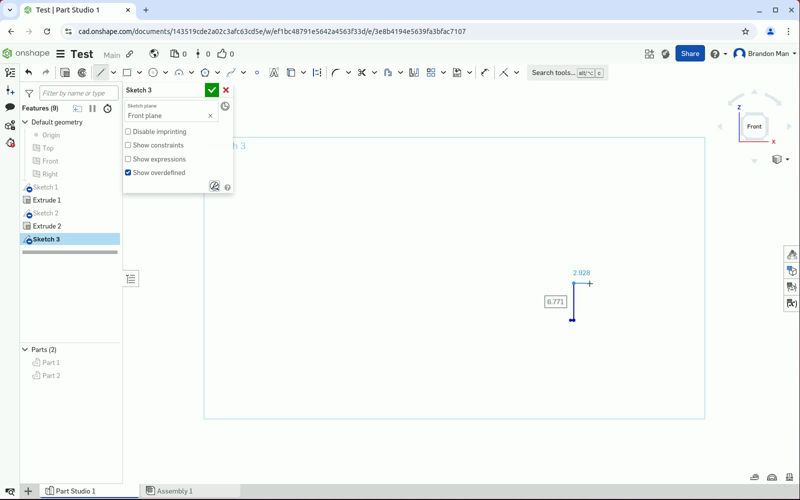
mouse_move(570, 283)
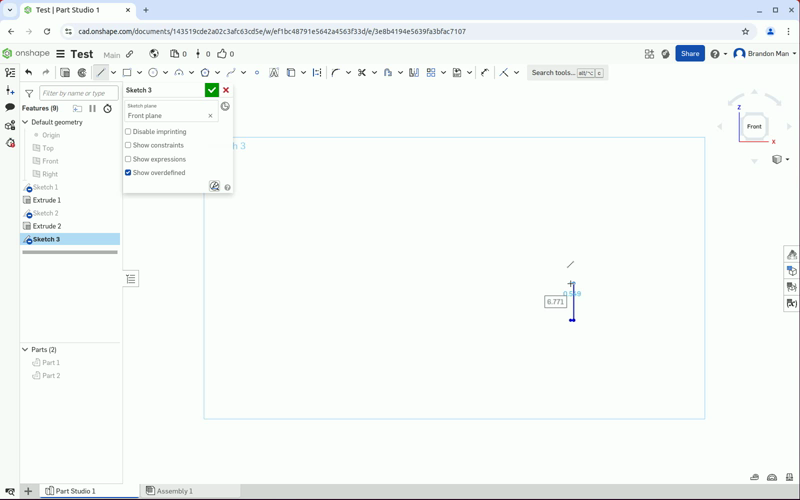
scroll(6)
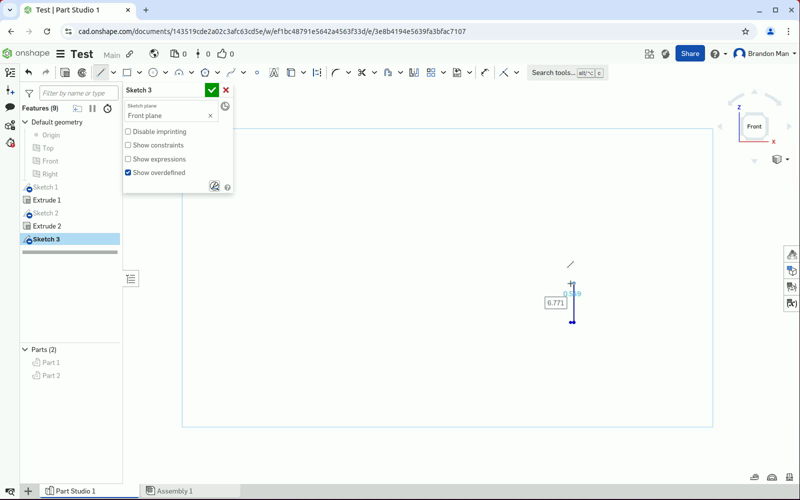
scroll(6)
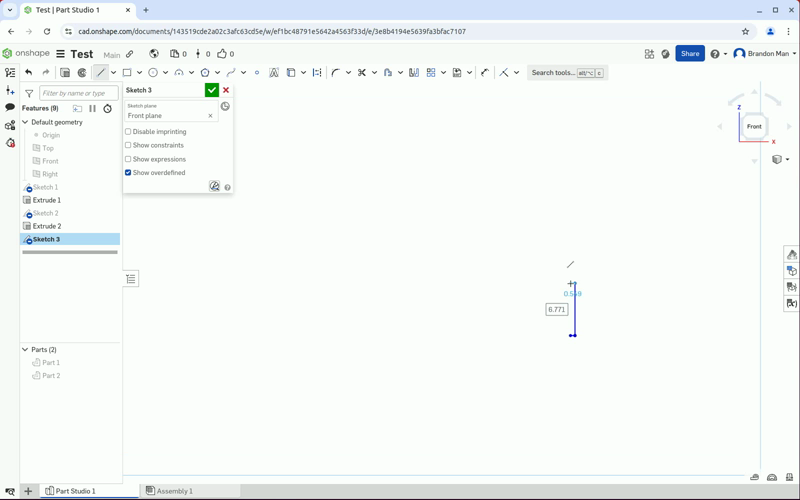
scroll(6)
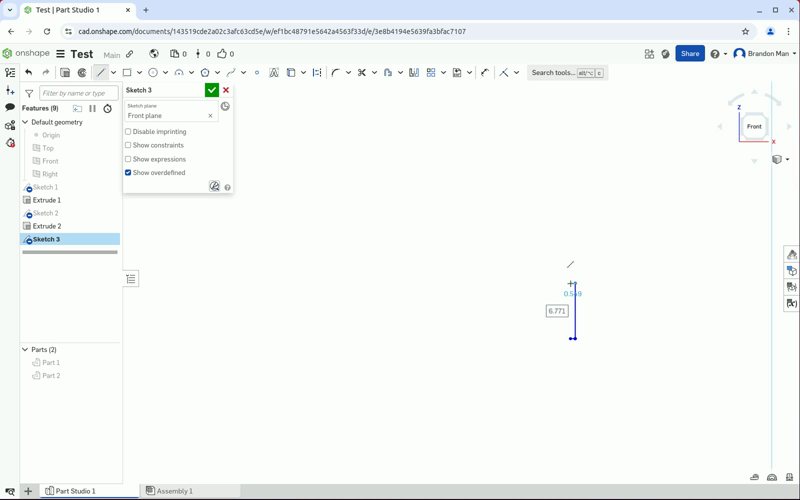
scroll(6)
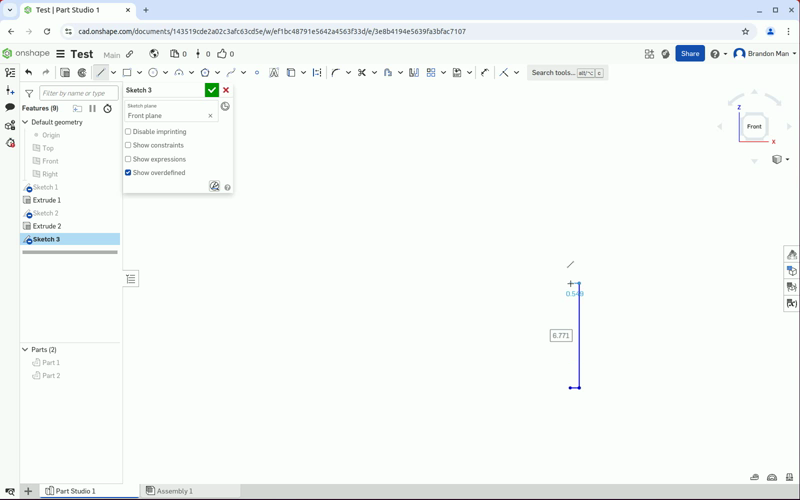
scroll(6)
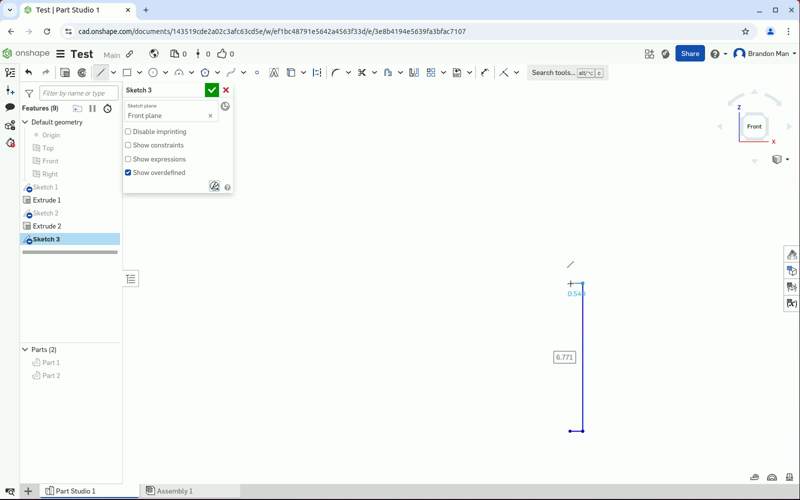
scroll(6)
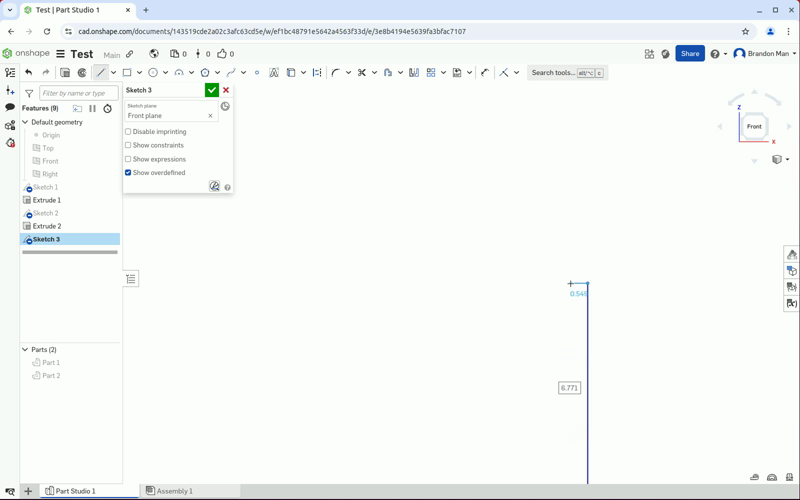
scroll(6)
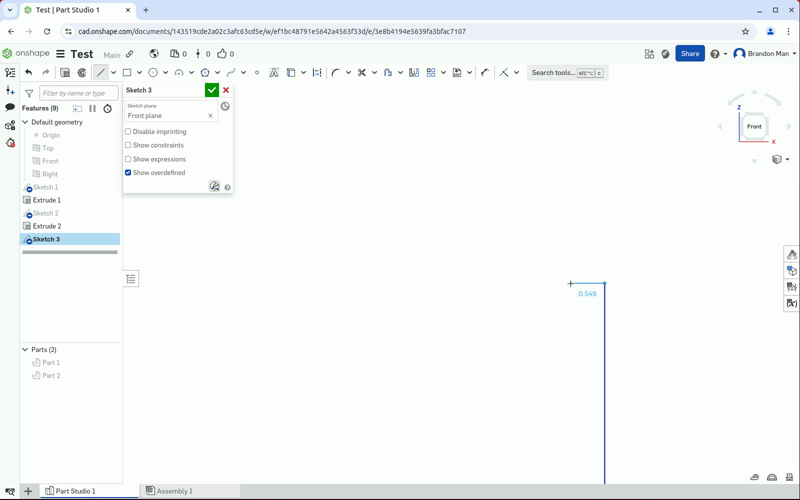
click(570, 283)
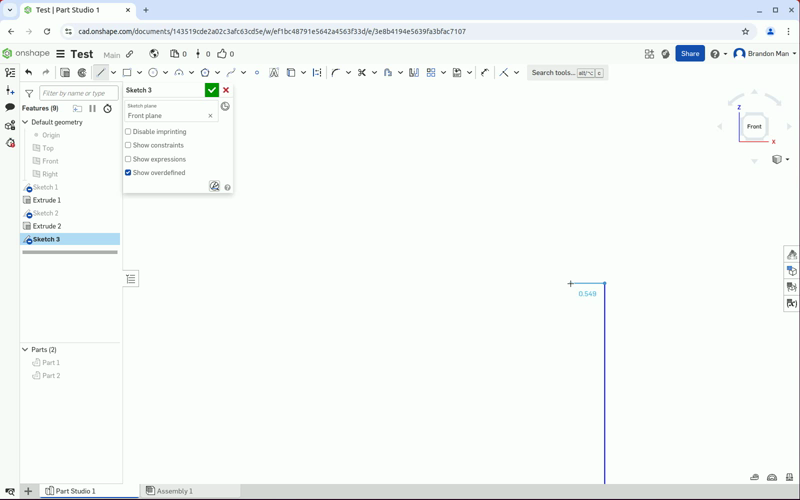
scroll(-6)
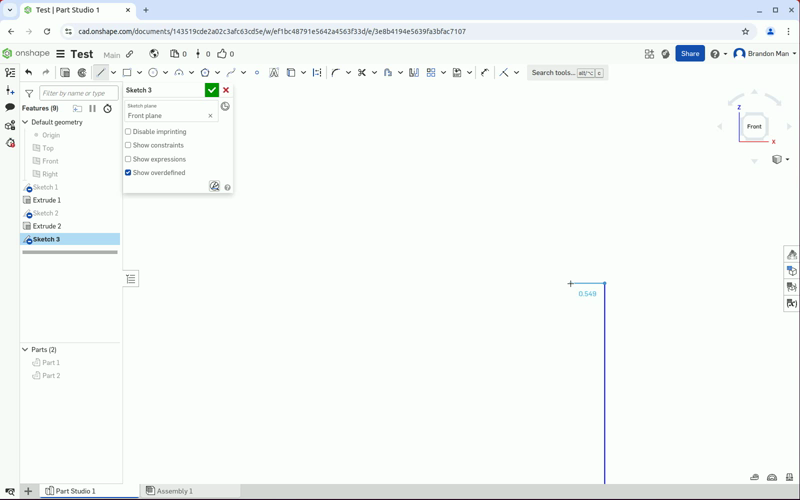
scroll(-6)
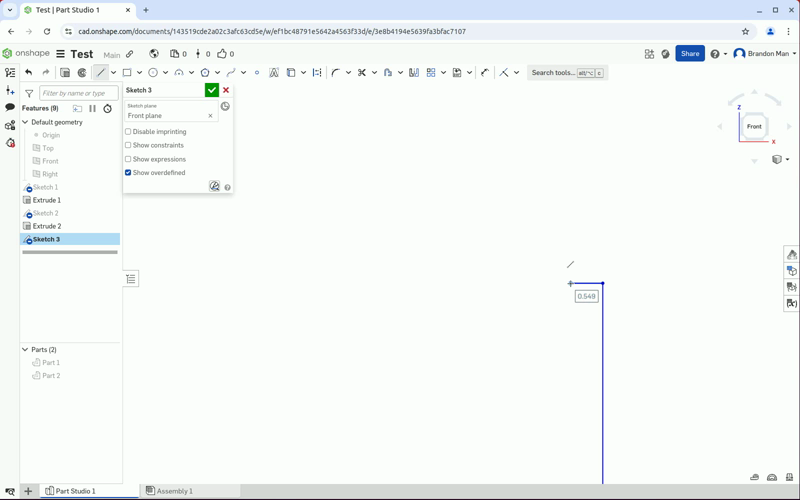
scroll(-6)
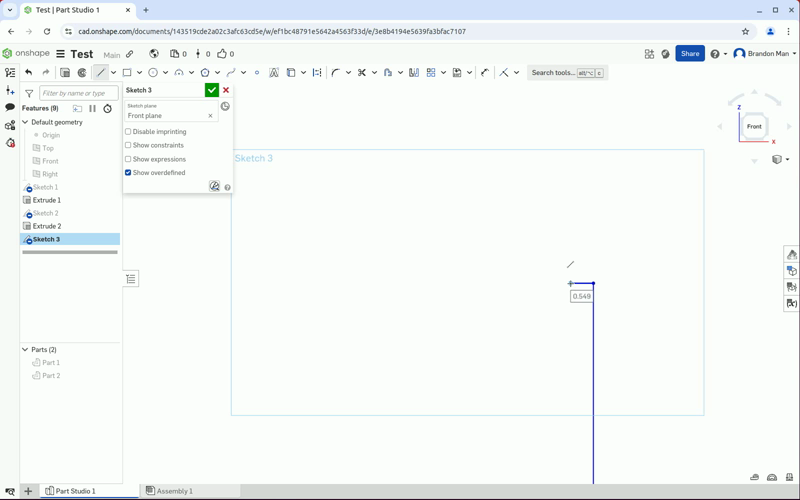
scroll(-6)
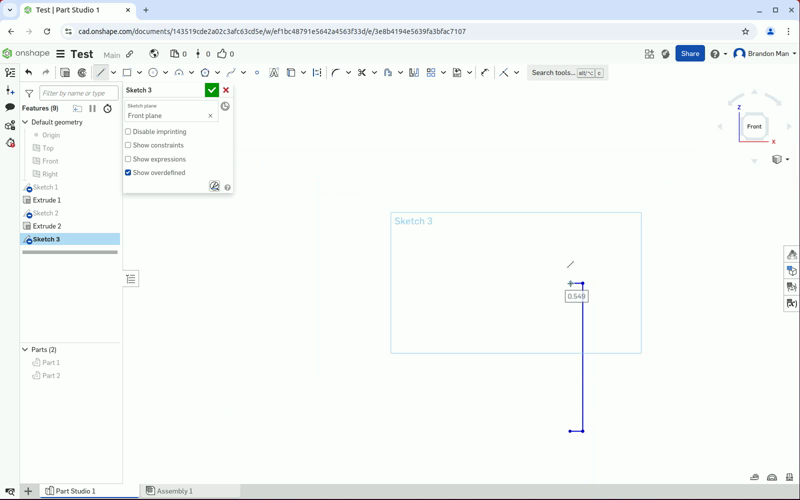
scroll(-6)
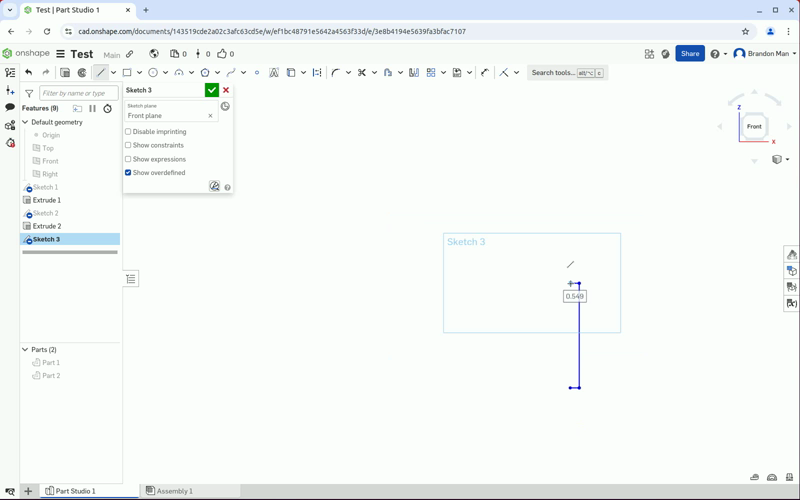
scroll(-6)
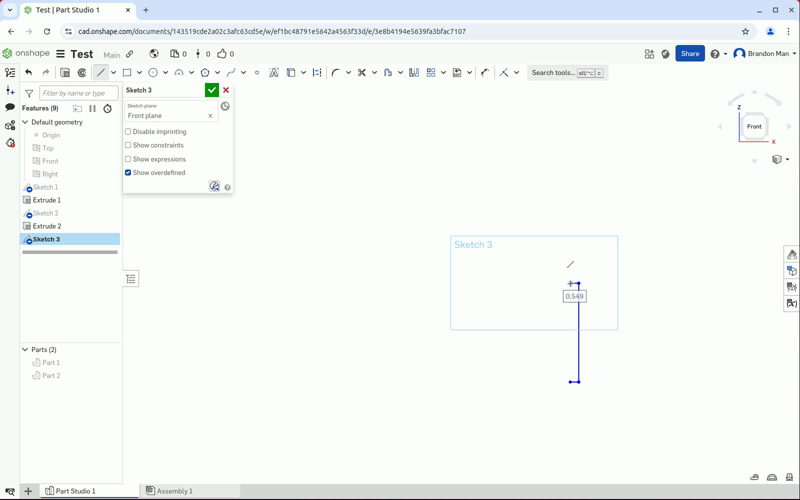
scroll(-6)
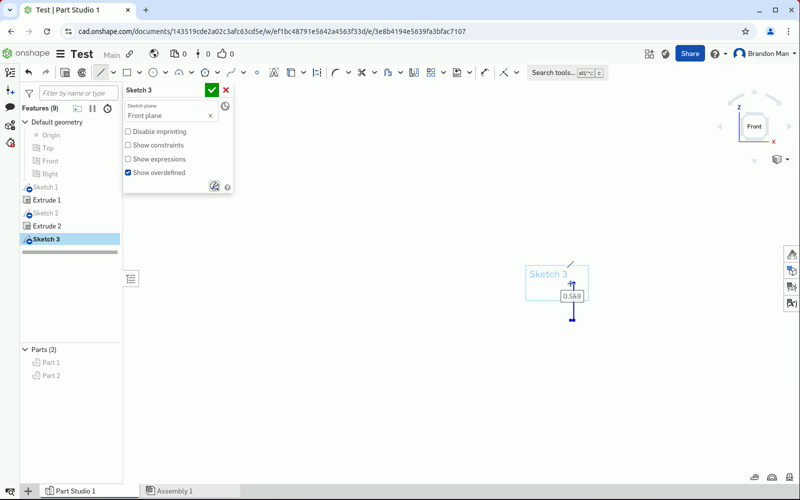
key_up(shift)
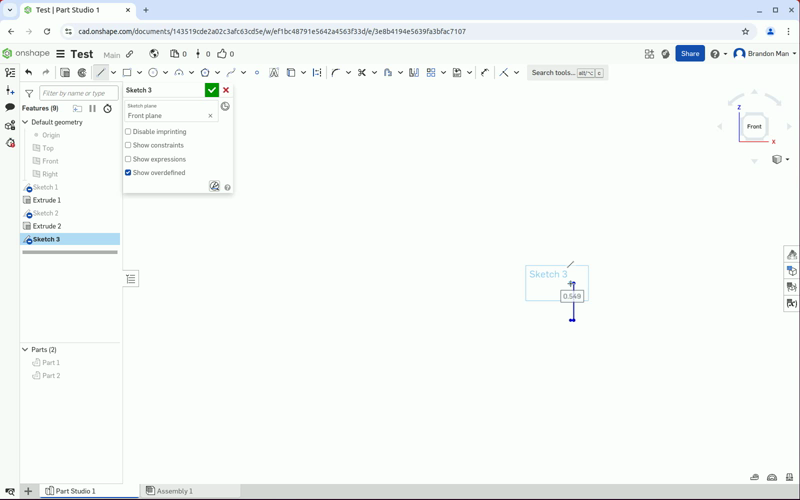
mouse_move(589, 283)
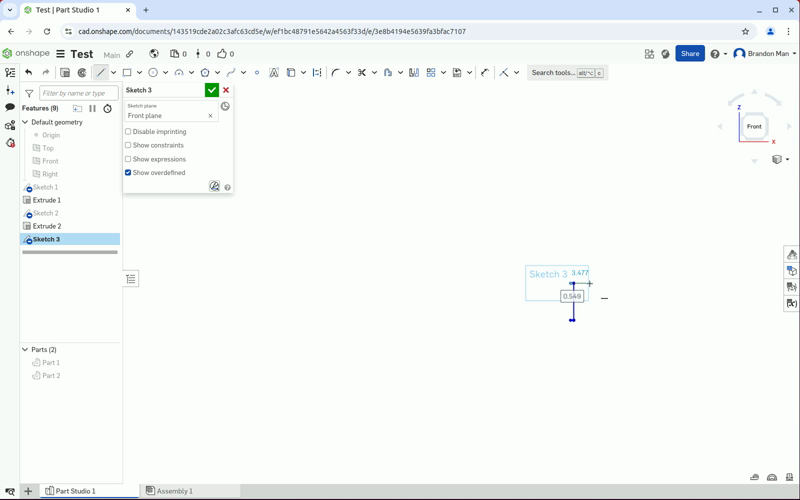
key_down(shift)
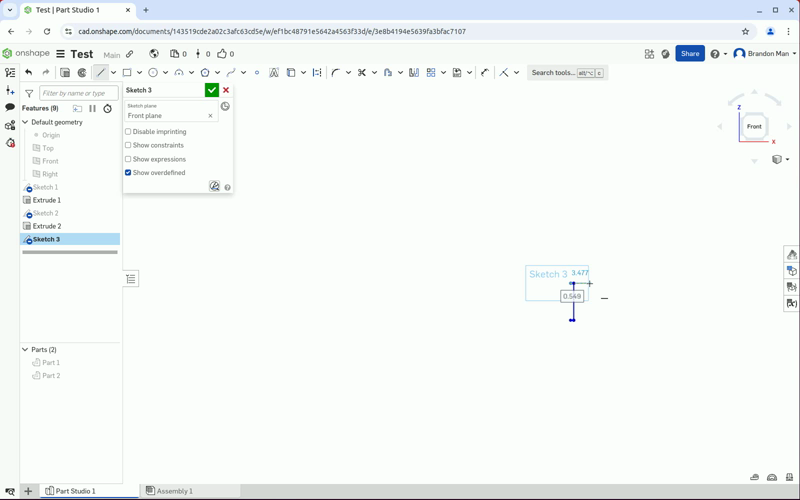
mouse_move(570, 320)
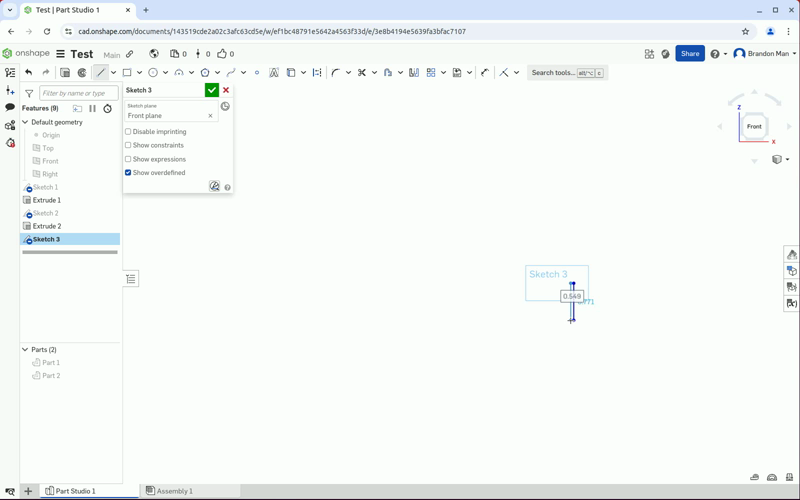
scroll(6)
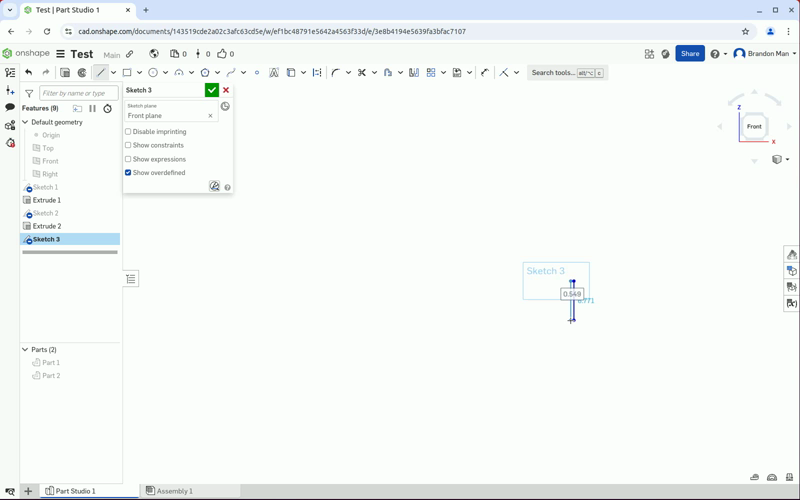
scroll(6)
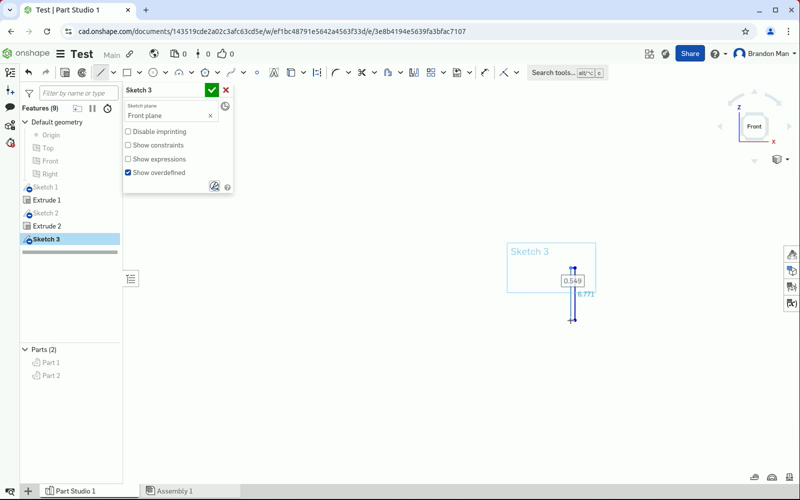
scroll(6)
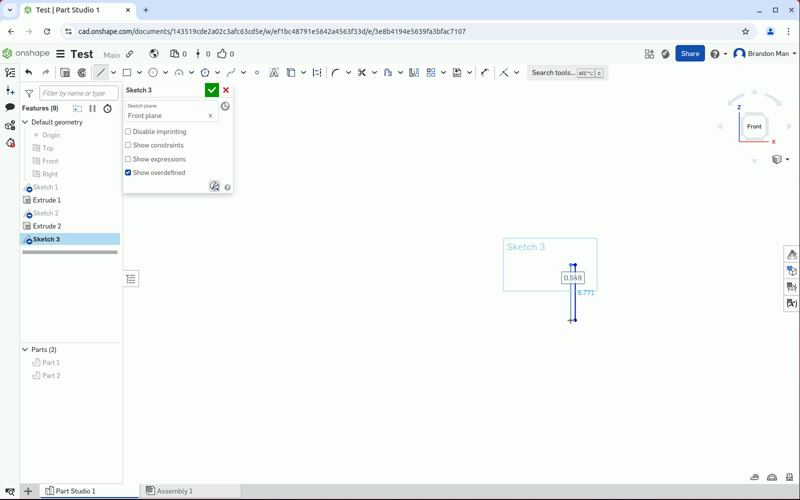
scroll(6)
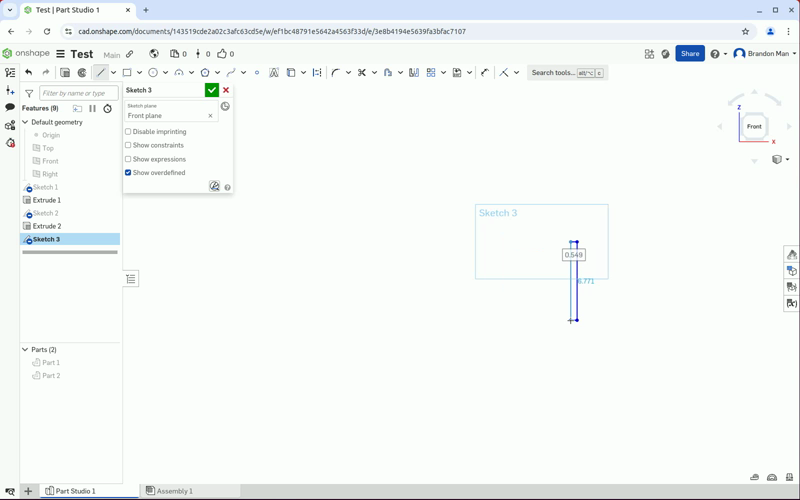
scroll(6)
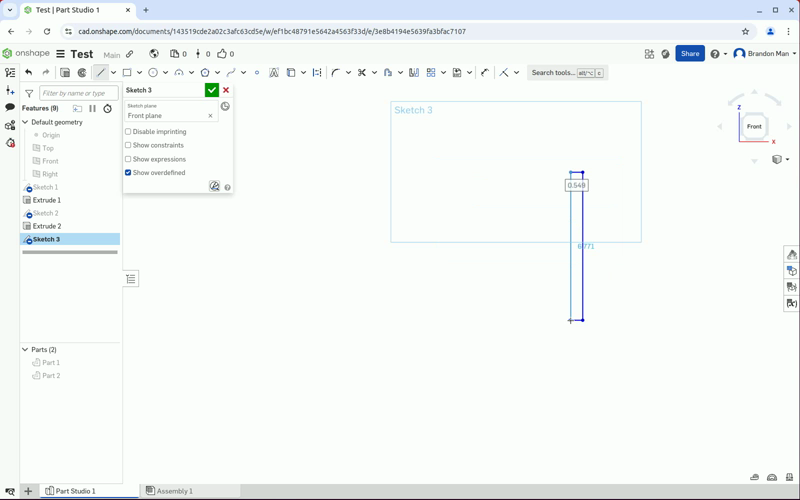
scroll(6)
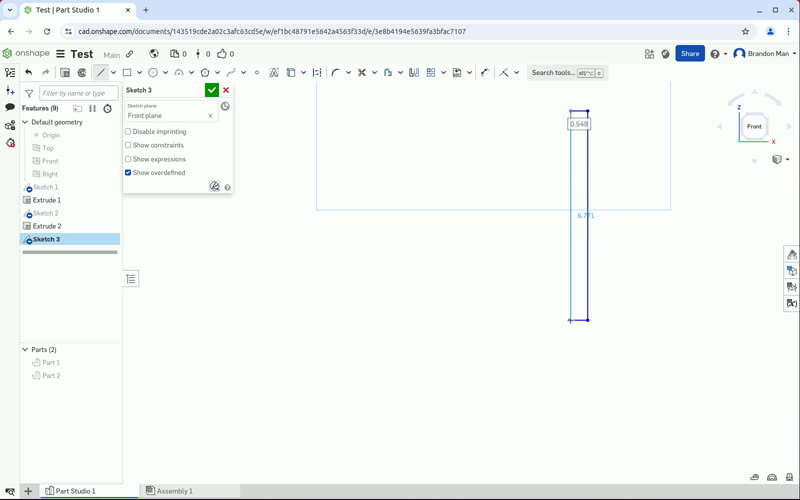
scroll(6)
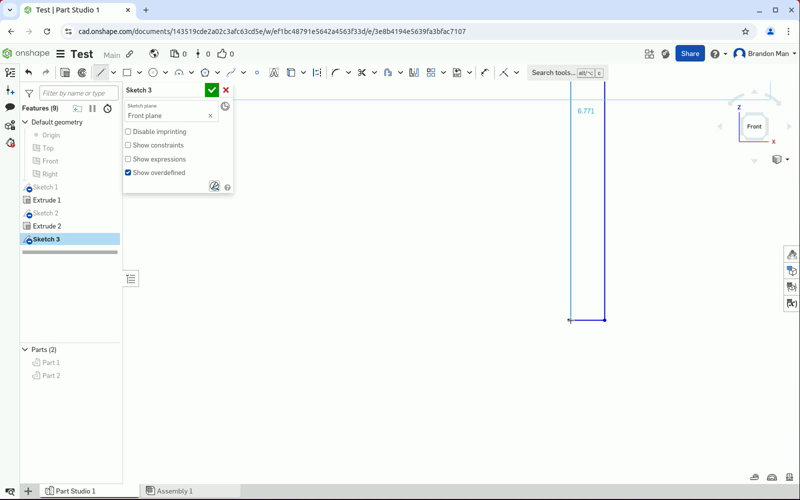
key_up(shift)
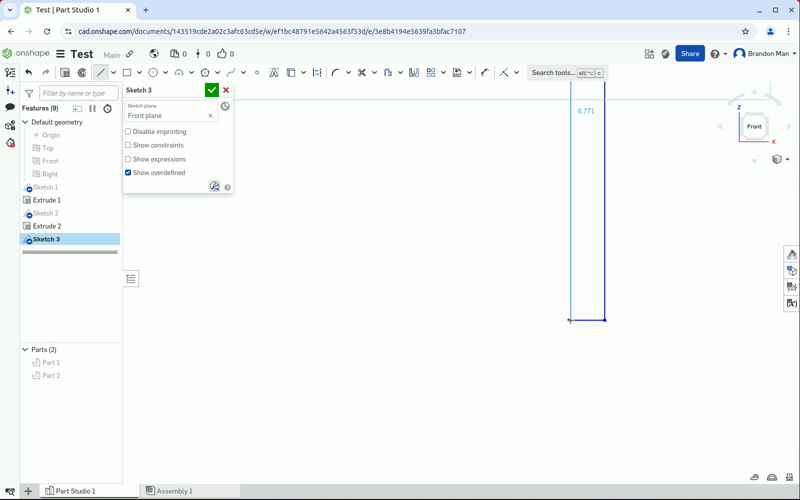
click(570, 320)
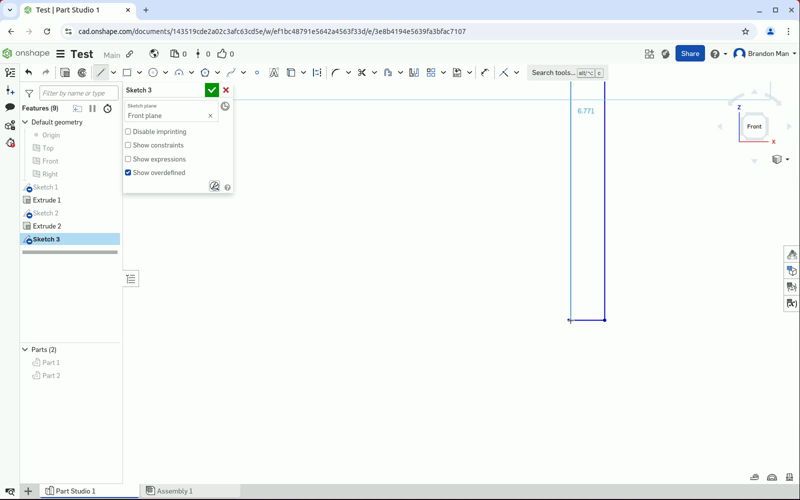
scroll(-6)
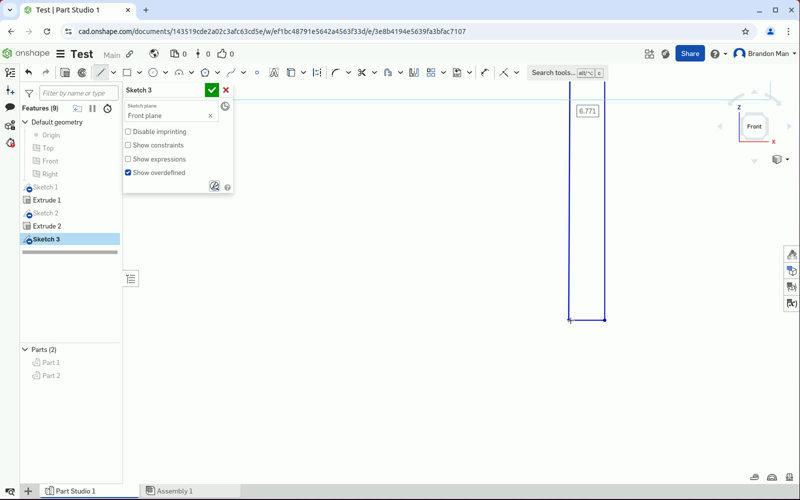
scroll(-6)
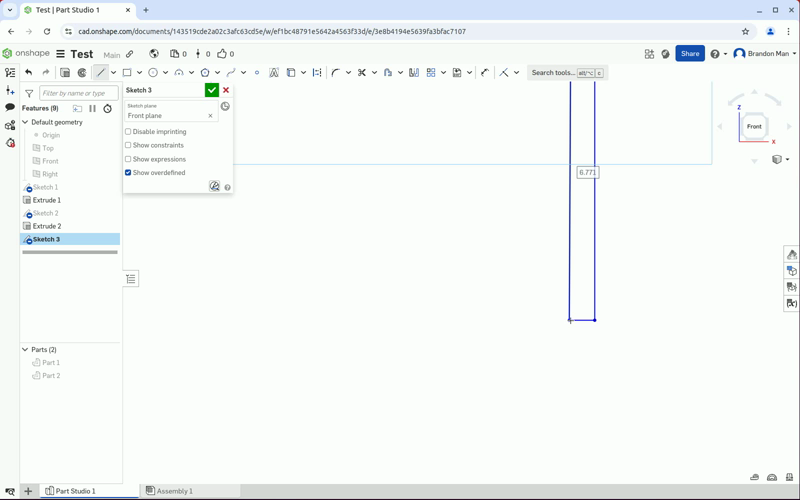
scroll(-6)
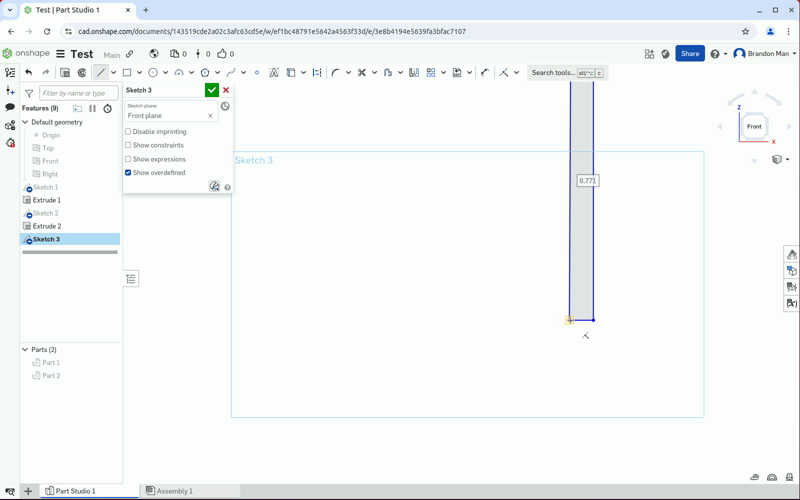
scroll(-6)
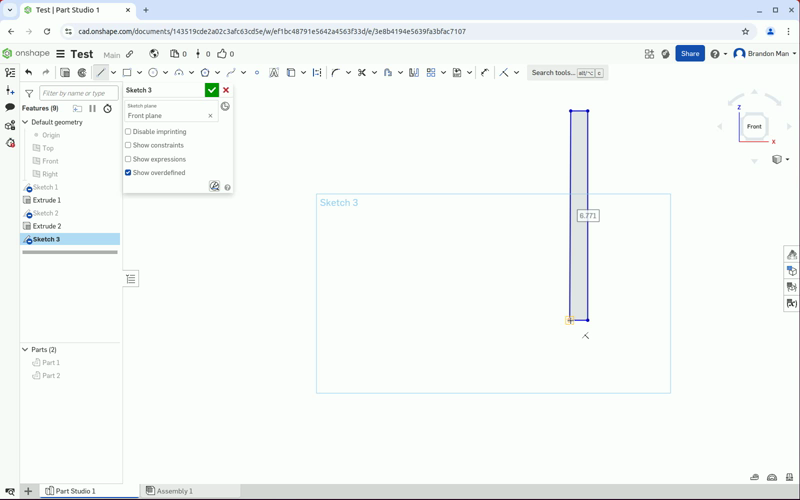
scroll(-6)
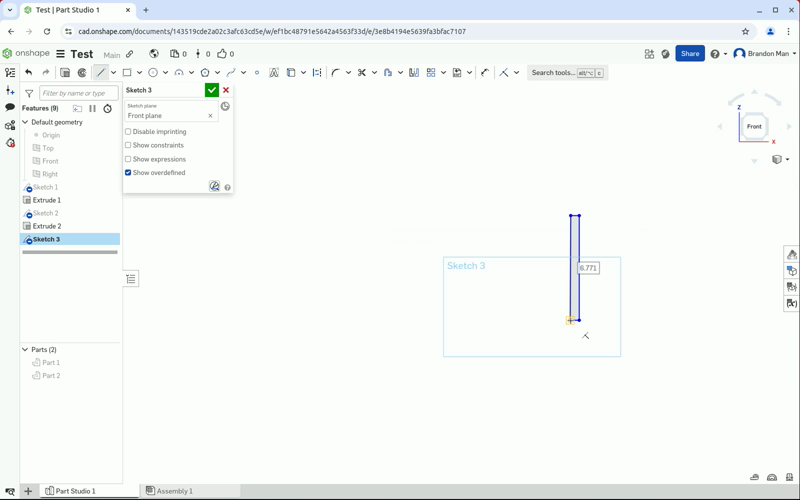
scroll(-6)
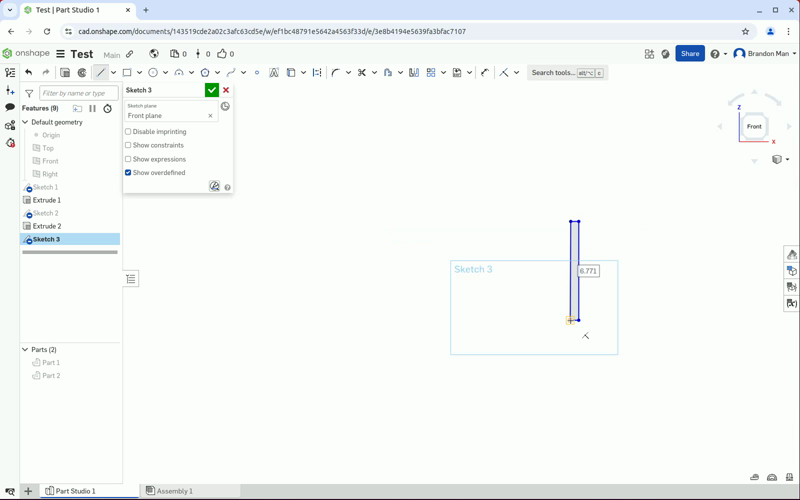
scroll(-6)
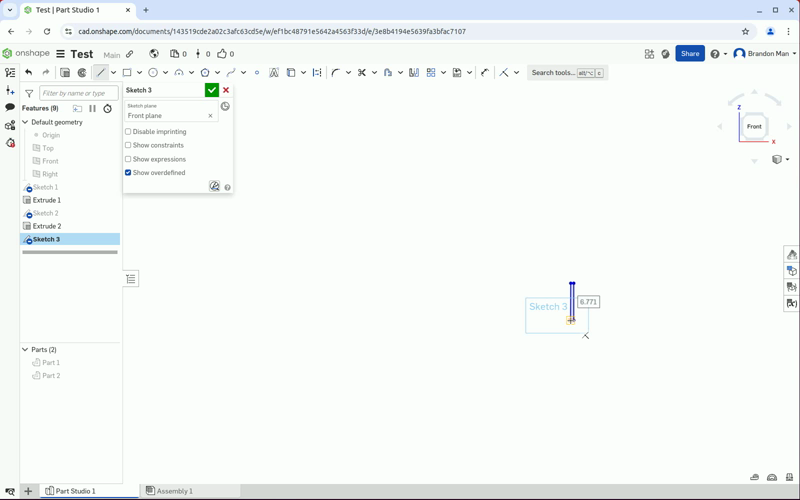
key(esc)
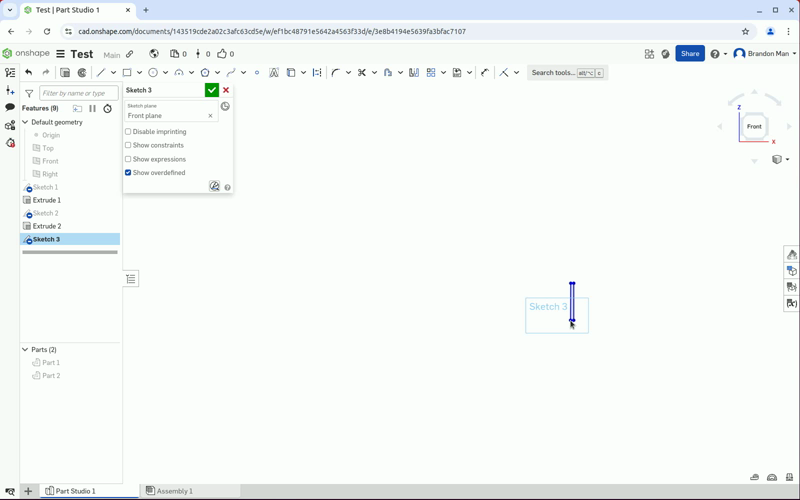
mouse_move(571, 311)
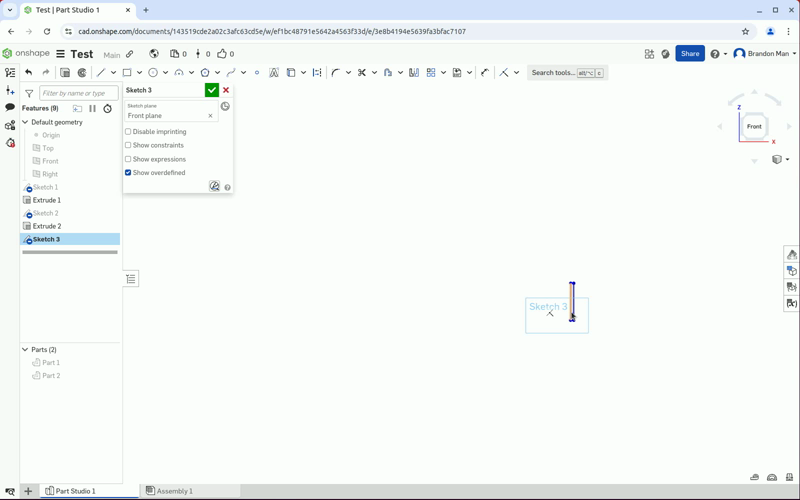
scroll(6)
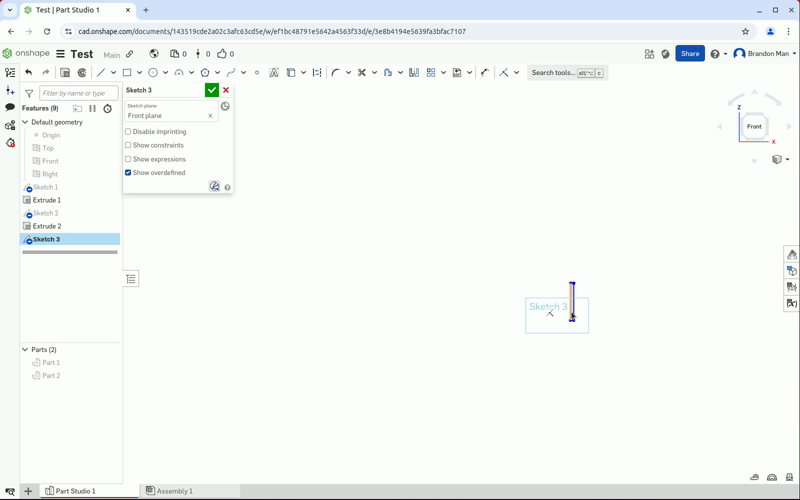
scroll(6)
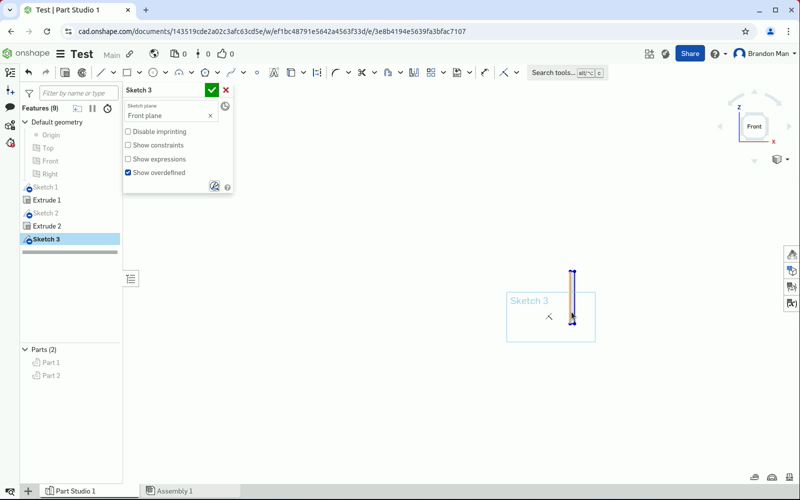
scroll(6)
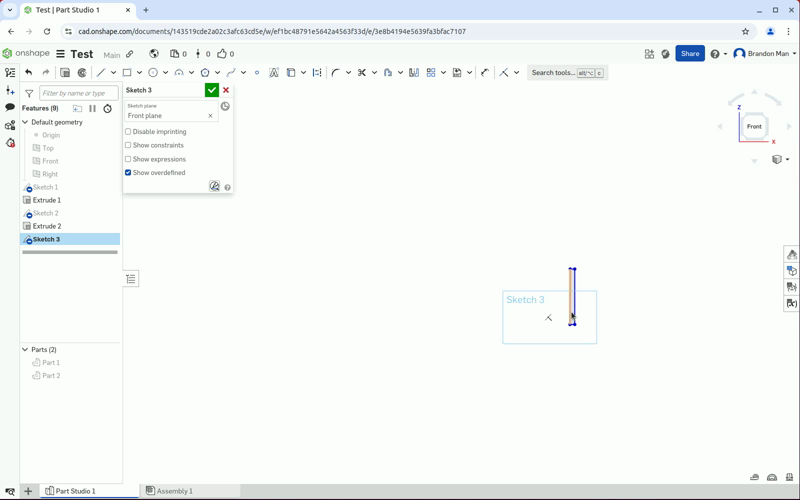
scroll(6)
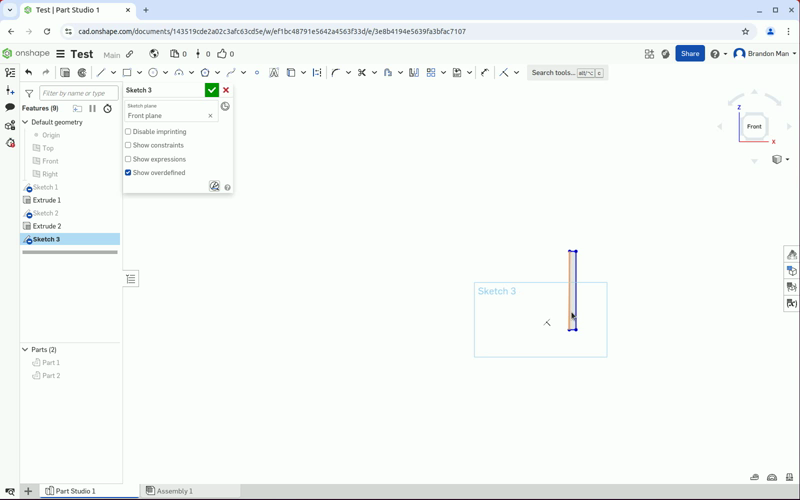
scroll(6)
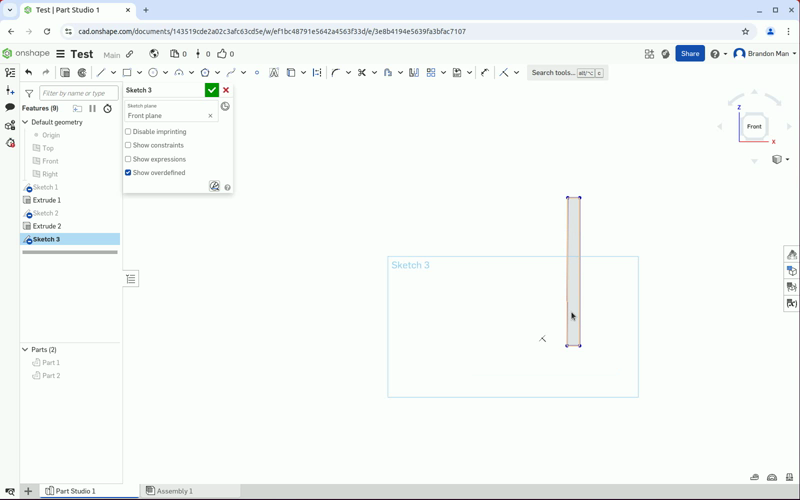
scroll(6)
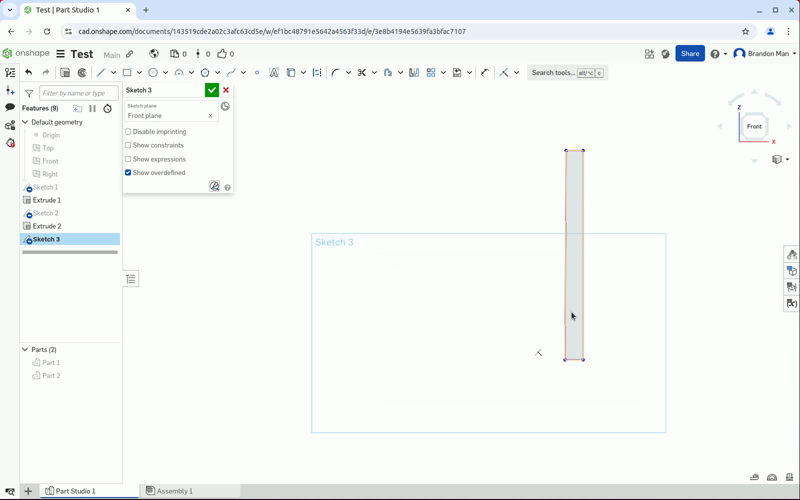
scroll(6)
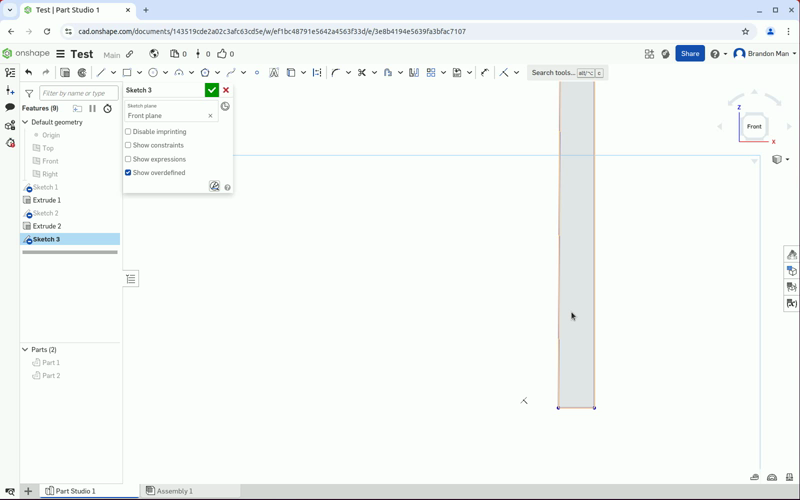
click(571, 311)
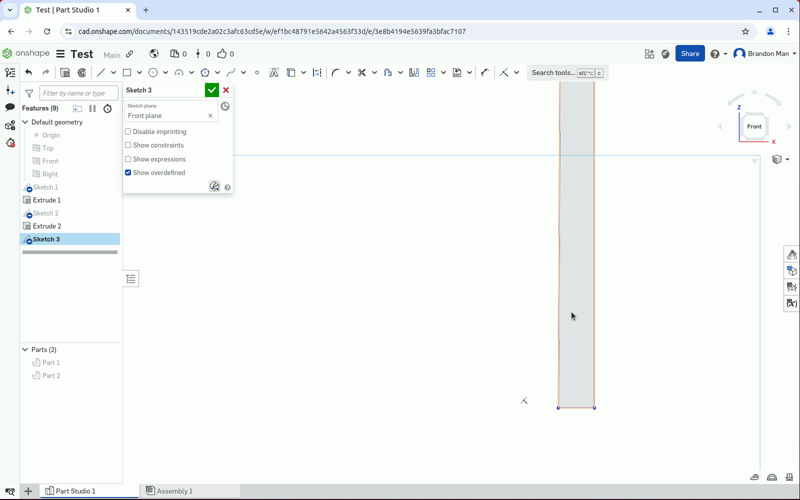
scroll(-6)
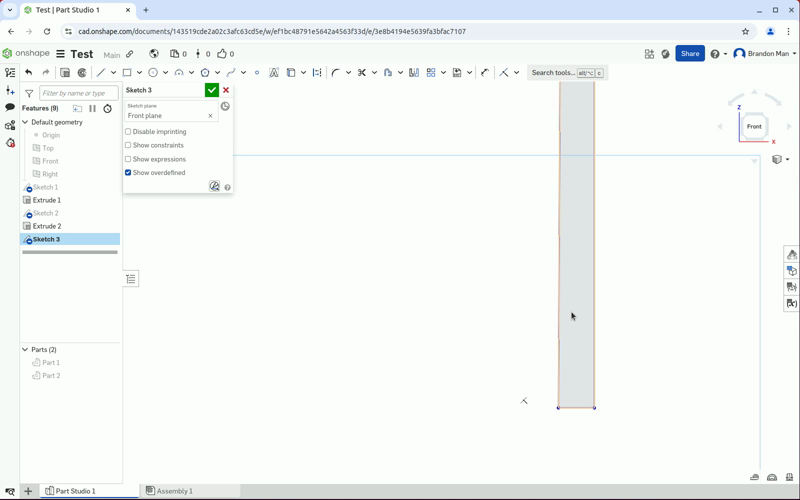
scroll(-6)
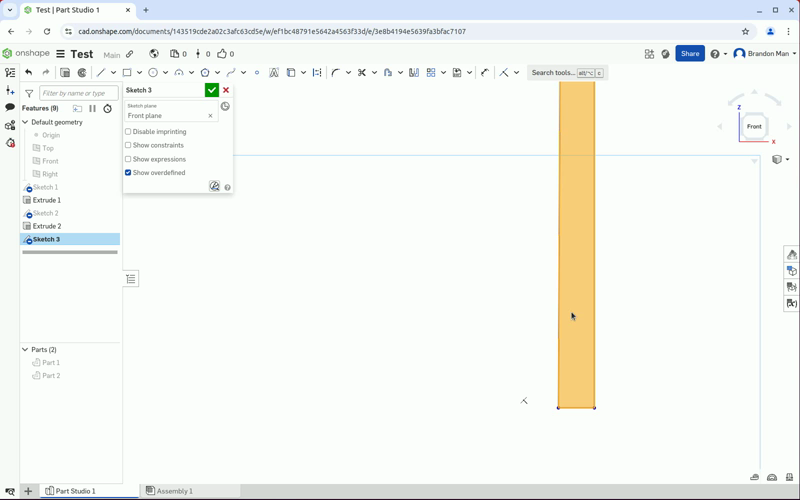
scroll(-6)
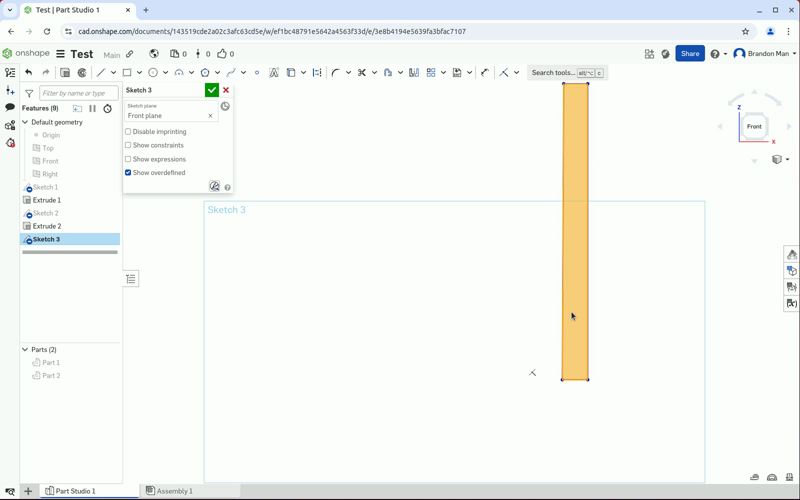
scroll(-6)
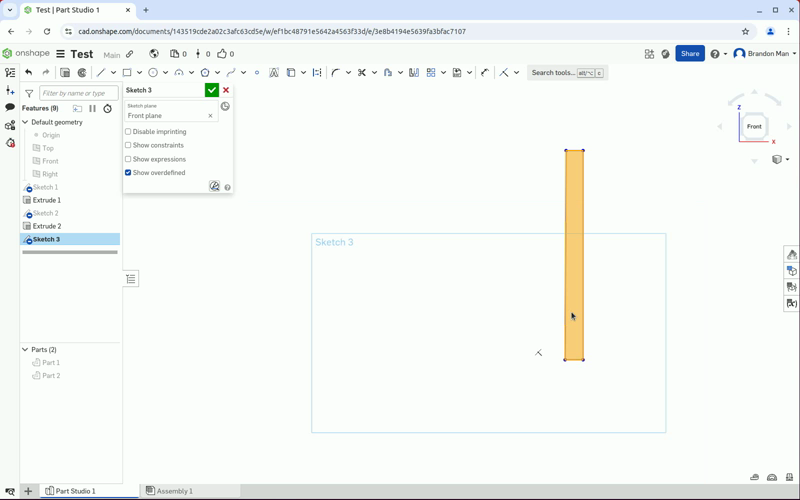
scroll(-6)
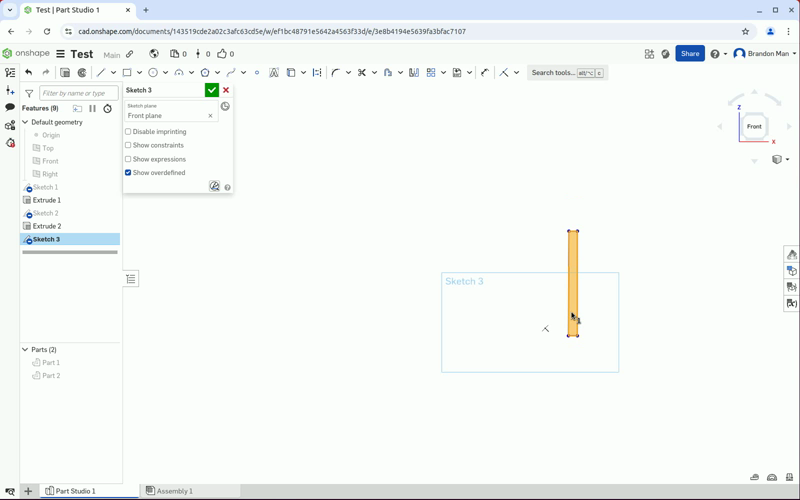
scroll(-6)
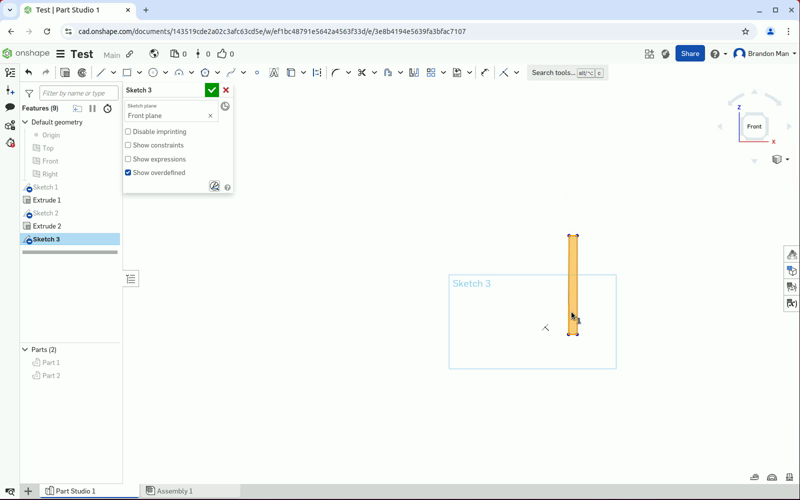
scroll(-6)
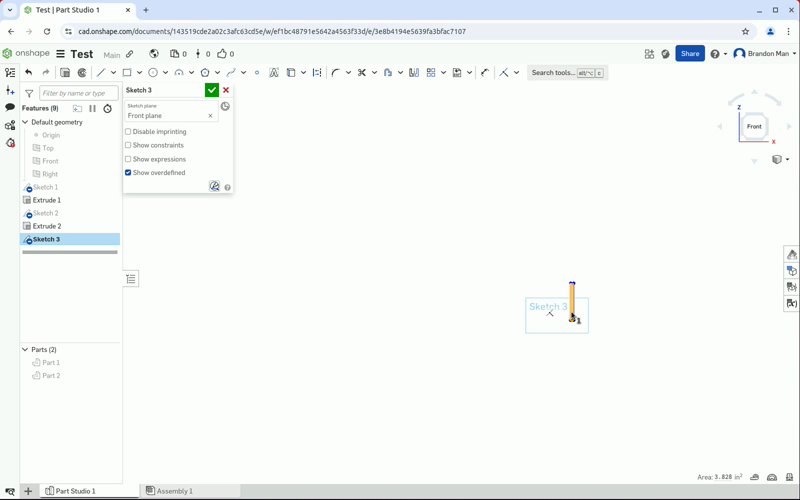
mouse_move(73, 352)
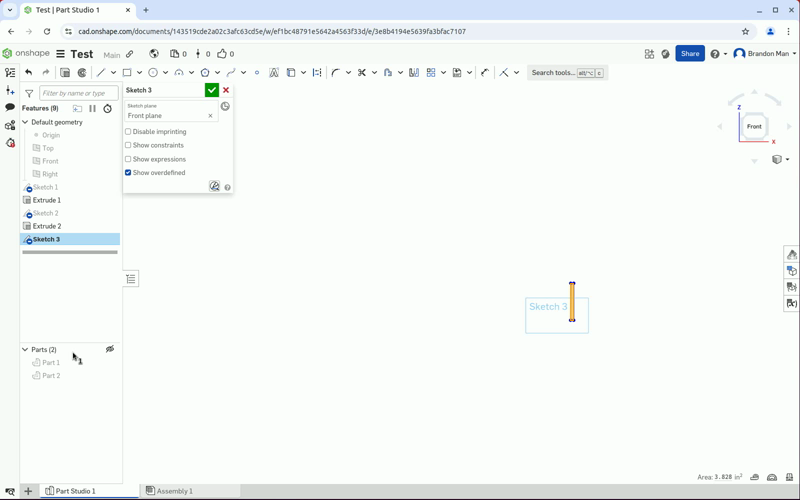
key(shift+y)
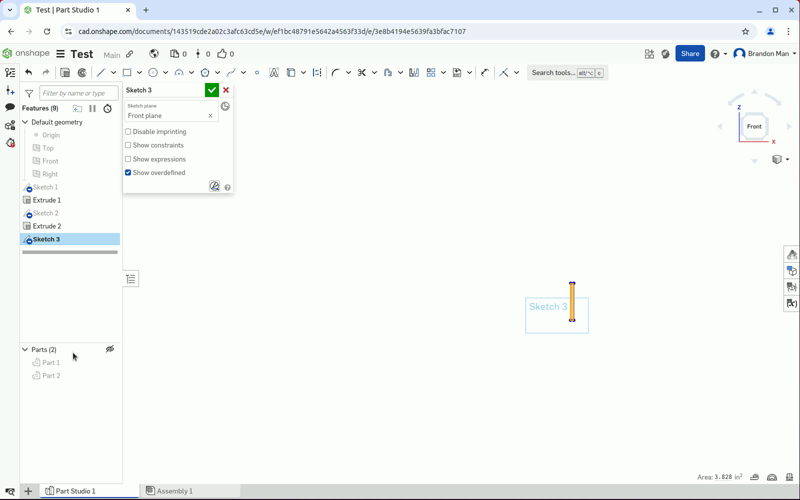
key(shift+e)
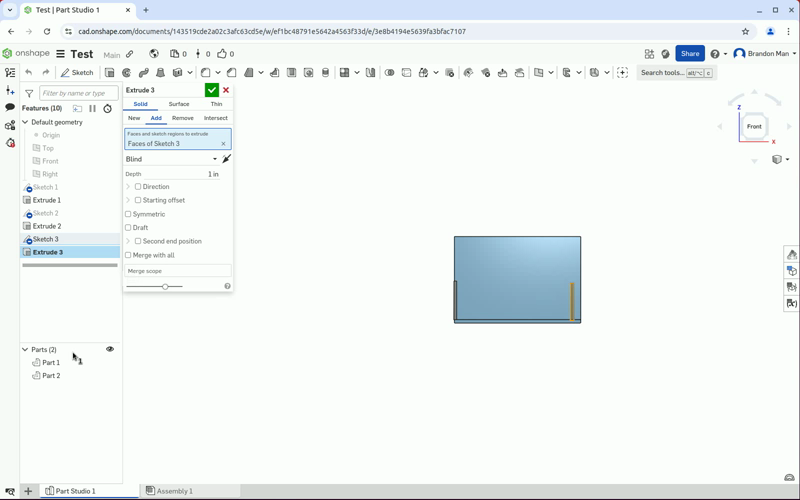
mouse_move(143, 106)
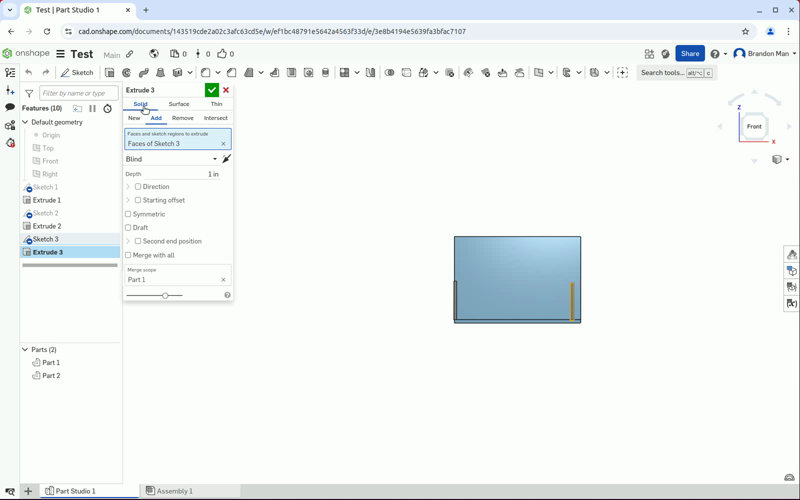
click(143, 106)
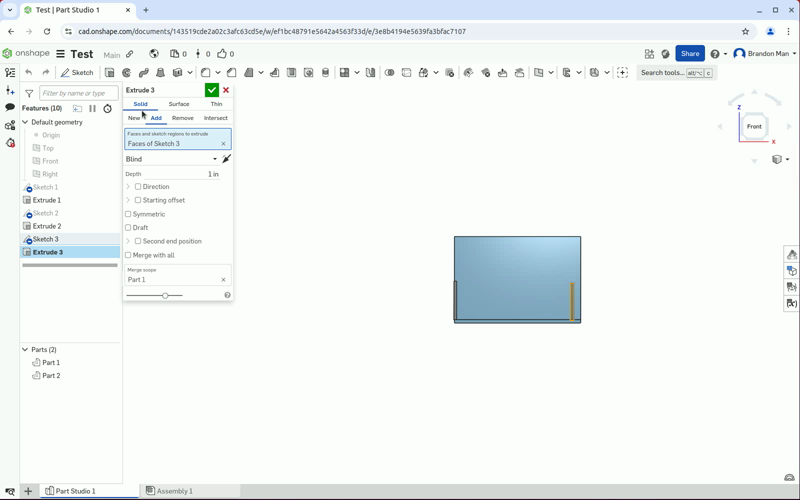
mouse_move(137, 120)
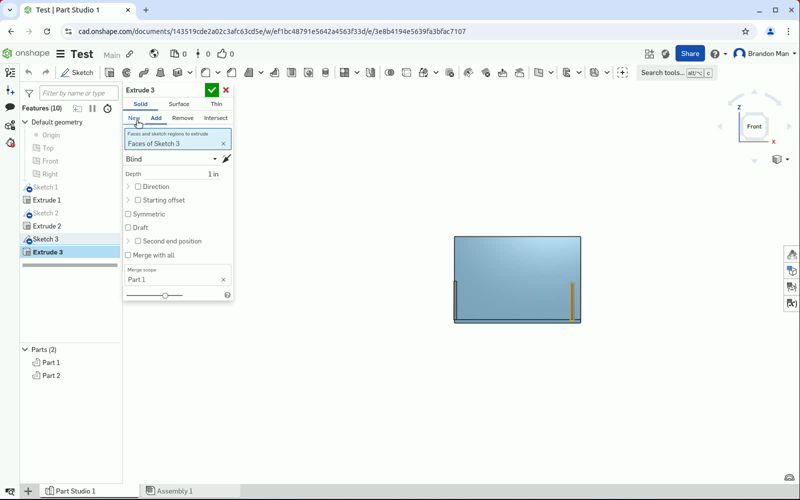
click(137, 120)
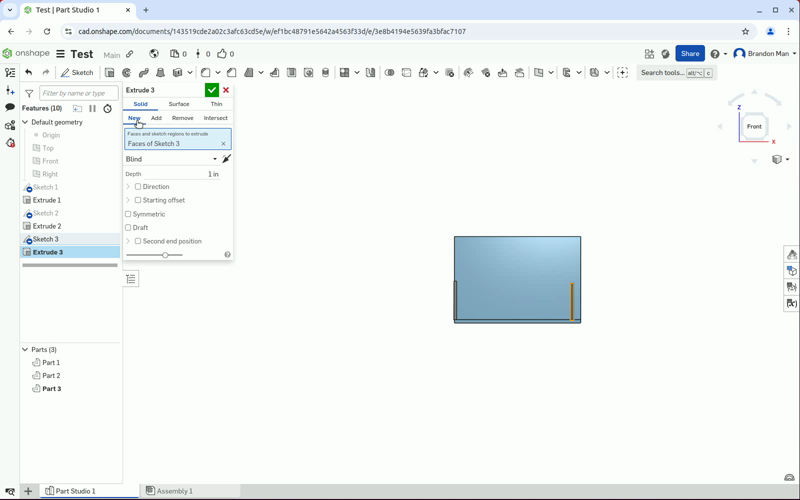
key(tab, 4)
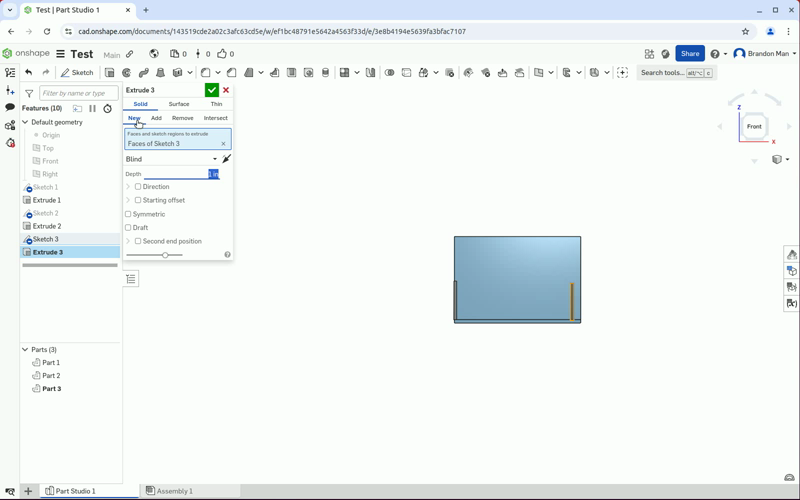
text(7.462)
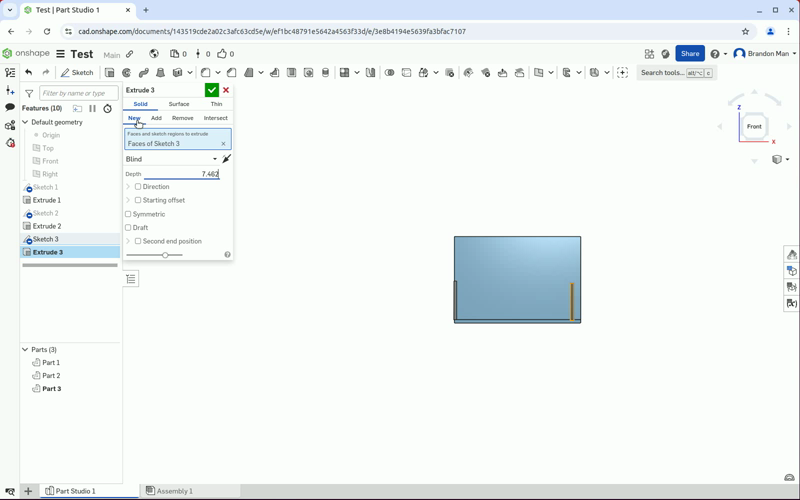
key(enter)
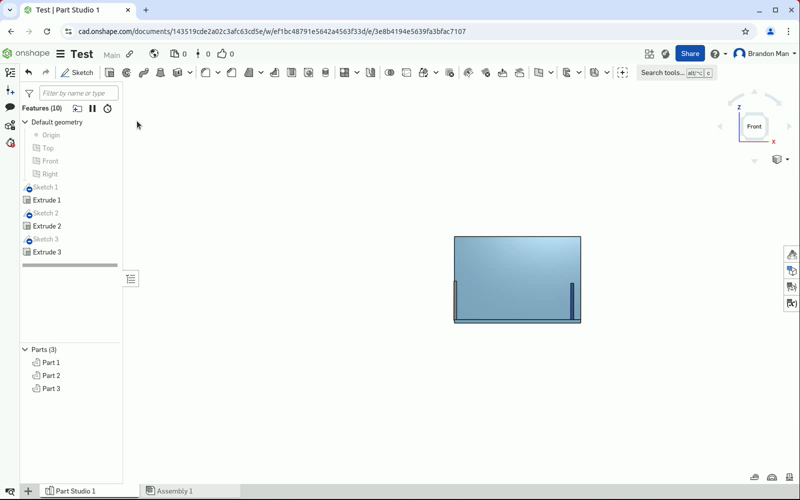
key(shift+h)
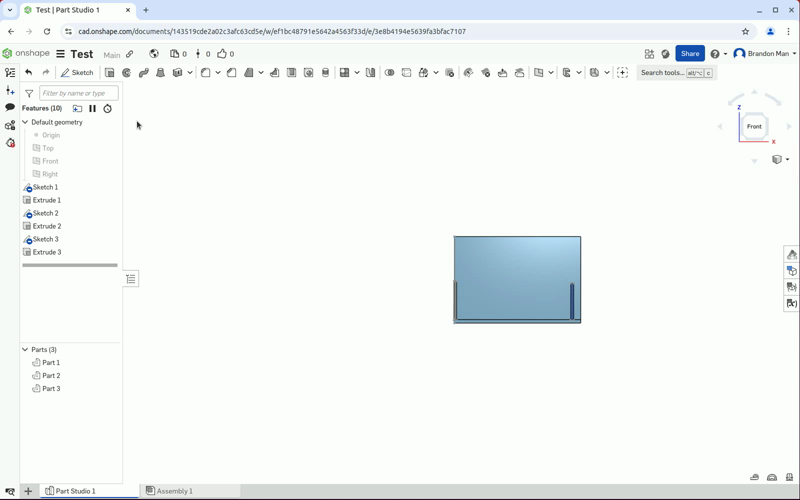
key(shift+h)
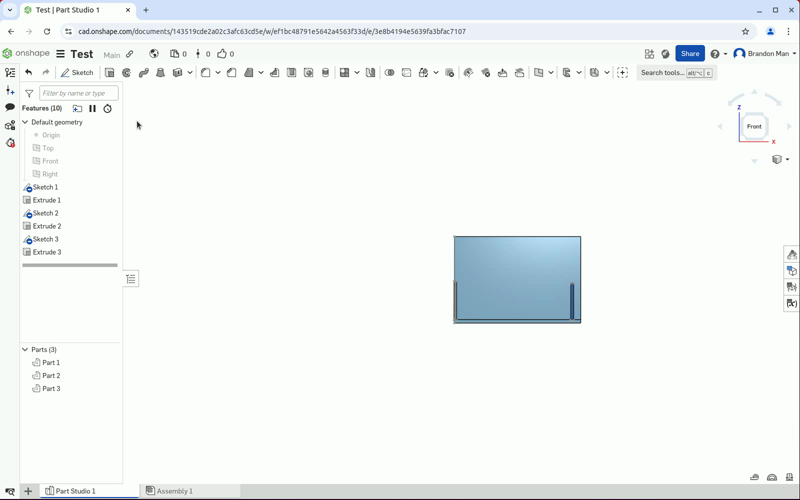
key(shift+7)
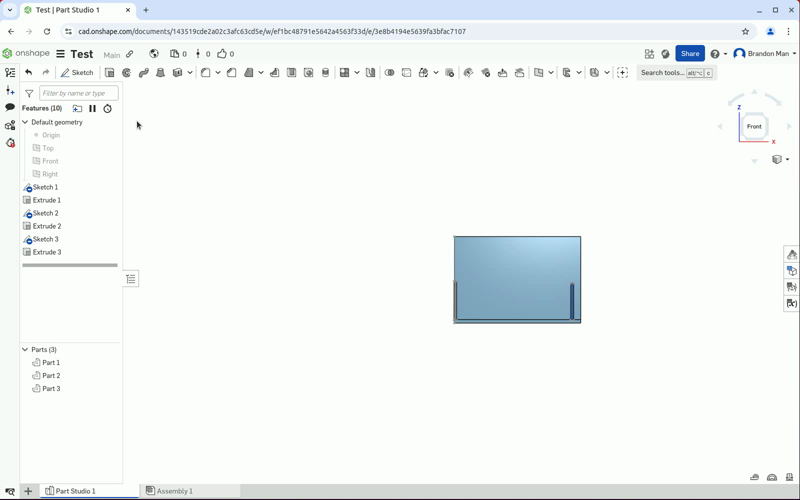
key(left, 2)
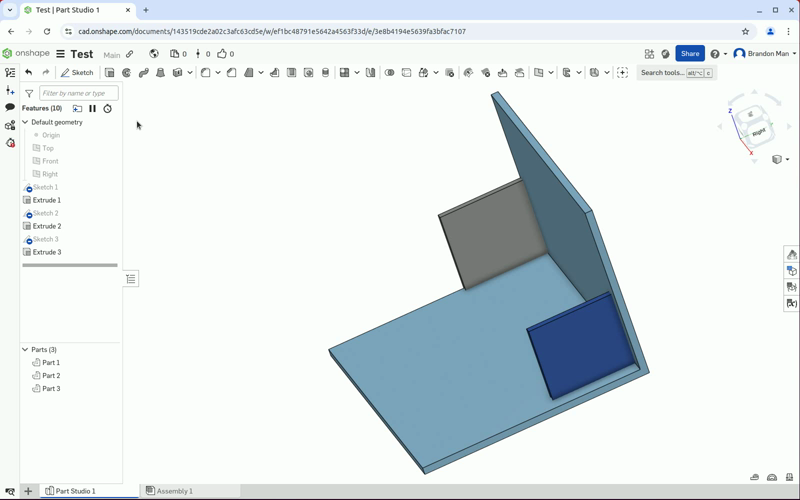
key(down, 2)
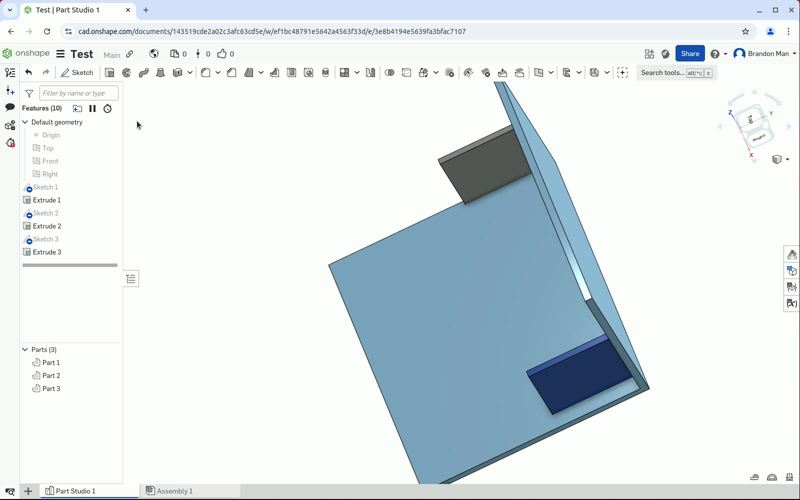
key(up, 2)
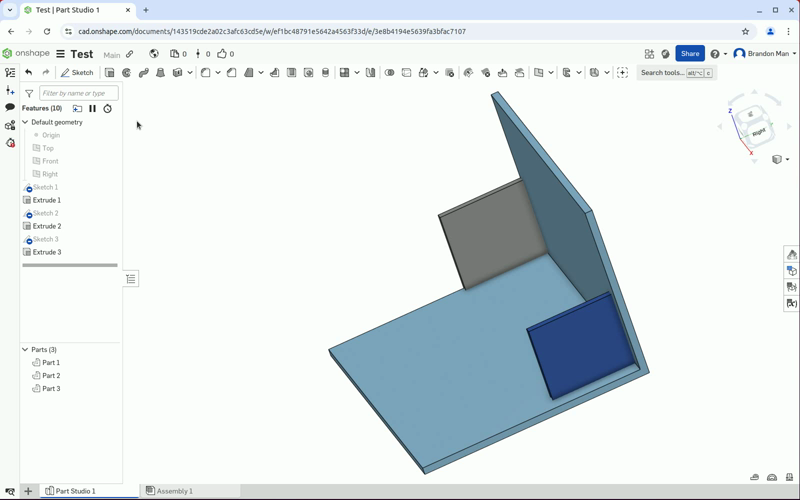
key(right, 2)
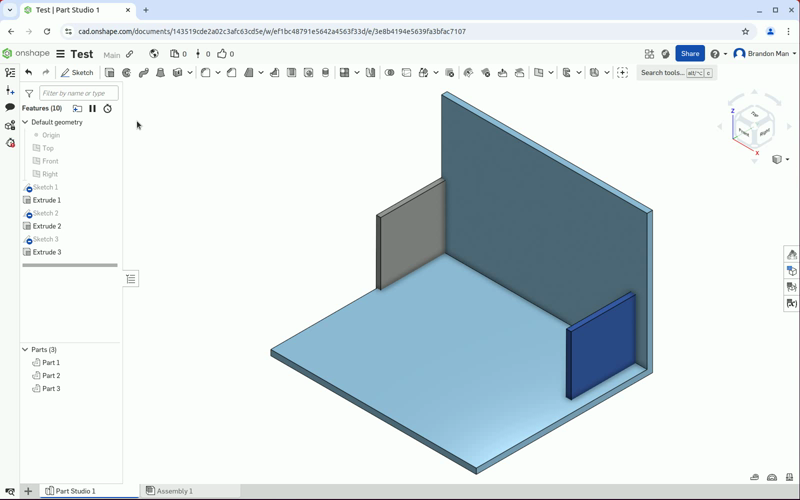
mouse_move(73, 189)
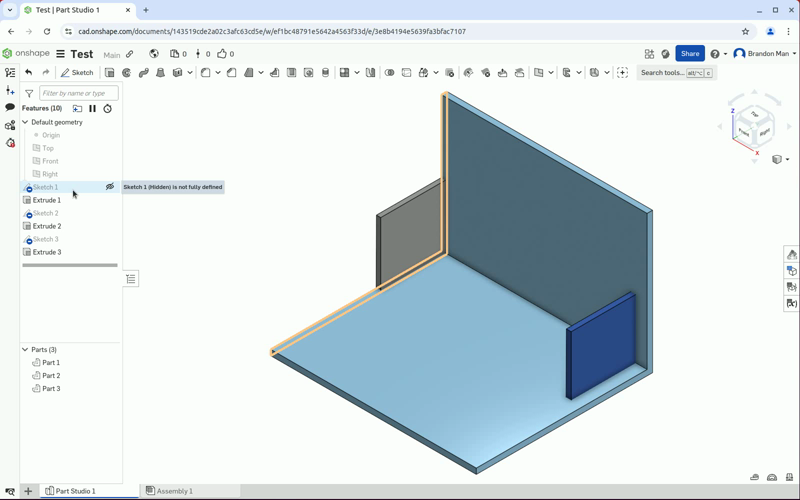
click(73, 189)